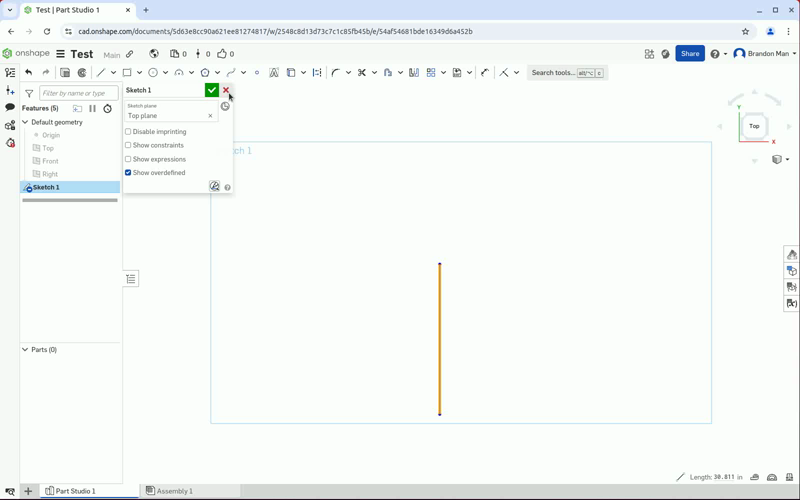
key(shift+h)
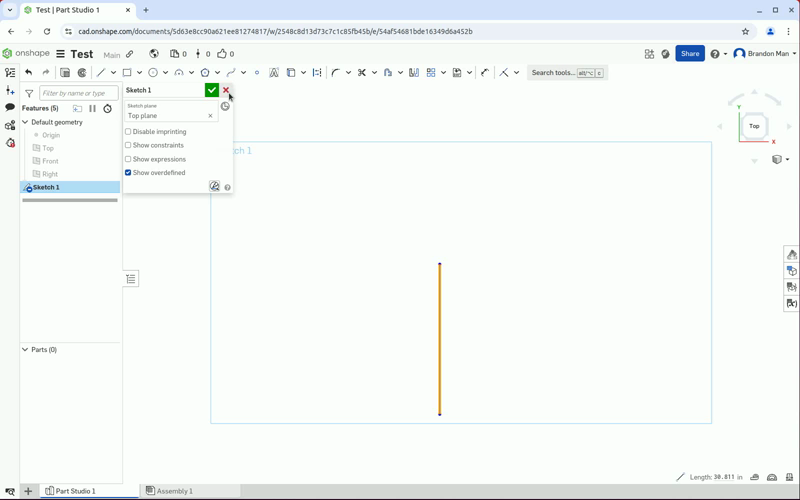
key(shift+s)
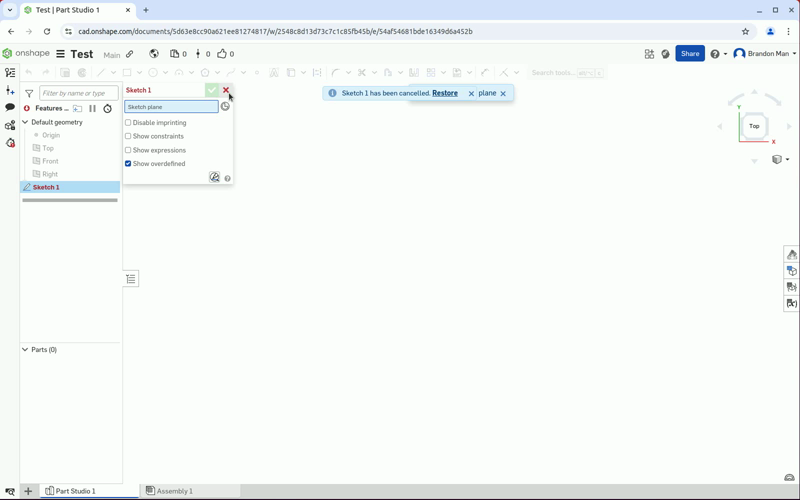
mouse_move(73, 150)
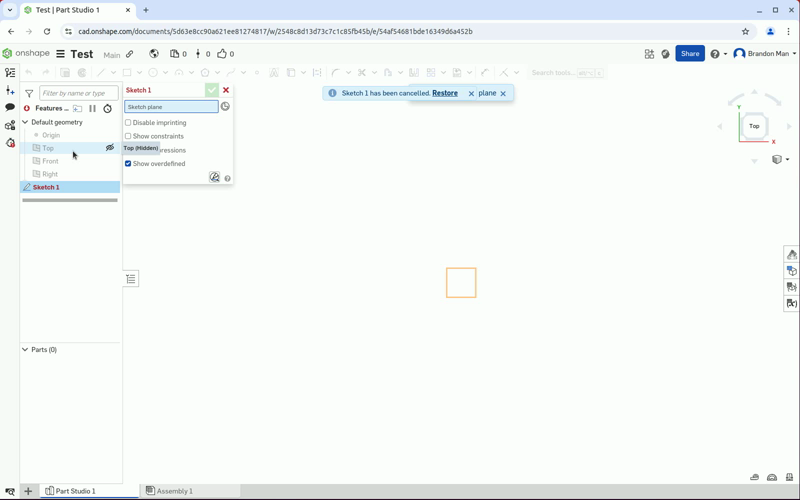
click(73, 150)
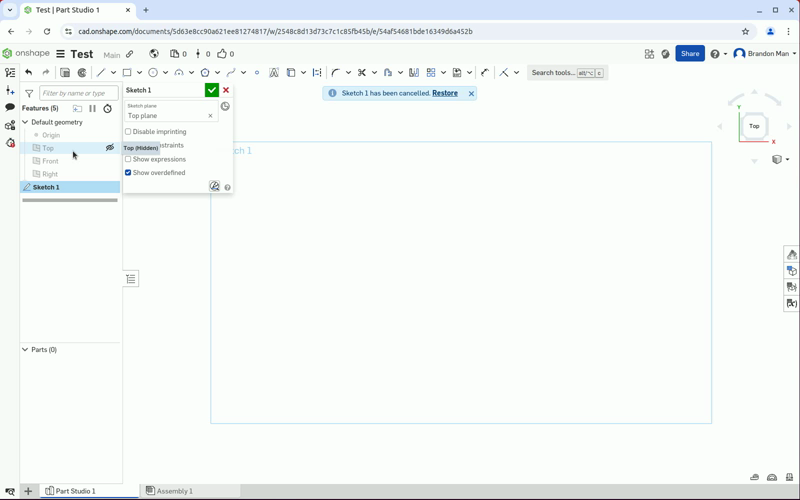
mouse_move(73, 352)
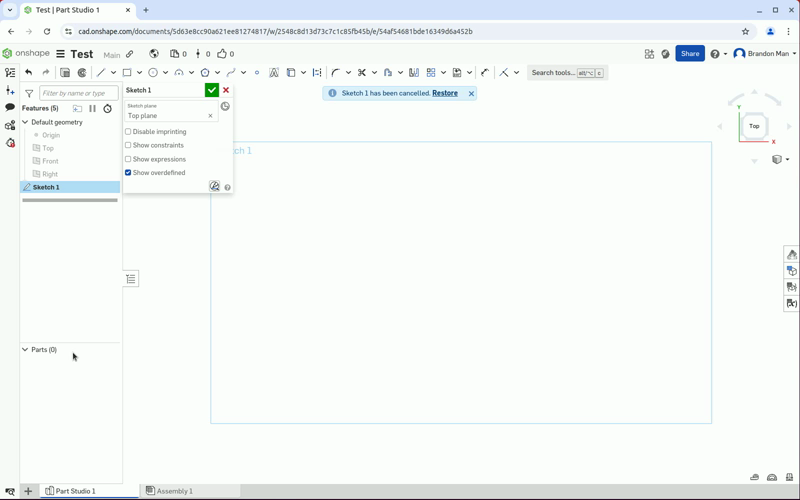
key(y)
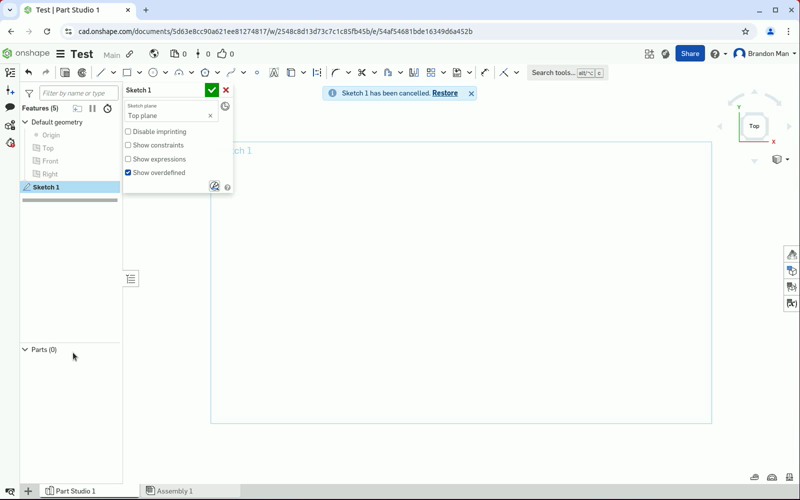
key(a)
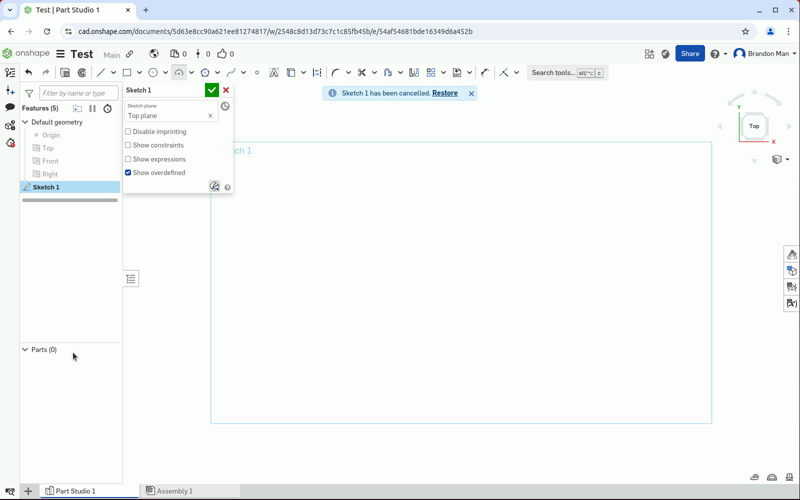
key_down(shift)
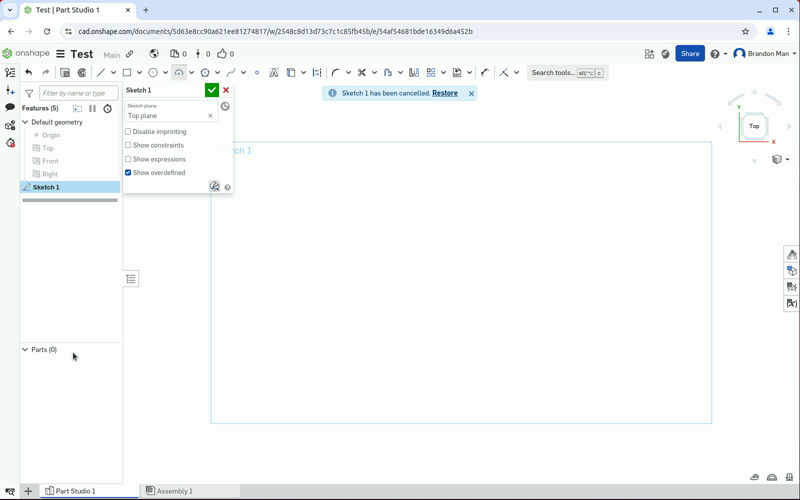
mouse_move(438, 272)
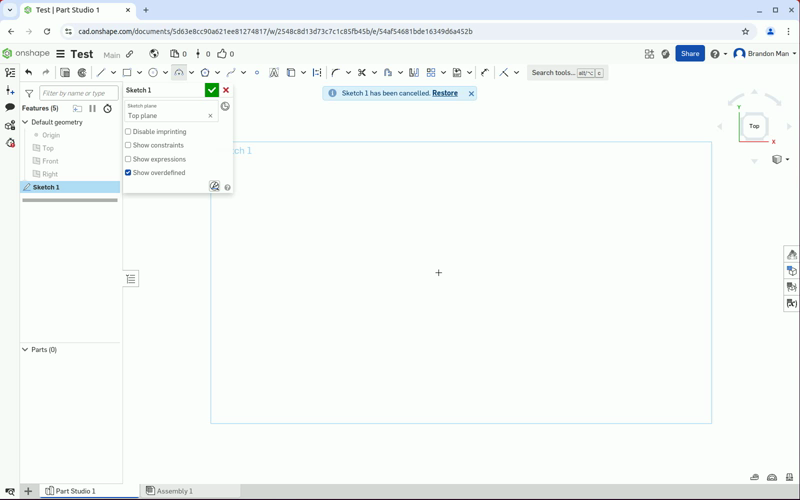
click(438, 272)
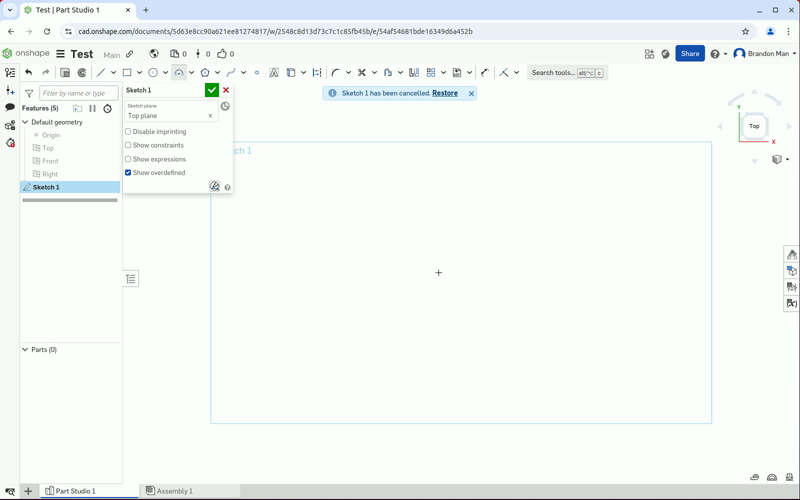
key_up(shift)
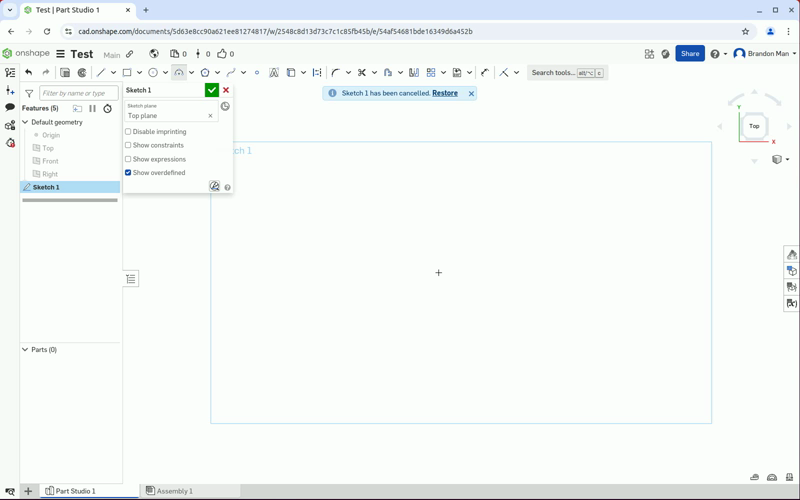
key_down(shift)
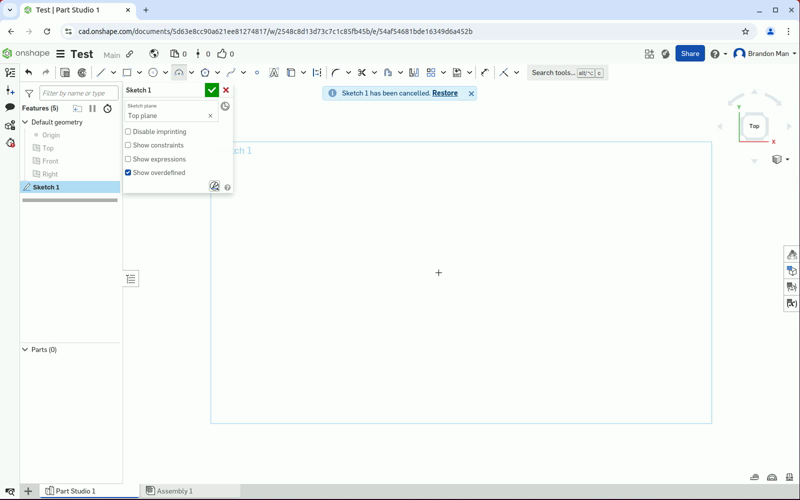
mouse_move(461, 257)
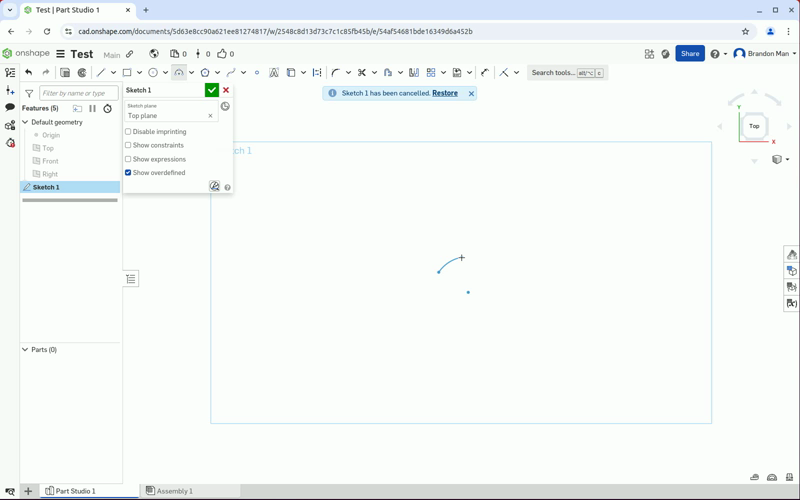
click(461, 257)
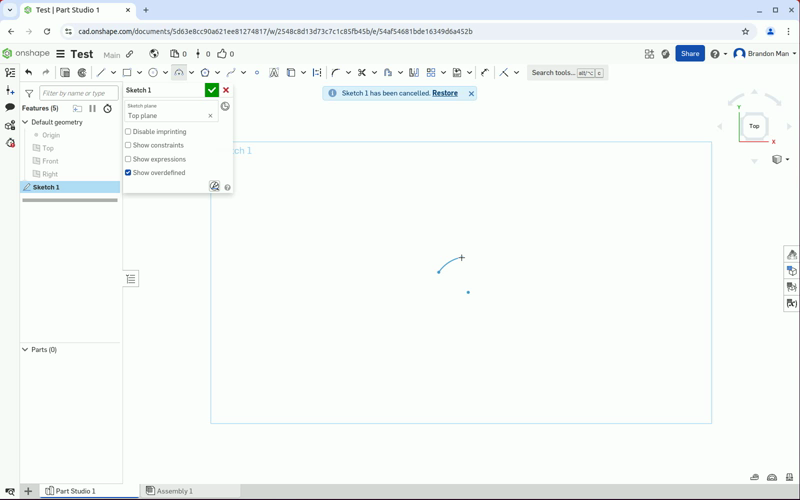
mouse_move(447, 261)
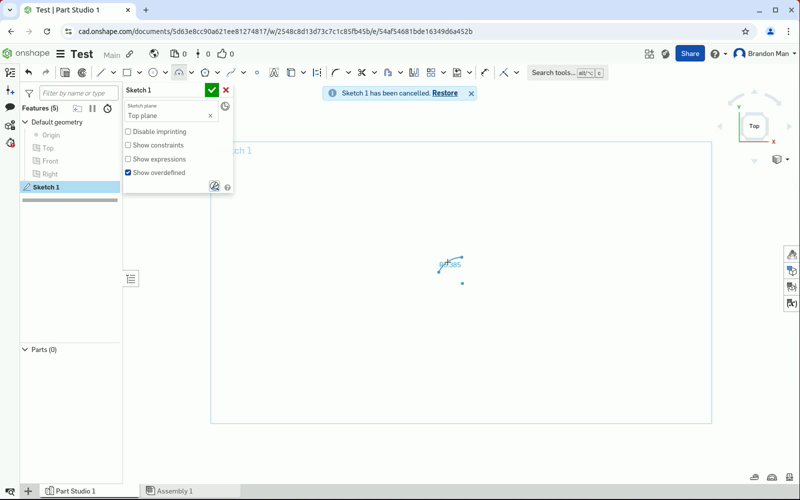
click(447, 261)
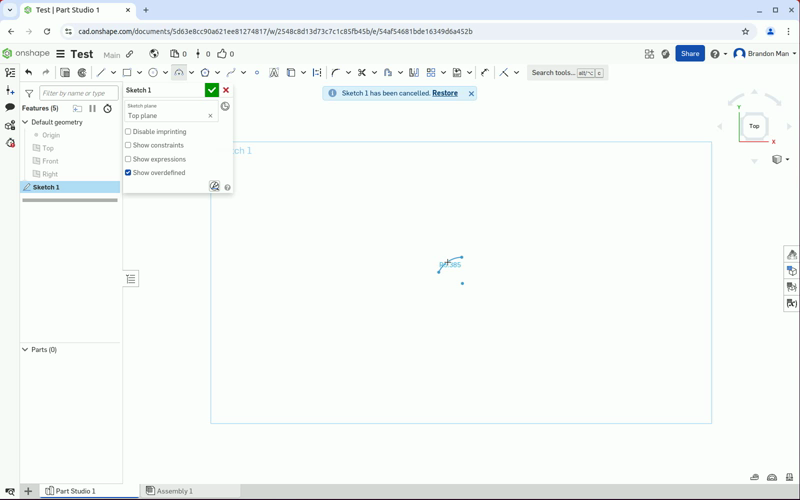
key_up(shift)
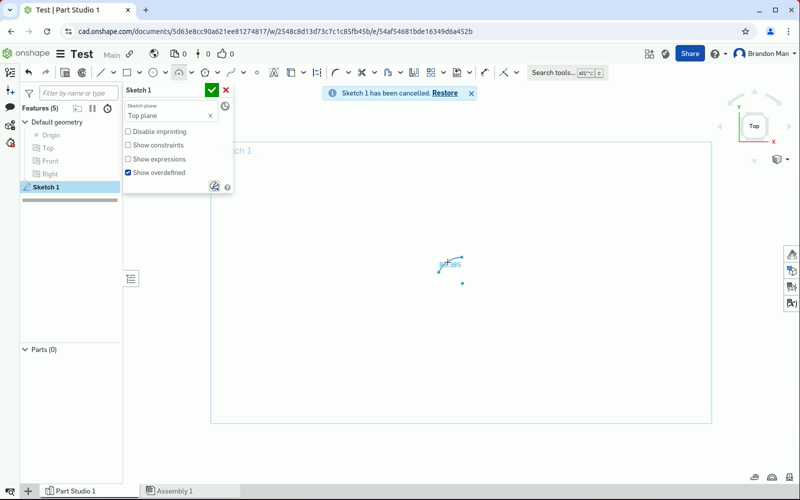
key(esc)
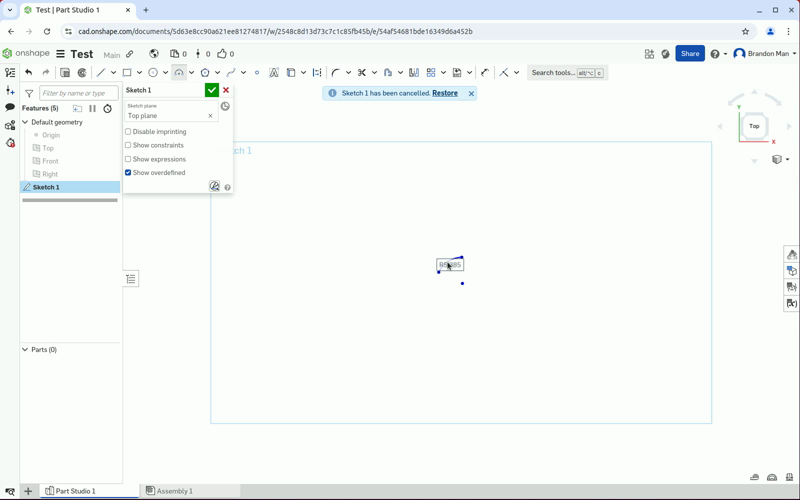
key(l)
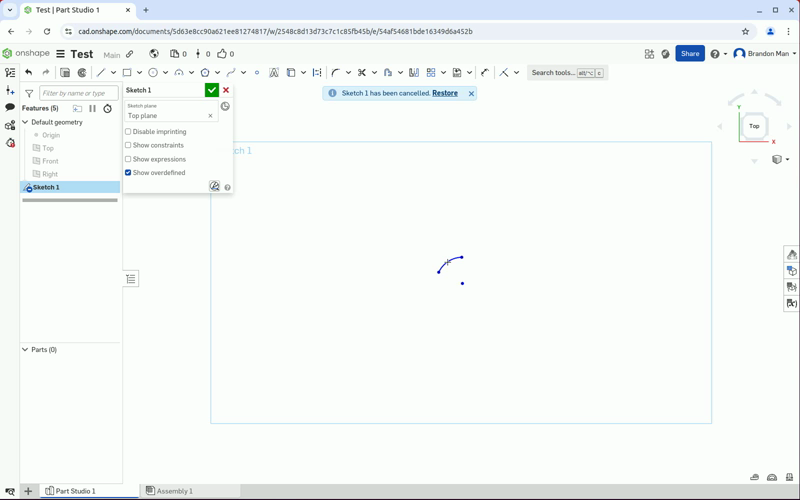
mouse_move(461, 257)
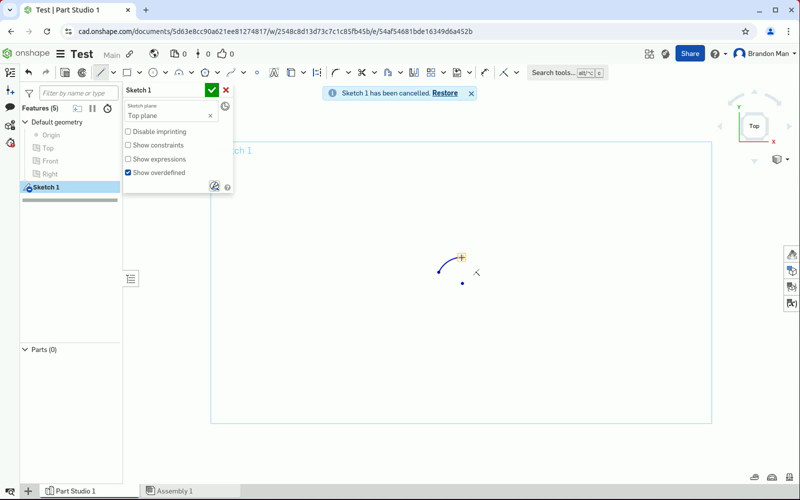
click(461, 257)
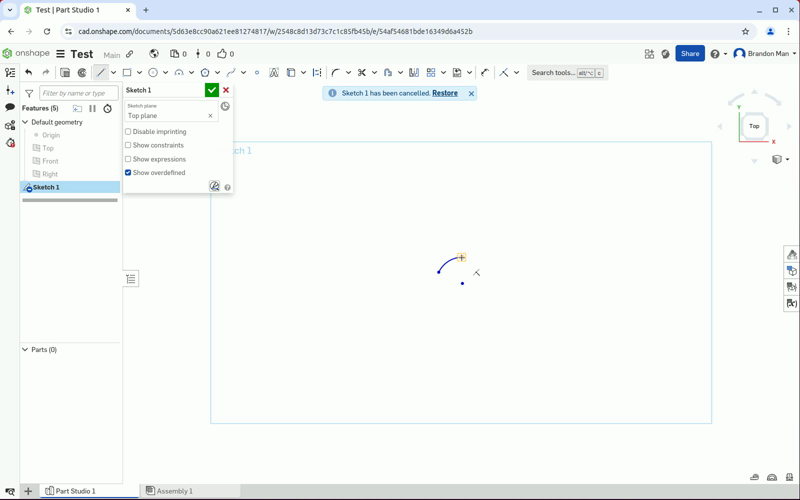
key_down(shift)
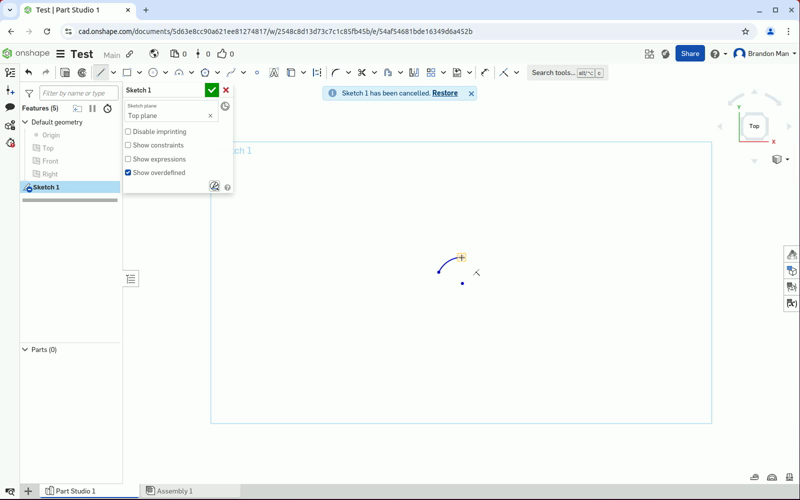
mouse_move(491, 257)
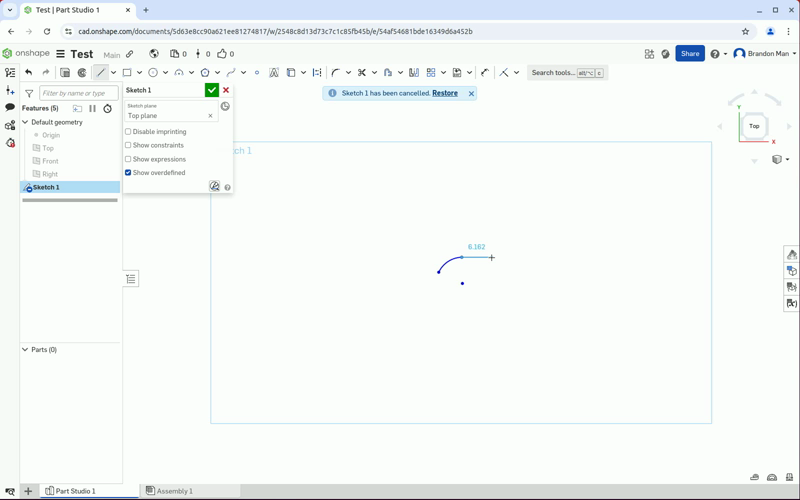
mouse_move(461, 254)
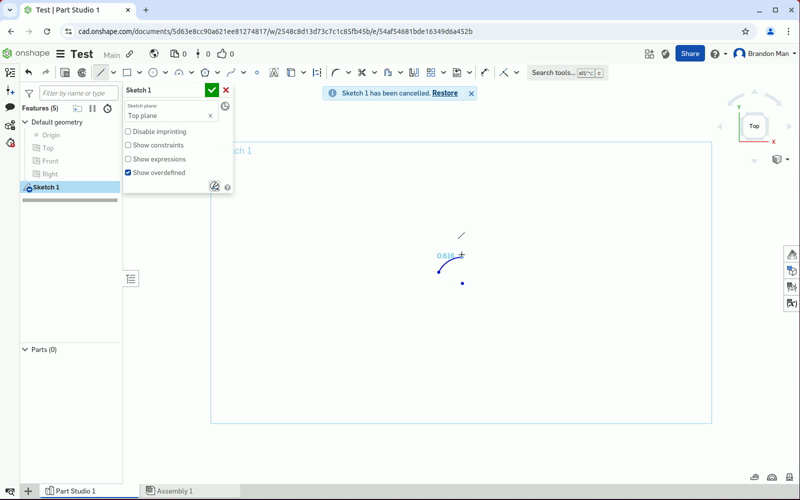
scroll(6)
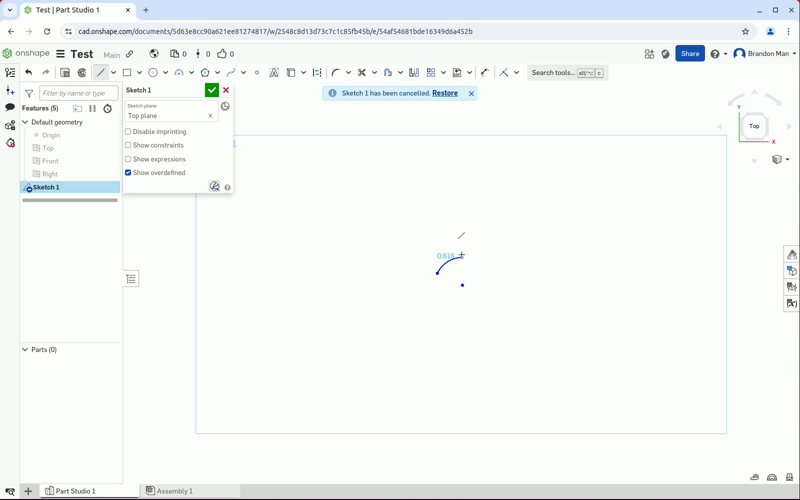
scroll(6)
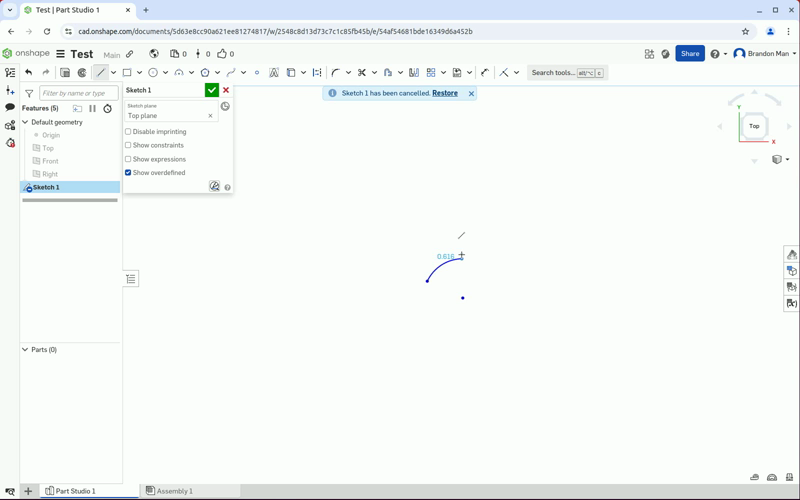
scroll(6)
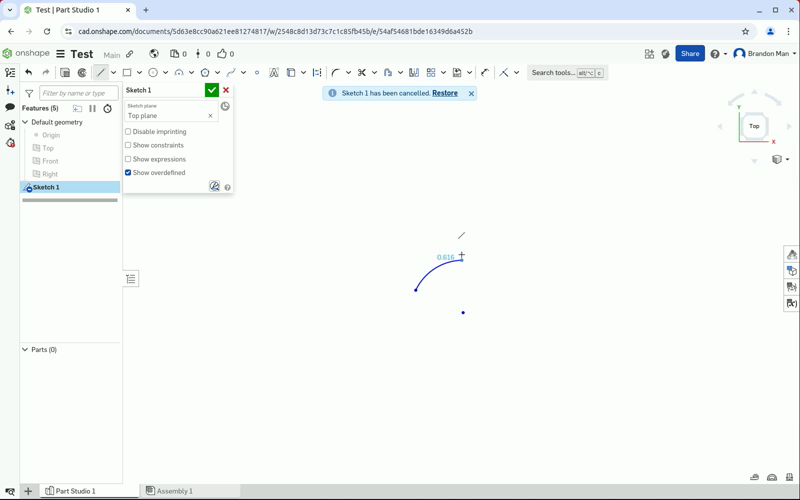
scroll(6)
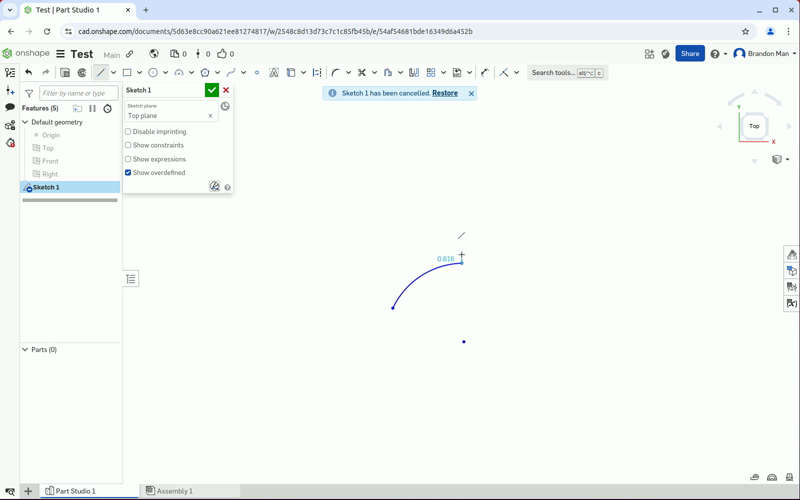
scroll(6)
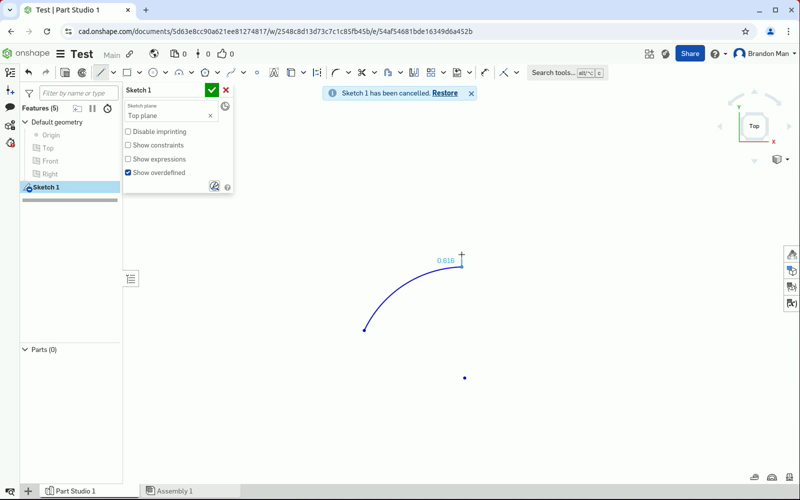
scroll(6)
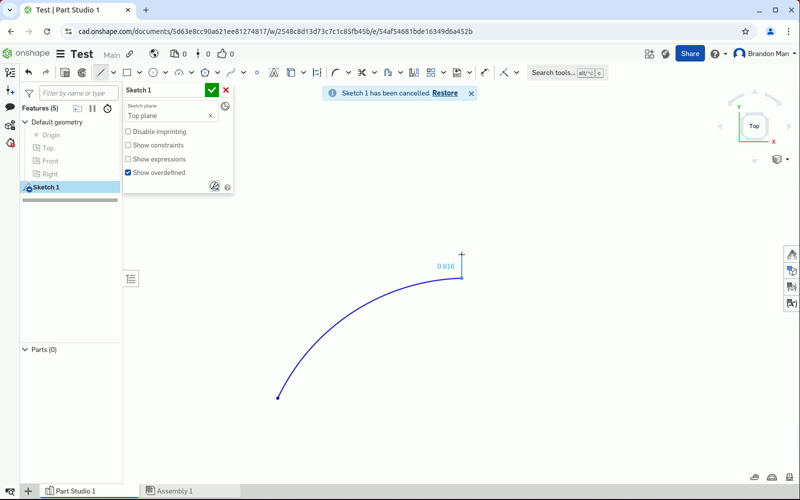
scroll(6)
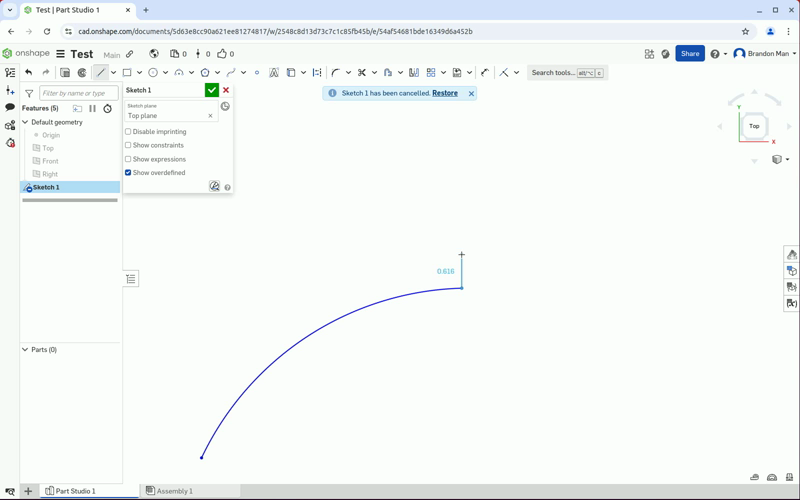
click(461, 254)
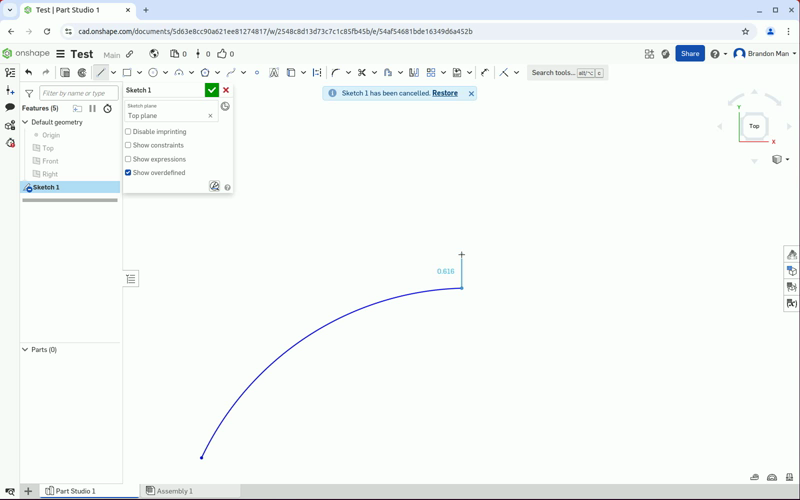
scroll(-6)
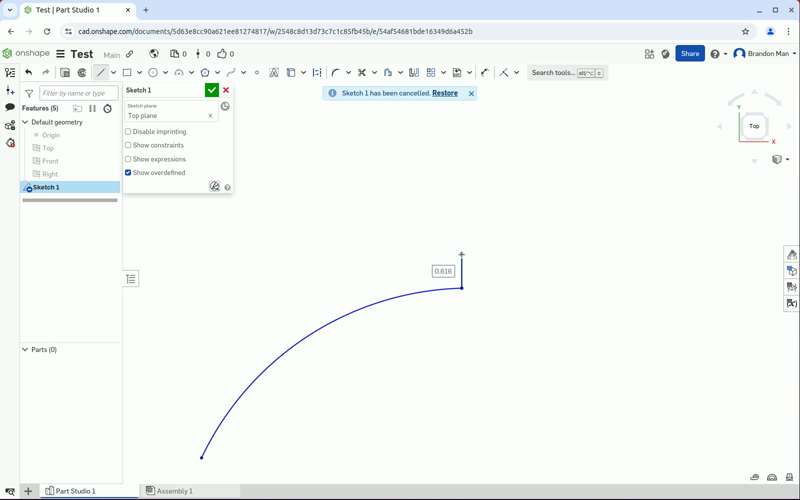
scroll(-6)
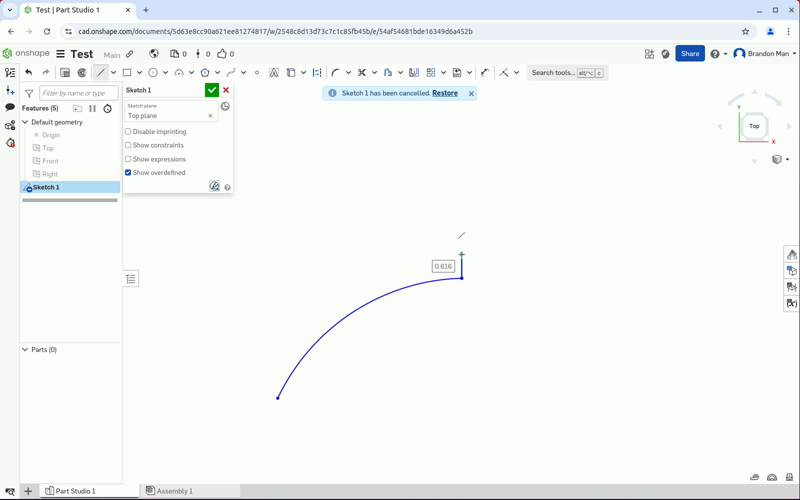
scroll(-6)
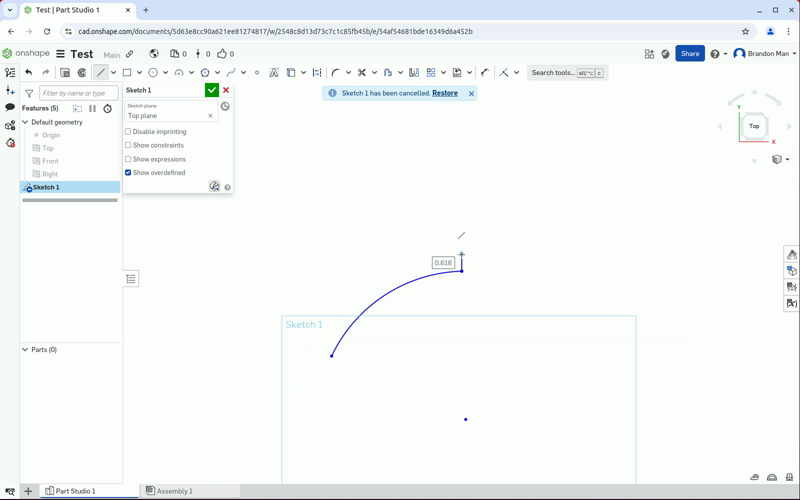
scroll(-6)
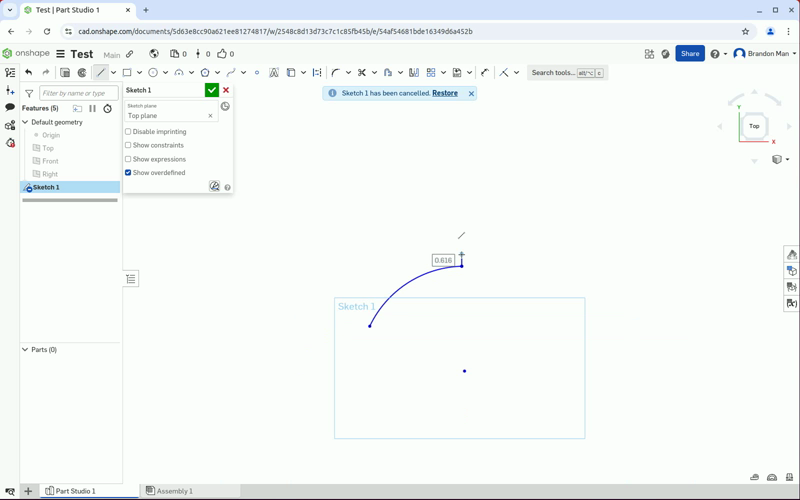
scroll(-6)
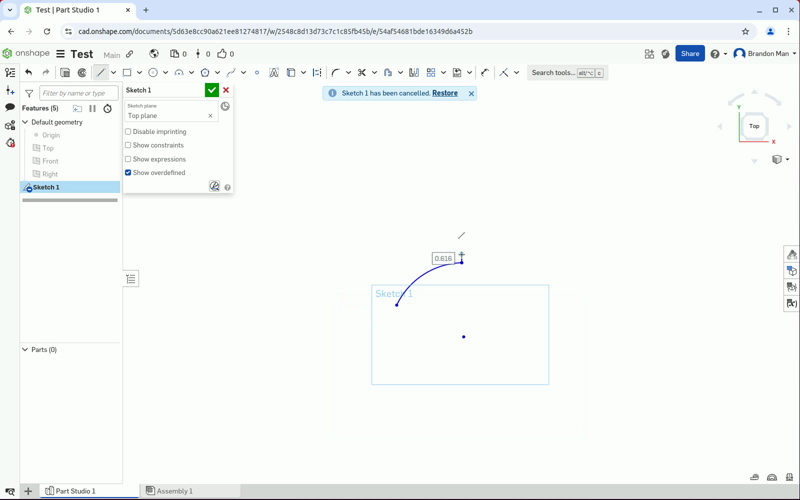
scroll(-6)
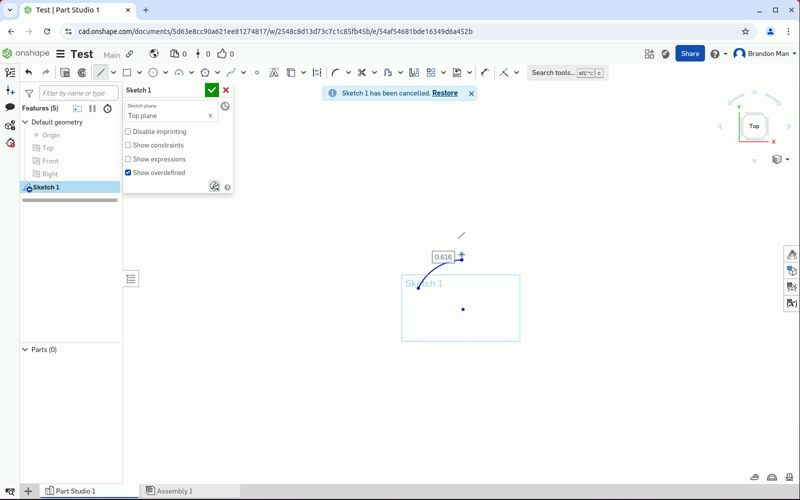
scroll(-6)
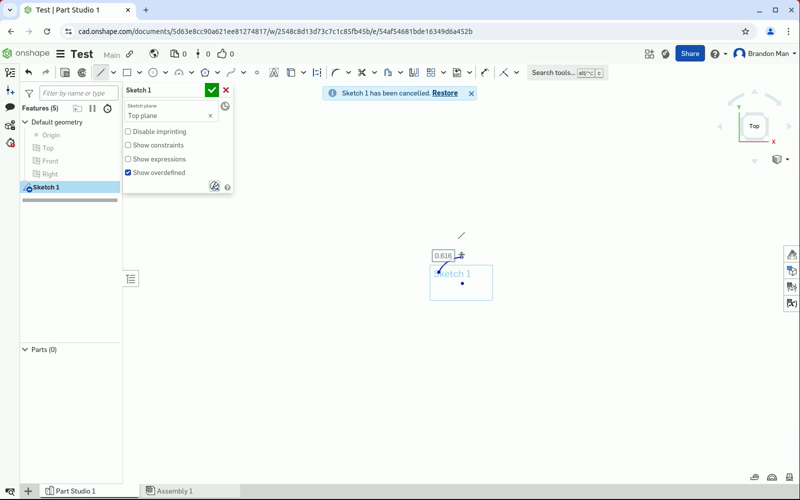
key_up(shift)
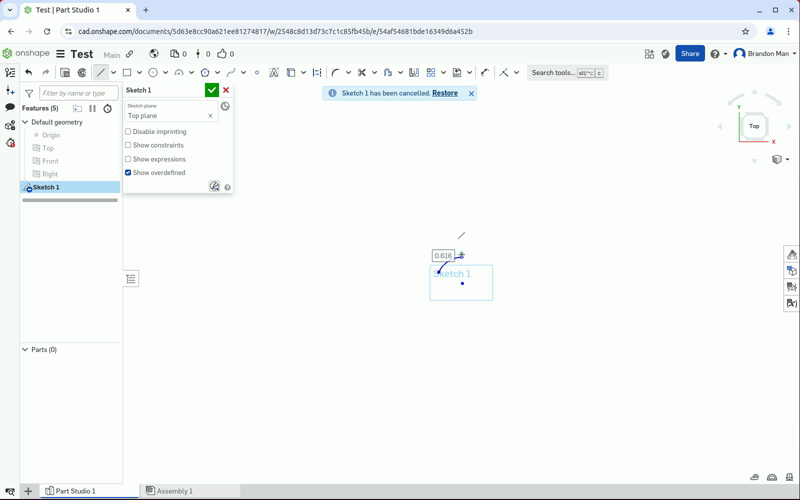
key_down(shift)
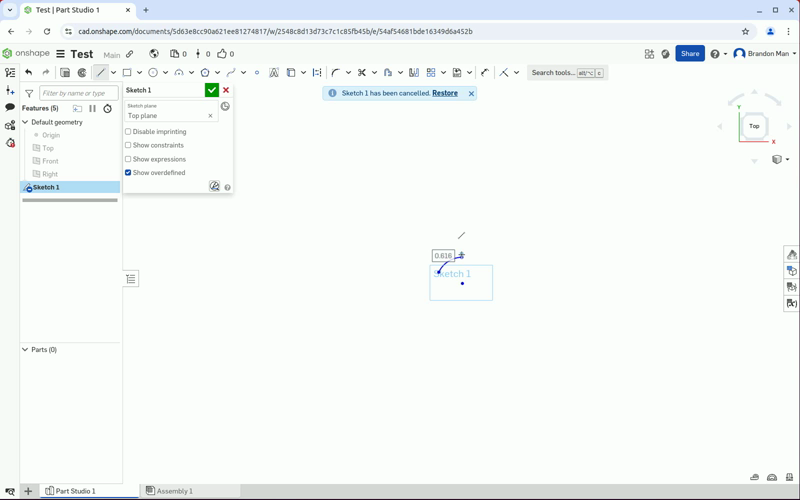
mouse_move(491, 254)
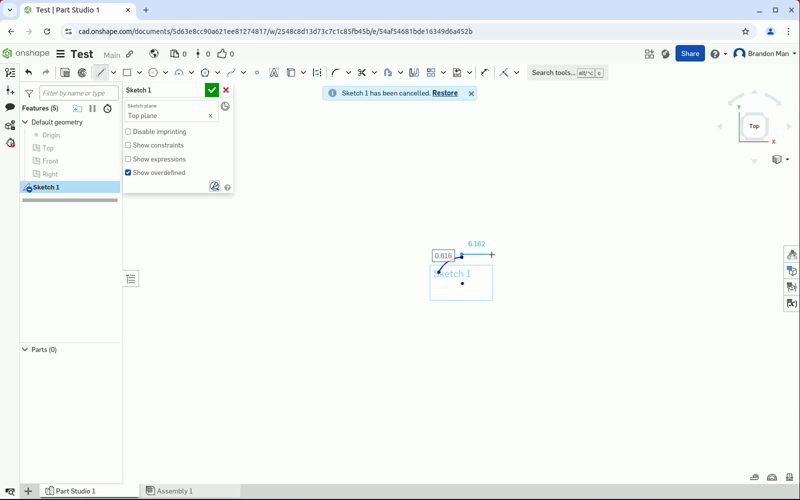
mouse_move(438, 254)
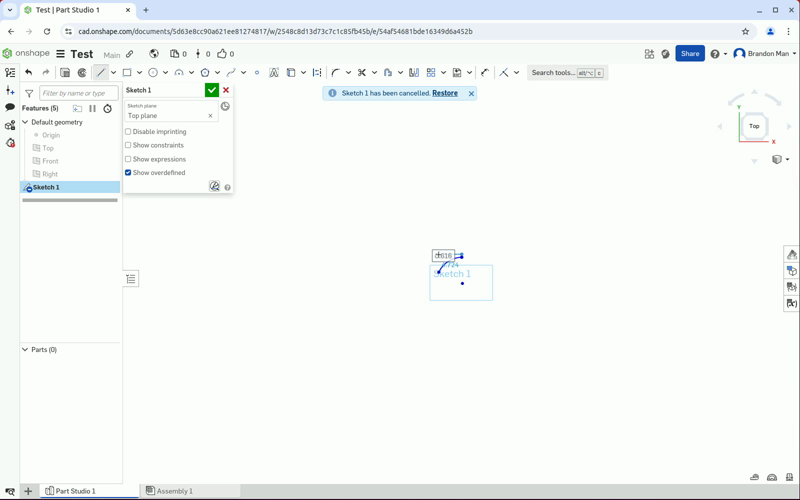
click(438, 254)
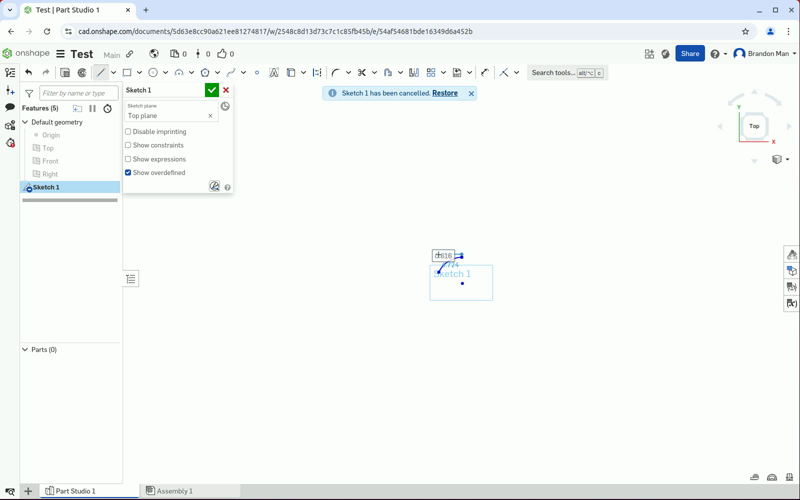
key_up(shift)
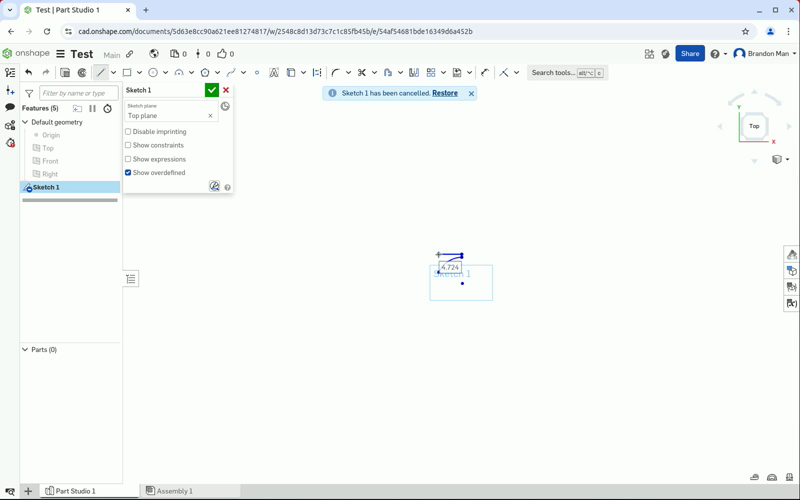
mouse_move(468, 254)
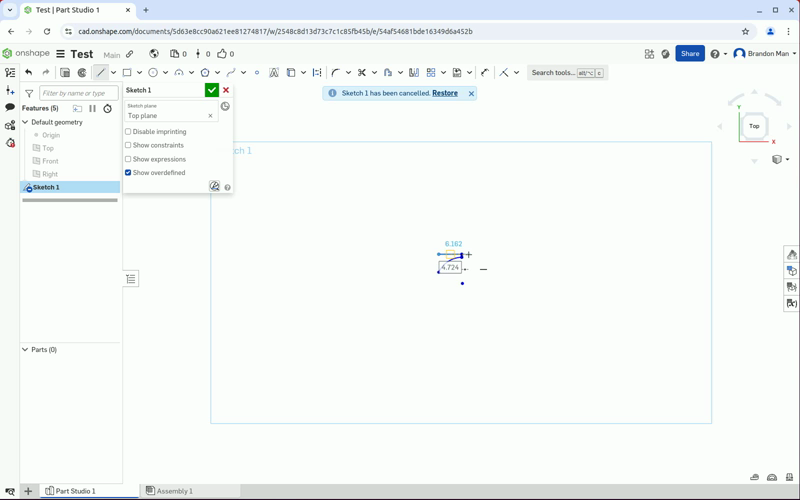
key_down(shift)
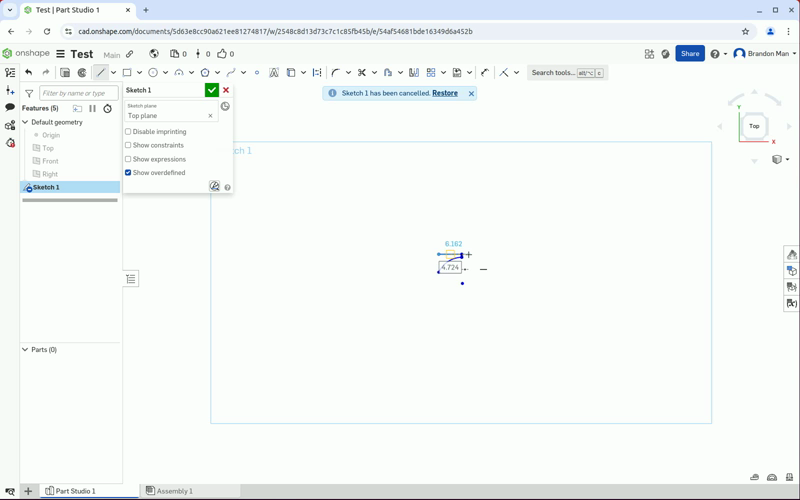
mouse_move(438, 272)
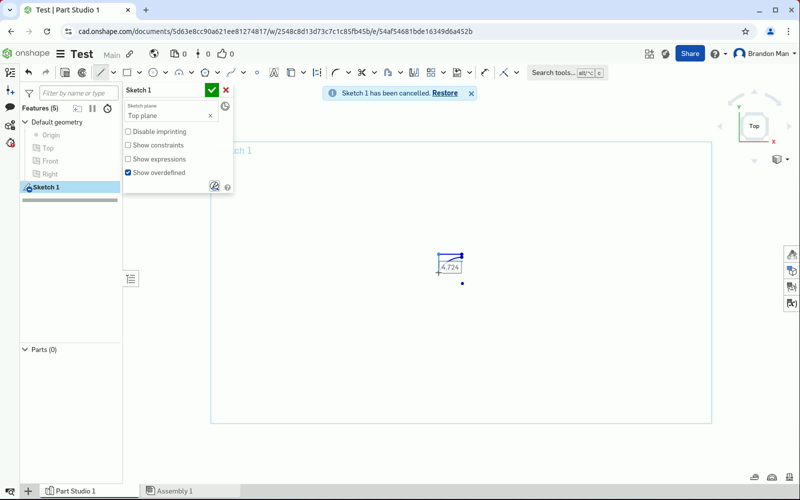
key_up(shift)
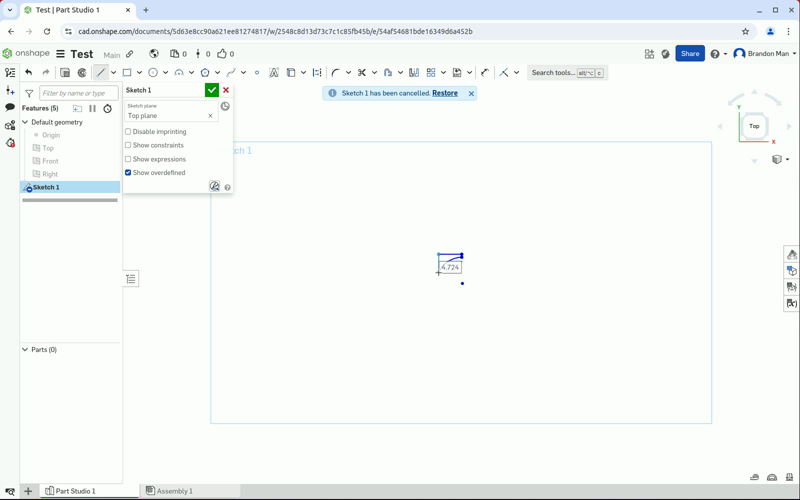
click(438, 272)
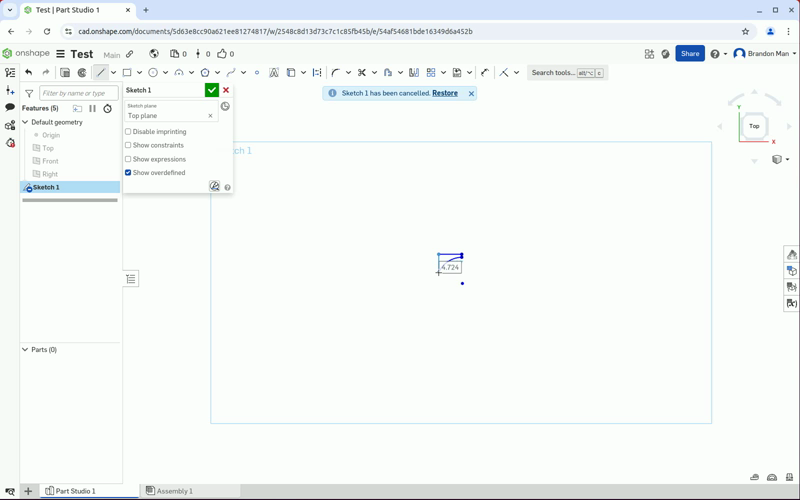
key(esc)
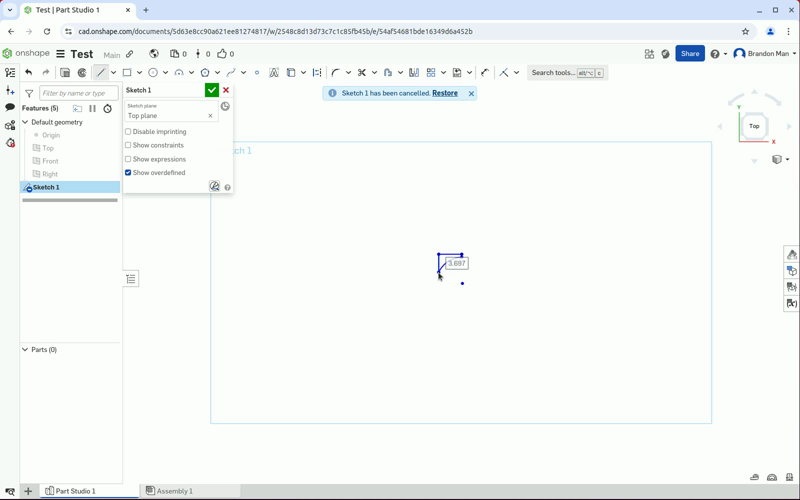
mouse_move(442, 265)
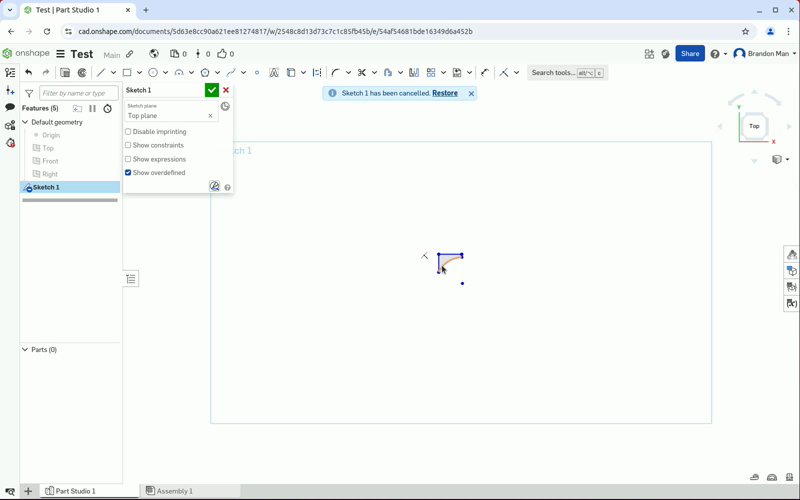
scroll(6)
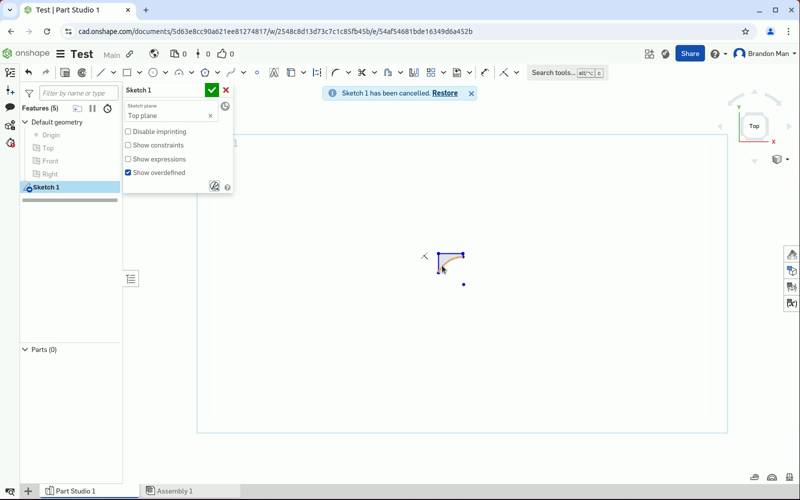
scroll(6)
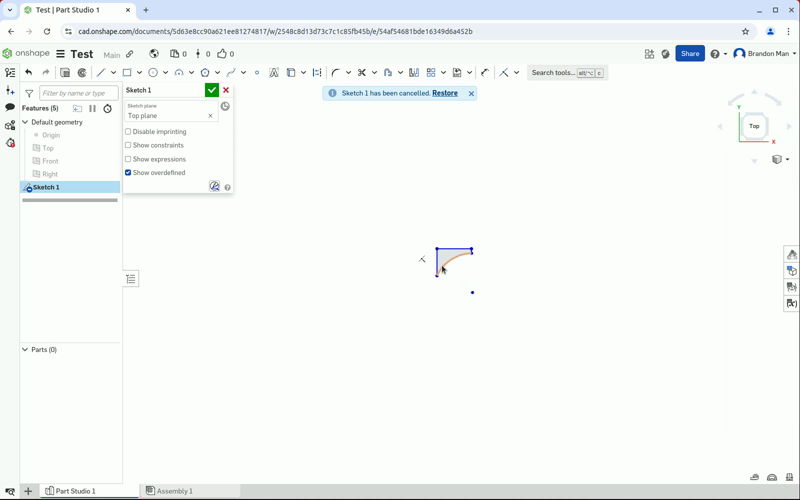
scroll(6)
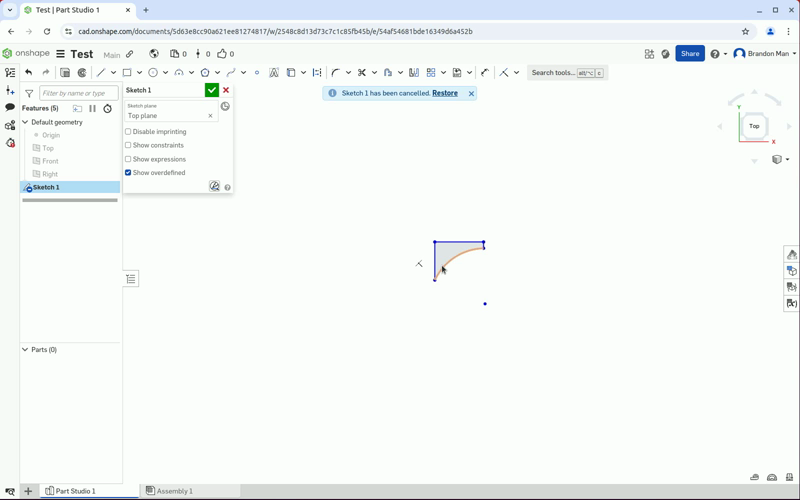
scroll(6)
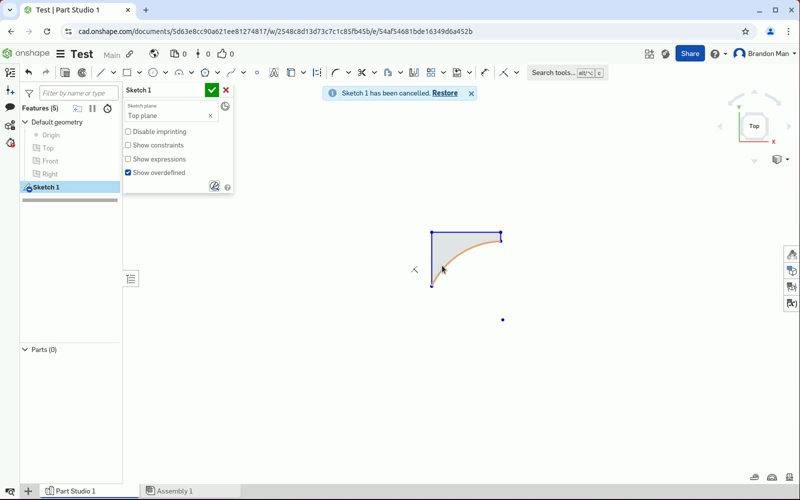
scroll(6)
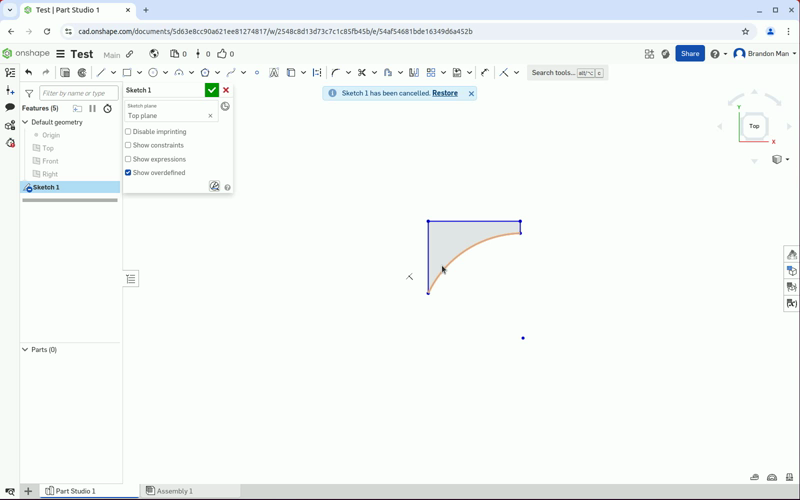
scroll(6)
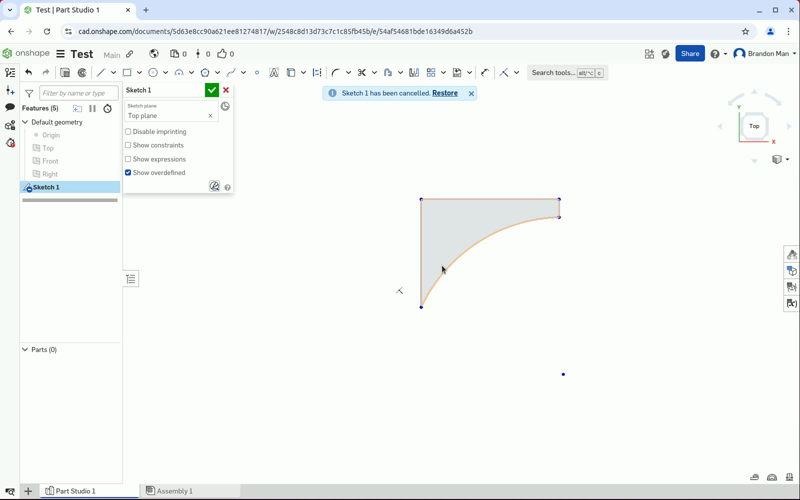
scroll(6)
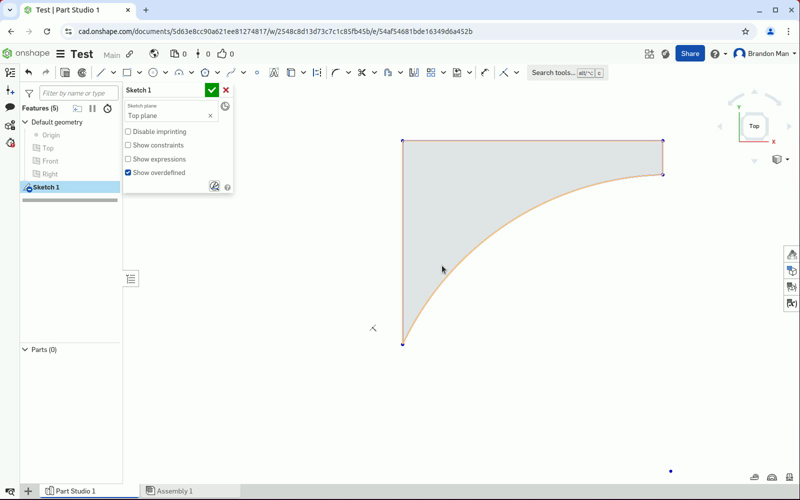
click(442, 265)
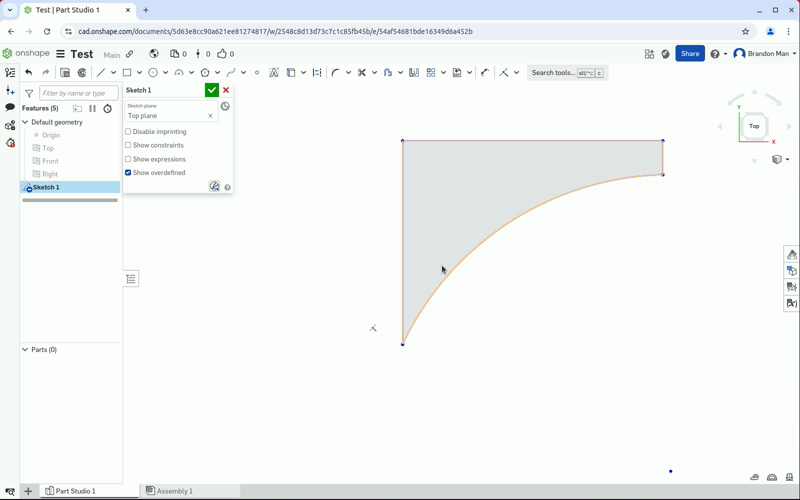
scroll(-6)
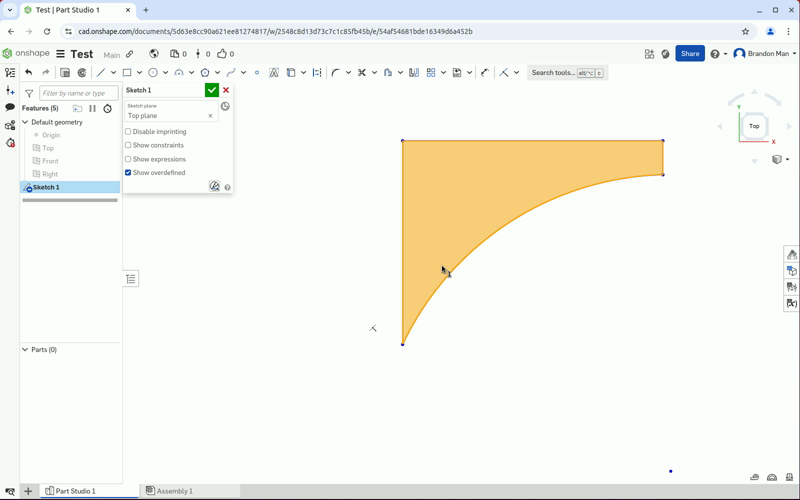
scroll(-6)
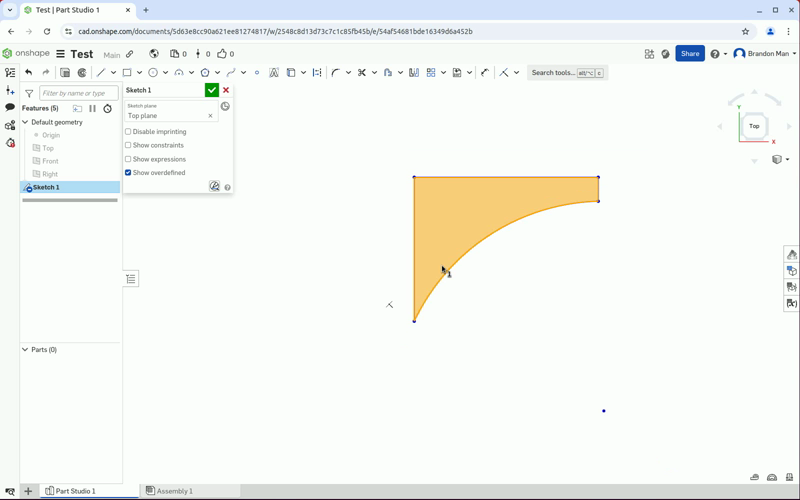
scroll(-6)
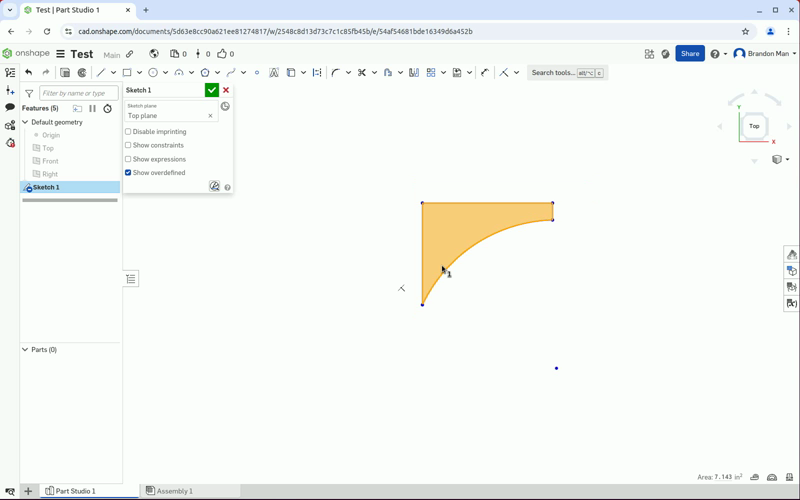
scroll(-6)
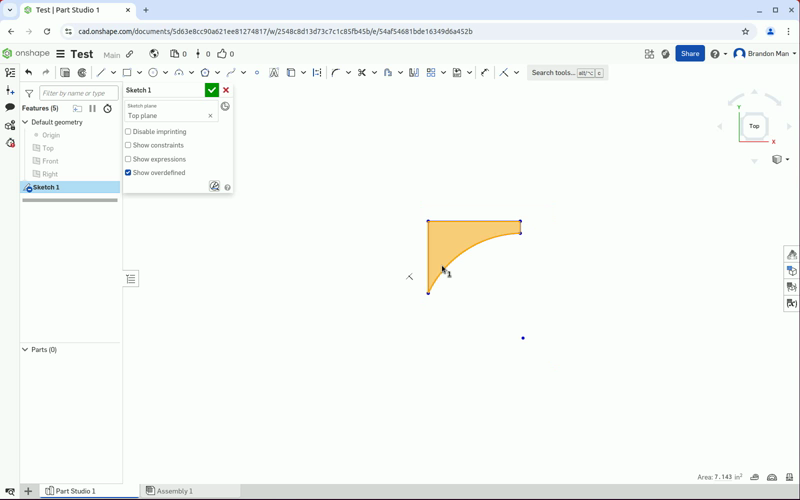
scroll(-6)
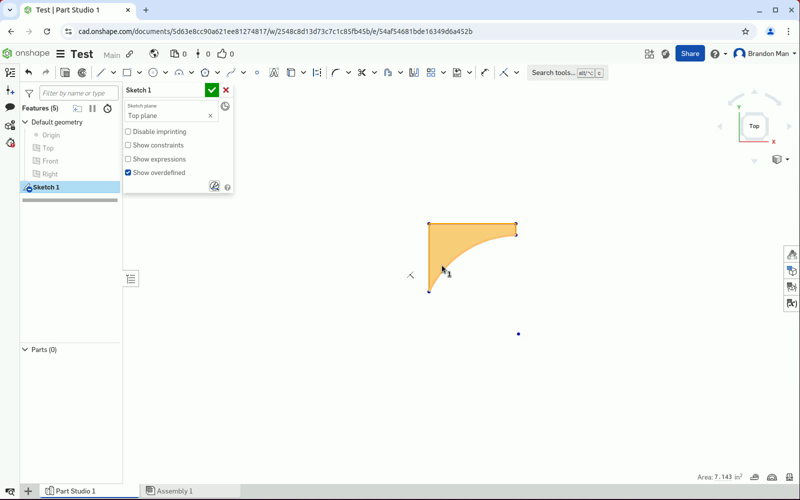
scroll(-6)
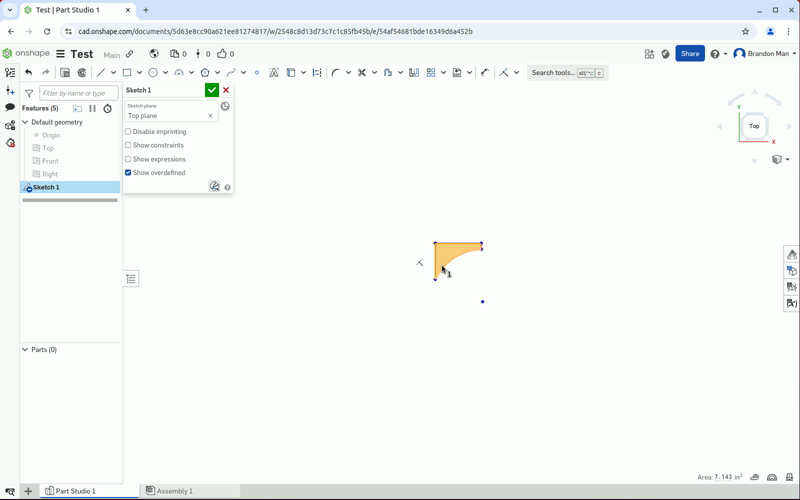
scroll(-6)
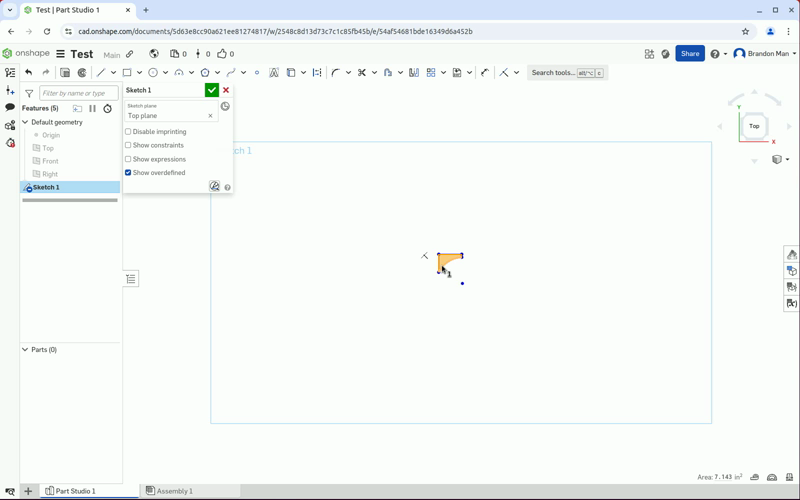
mouse_move(73, 352)
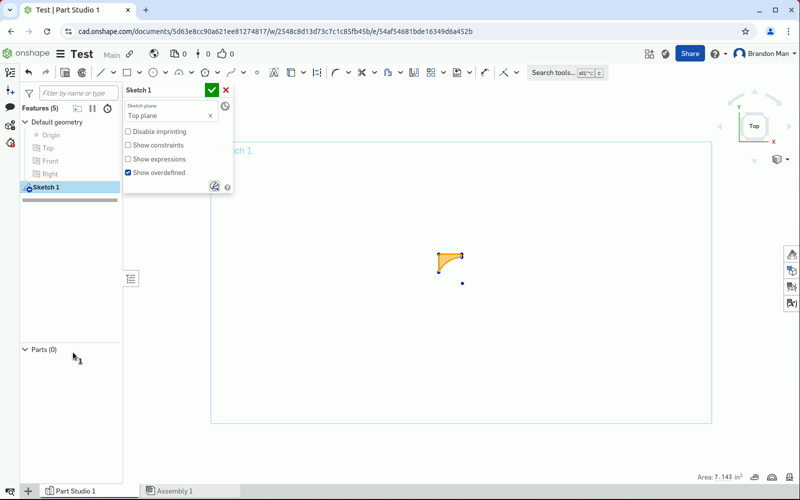
key(shift+y)
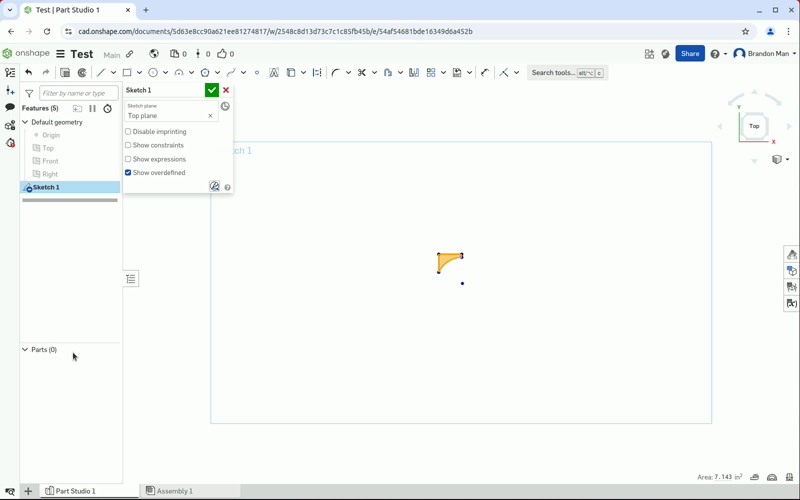
key(shift+e)
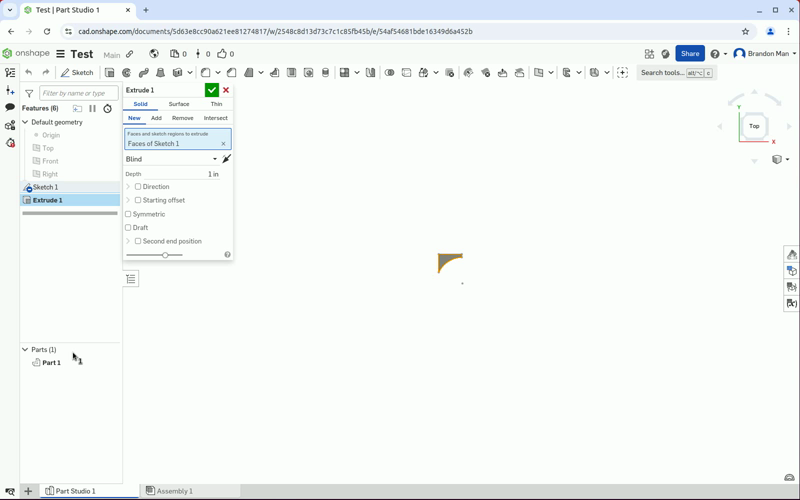
mouse_move(143, 106)
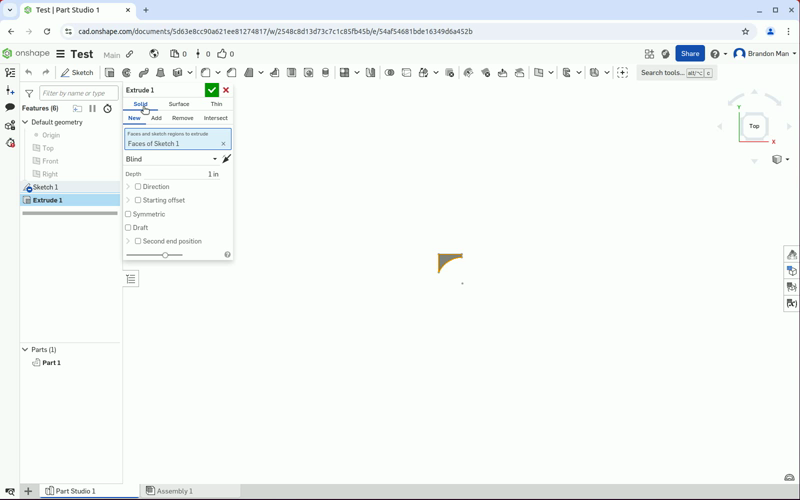
click(143, 106)
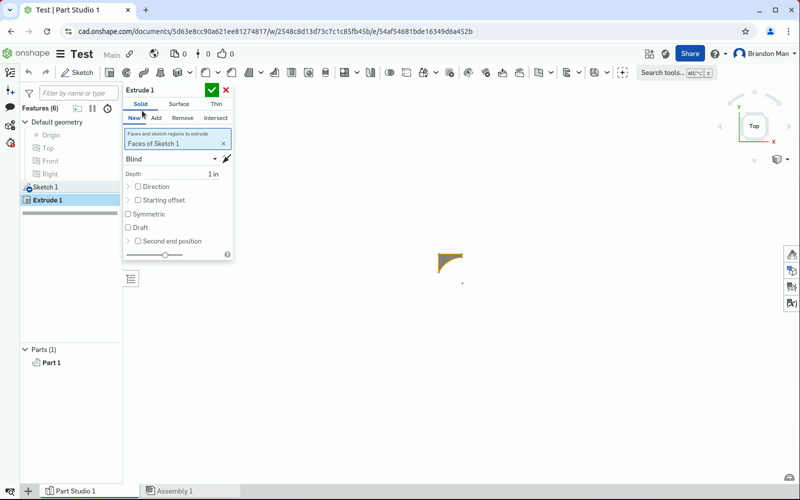
mouse_move(137, 120)
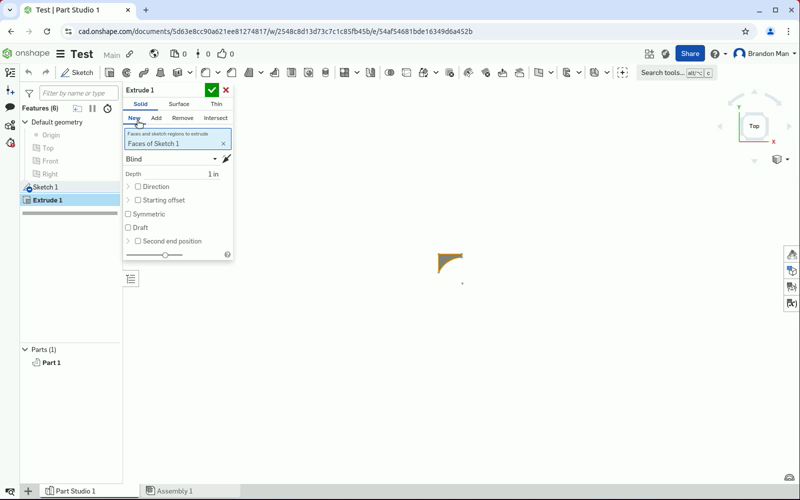
click(137, 120)
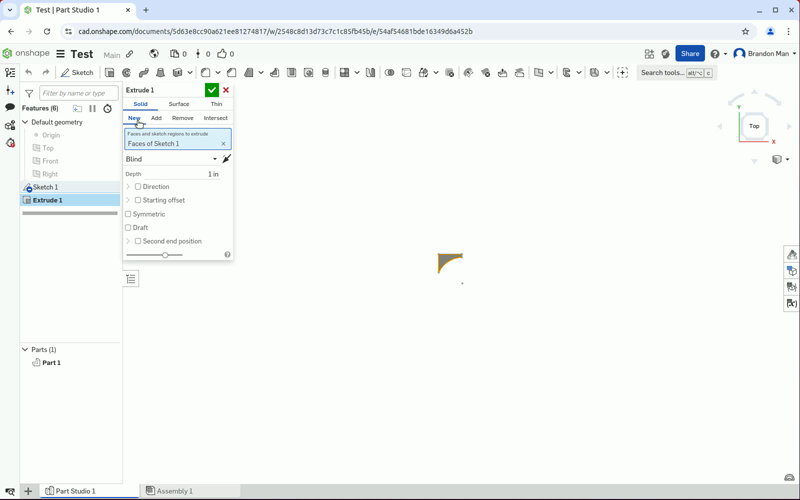
key(tab, 4)
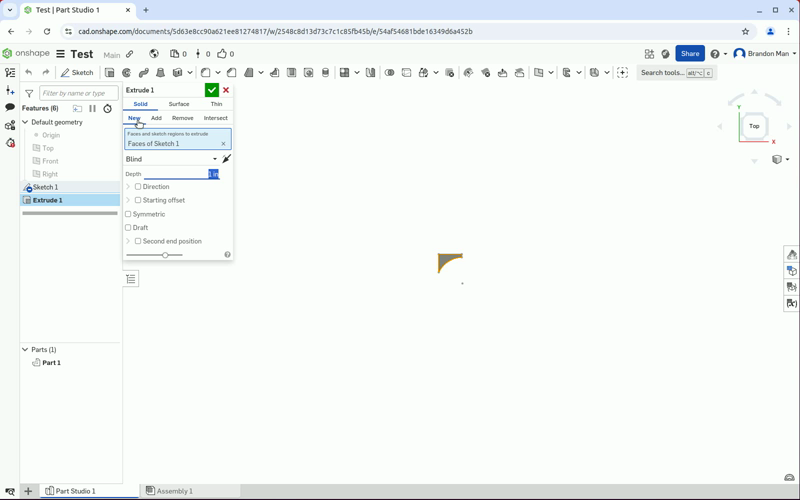
text(23.108)
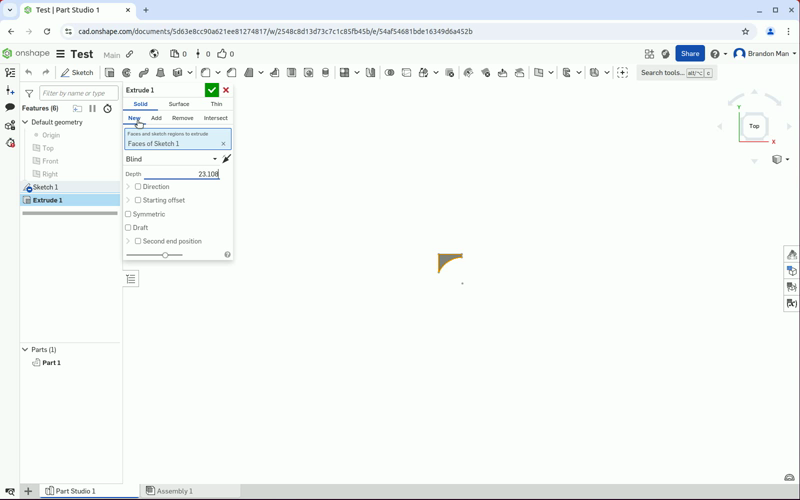
key(enter)
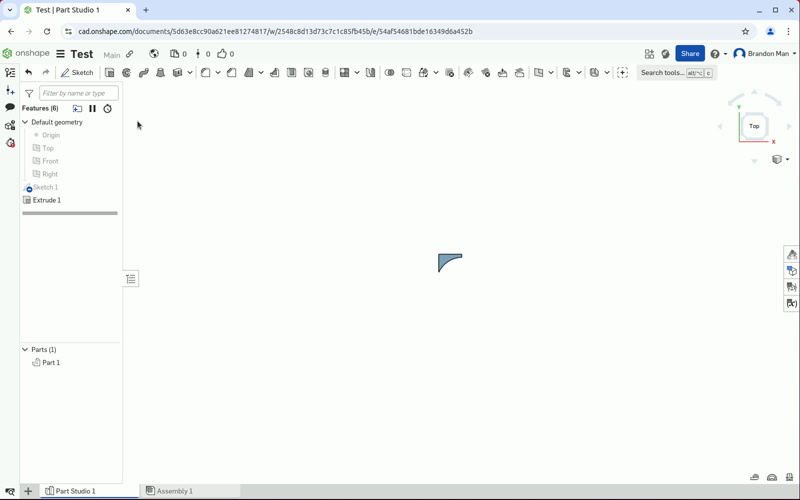
key(shift+h)
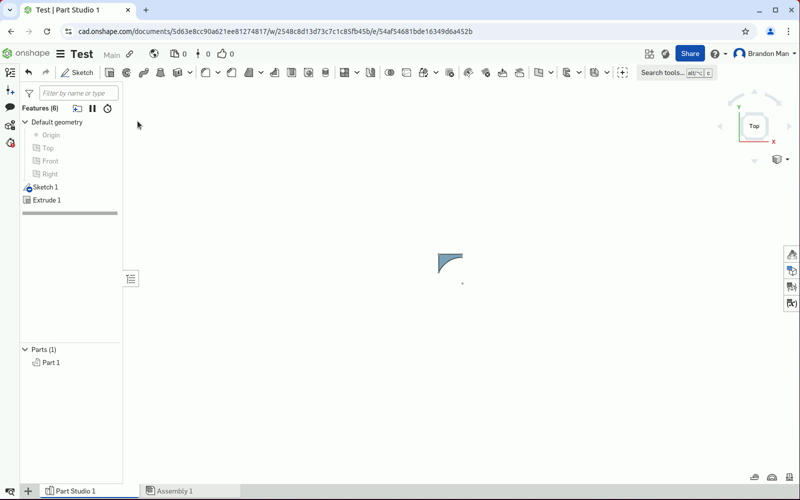
key(shift+h)
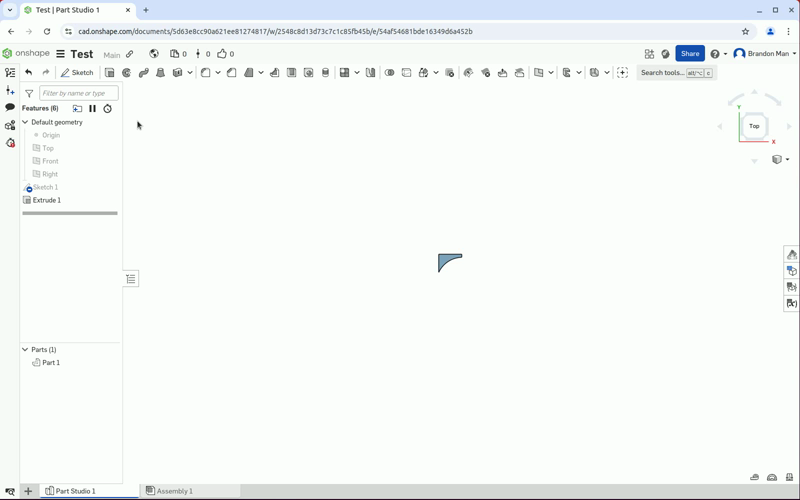
mouse_move(73, 189)
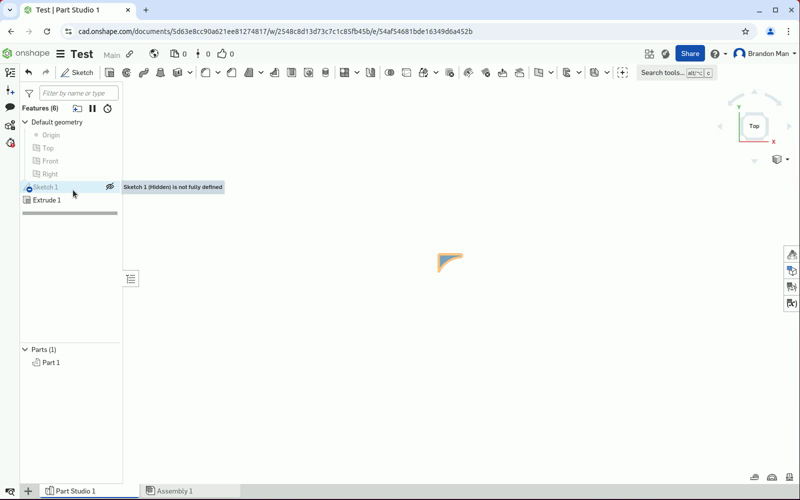
click(73, 189)
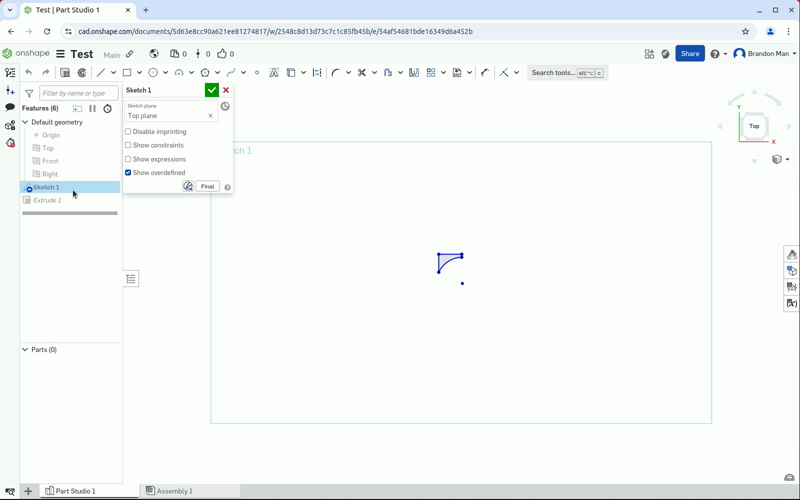
mouse_move(229, 92)
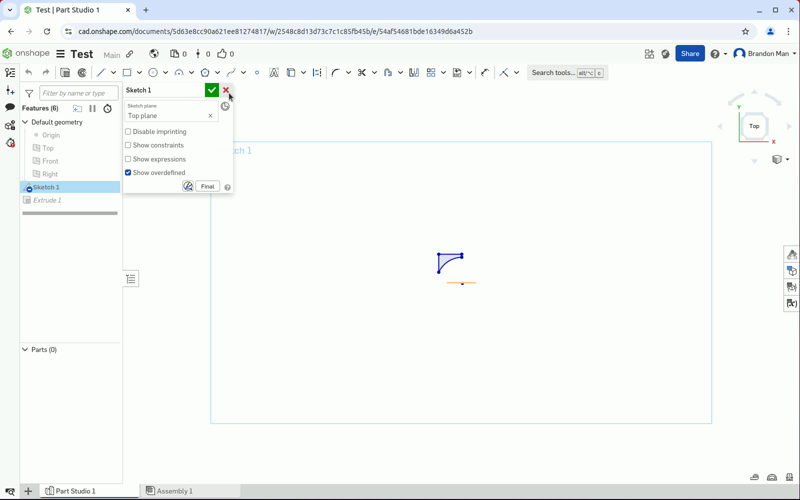
click(229, 92)
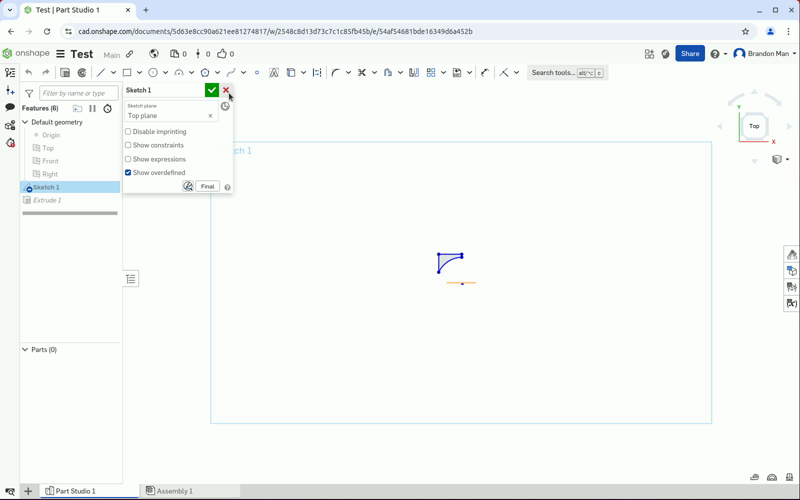
key(shift+s)
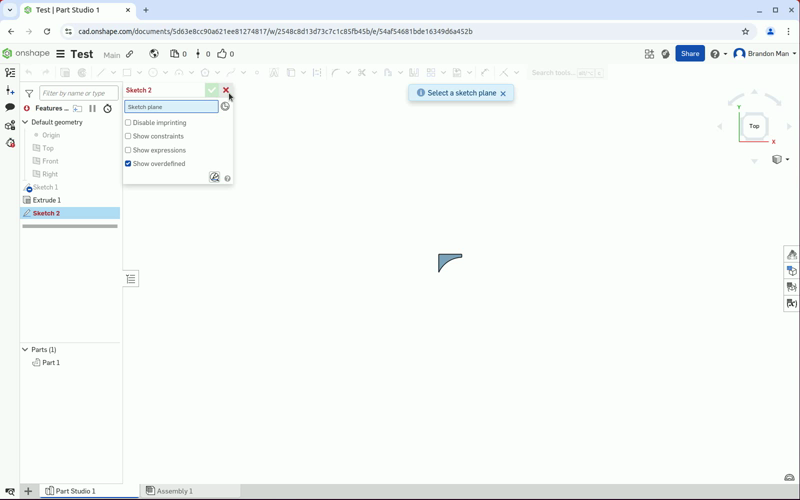
mouse_move(73, 150)
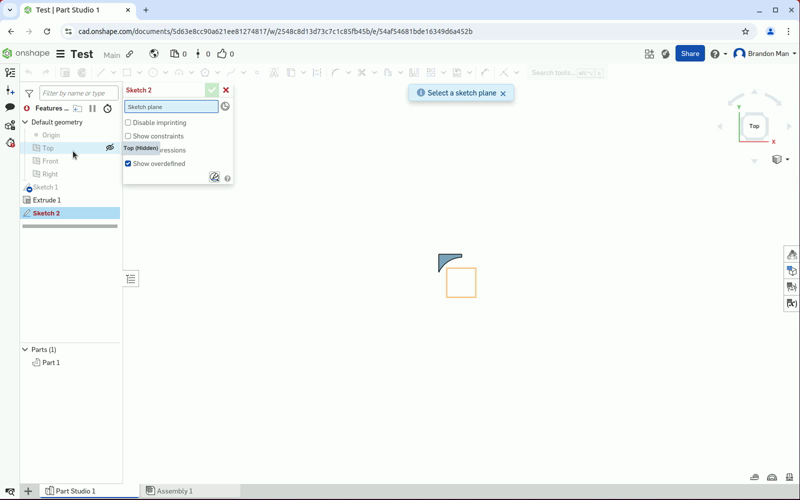
click(73, 150)
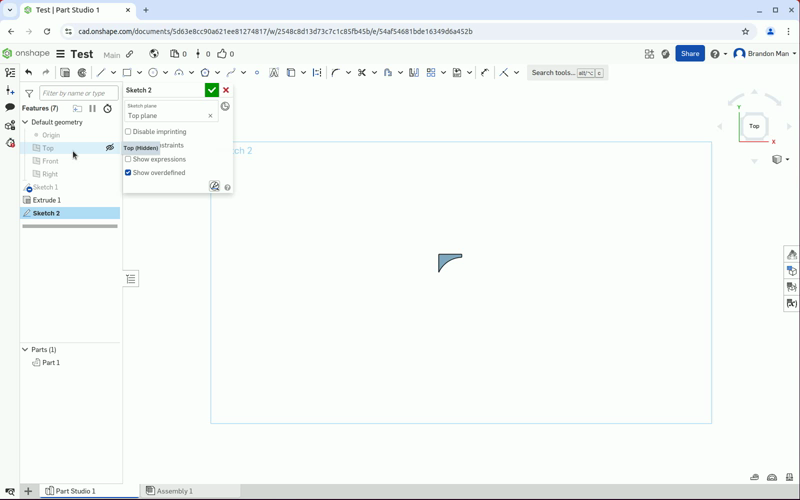
mouse_move(73, 352)
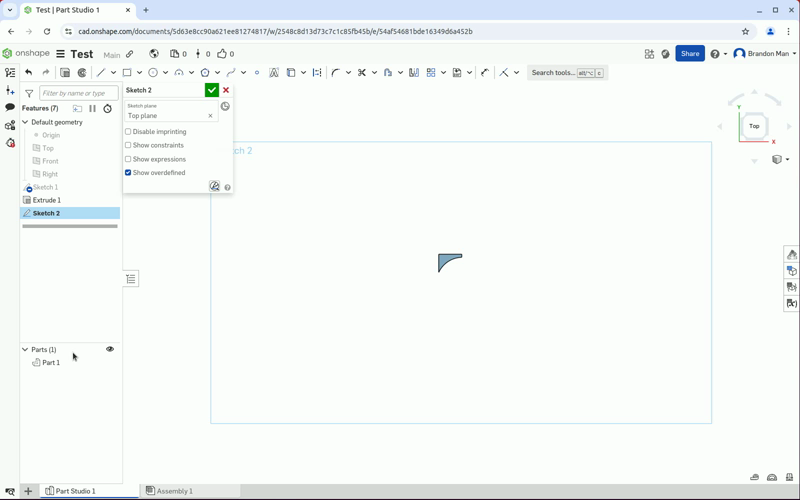
key(y)
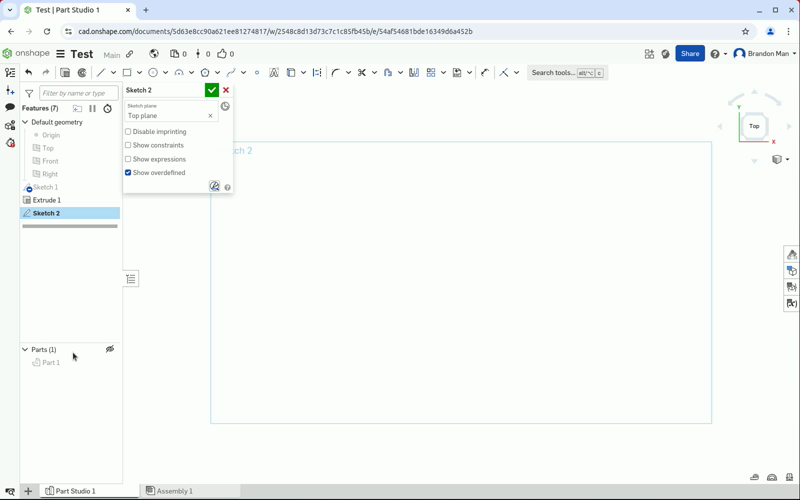
key(l)
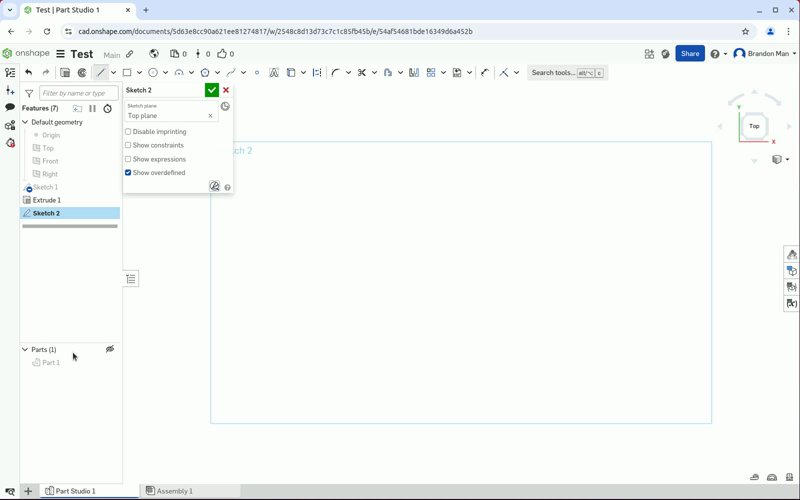
key_down(shift)
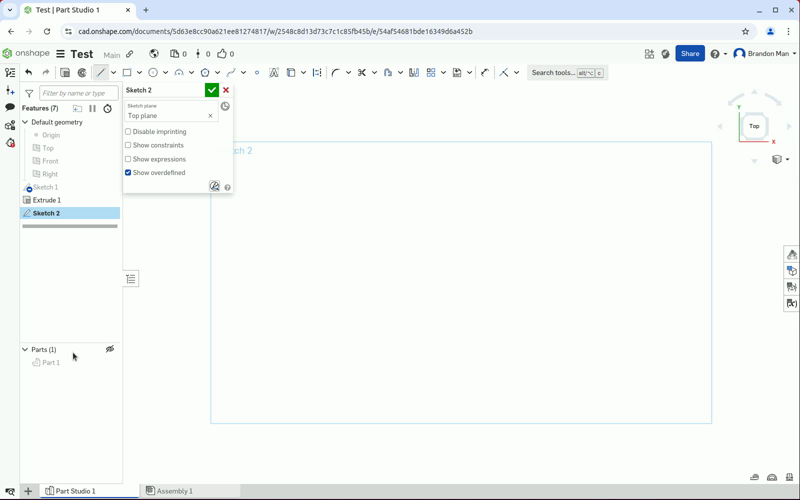
mouse_move(438, 327)
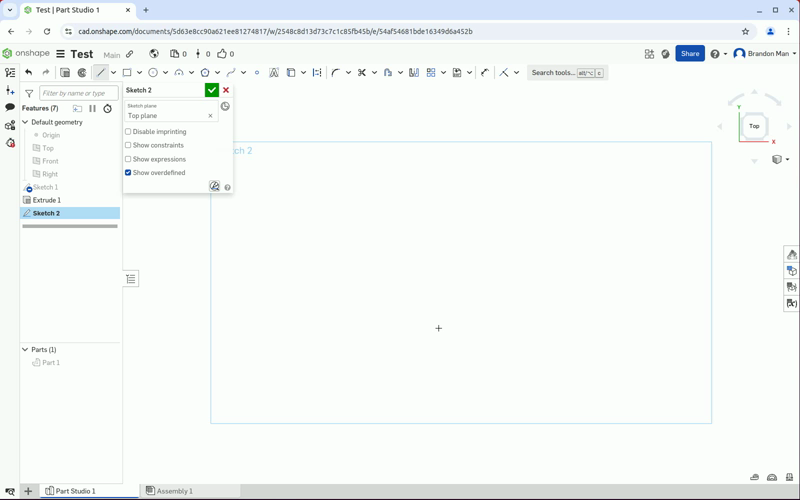
click(438, 327)
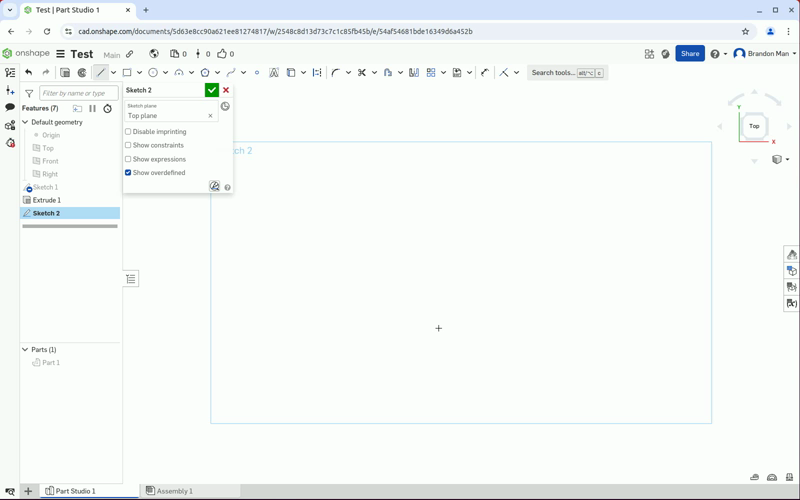
key_up(shift)
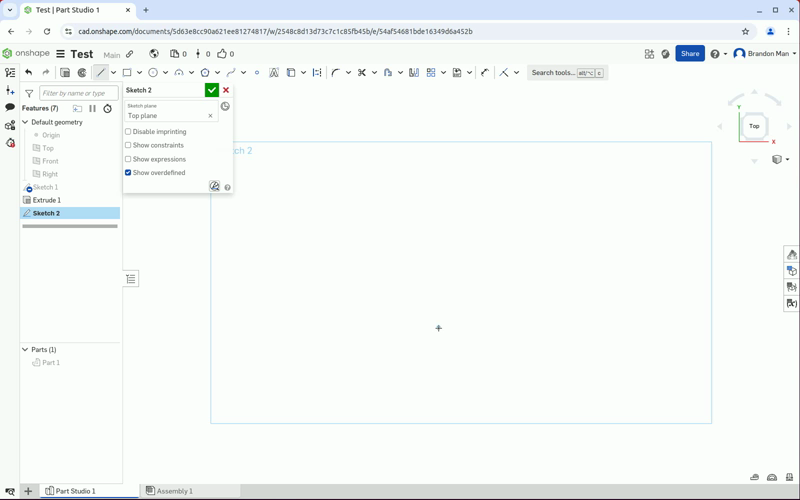
key_down(shift)
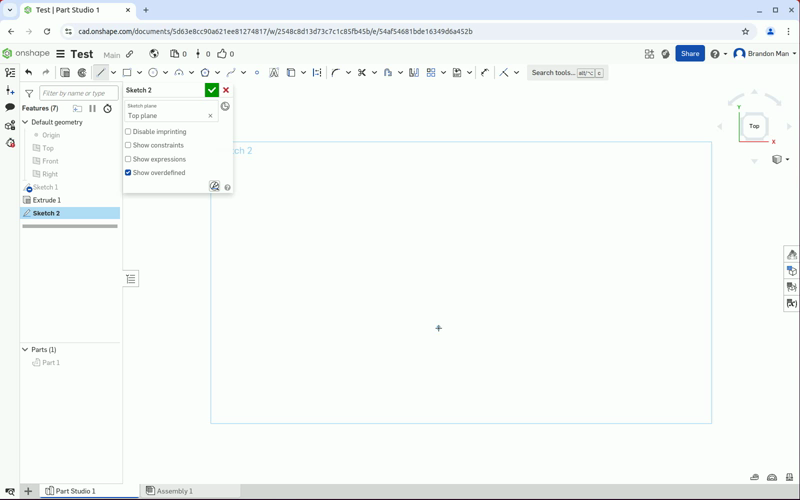
mouse_move(468, 327)
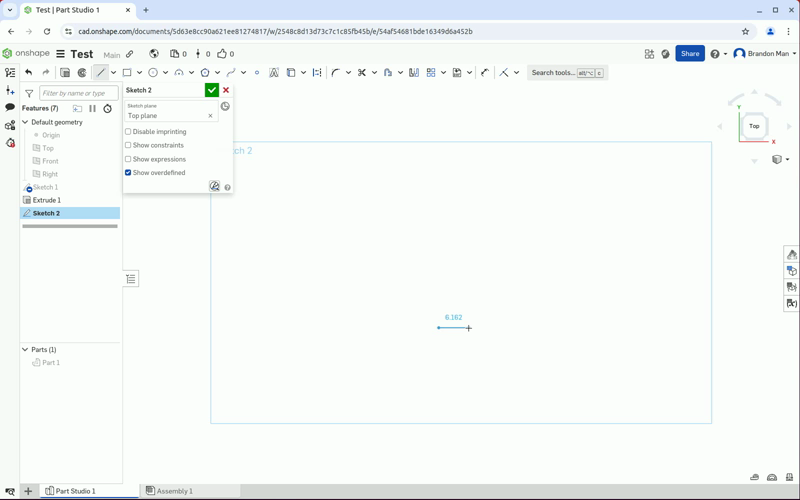
mouse_move(461, 327)
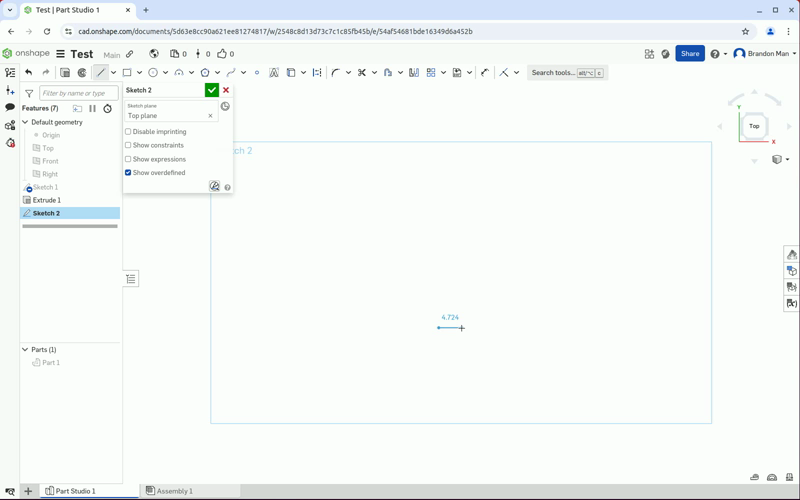
click(461, 327)
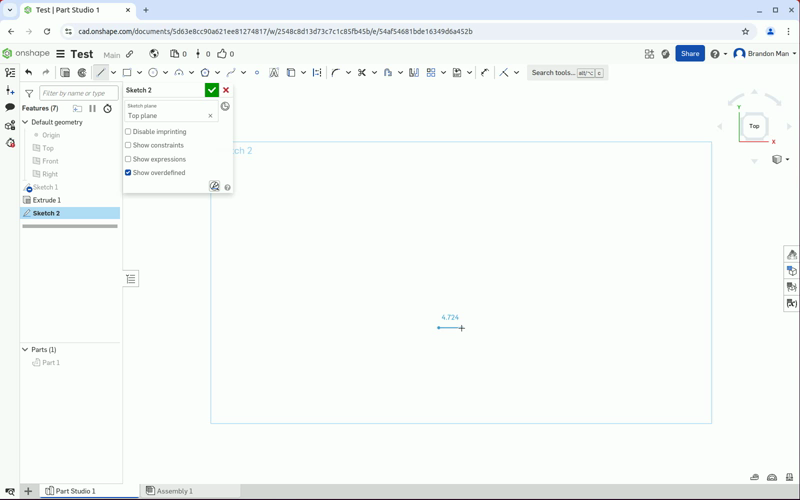
key_up(shift)
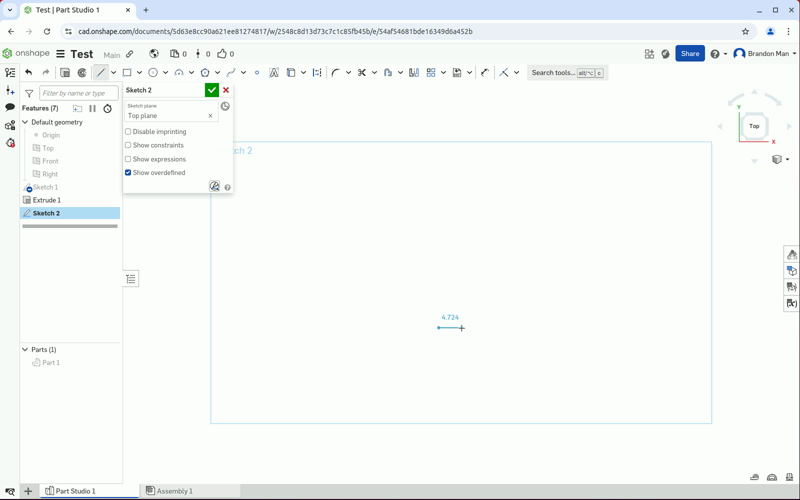
key_down(shift)
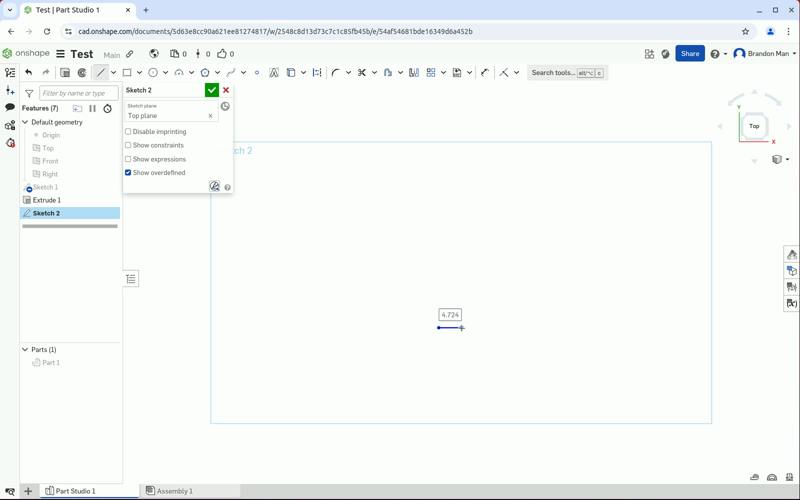
mouse_move(491, 327)
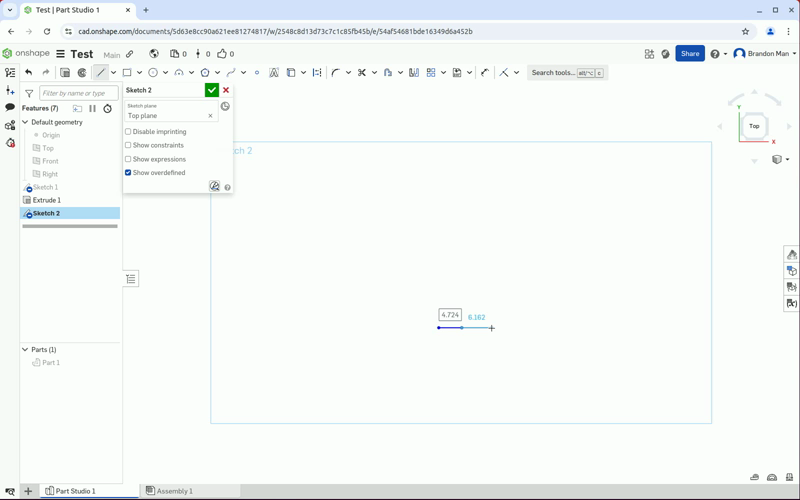
mouse_move(461, 310)
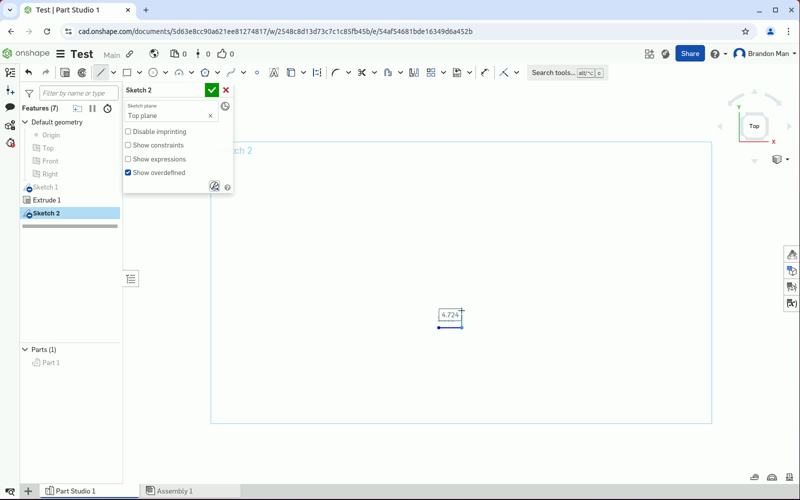
click(461, 310)
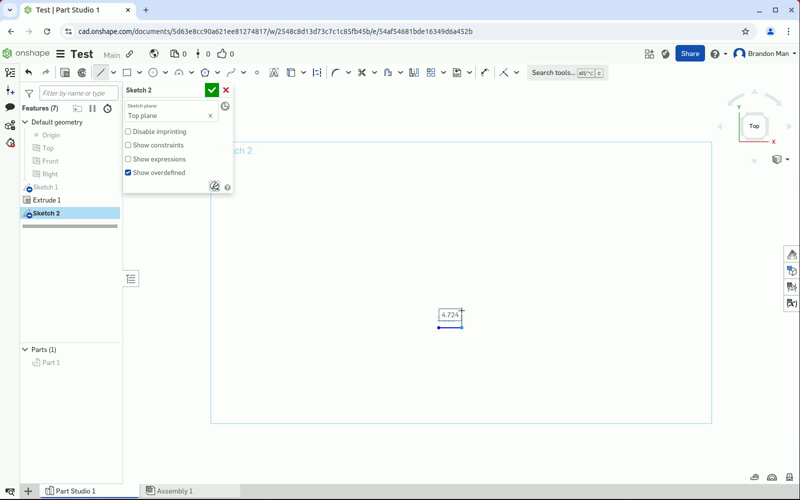
key_up(shift)
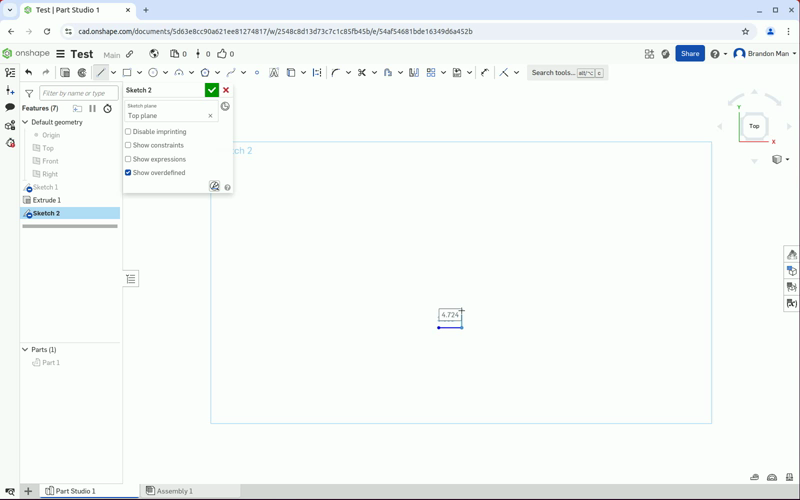
key_down(shift)
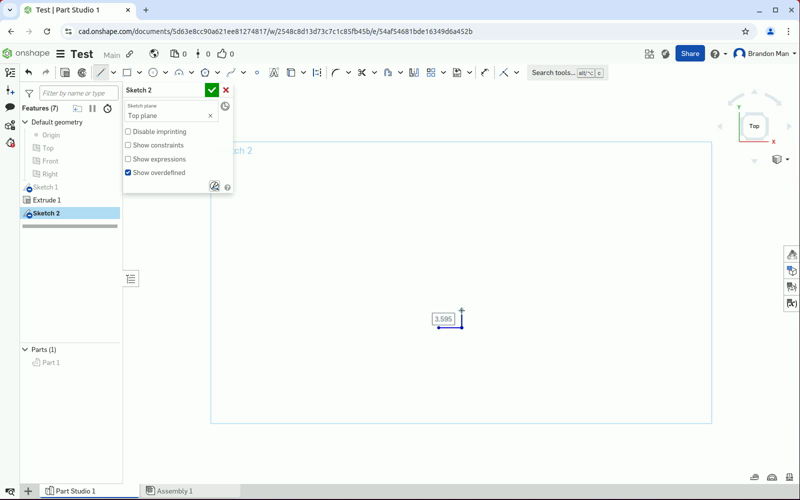
mouse_move(491, 310)
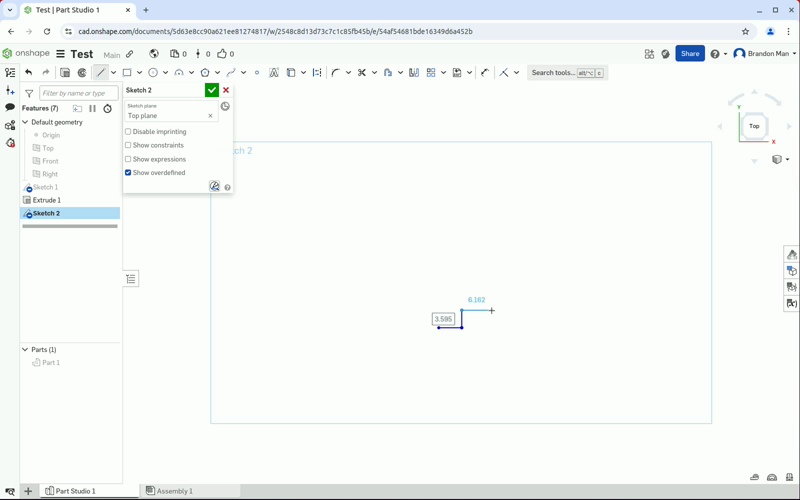
mouse_move(438, 310)
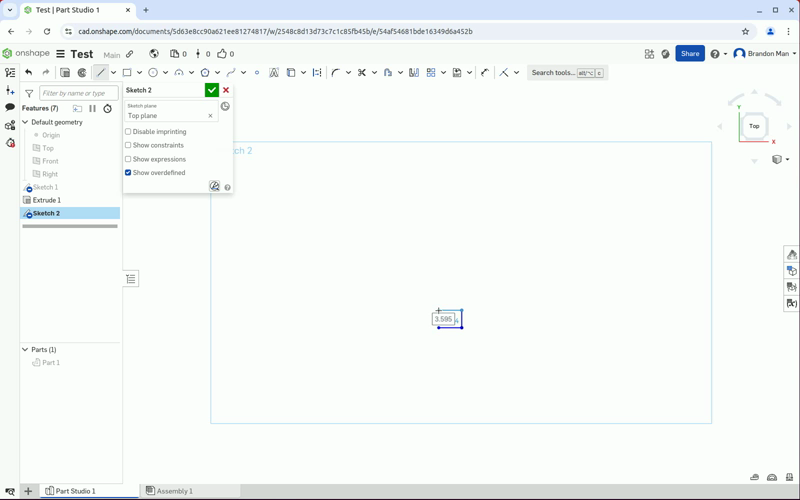
click(438, 310)
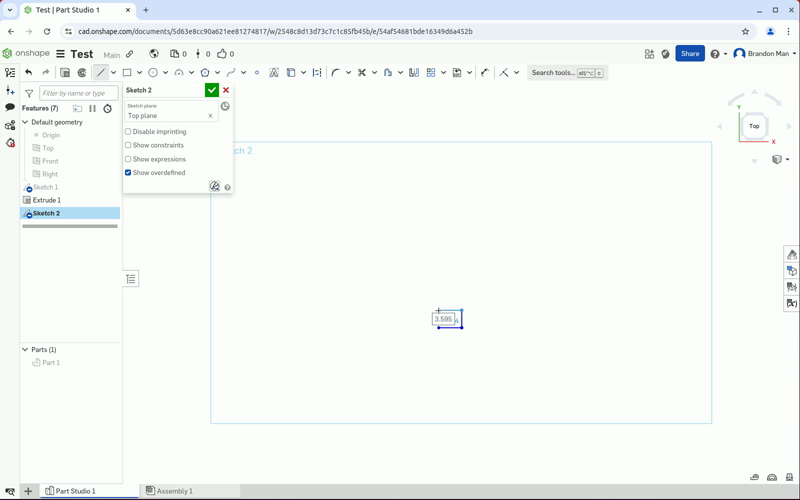
key_up(shift)
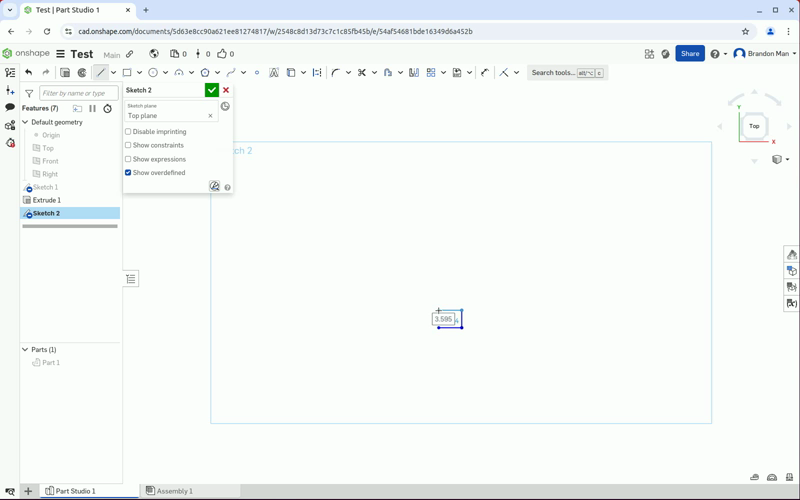
mouse_move(468, 310)
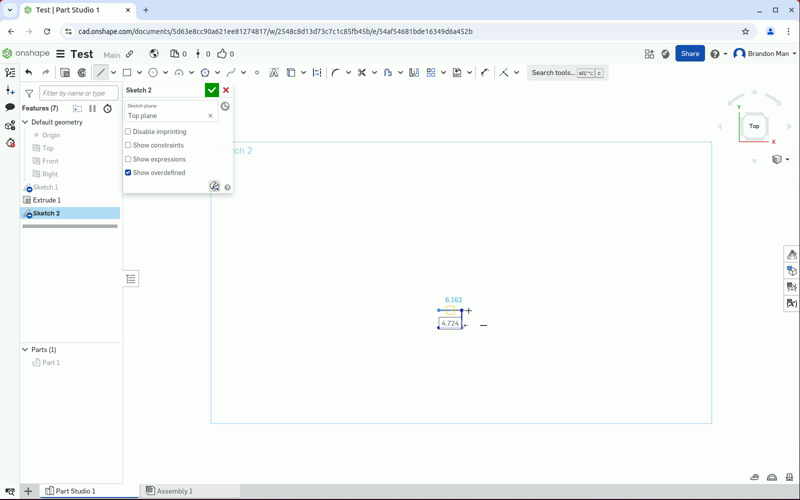
key_down(shift)
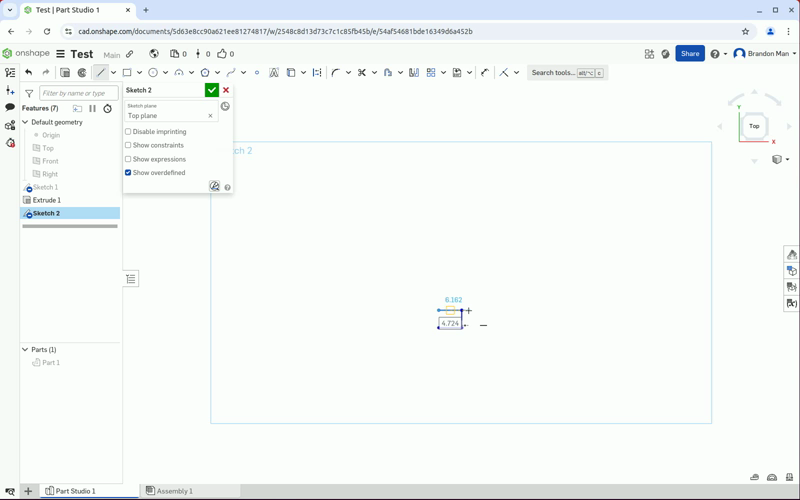
mouse_move(438, 327)
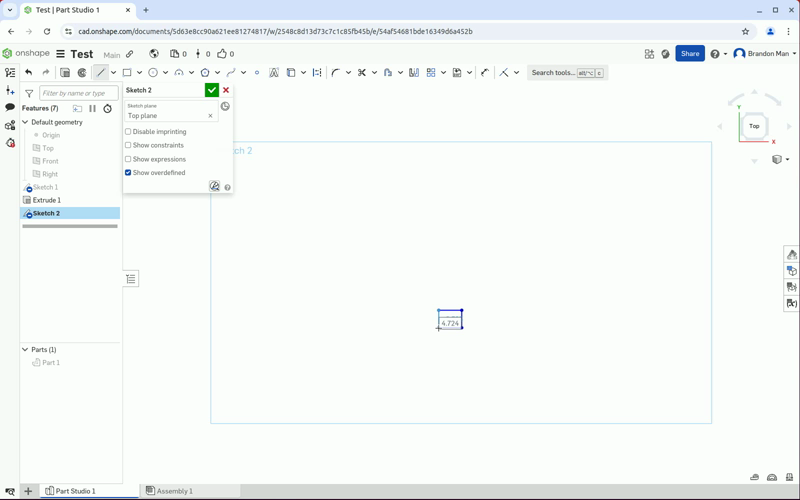
key_up(shift)
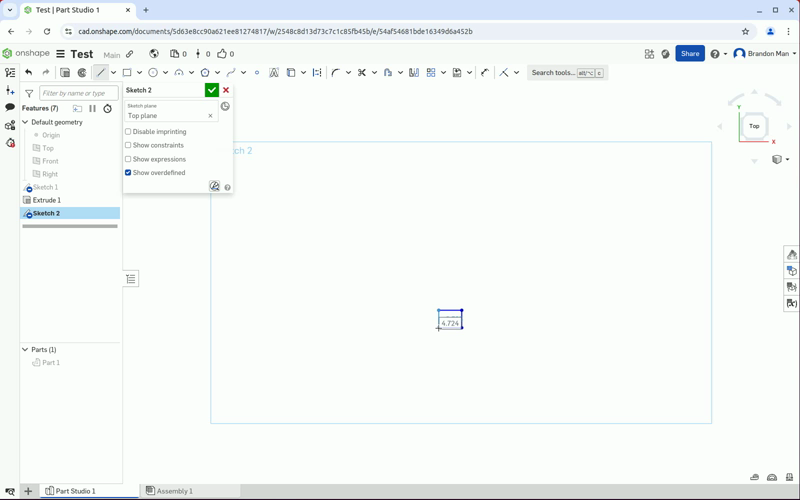
click(438, 327)
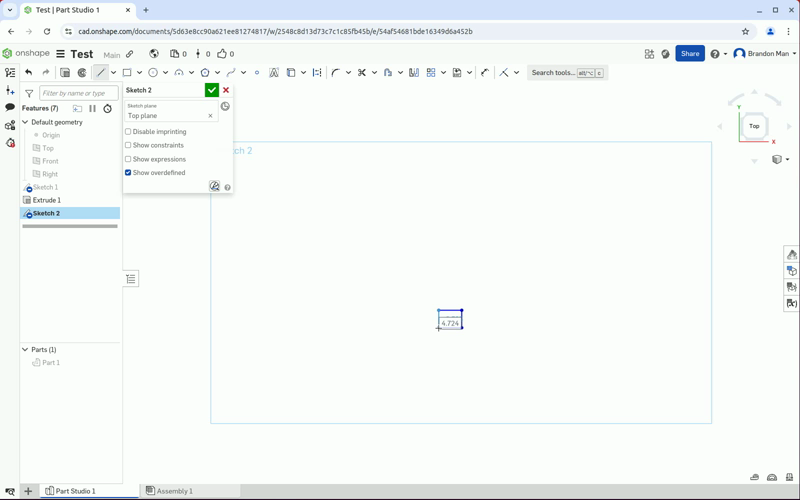
key(esc)
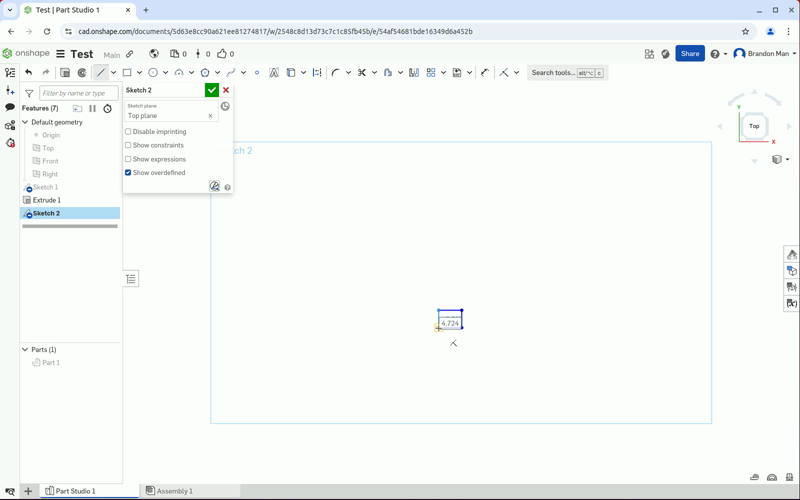
mouse_move(439, 320)
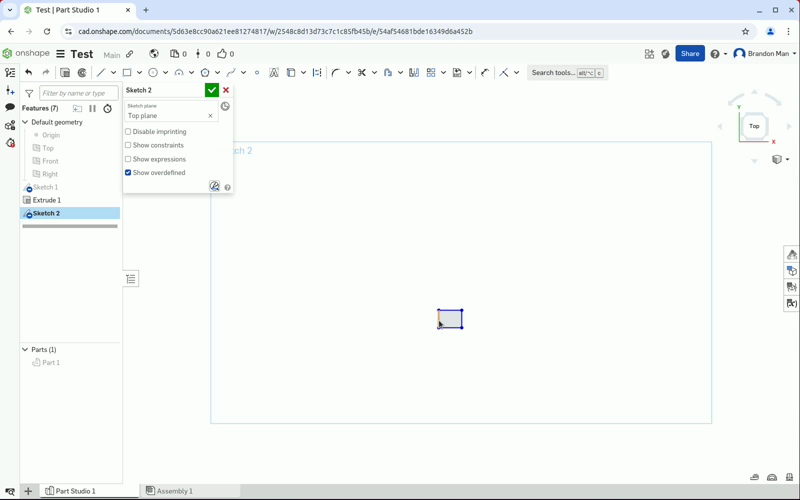
scroll(6)
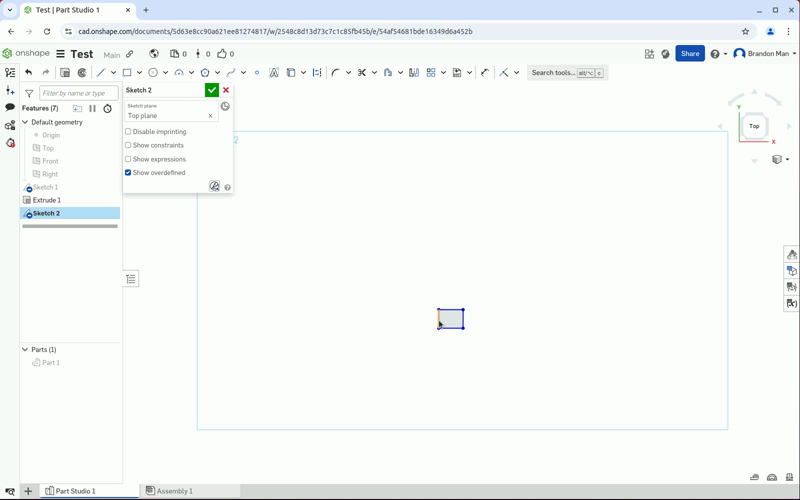
scroll(6)
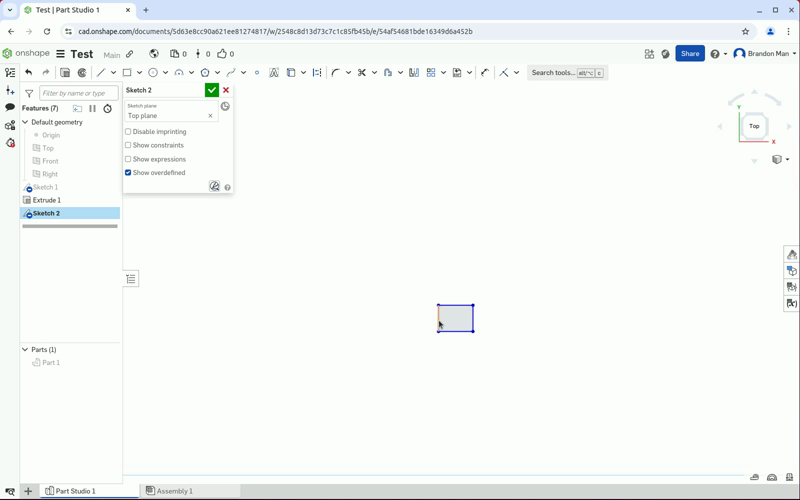
scroll(6)
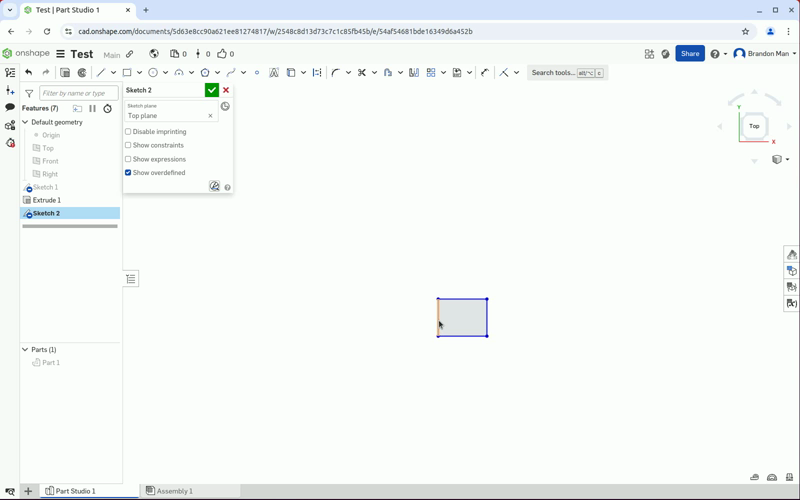
scroll(6)
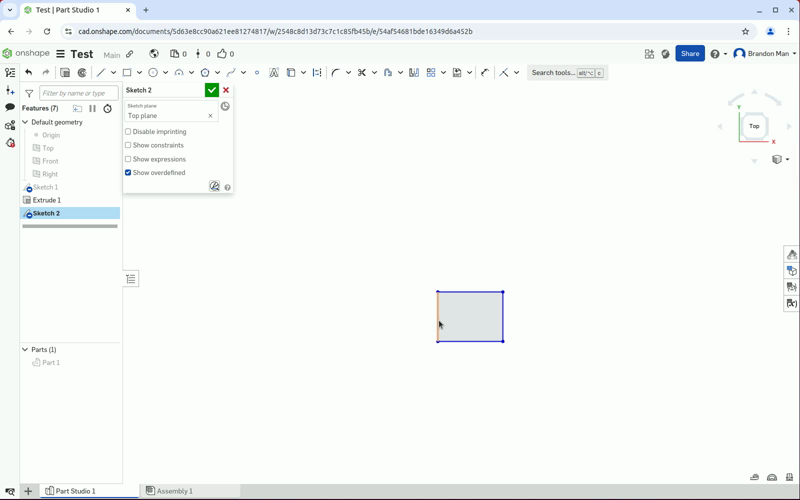
scroll(6)
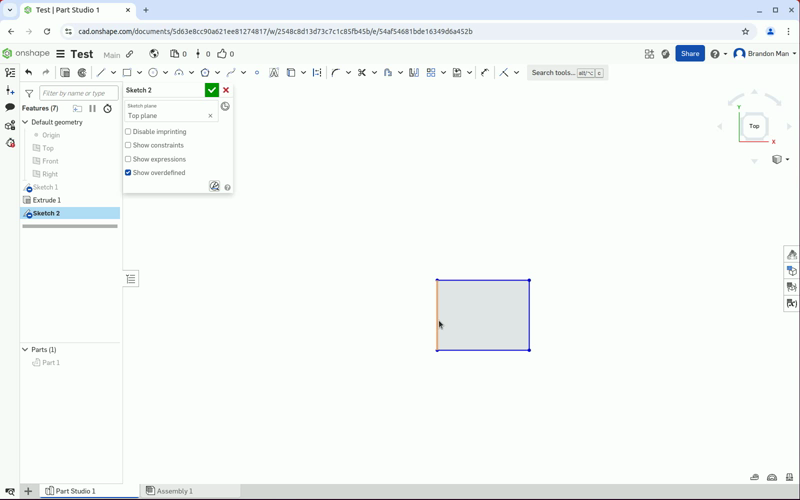
scroll(6)
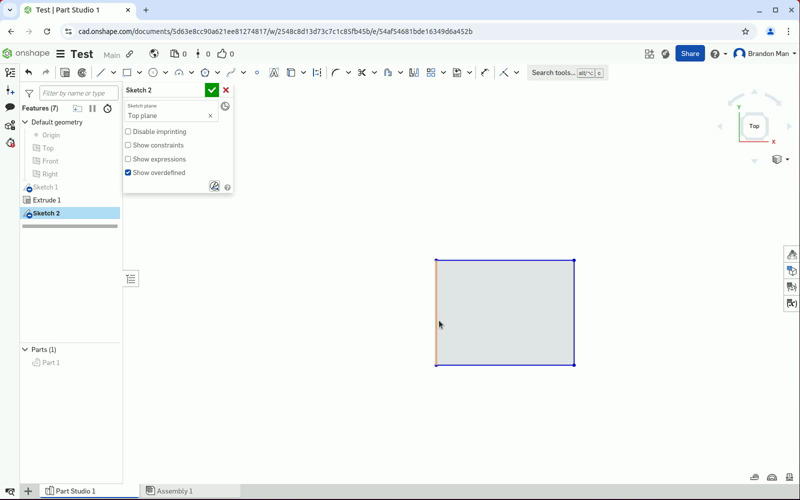
scroll(6)
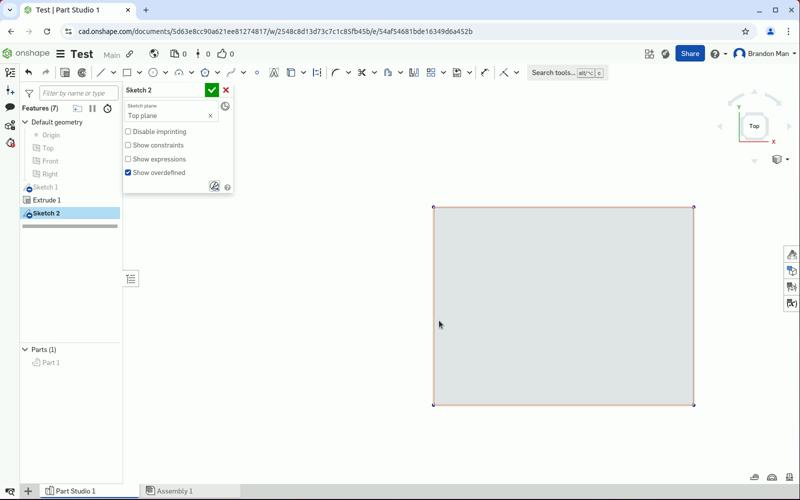
click(439, 320)
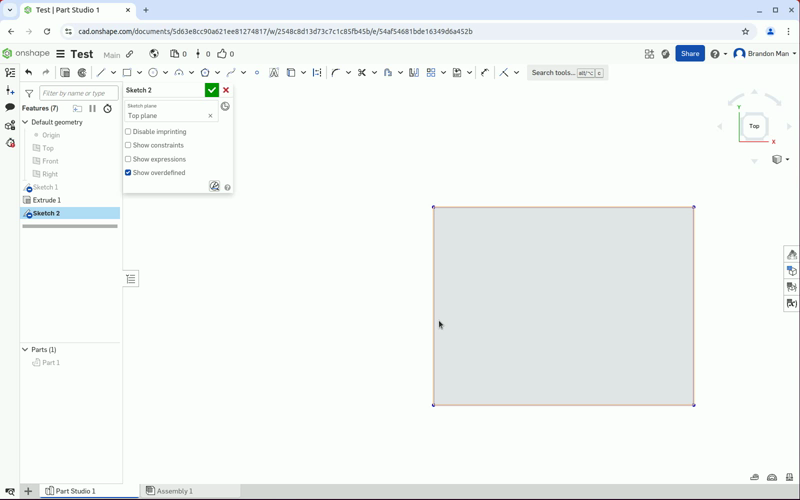
scroll(-6)
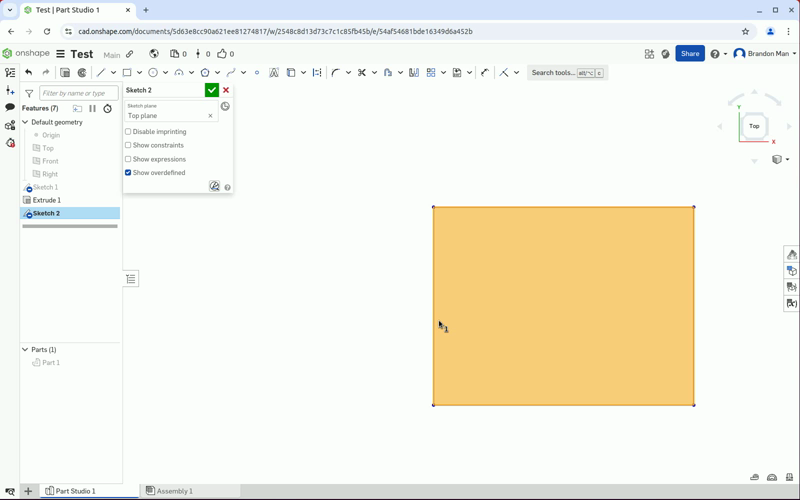
scroll(-6)
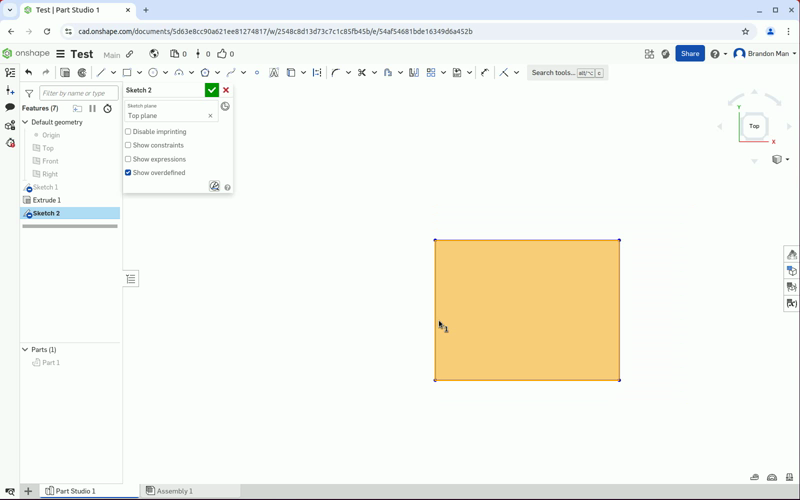
scroll(-6)
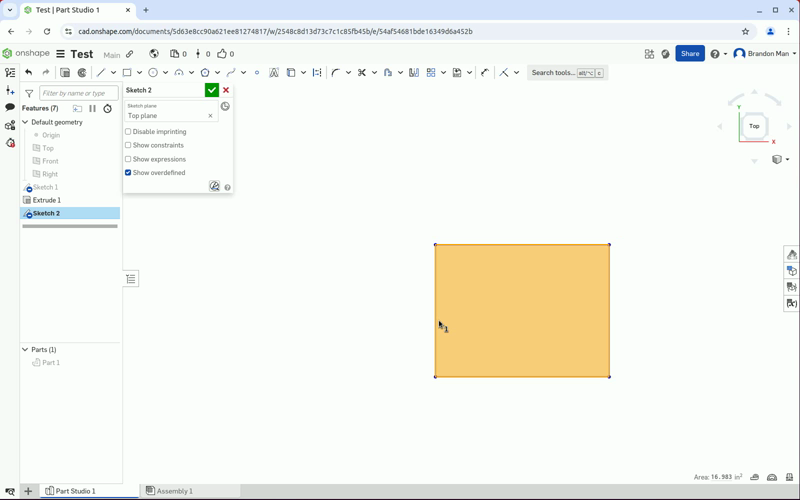
scroll(-6)
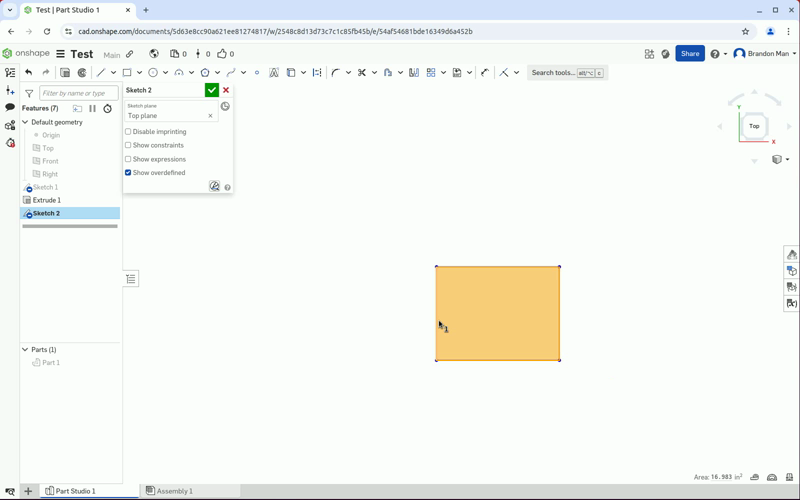
scroll(-6)
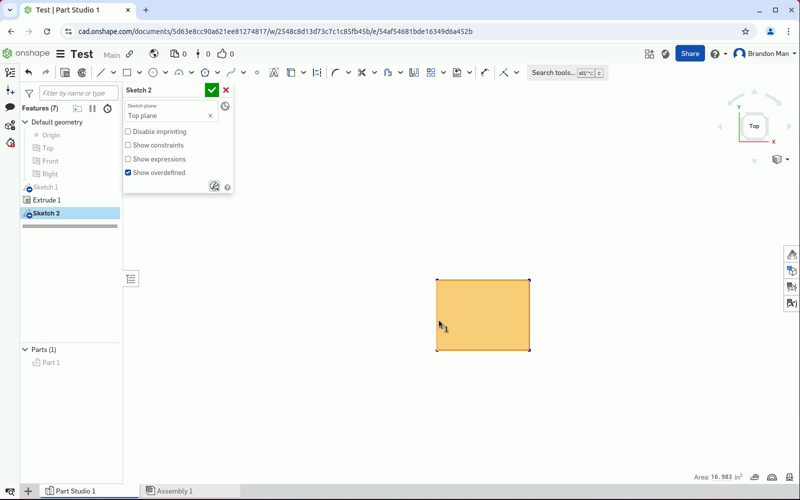
scroll(-6)
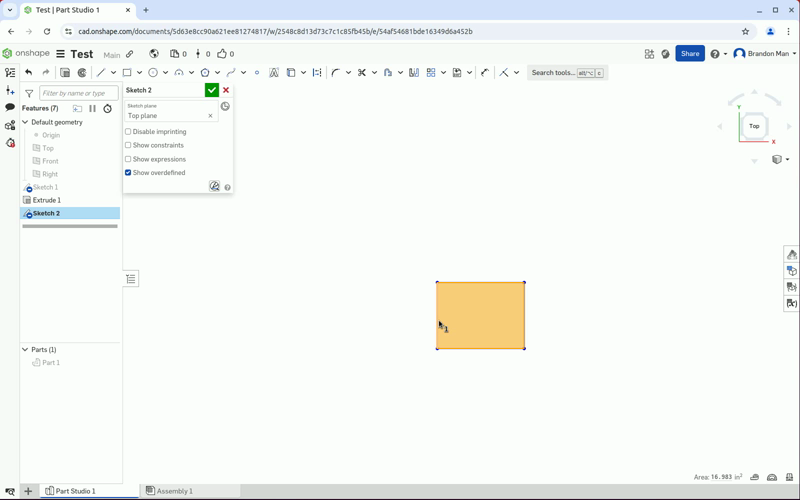
scroll(-6)
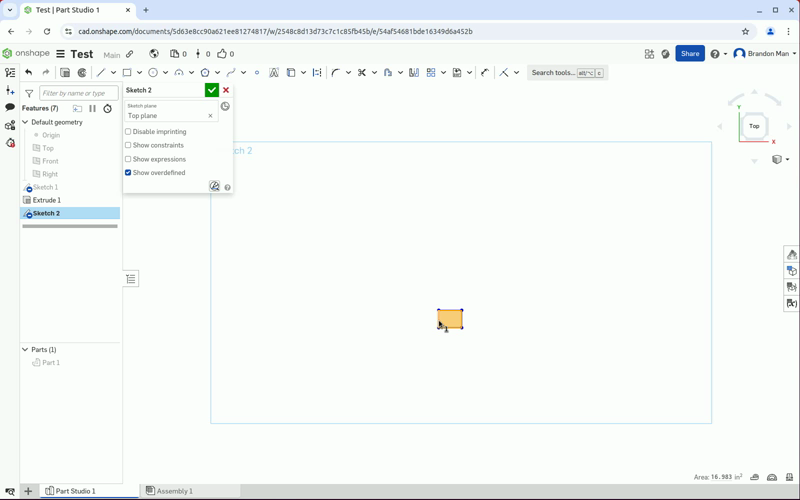
mouse_move(73, 352)
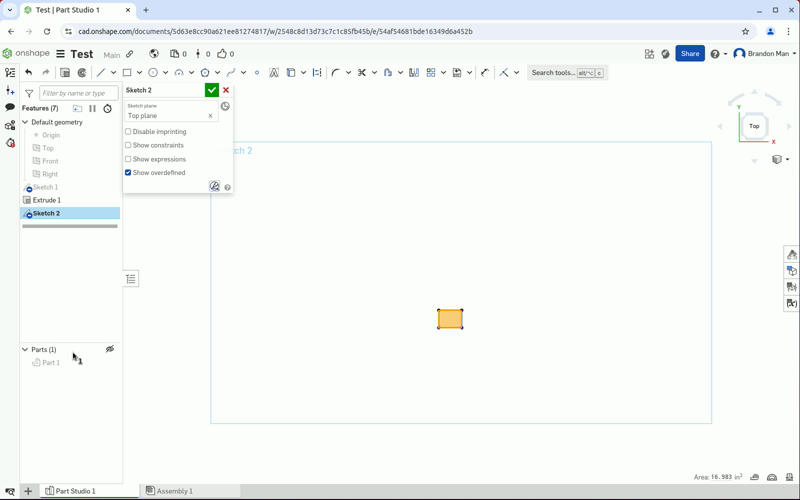
key(shift+y)
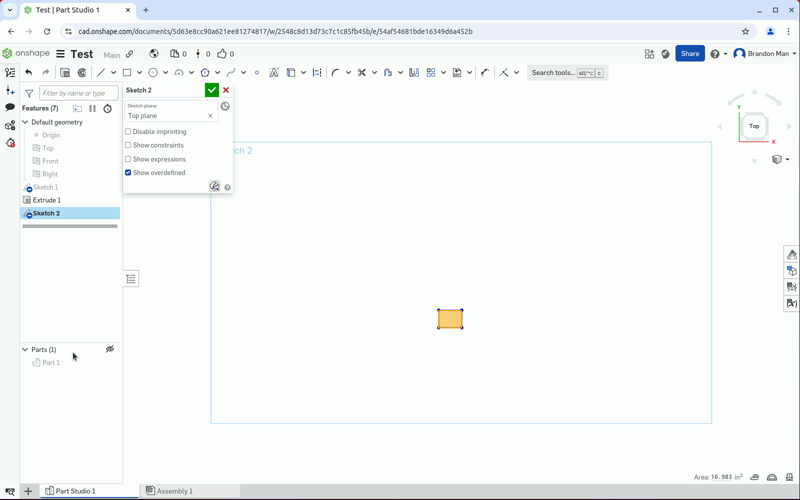
key(shift+e)
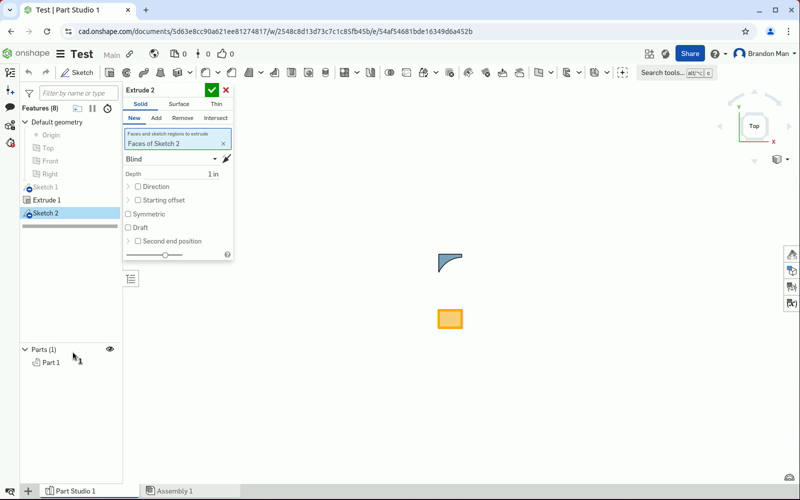
mouse_move(143, 106)
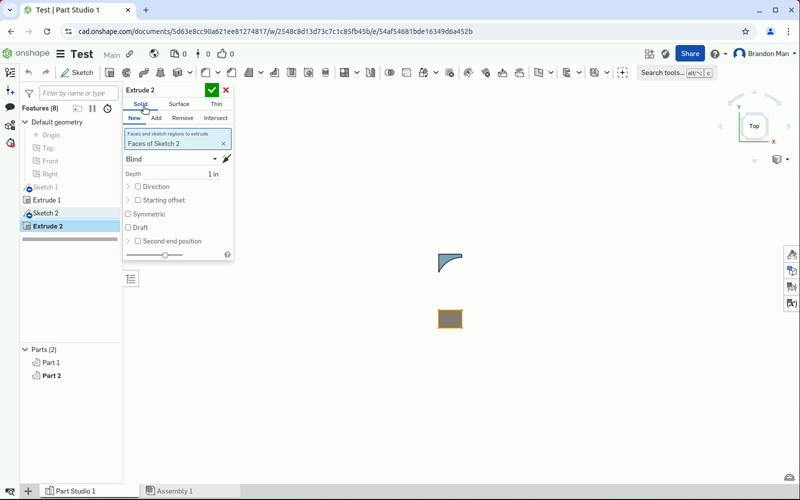
click(143, 106)
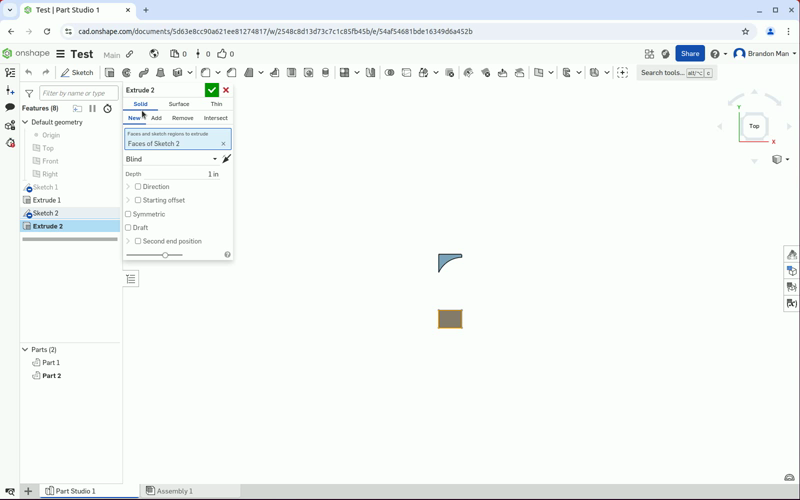
mouse_move(137, 120)
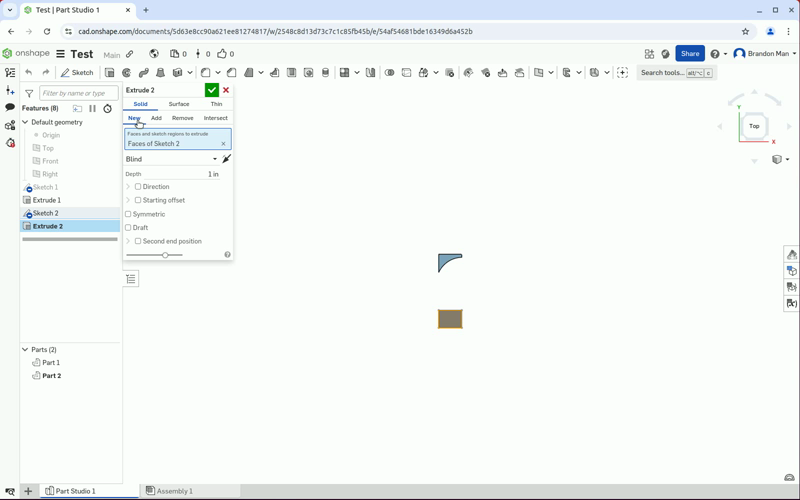
click(137, 120)
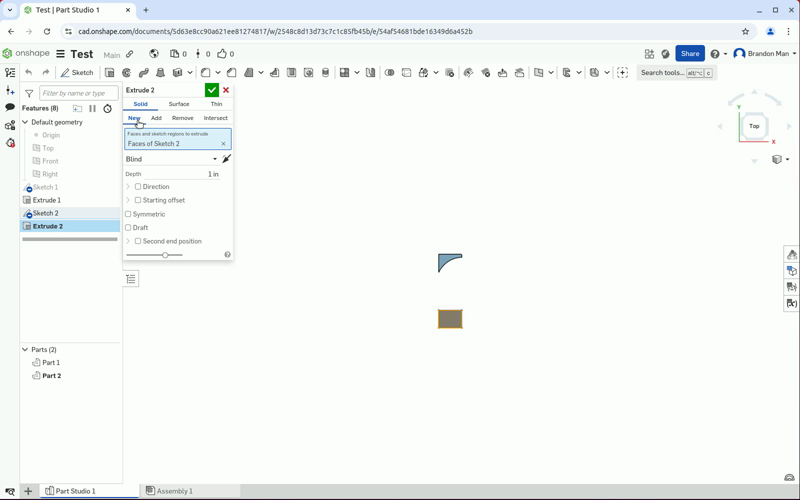
key(tab, 4)
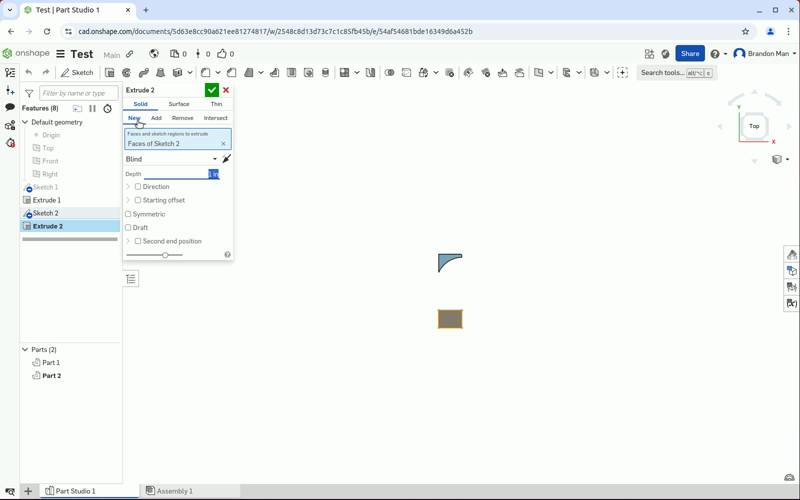
text(23.108)
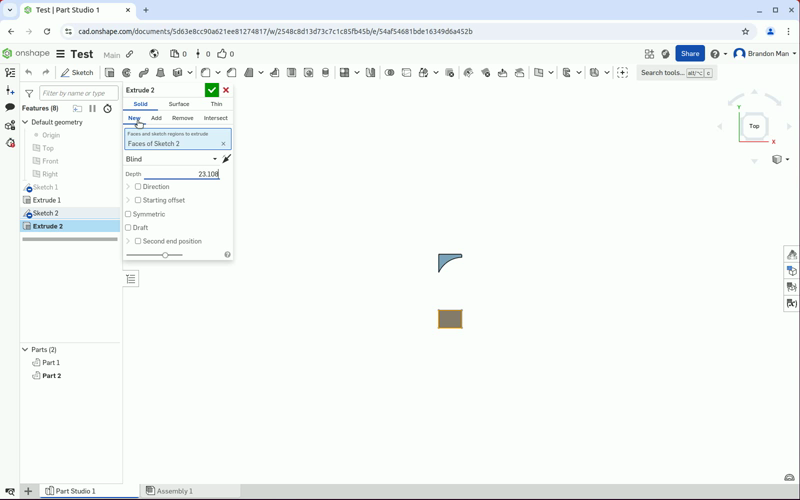
key(enter)
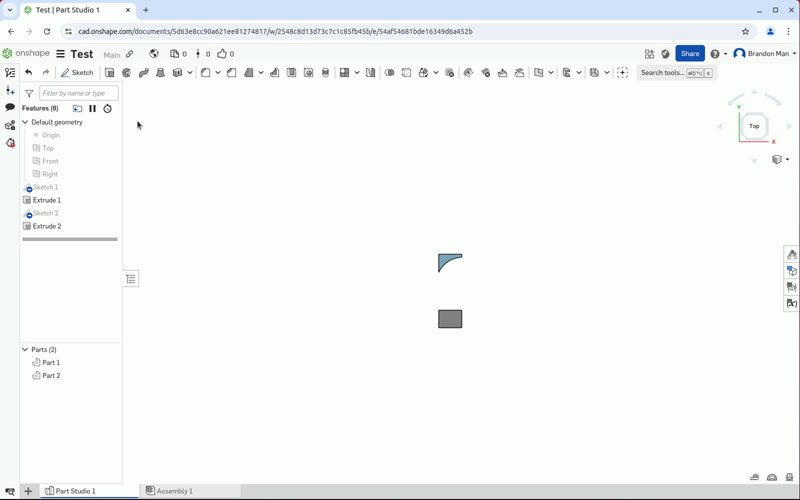
key(shift+h)
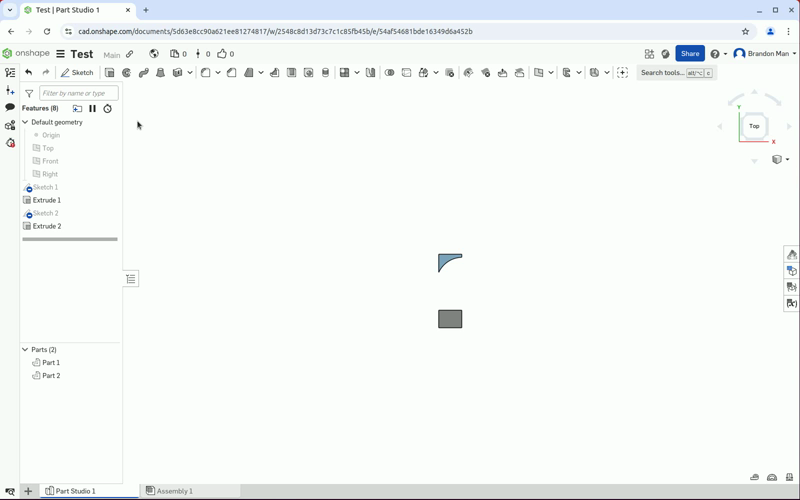
key(shift+h)
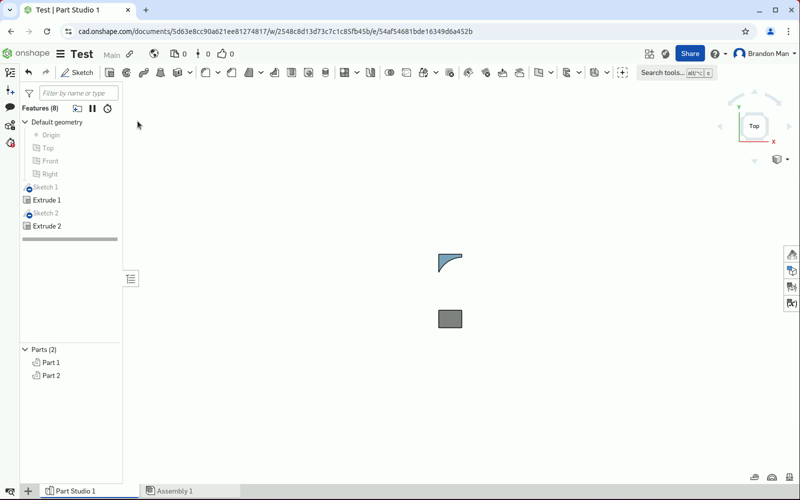
mouse_move(73, 189)
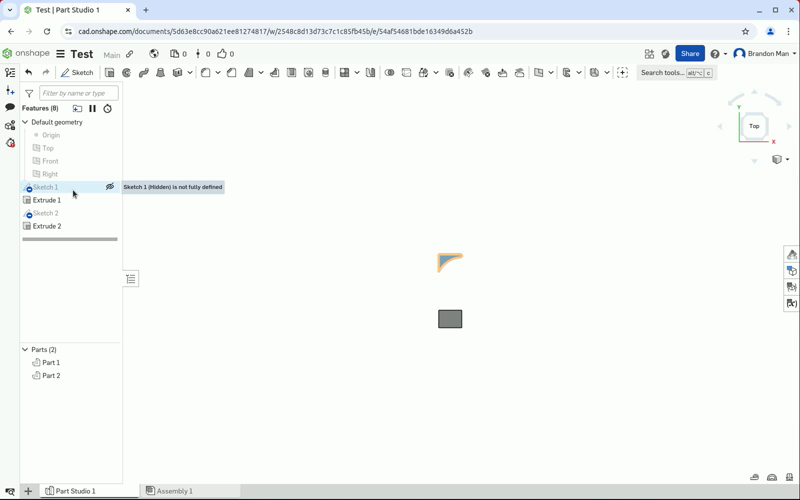
click(73, 189)
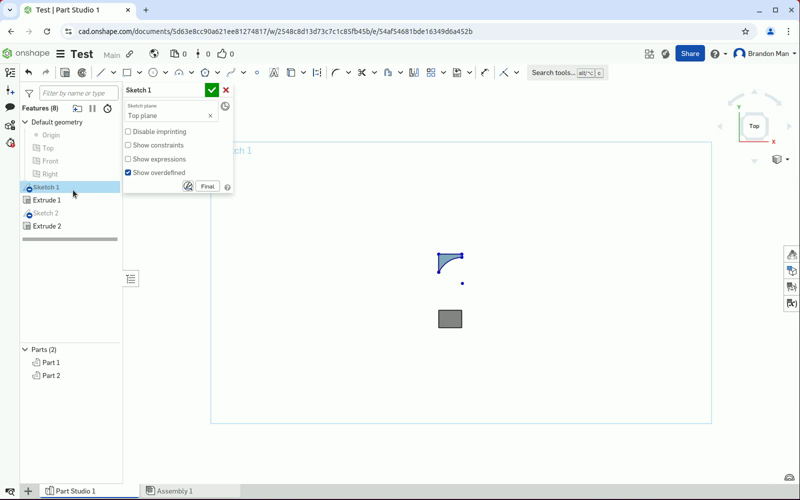
mouse_move(229, 92)
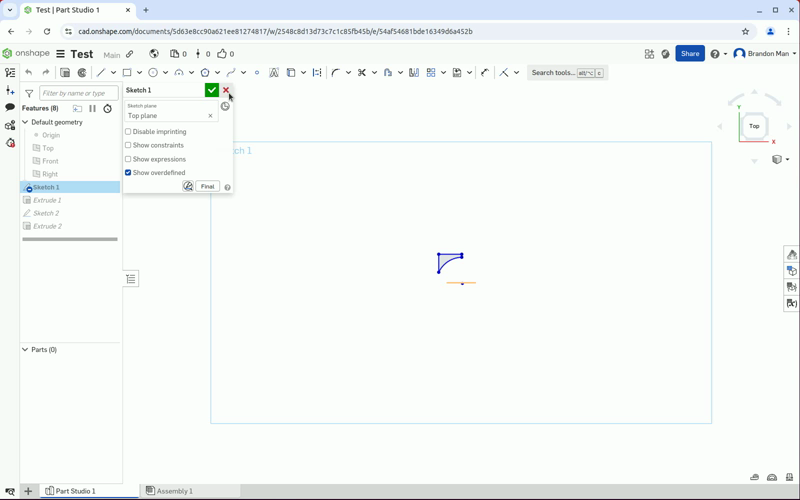
click(229, 92)
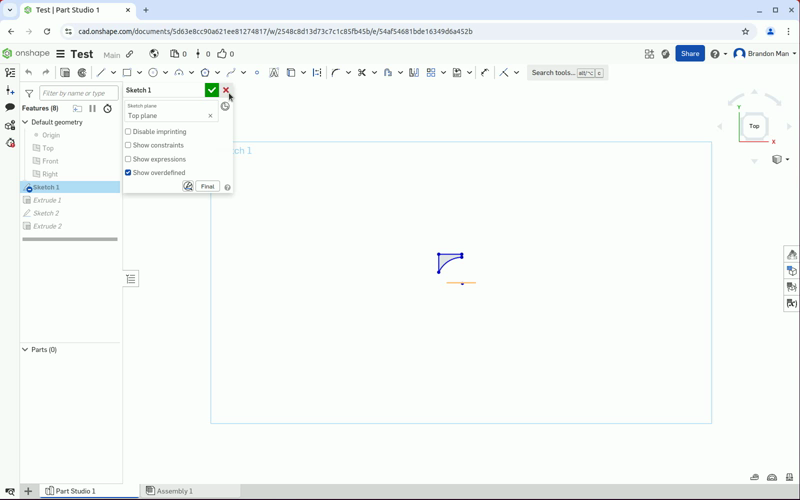
key(shift+s)
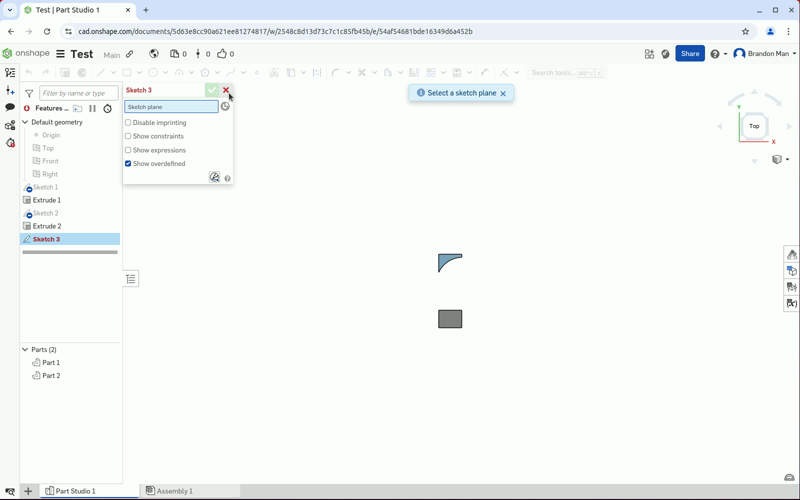
mouse_move(73, 150)
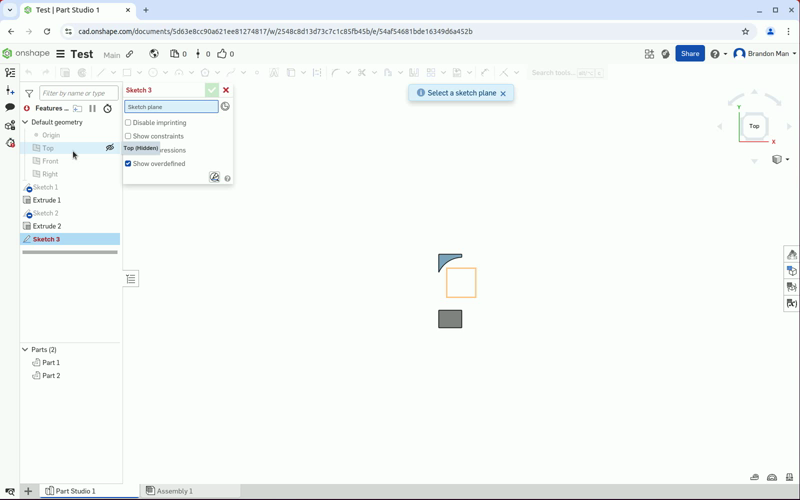
click(73, 150)
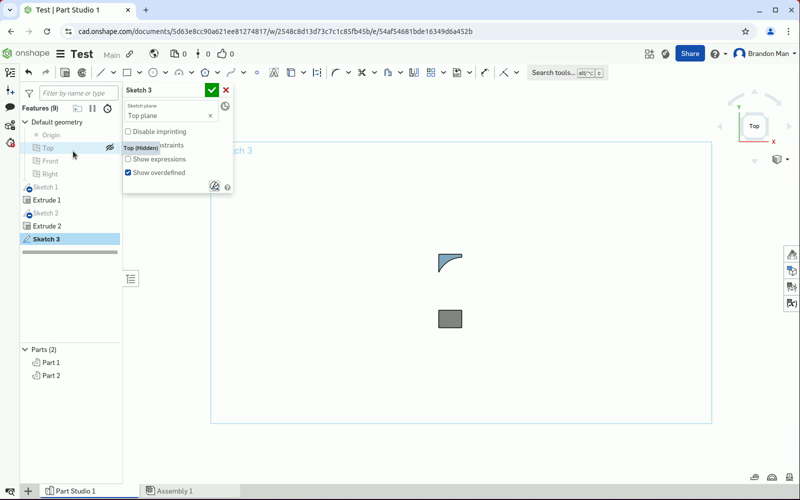
mouse_move(73, 352)
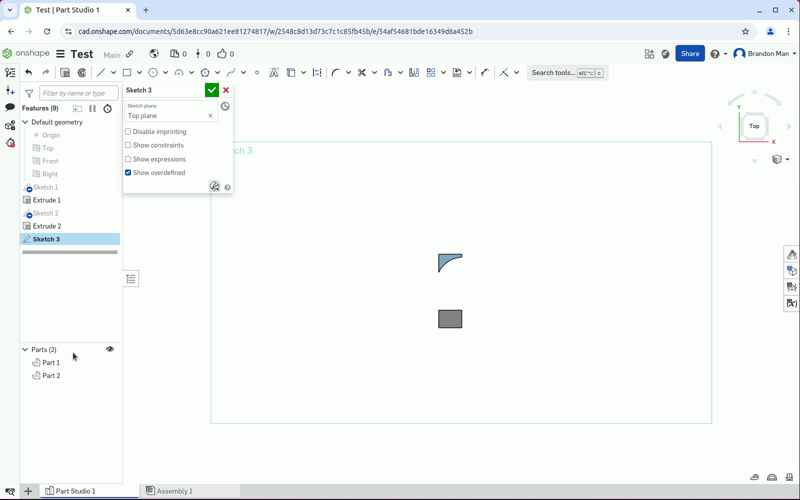
key(y)
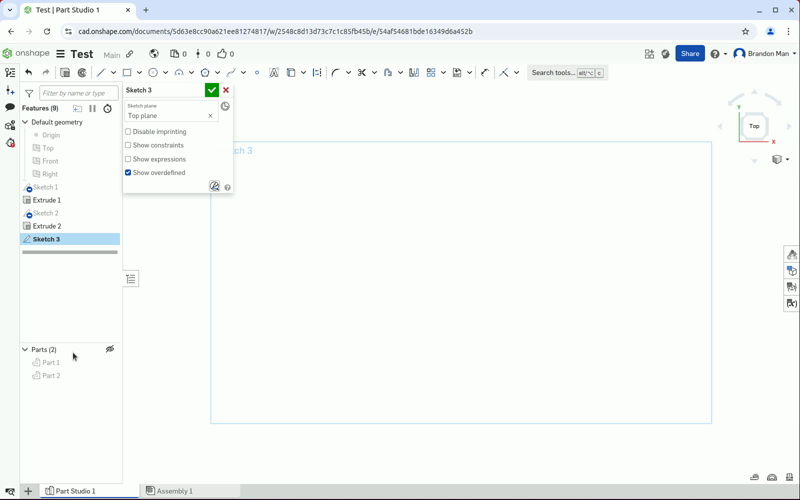
key(l)
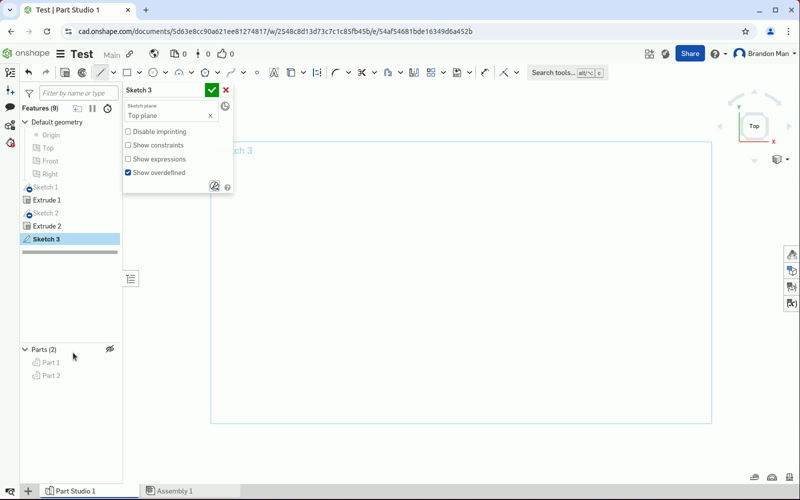
key_down(shift)
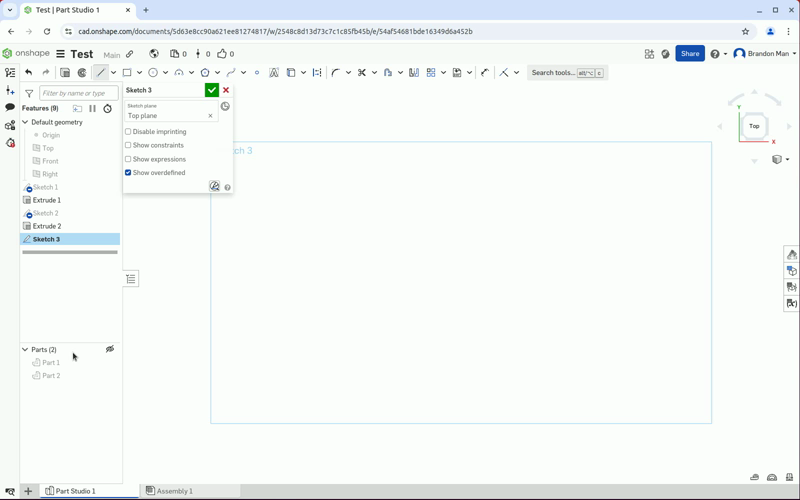
mouse_move(438, 311)
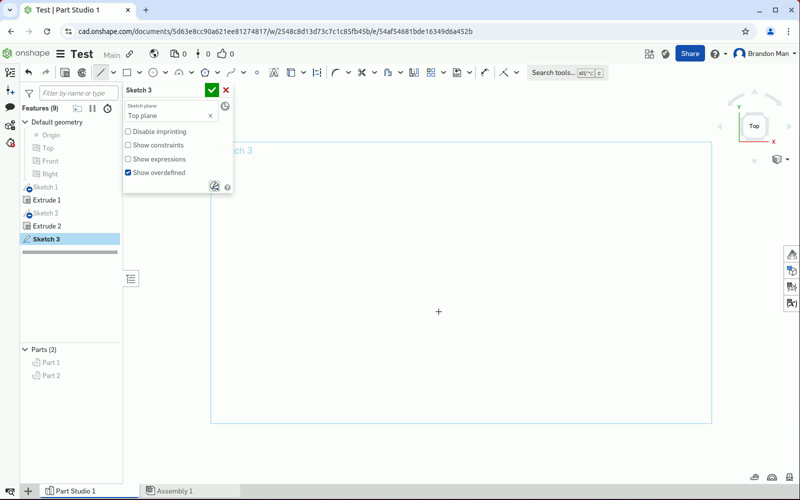
click(438, 311)
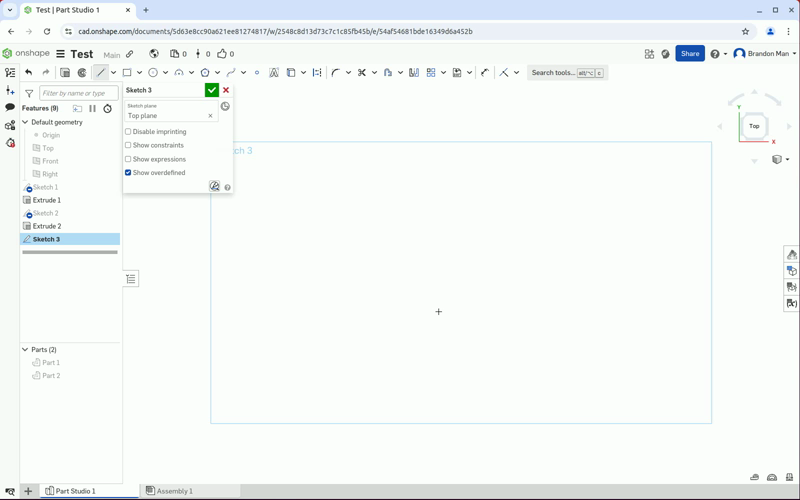
key_up(shift)
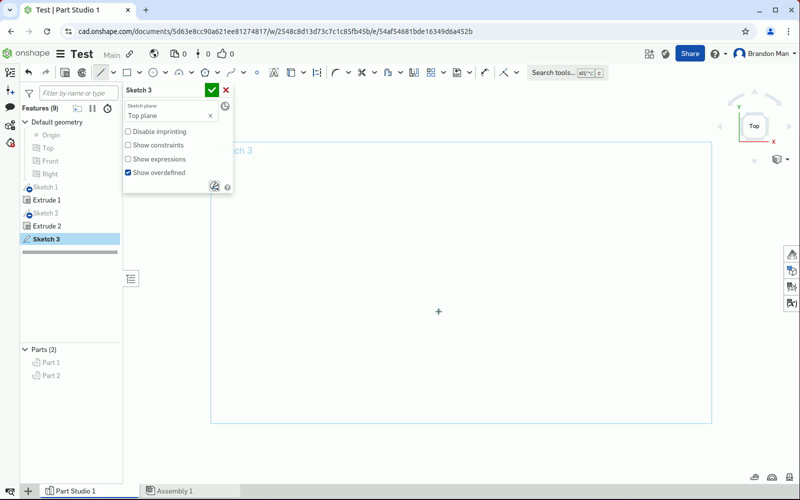
key_down(shift)
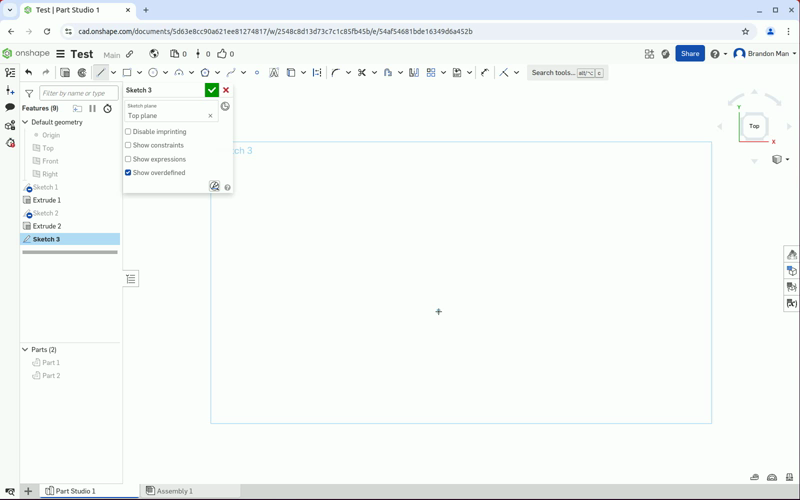
mouse_move(468, 311)
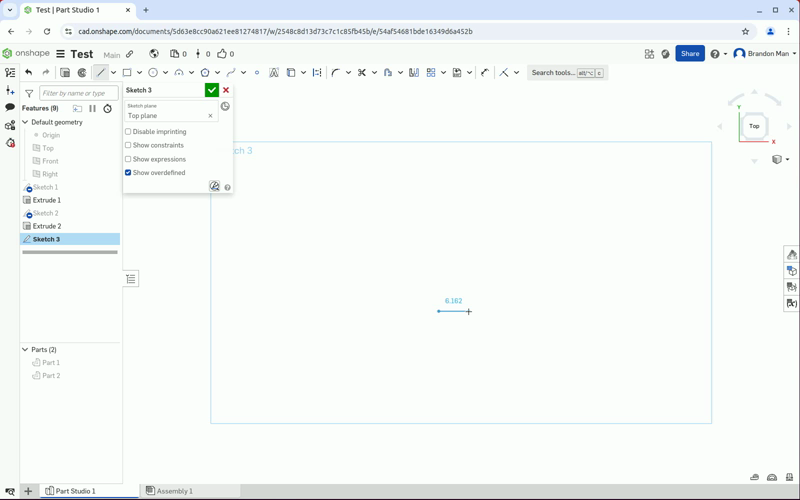
mouse_move(461, 311)
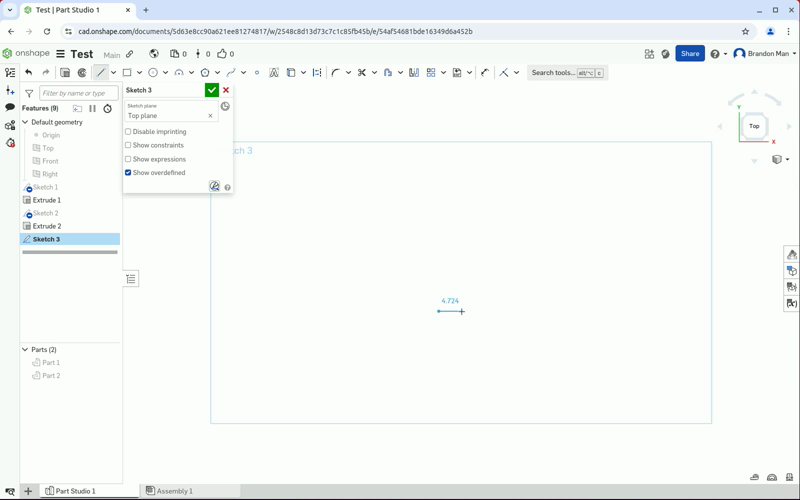
click(461, 311)
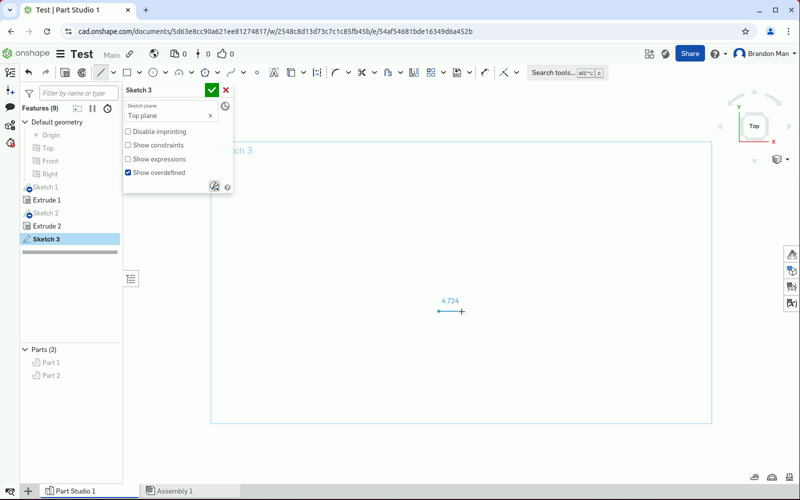
key_up(shift)
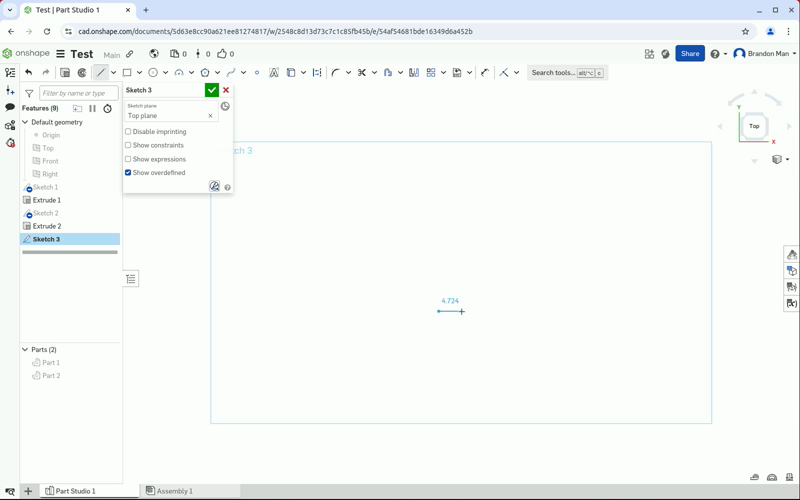
key_down(shift)
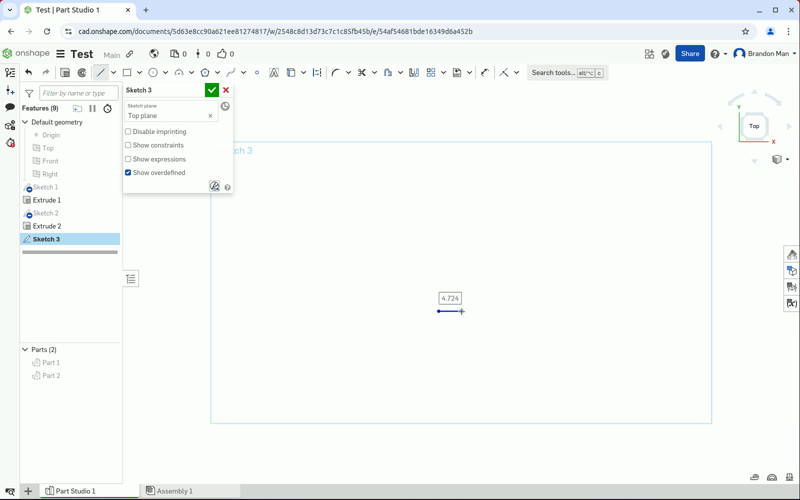
mouse_move(491, 311)
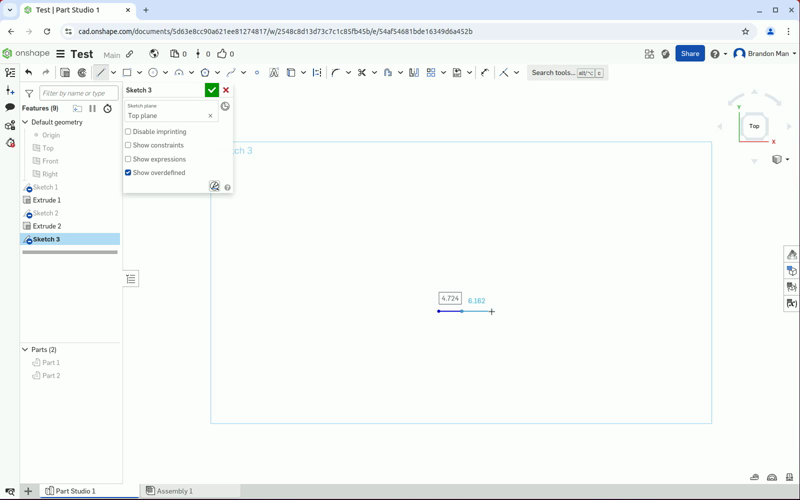
mouse_move(461, 307)
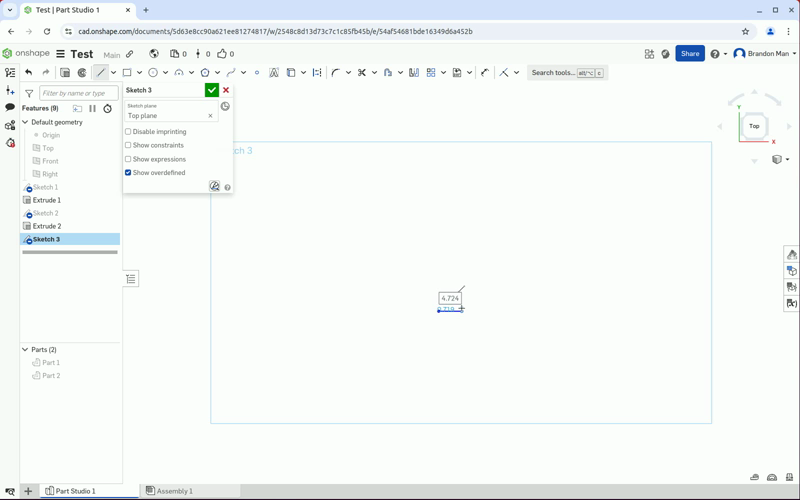
scroll(6)
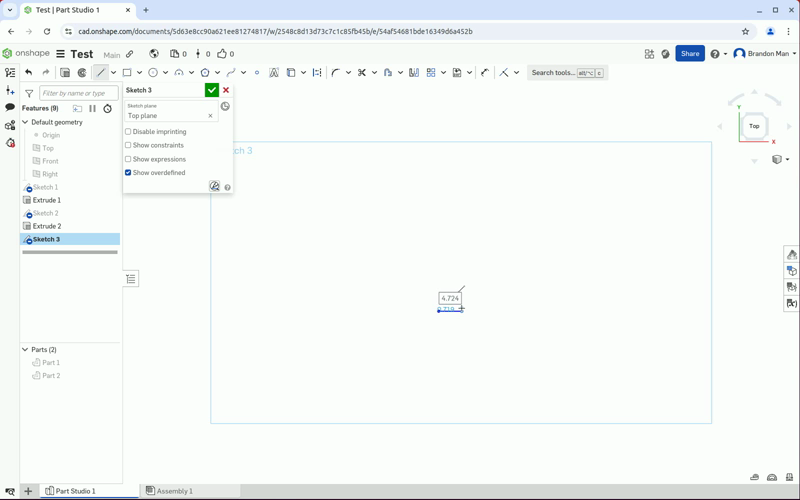
scroll(6)
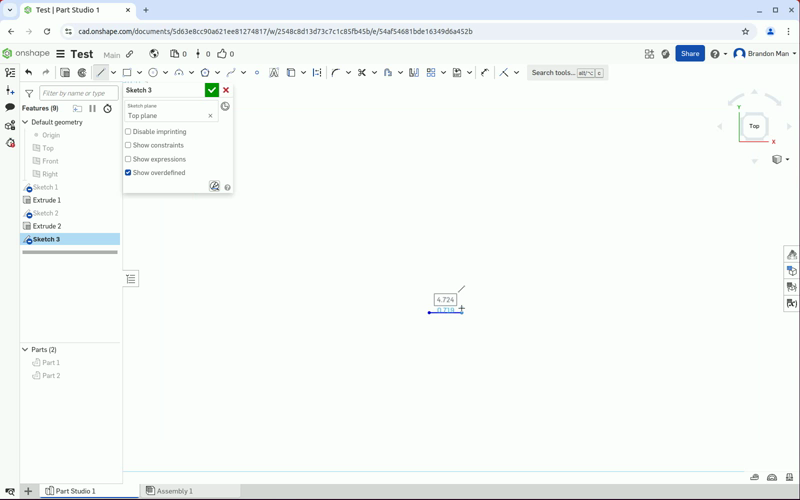
scroll(6)
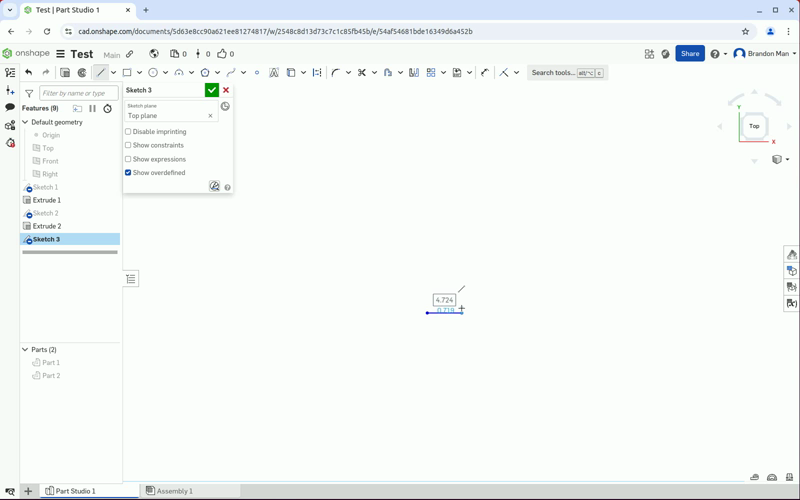
scroll(6)
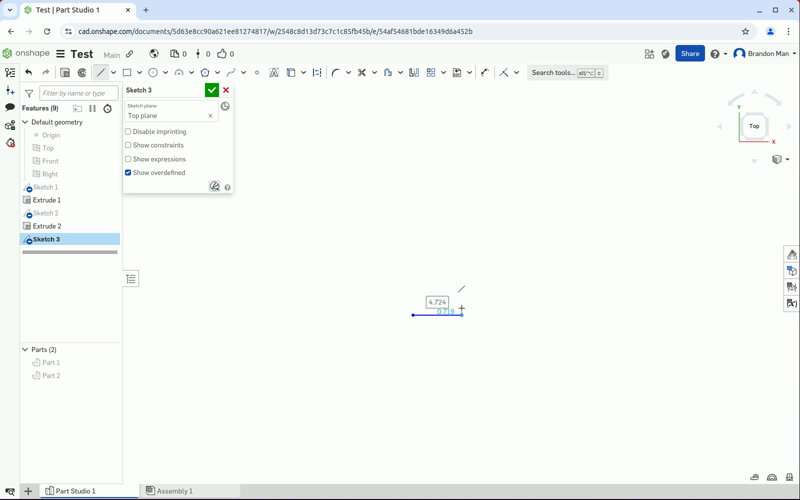
scroll(6)
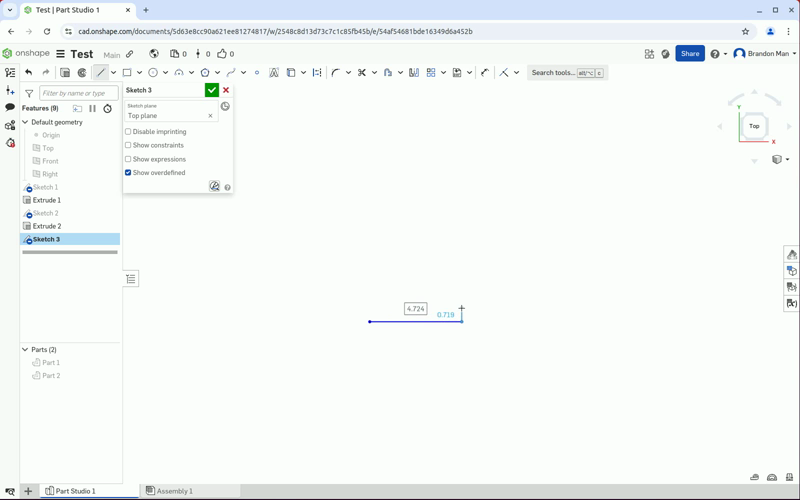
scroll(6)
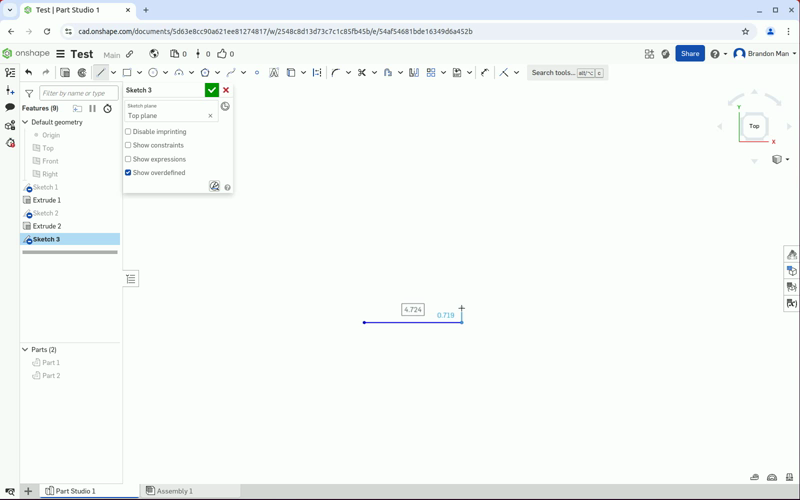
scroll(6)
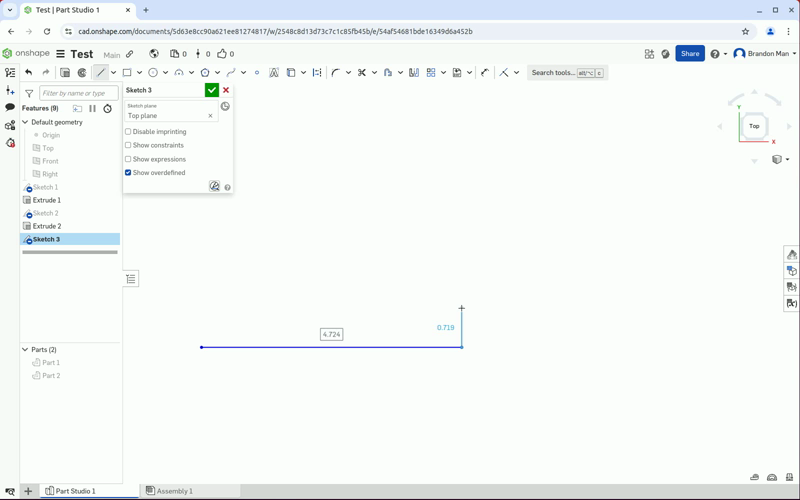
click(461, 307)
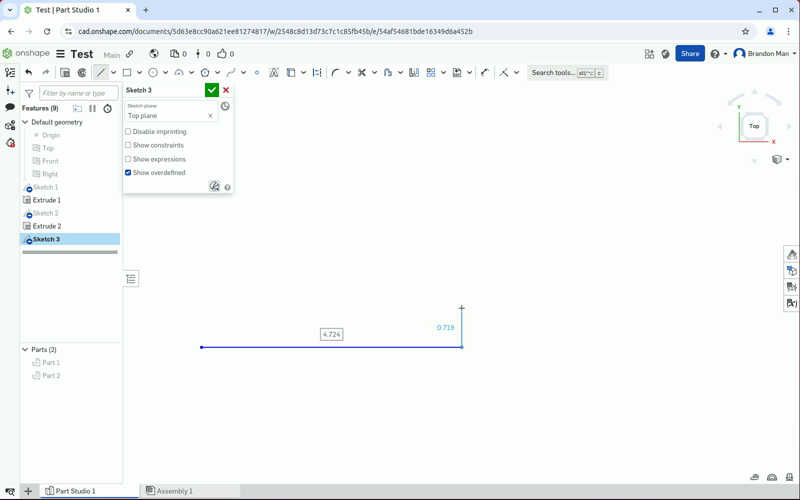
scroll(-6)
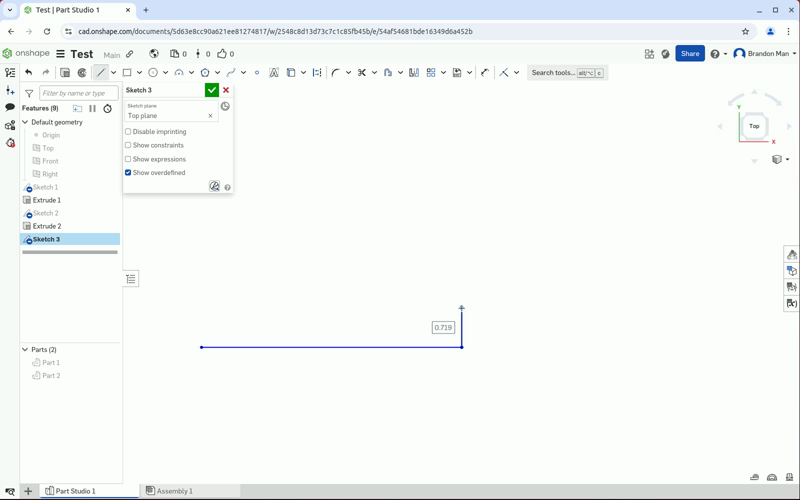
scroll(-6)
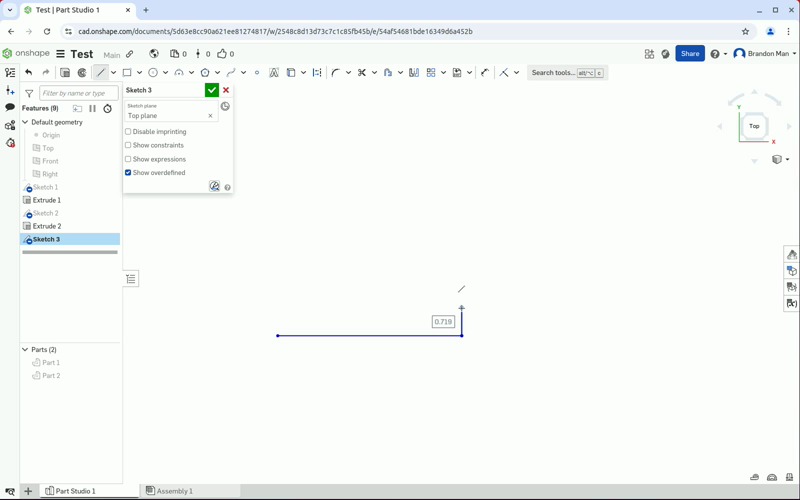
scroll(-6)
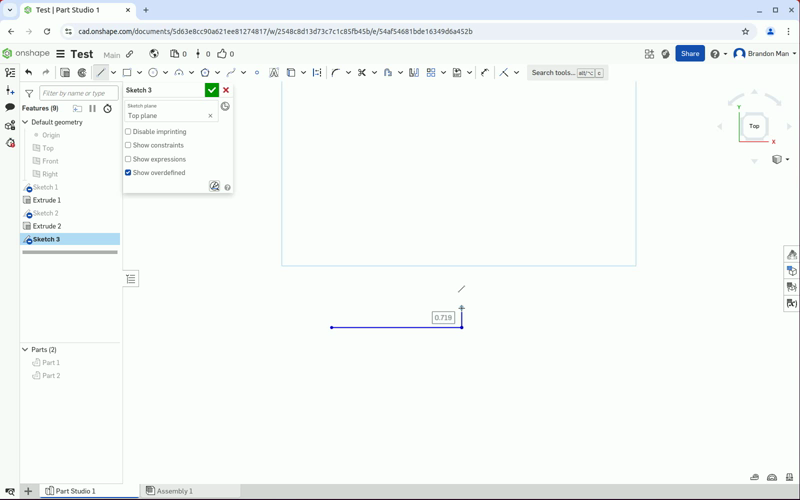
scroll(-6)
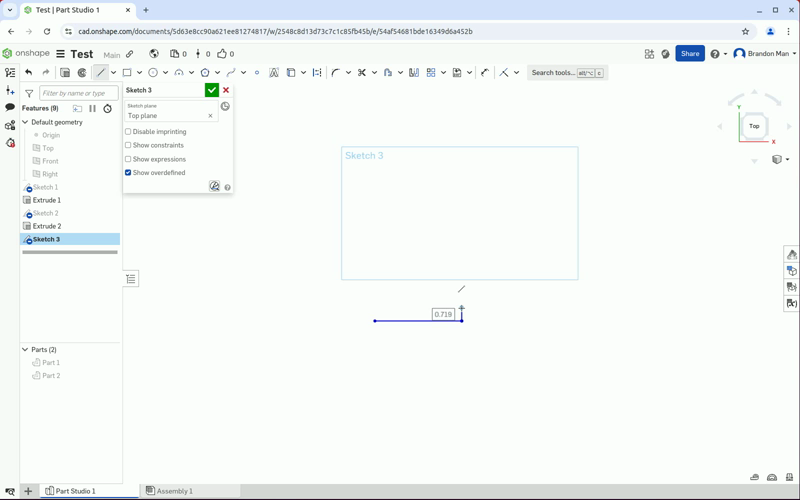
scroll(-6)
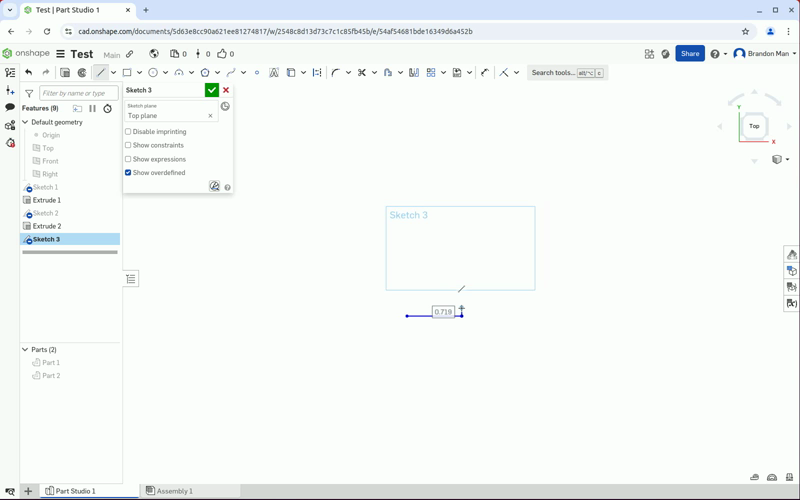
scroll(-6)
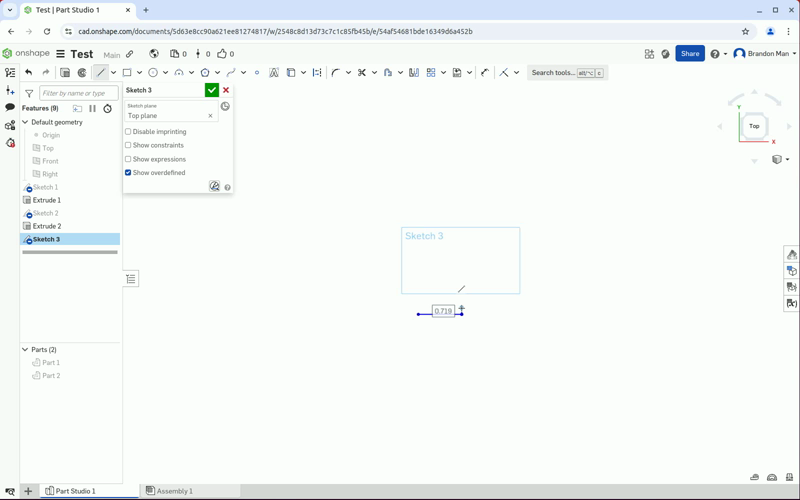
scroll(-6)
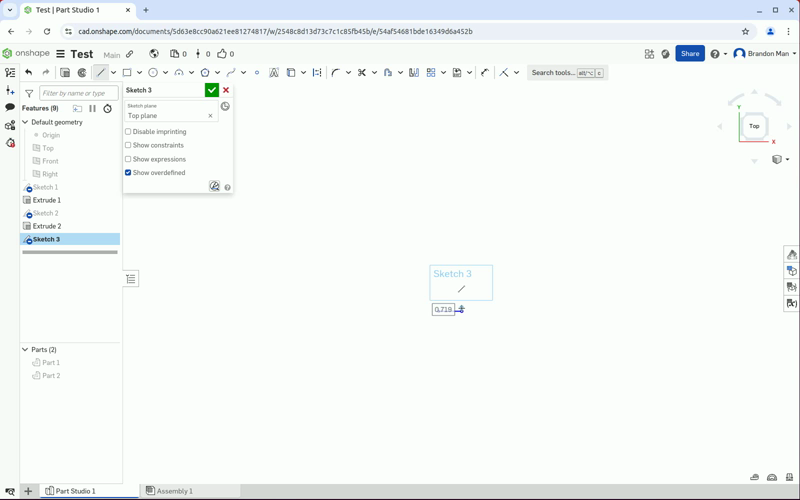
key_up(shift)
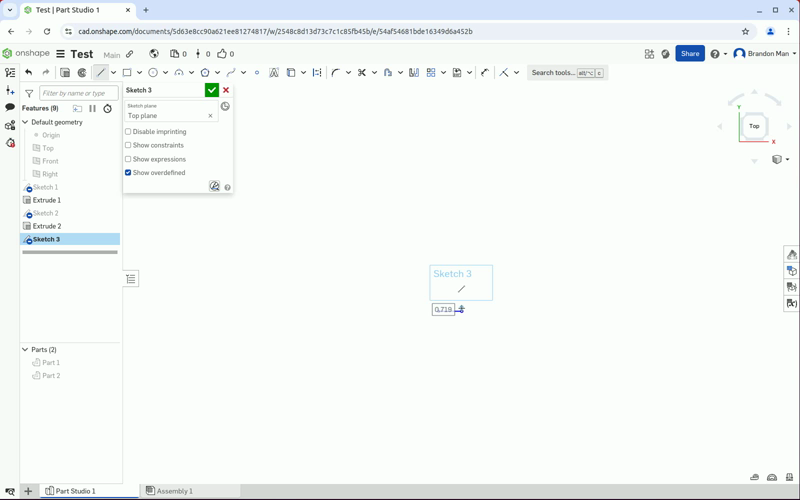
key(esc)
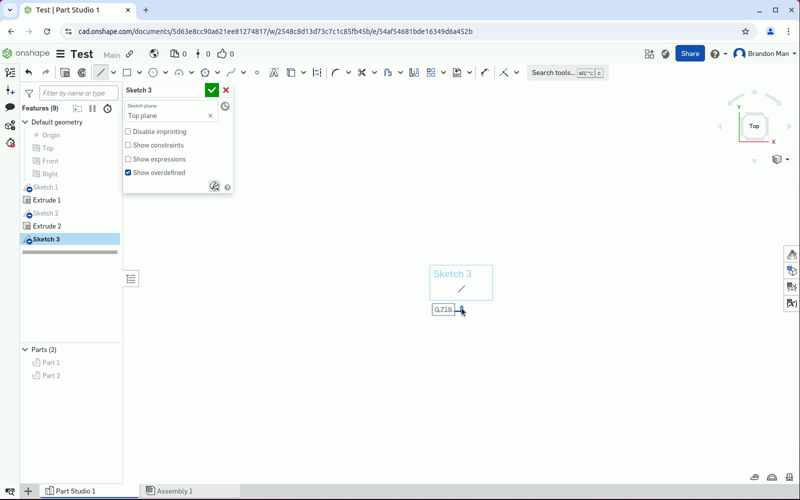
key(a)
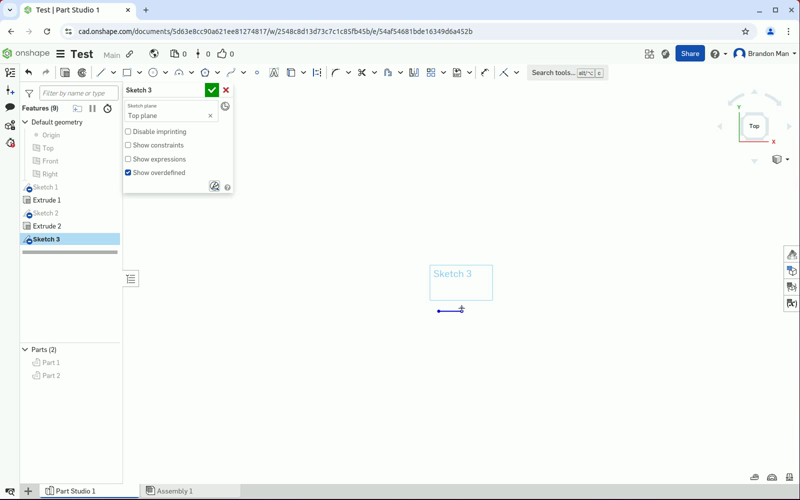
mouse_move(461, 307)
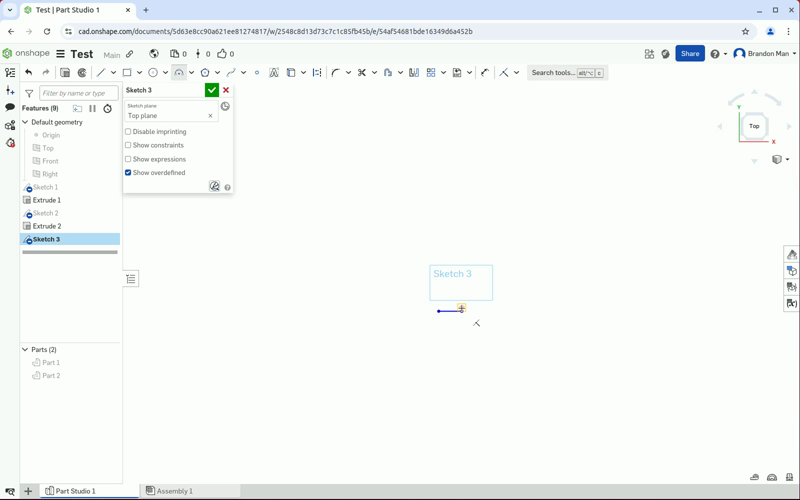
scroll(6)
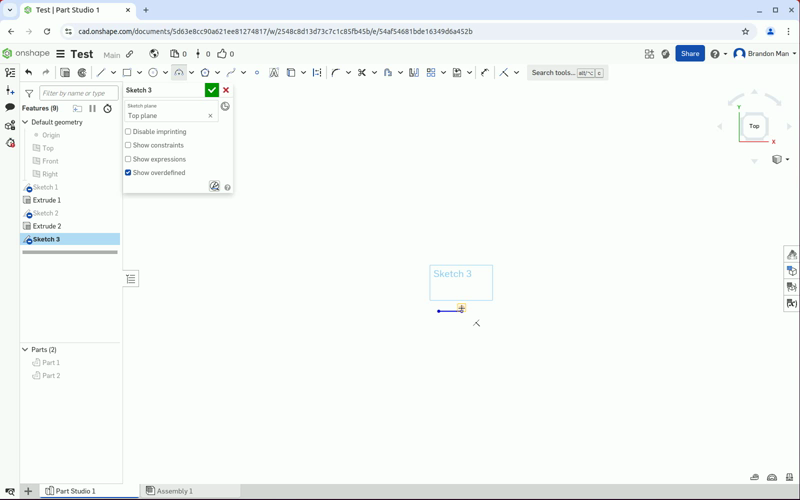
scroll(6)
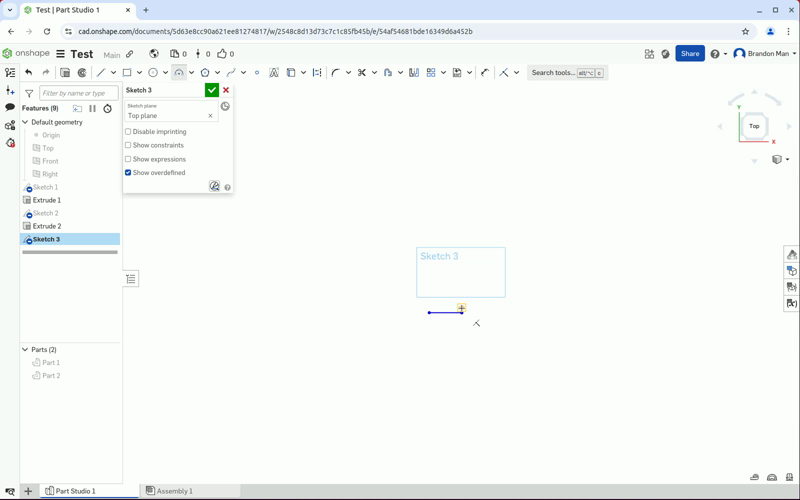
scroll(6)
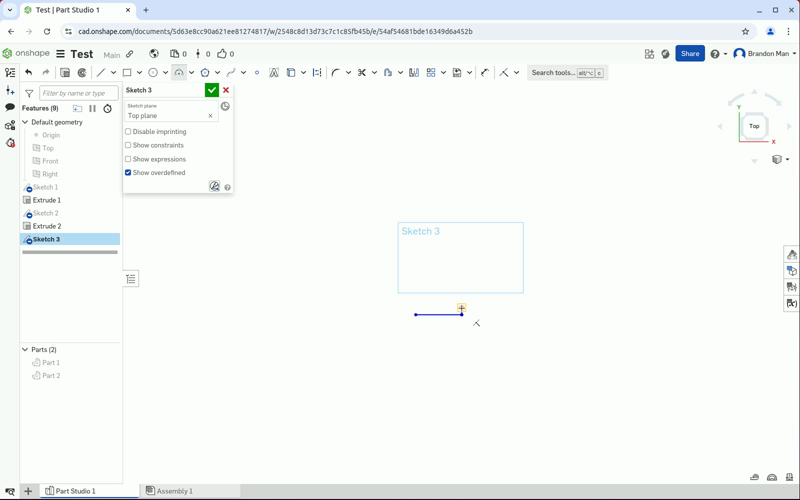
scroll(6)
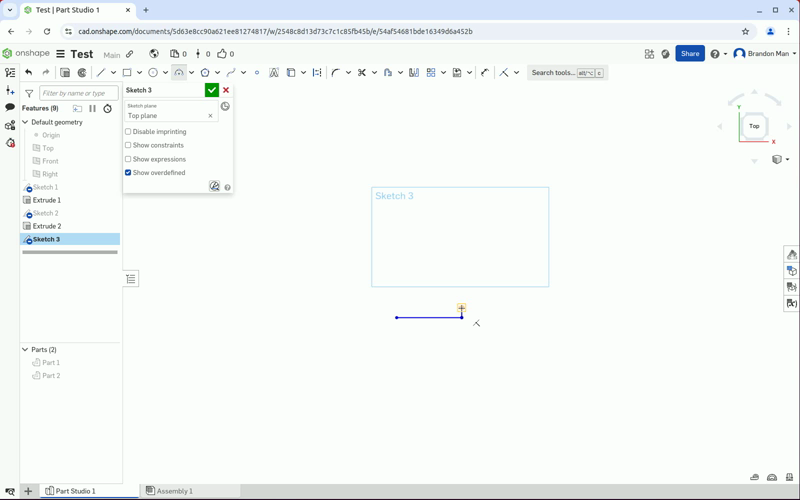
scroll(6)
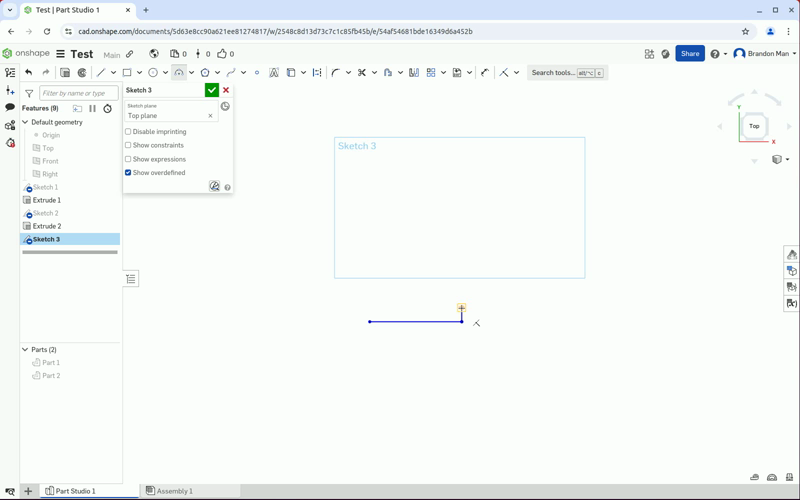
scroll(6)
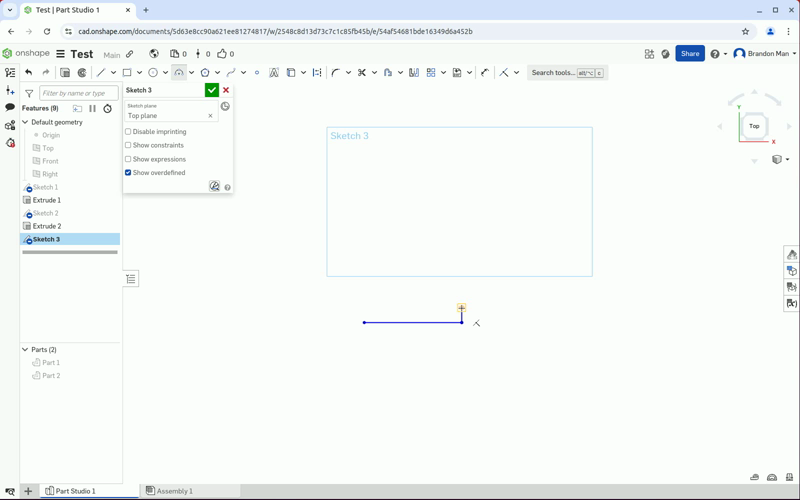
scroll(6)
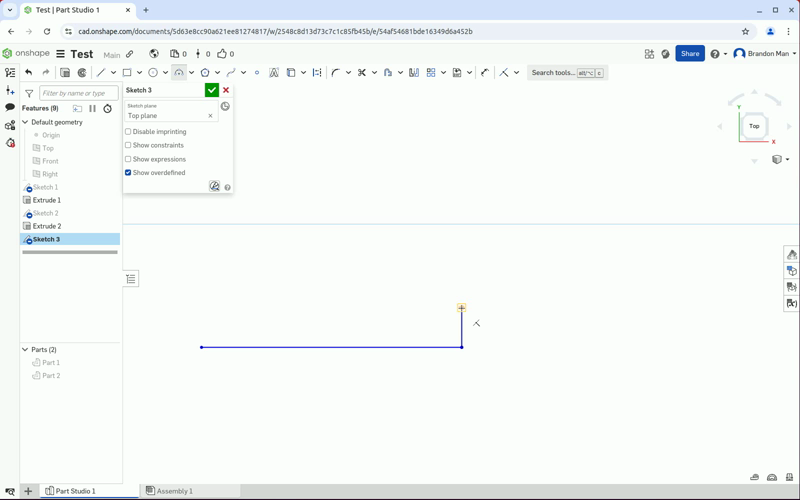
click(461, 307)
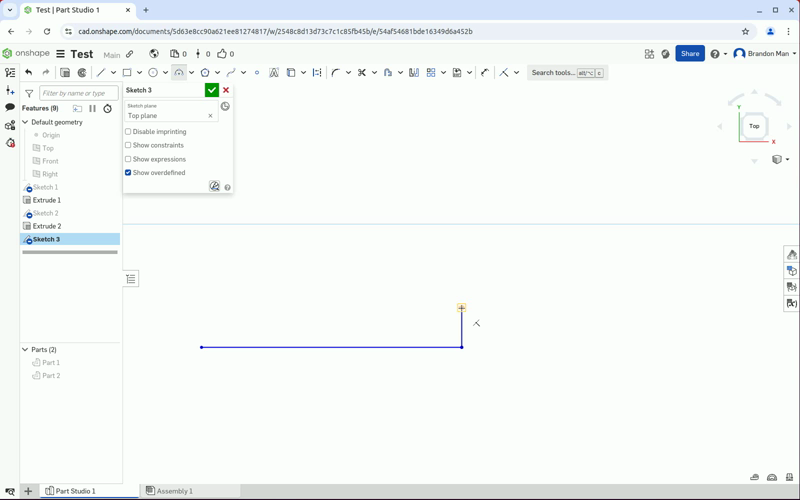
scroll(-6)
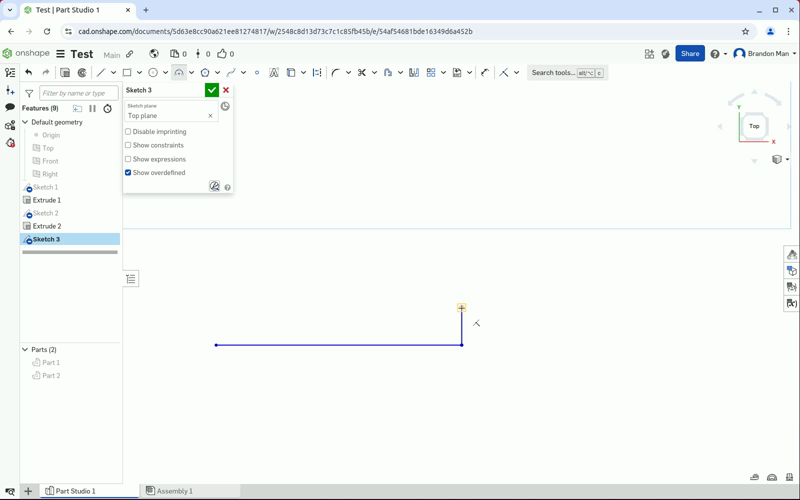
scroll(-6)
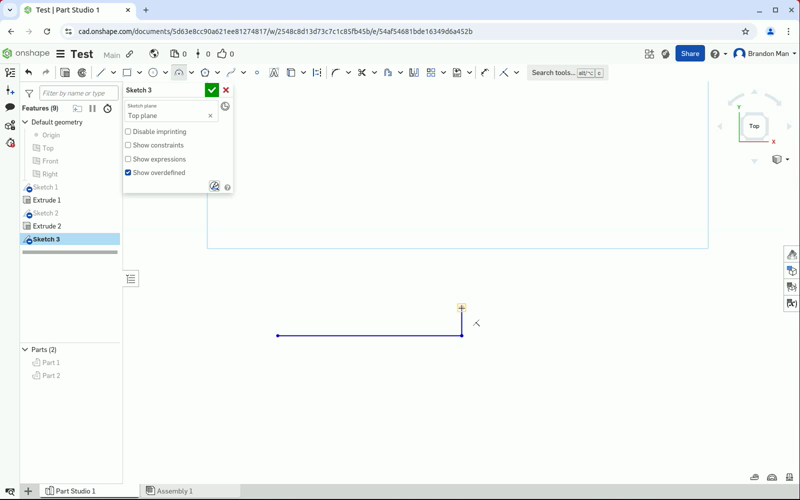
scroll(-6)
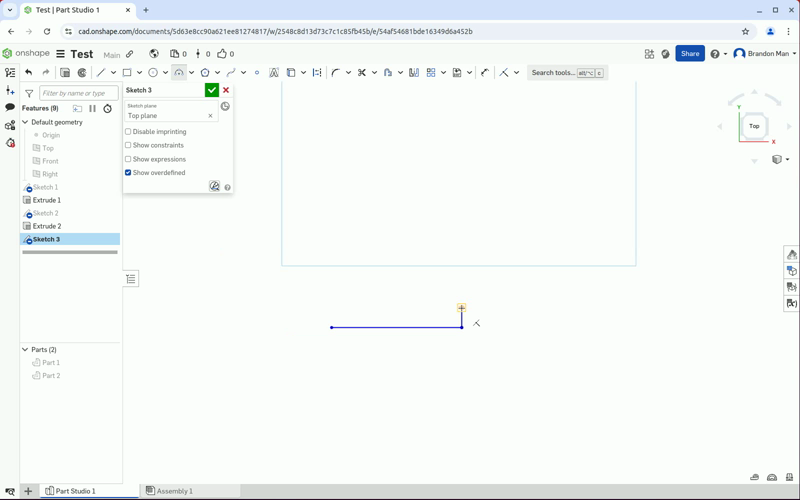
scroll(-6)
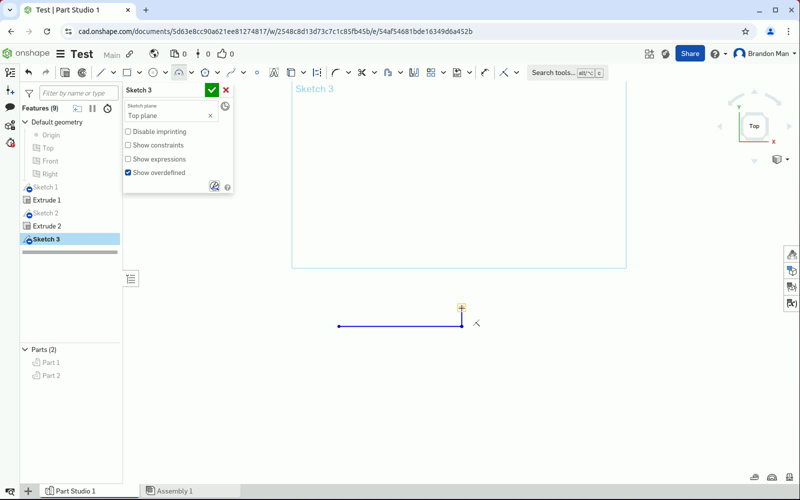
scroll(-6)
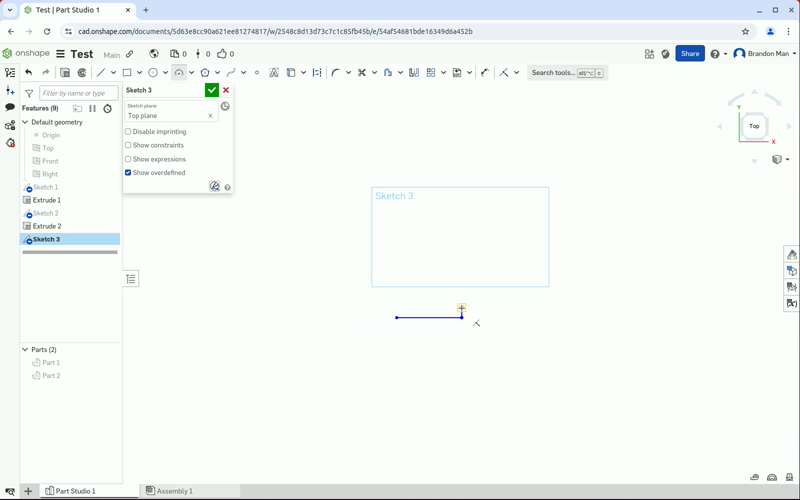
scroll(-6)
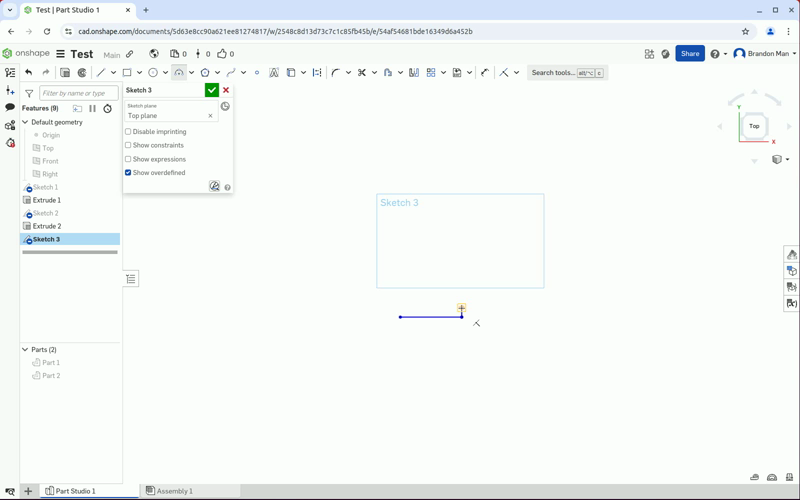
scroll(-6)
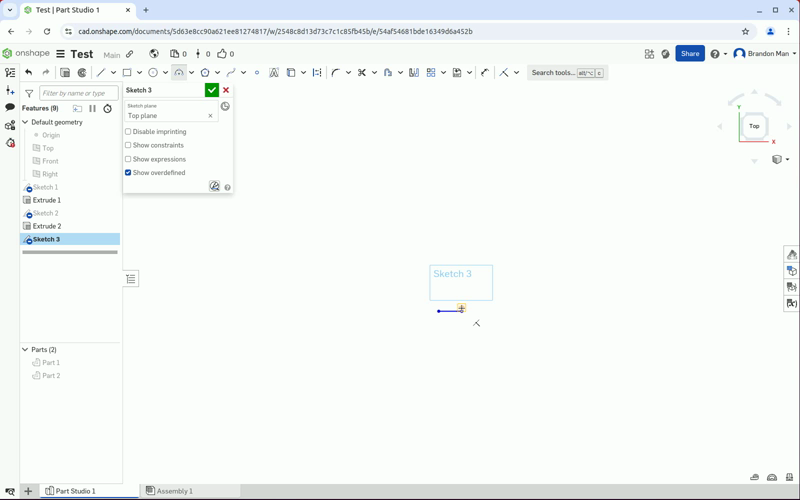
key_down(shift)
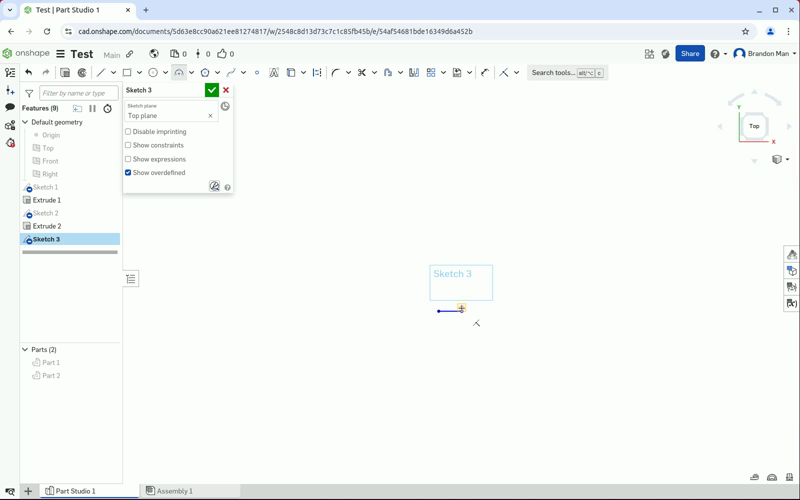
mouse_move(438, 292)
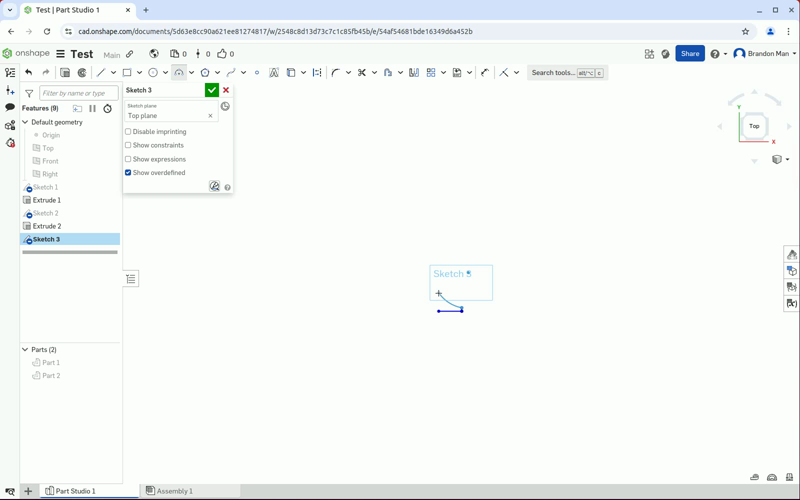
click(438, 292)
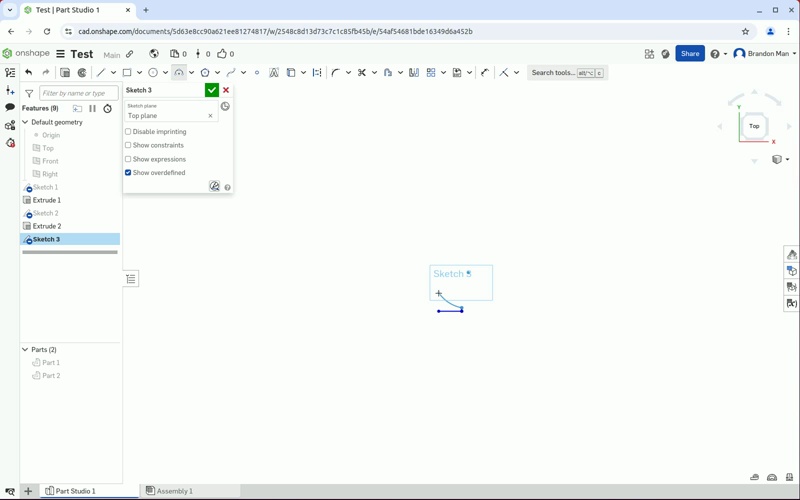
mouse_move(447, 303)
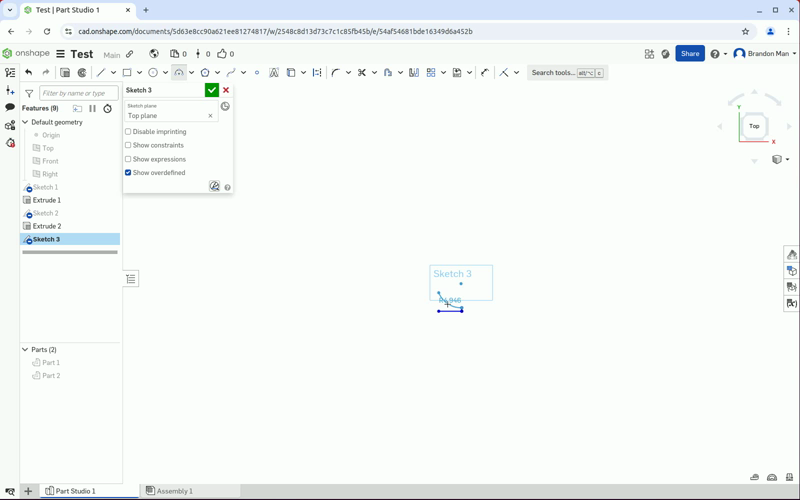
click(447, 303)
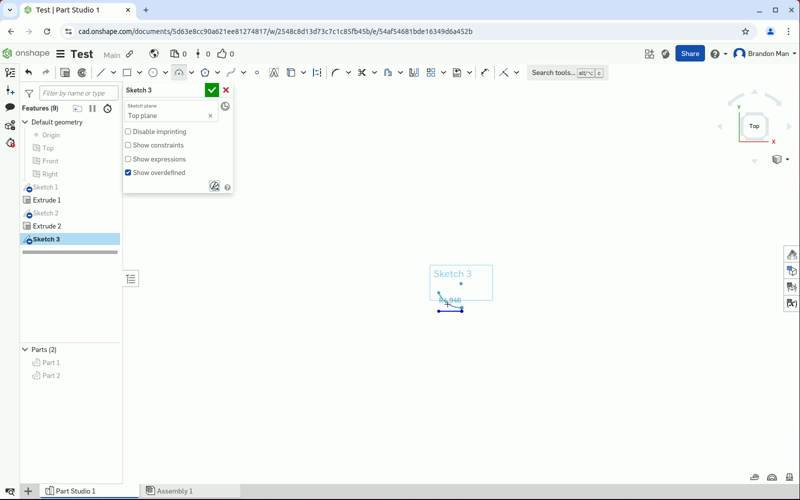
key_up(shift)
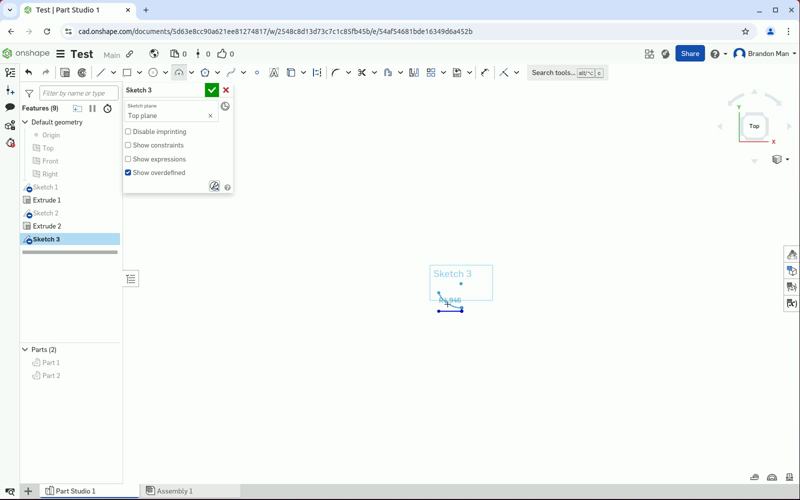
key(esc)
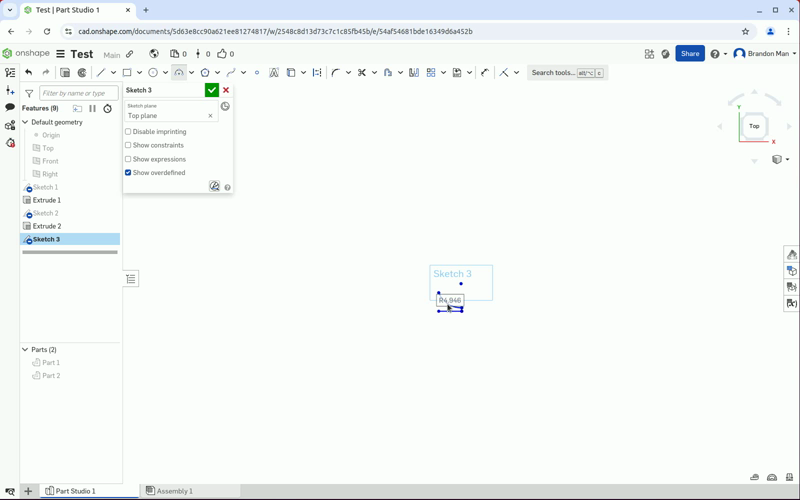
key(l)
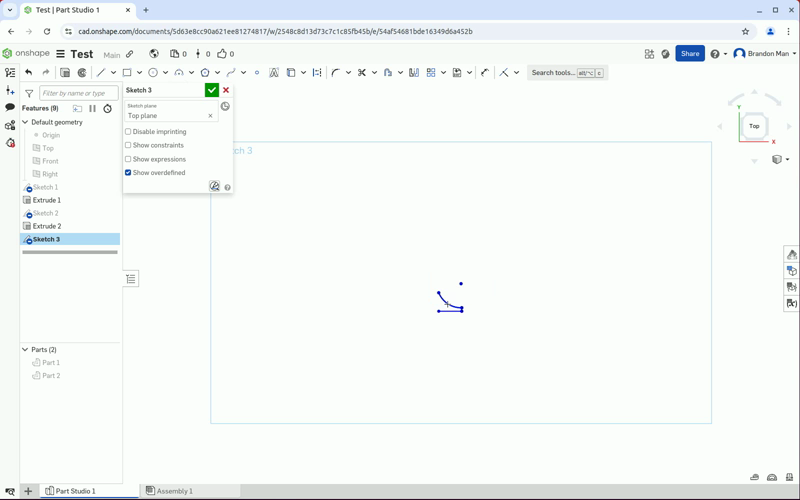
mouse_move(438, 292)
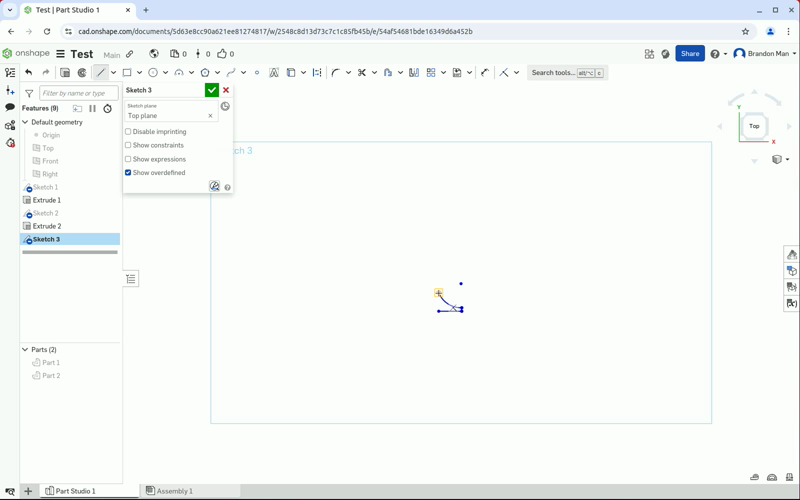
click(438, 292)
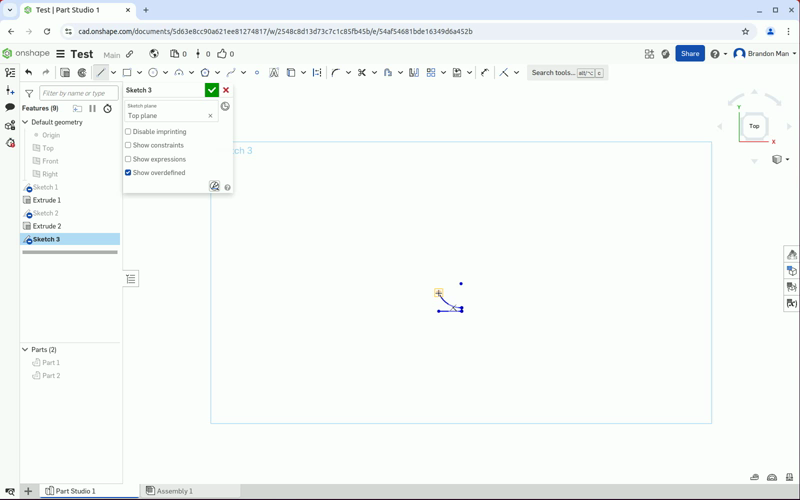
mouse_move(468, 292)
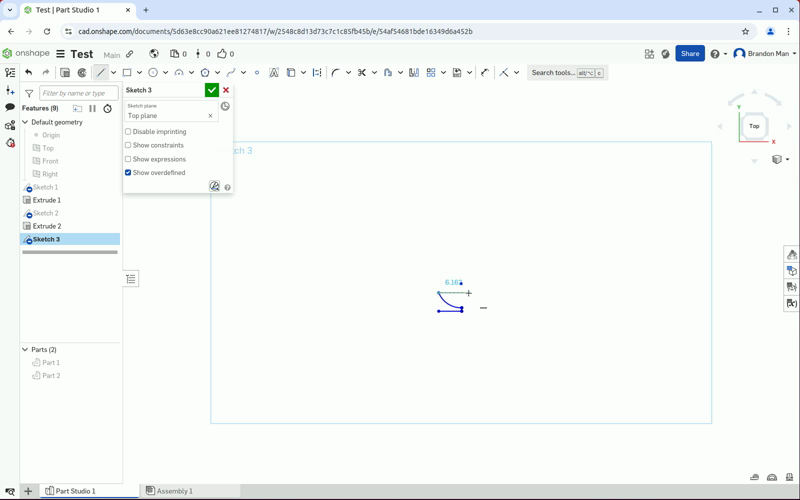
key_down(shift)
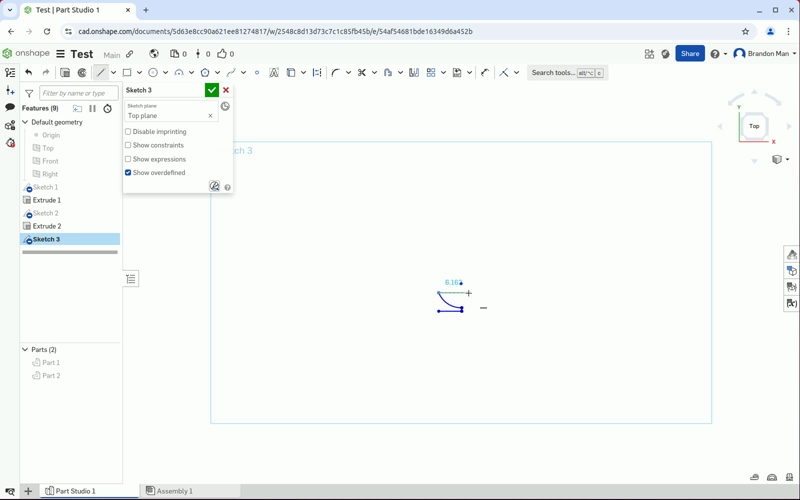
mouse_move(438, 311)
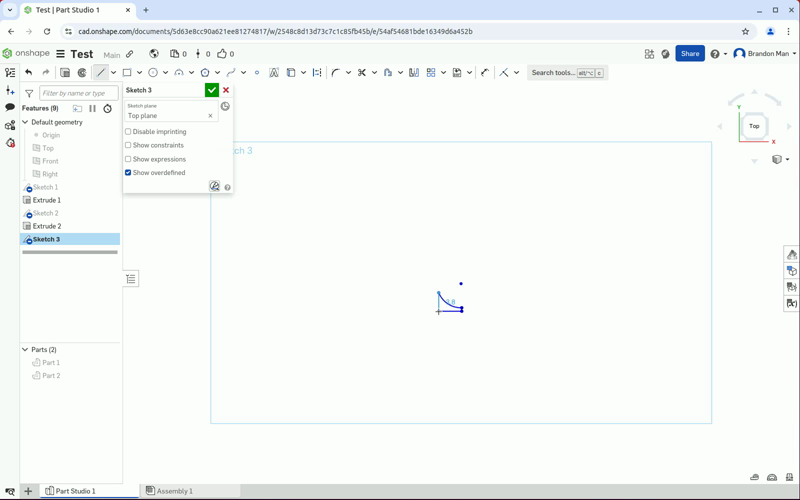
key_up(shift)
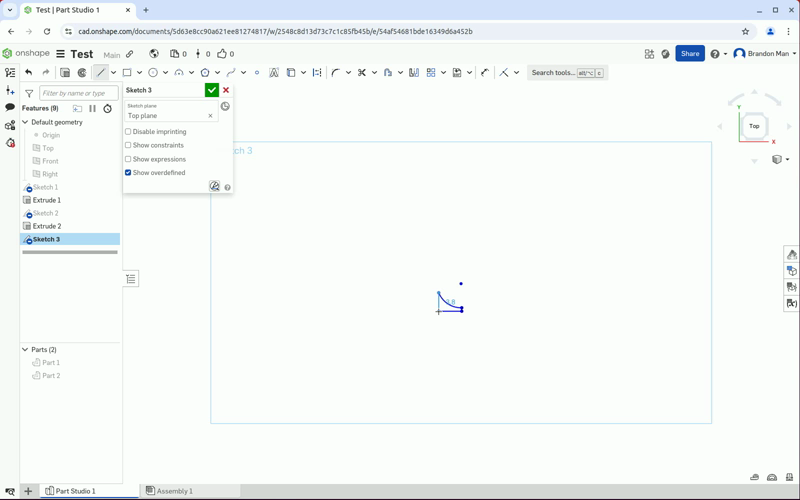
click(438, 311)
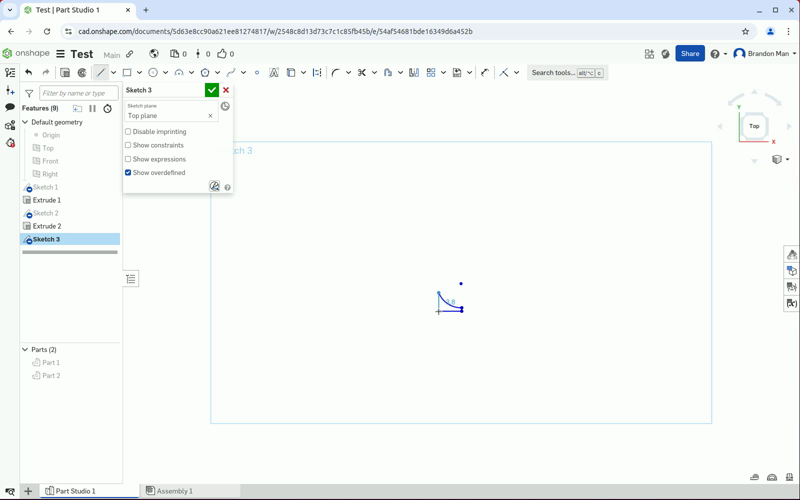
key(esc)
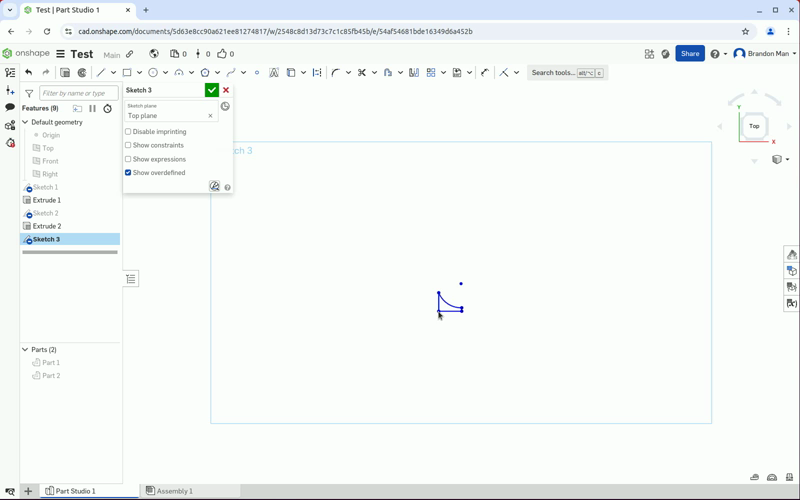
mouse_move(439, 305)
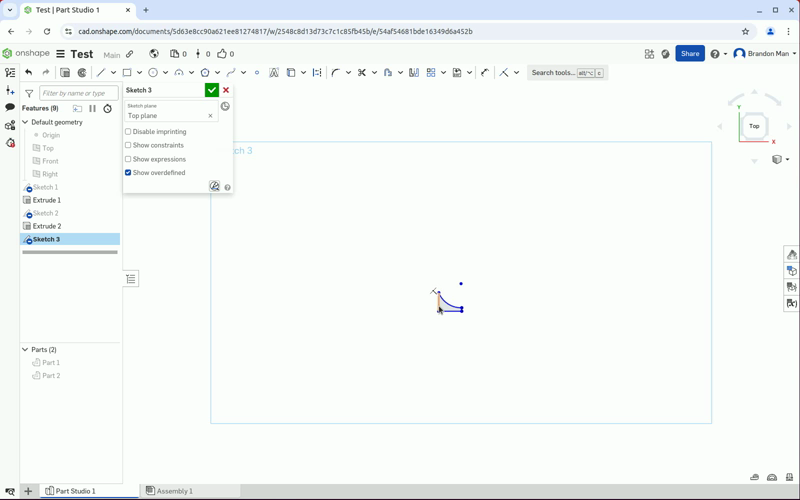
scroll(6)
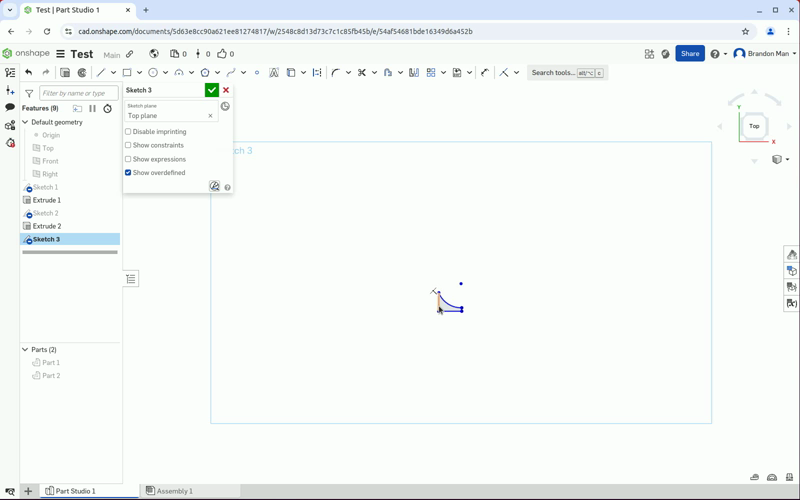
scroll(6)
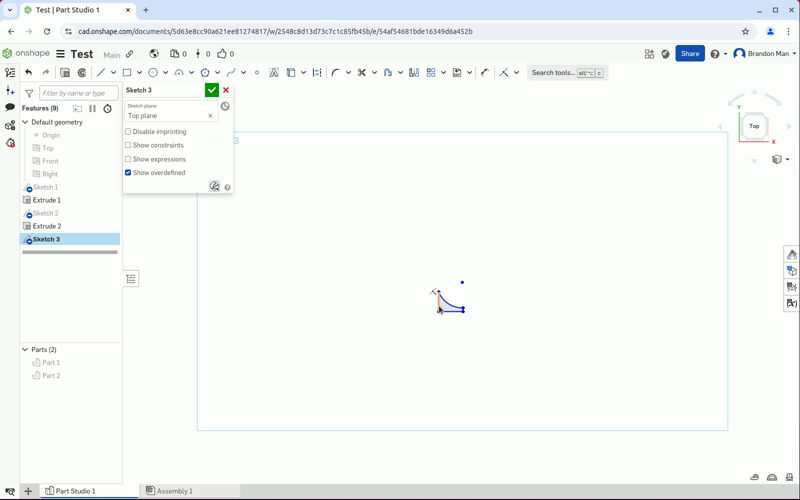
scroll(6)
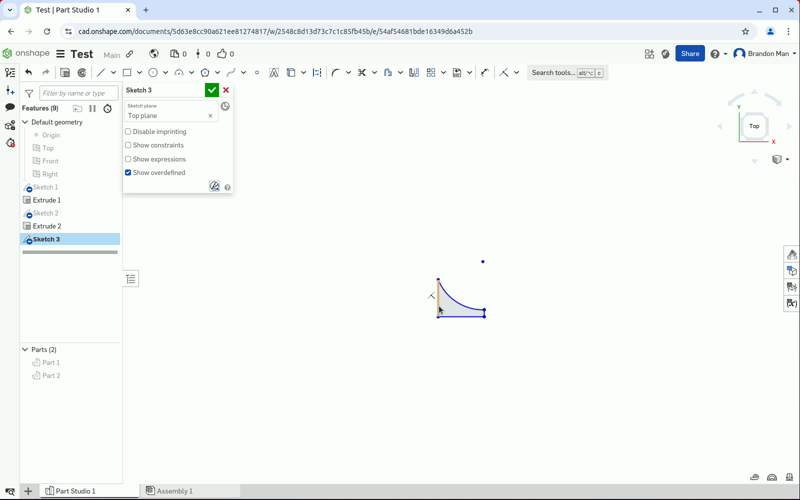
scroll(6)
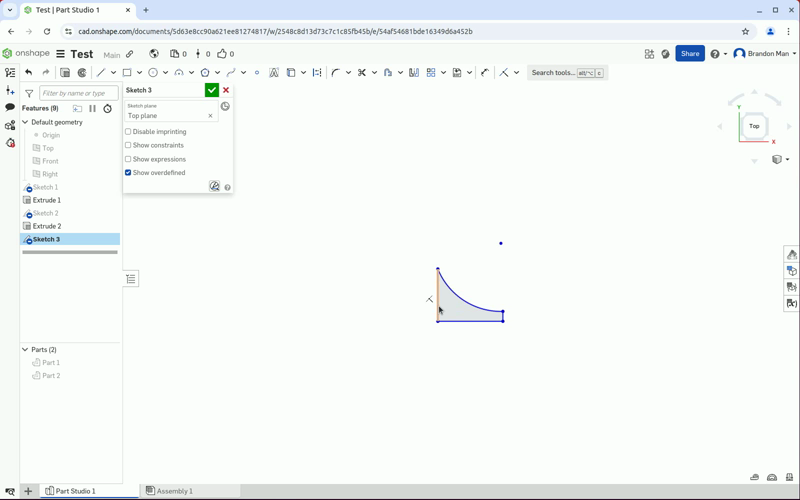
scroll(6)
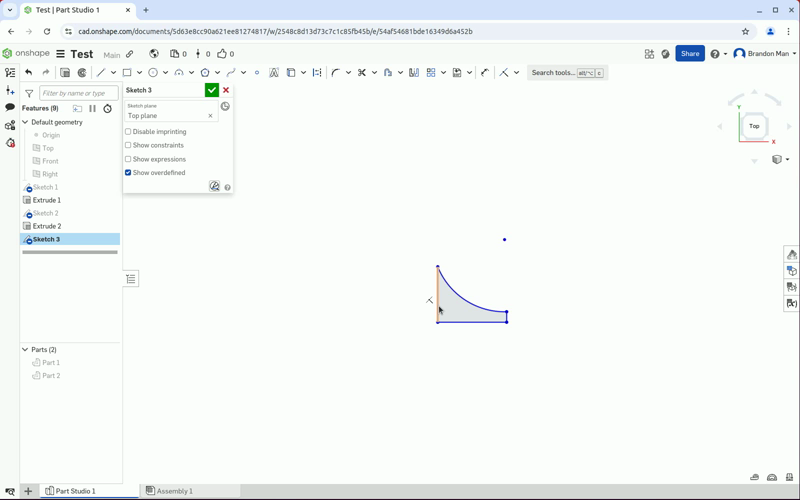
scroll(6)
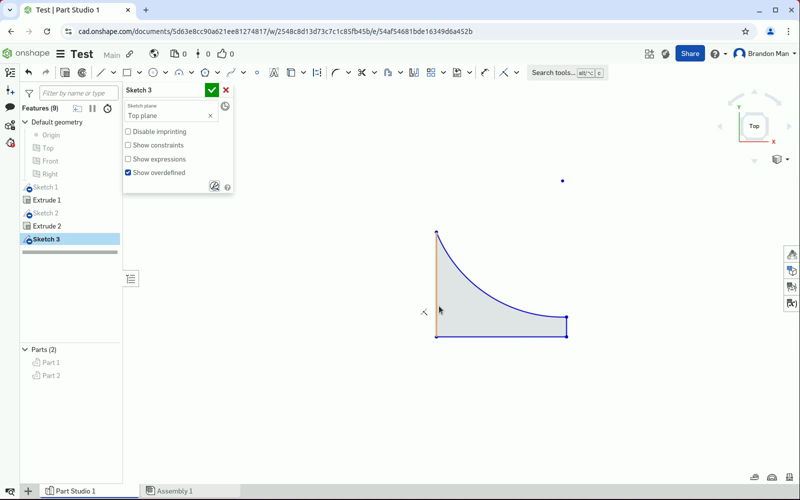
scroll(6)
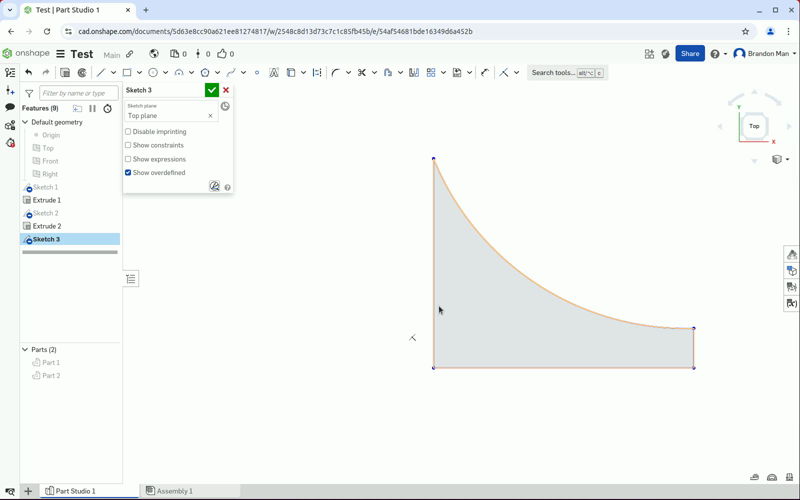
click(439, 305)
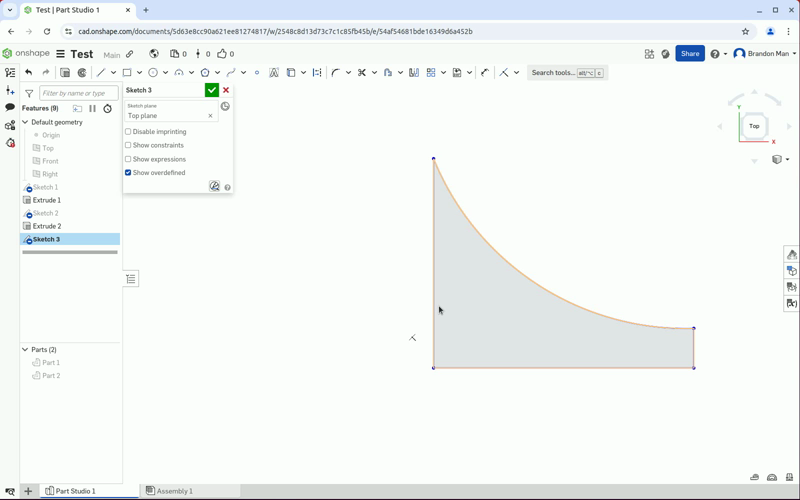
scroll(-6)
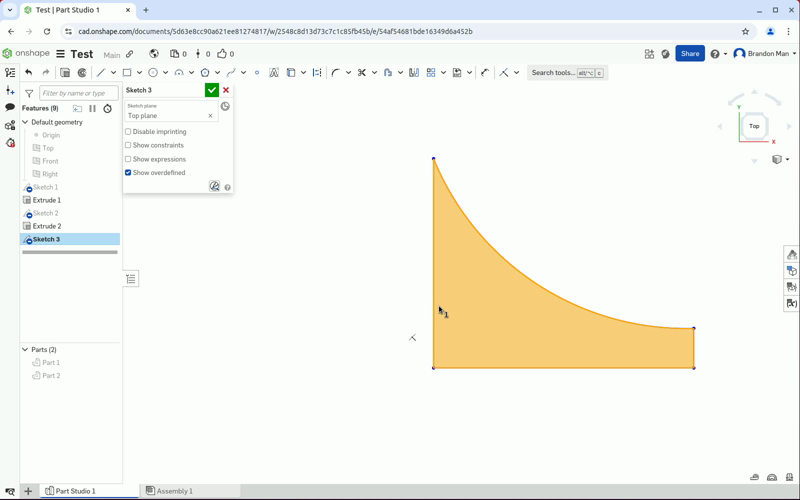
scroll(-6)
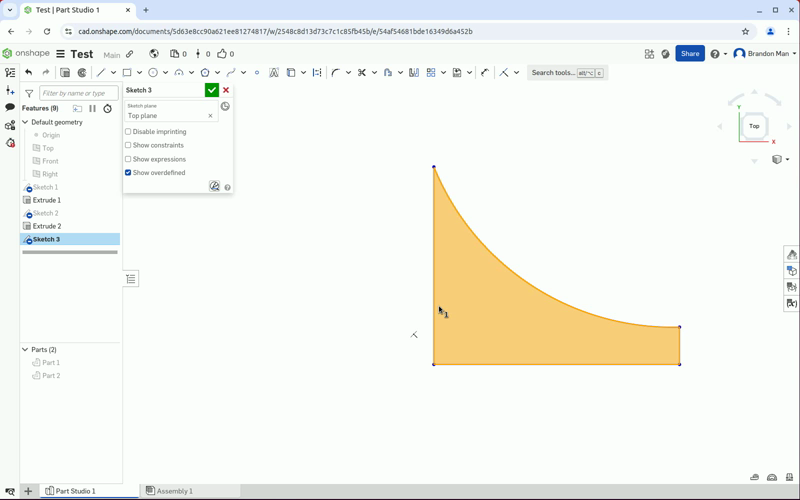
scroll(-6)
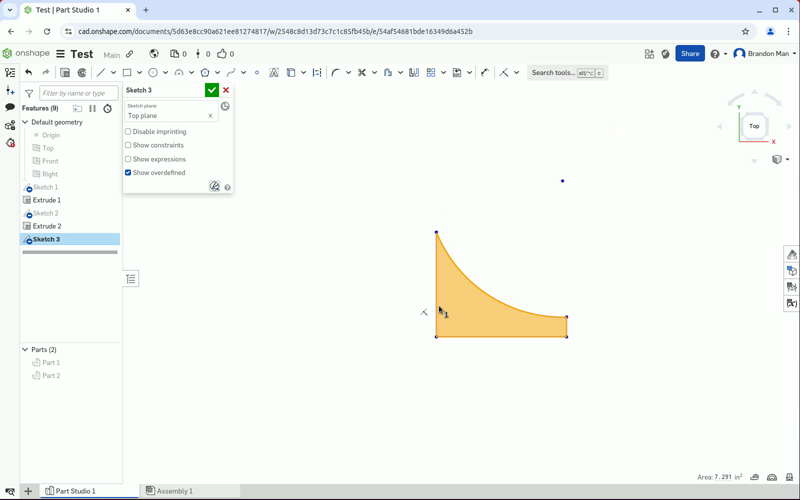
scroll(-6)
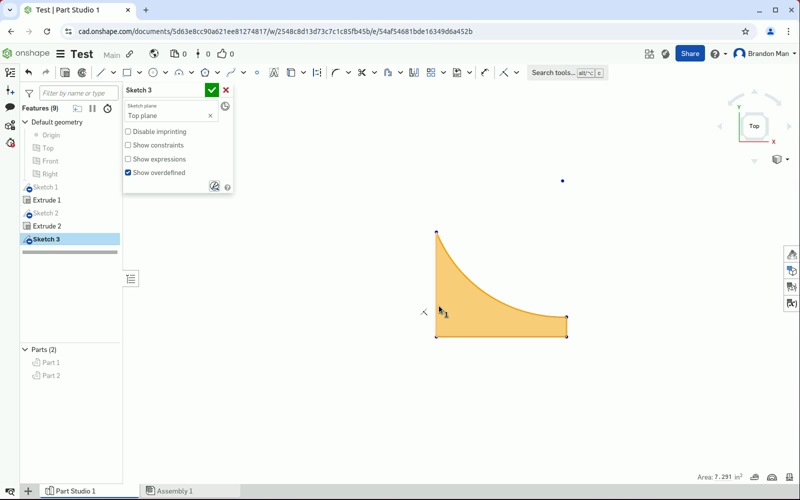
scroll(-6)
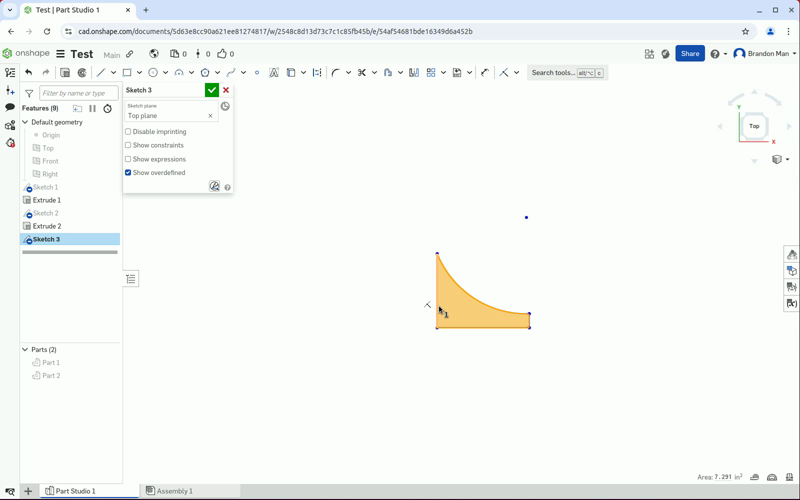
scroll(-6)
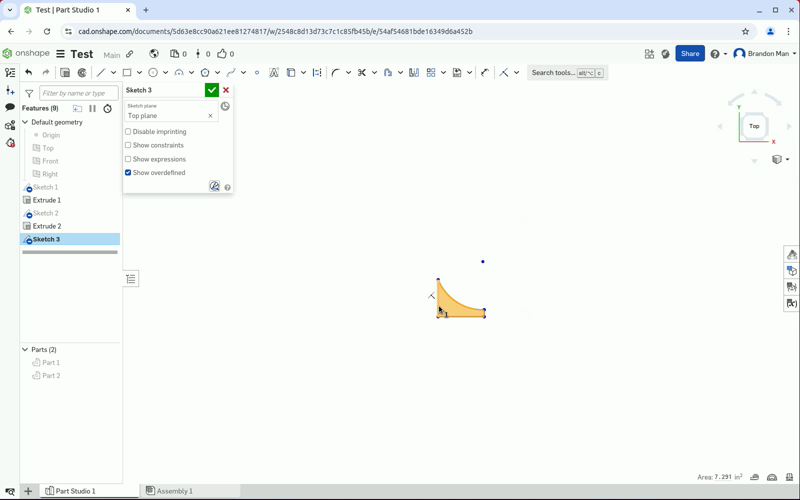
scroll(-6)
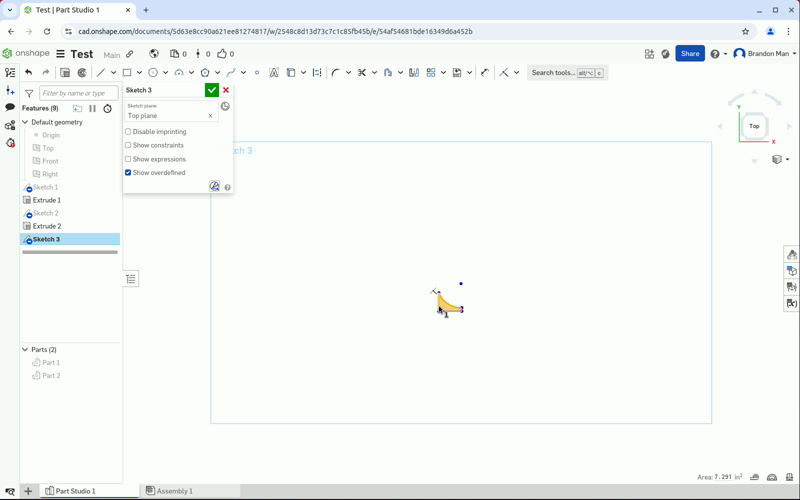
mouse_move(73, 352)
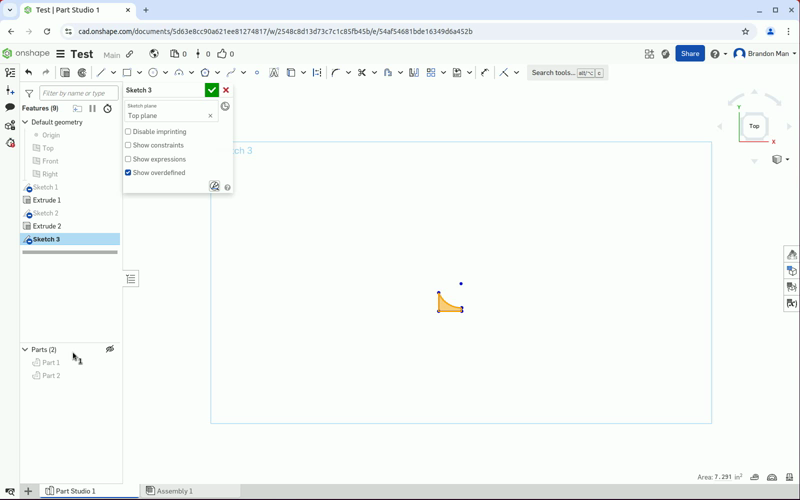
key(shift+y)
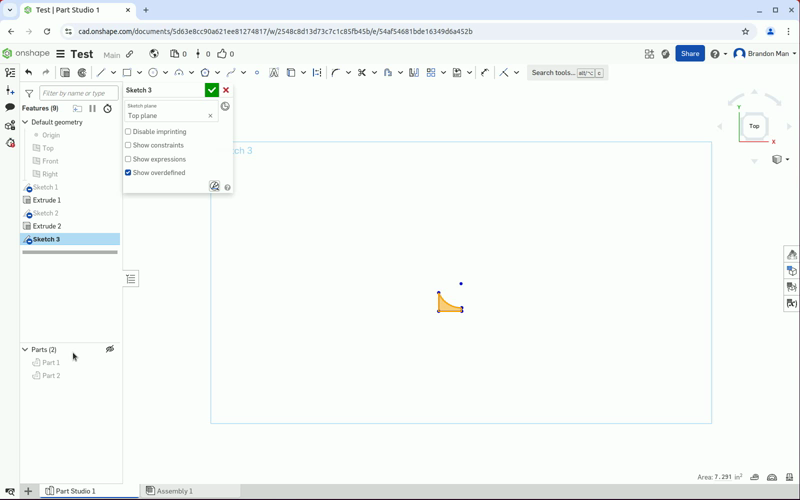
key(shift+e)
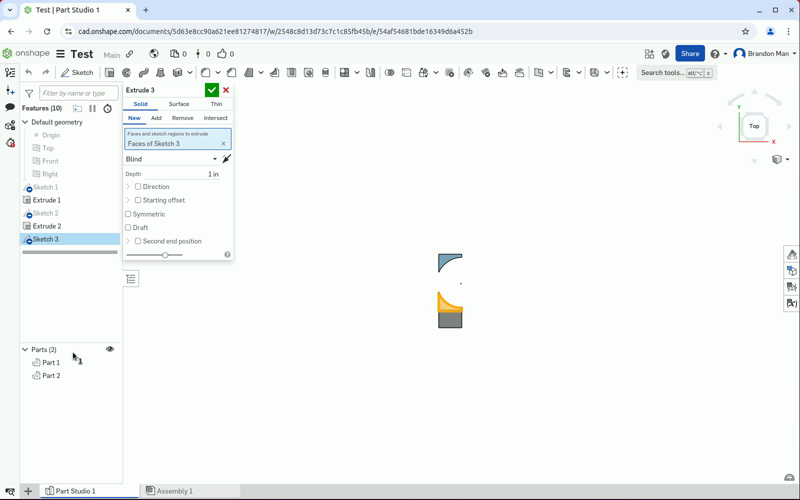
mouse_move(143, 106)
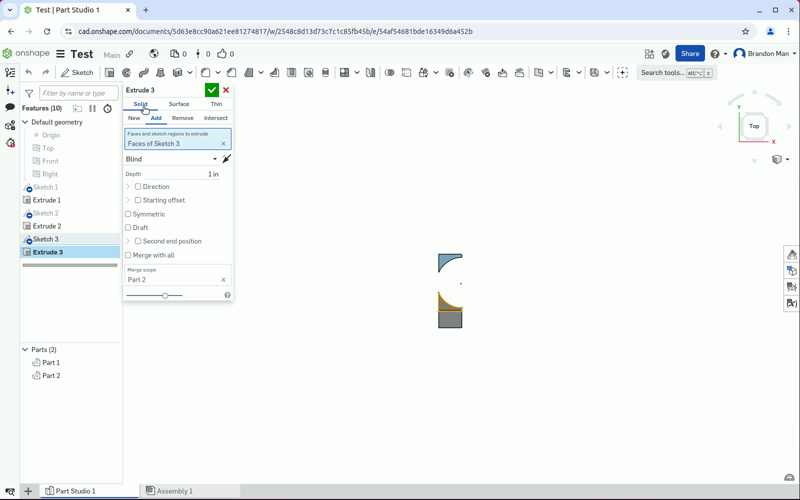
click(143, 106)
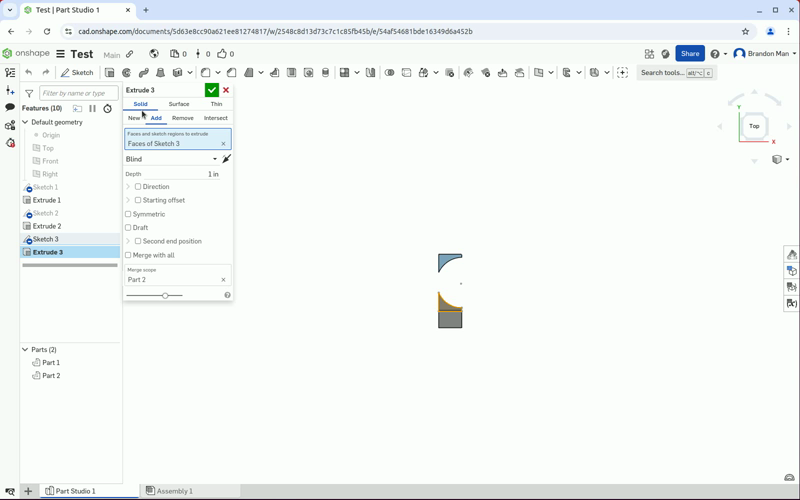
mouse_move(137, 120)
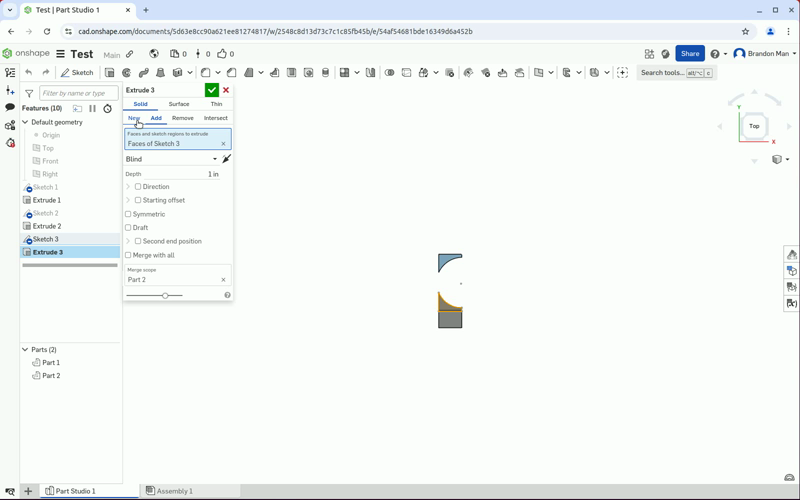
click(137, 120)
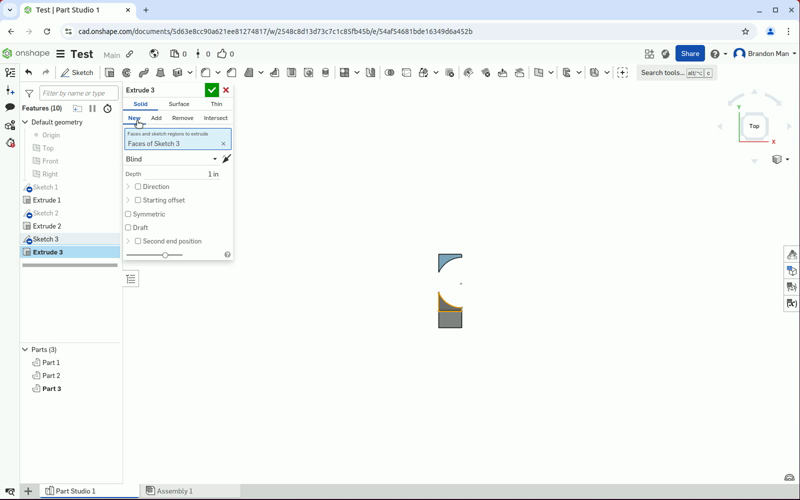
key(tab, 4)
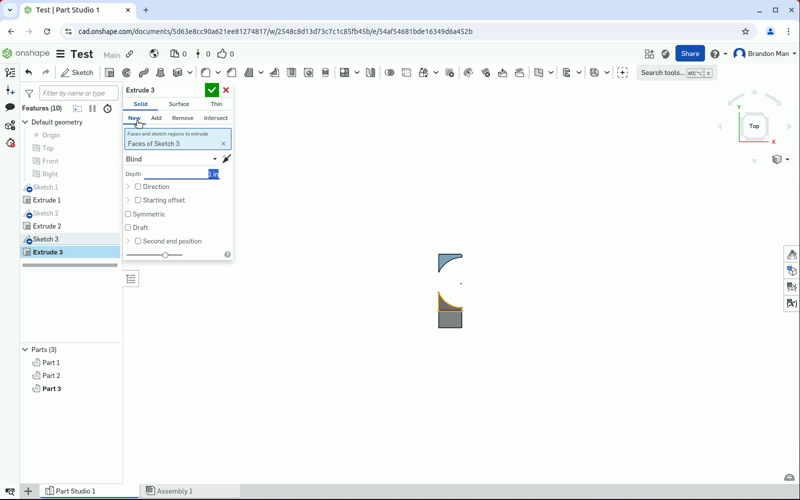
text(23.108)
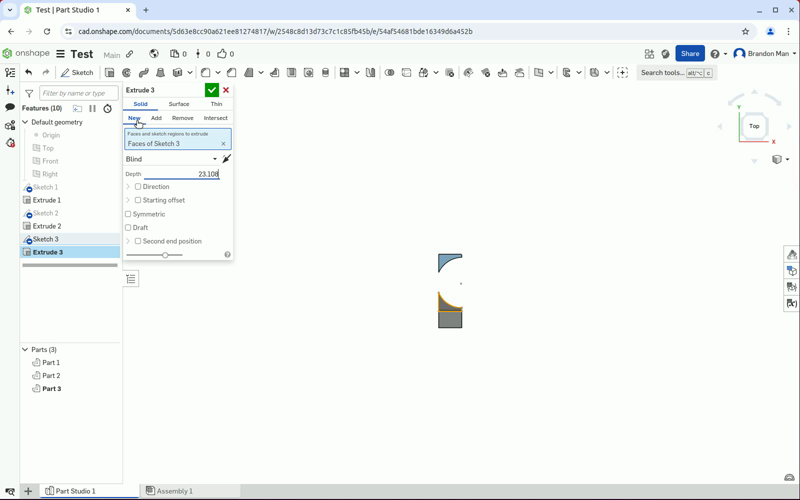
key(enter)
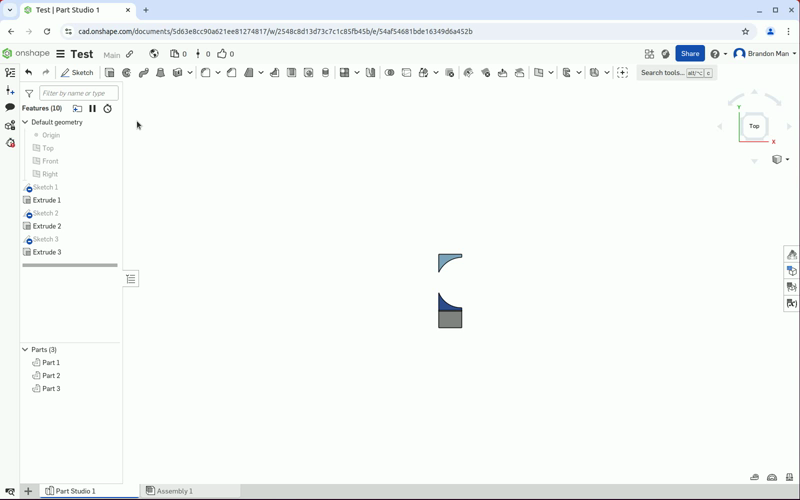
key(shift+h)
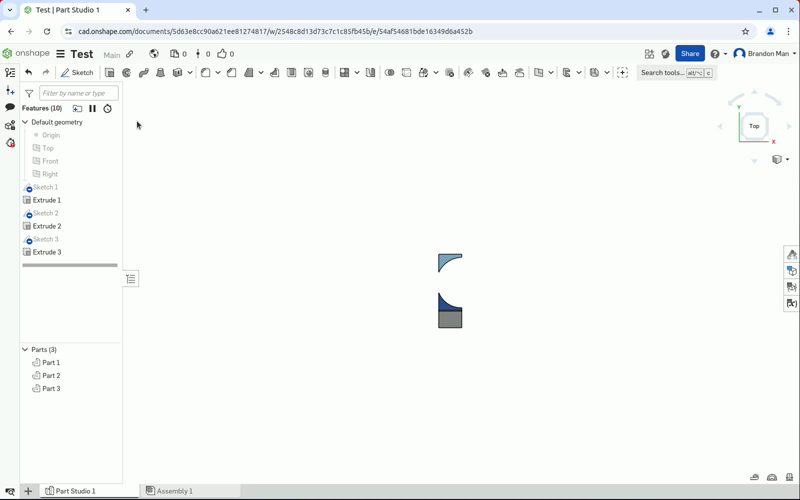
key(shift+h)
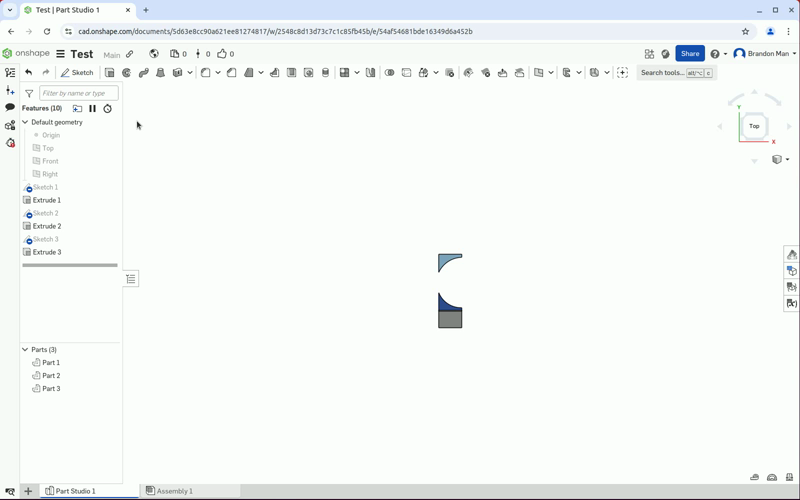
mouse_move(73, 189)
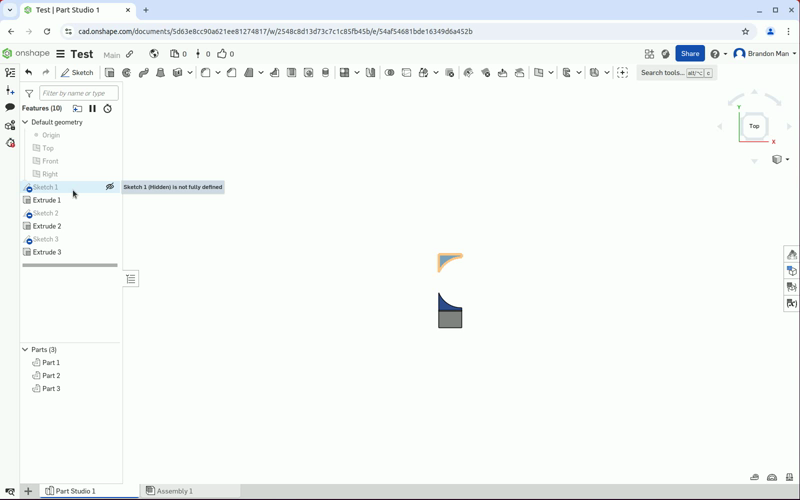
click(73, 189)
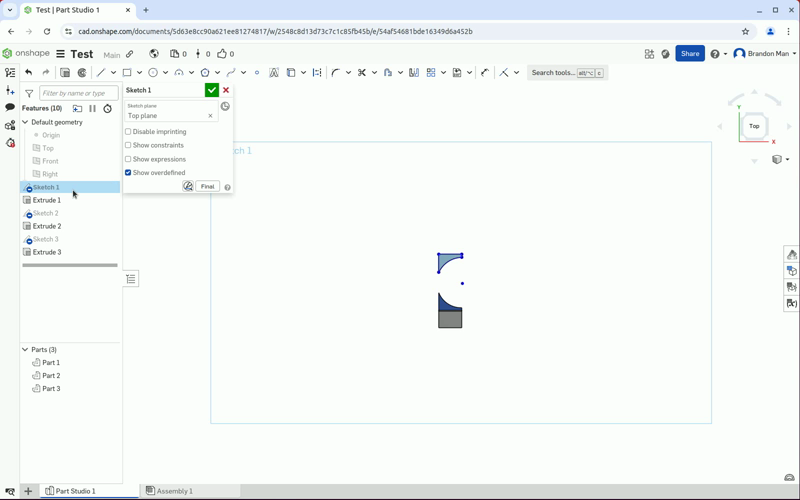
mouse_move(229, 92)
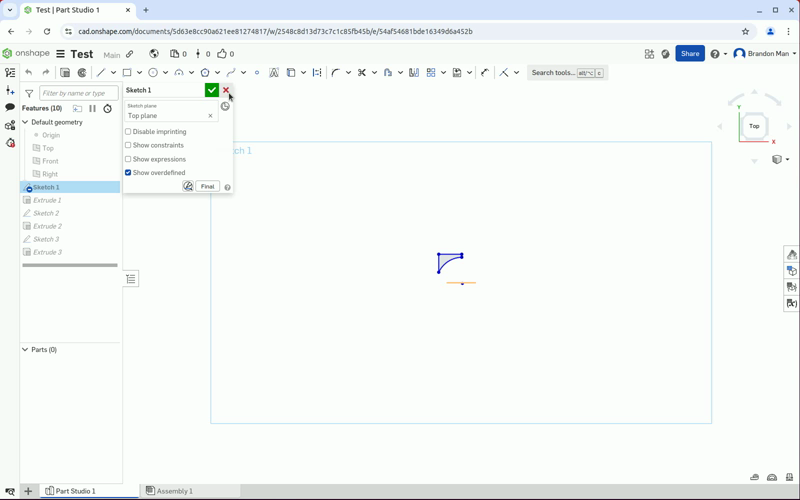
click(229, 92)
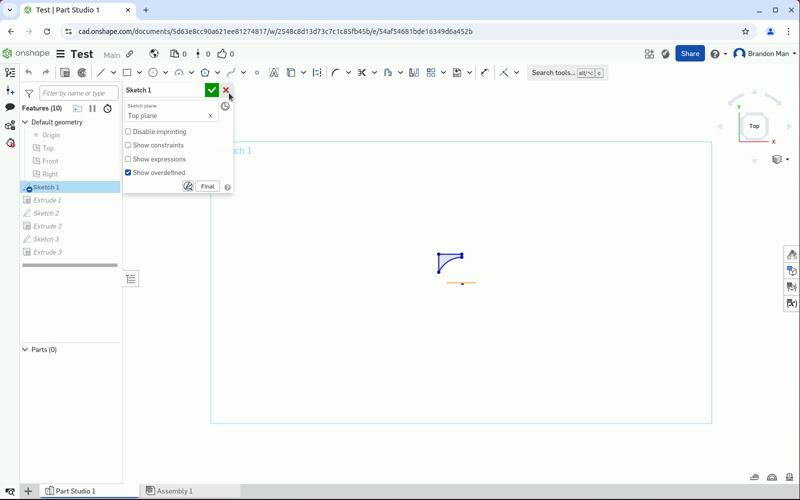
key(shift+s)
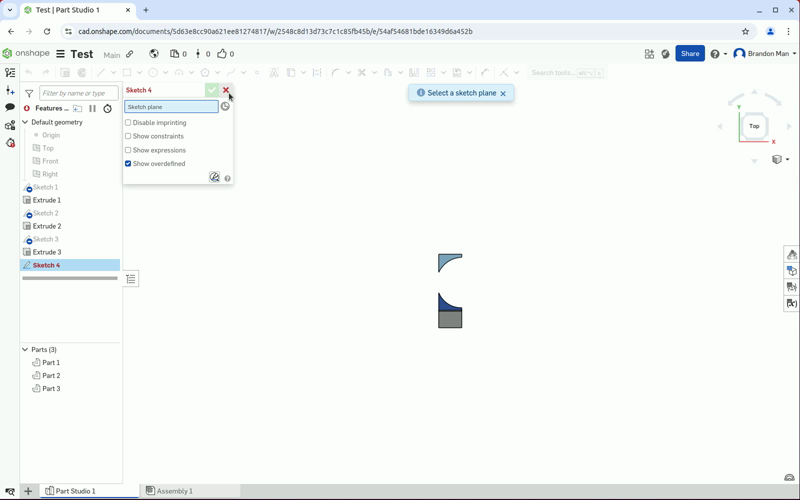
mouse_move(73, 150)
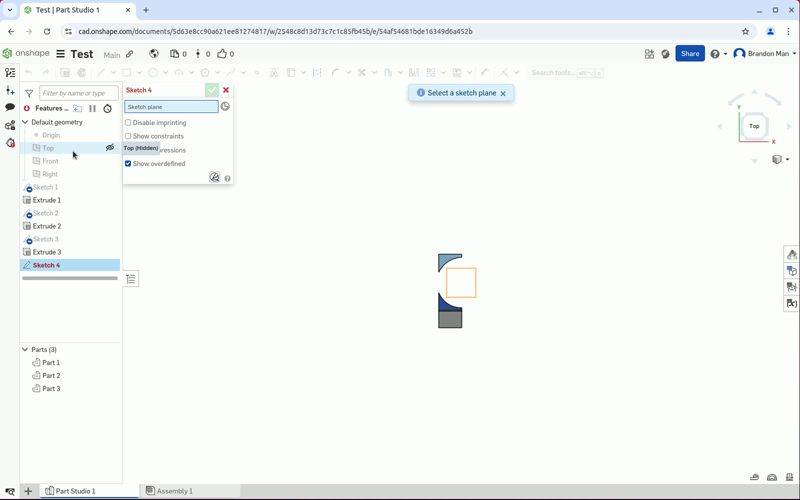
click(73, 150)
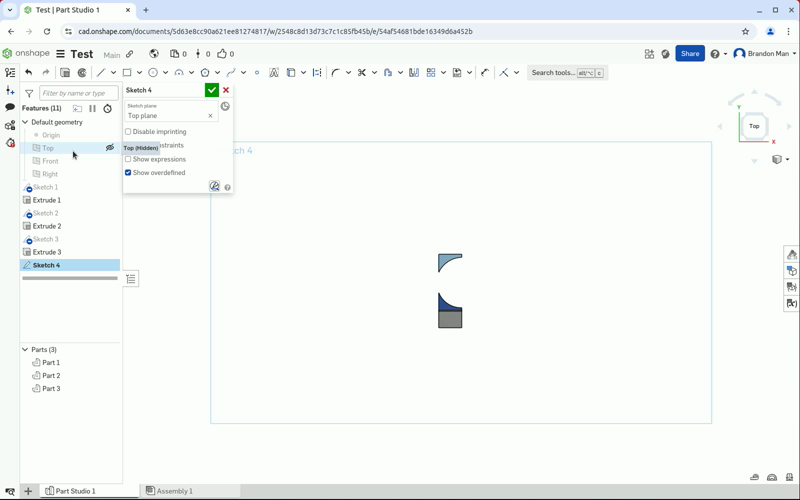
mouse_move(73, 352)
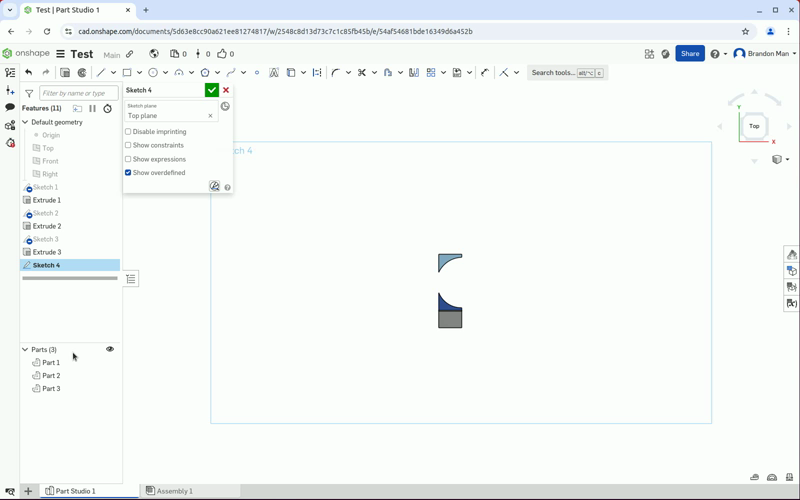
key(y)
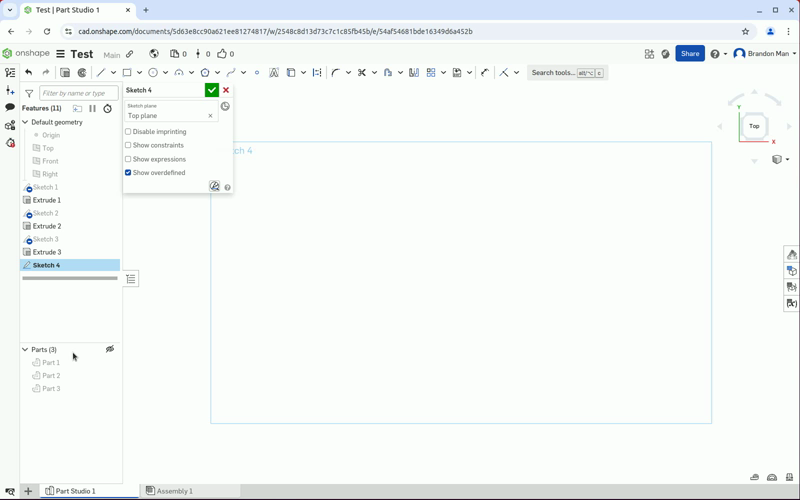
key(l)
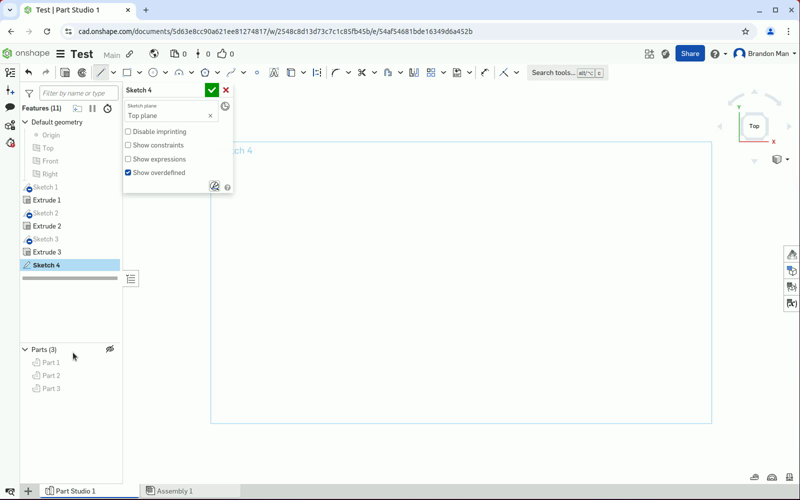
key_down(shift)
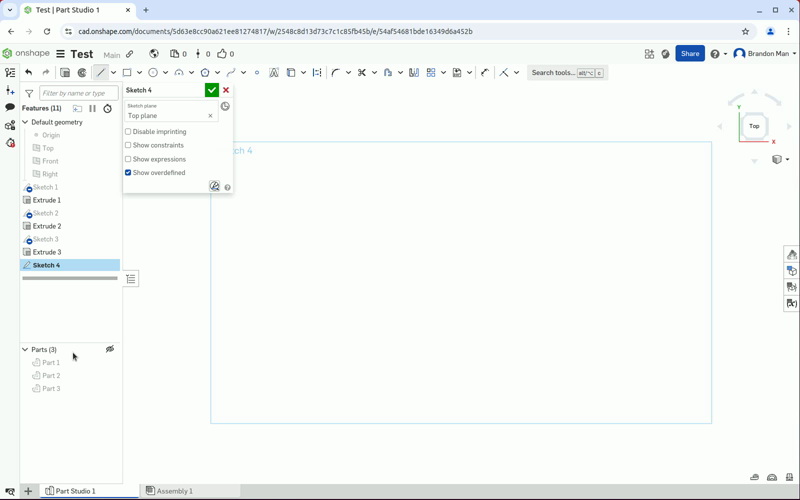
mouse_move(416, 311)
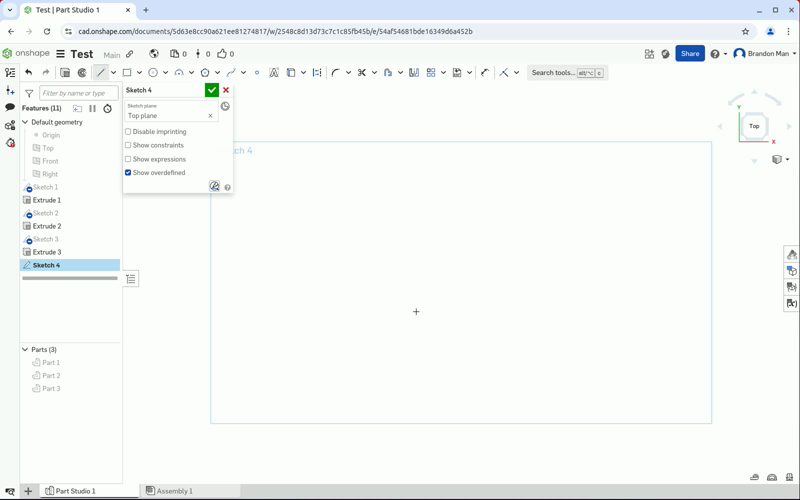
click(416, 311)
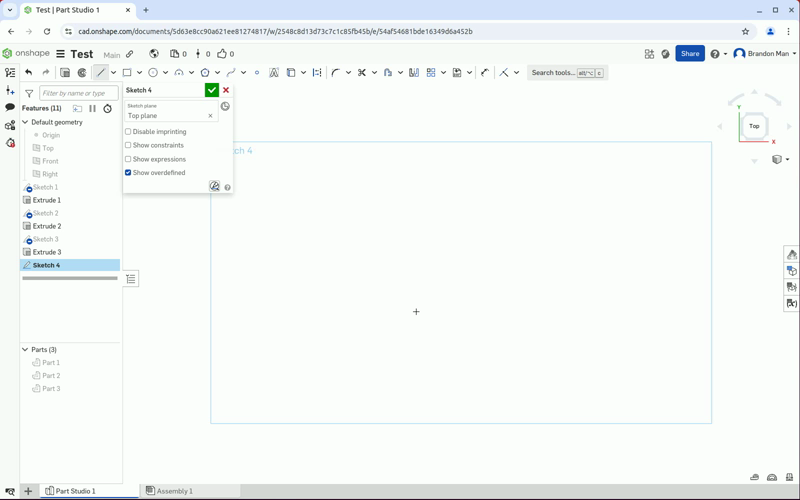
key_up(shift)
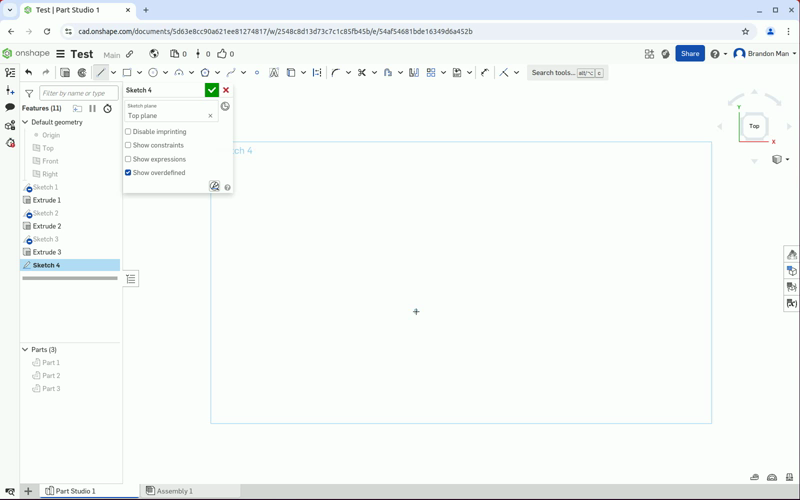
key_down(shift)
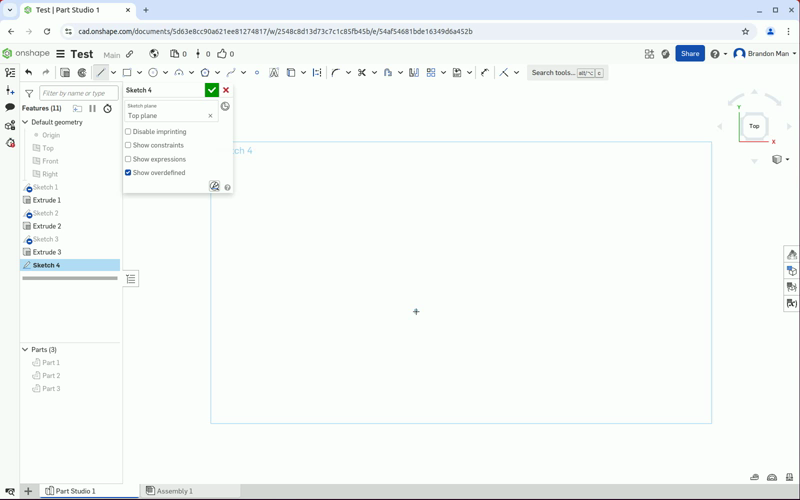
mouse_move(446, 311)
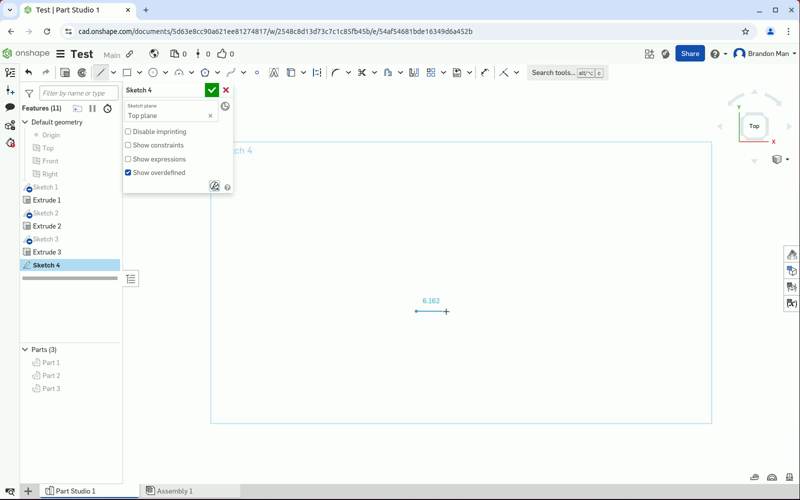
mouse_move(438, 311)
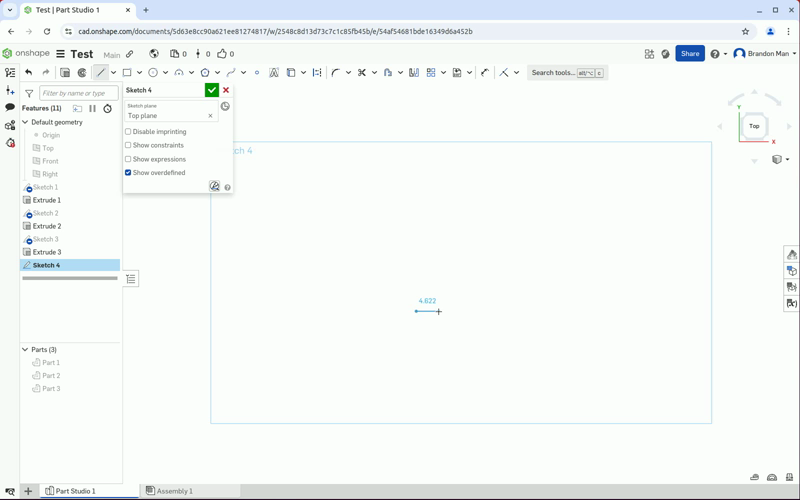
click(438, 311)
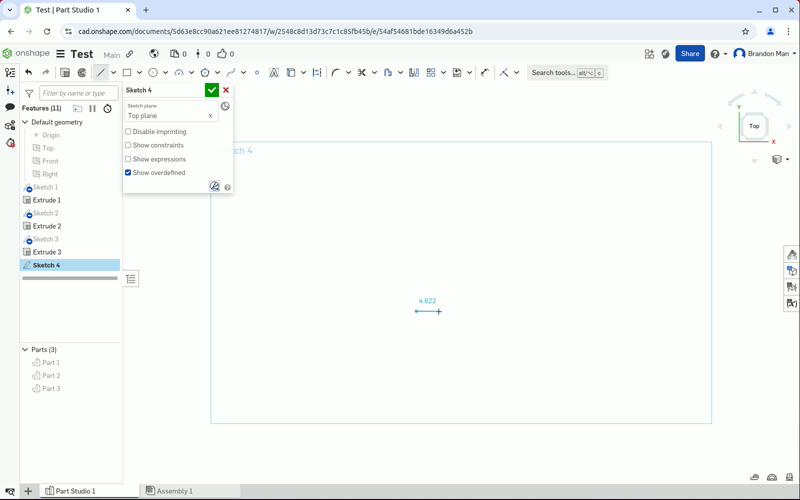
key_up(shift)
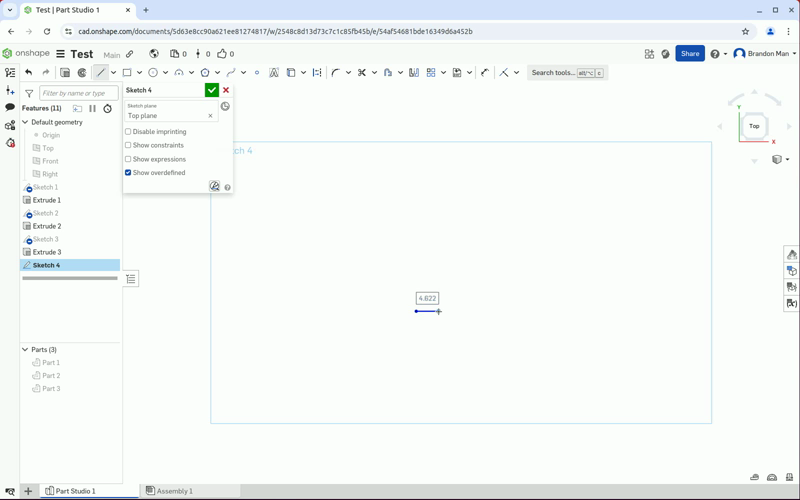
key_down(shift)
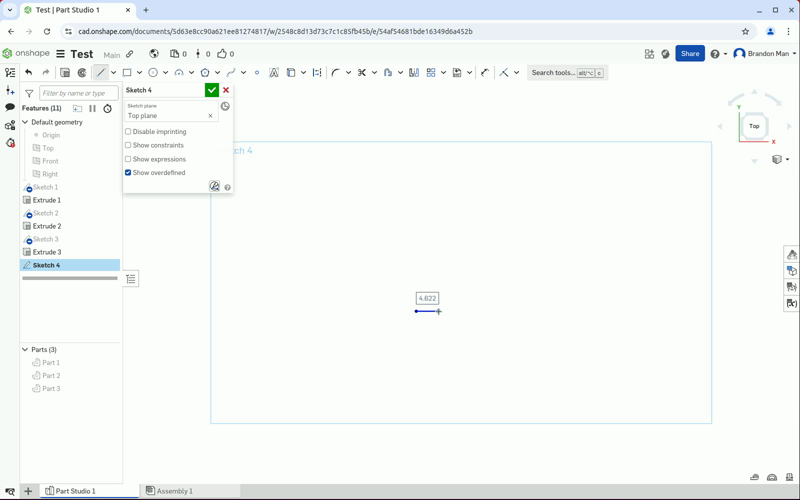
mouse_move(468, 311)
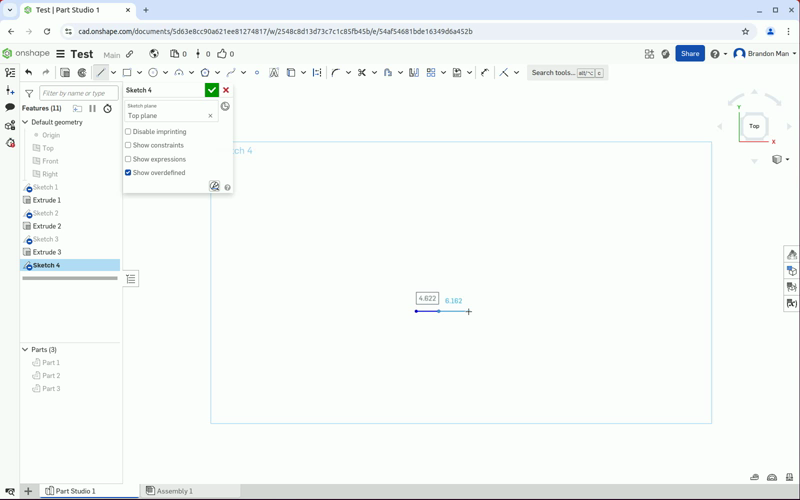
mouse_move(438, 293)
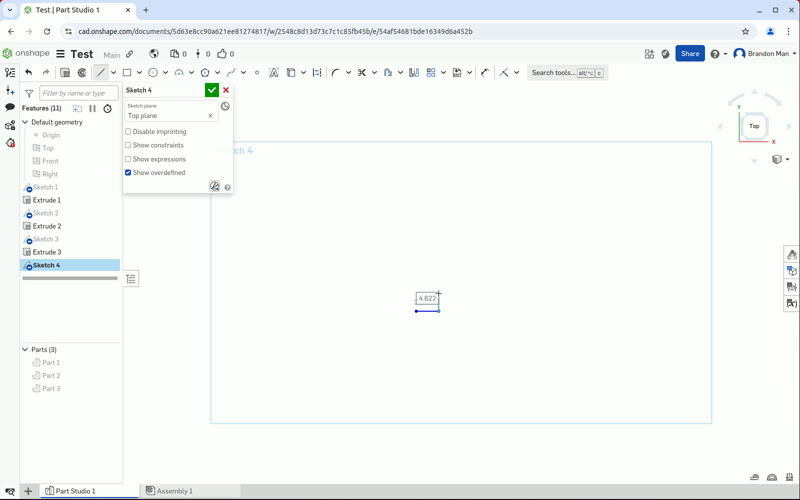
click(438, 293)
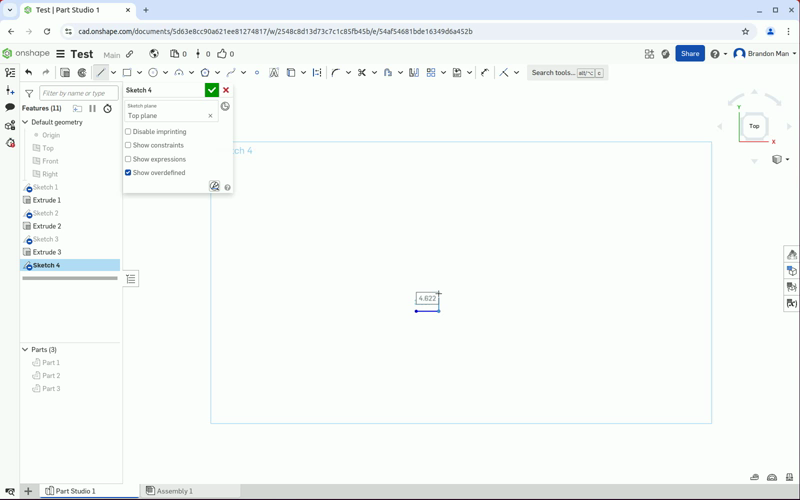
key_up(shift)
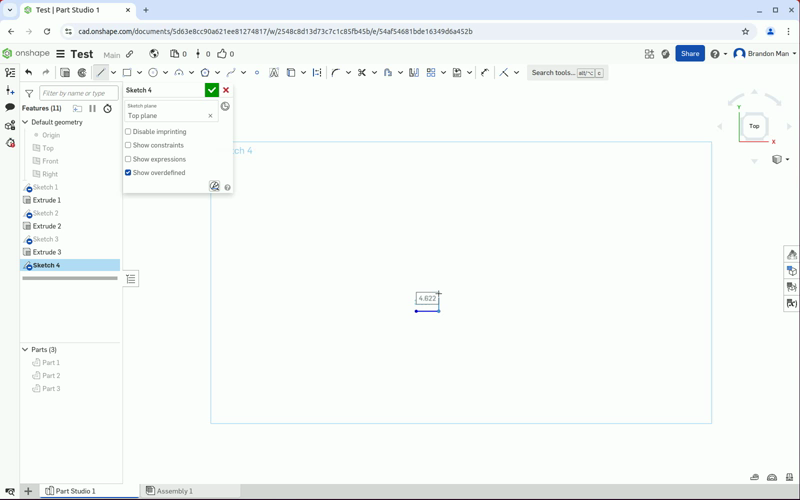
key(esc)
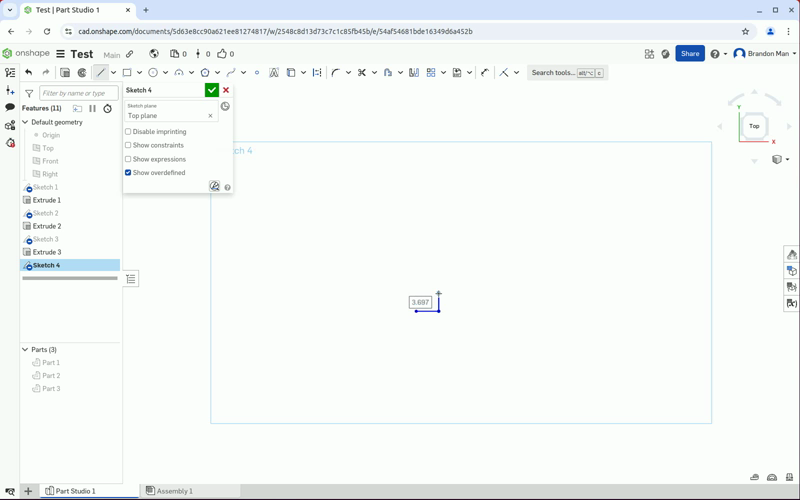
key(a)
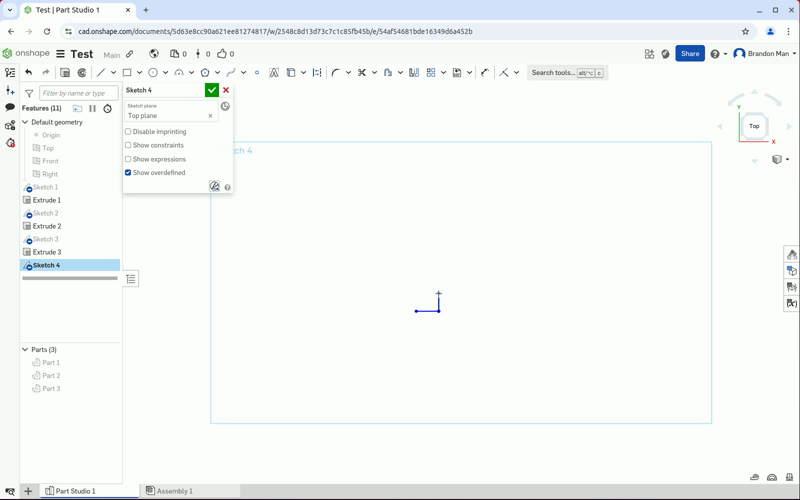
mouse_move(438, 293)
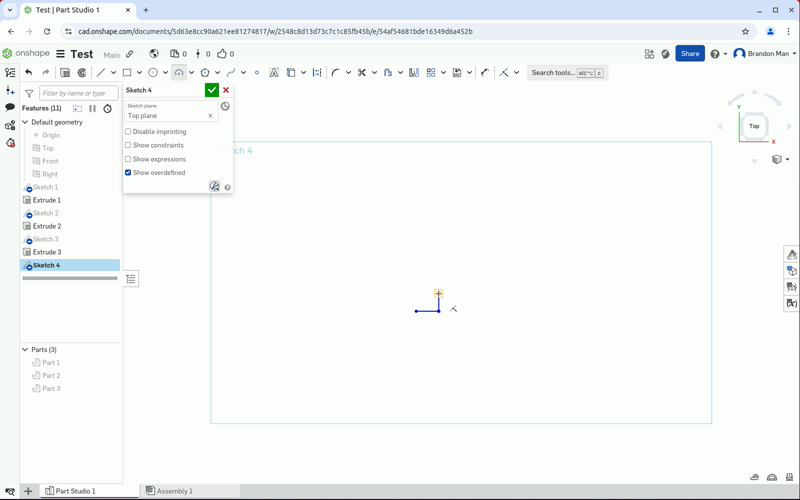
click(438, 293)
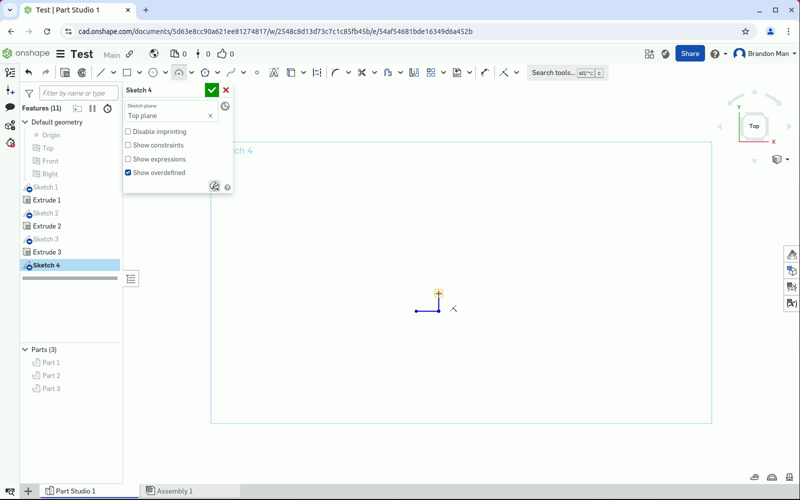
key_down(shift)
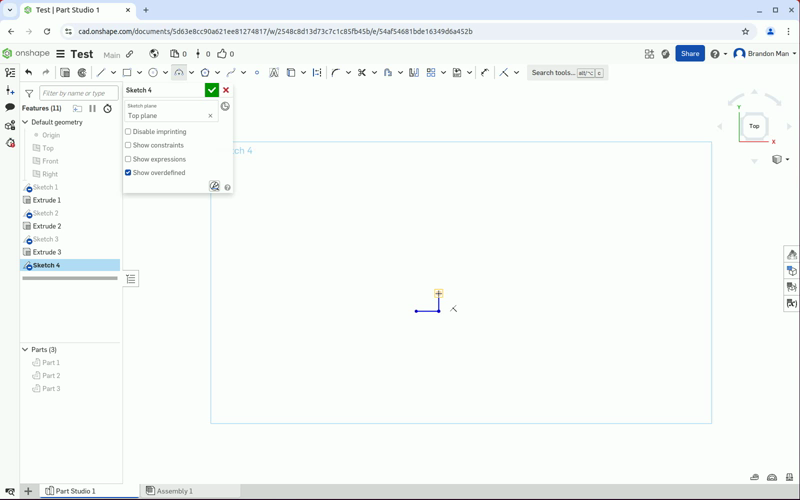
mouse_move(438, 272)
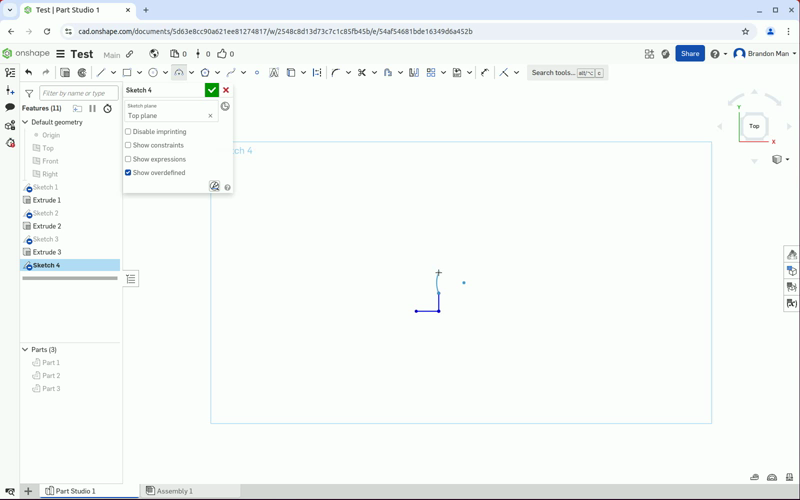
click(438, 272)
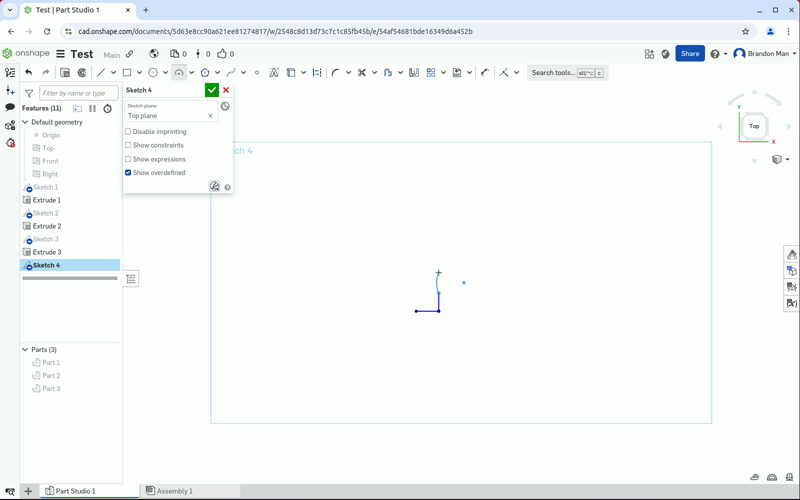
mouse_move(436, 282)
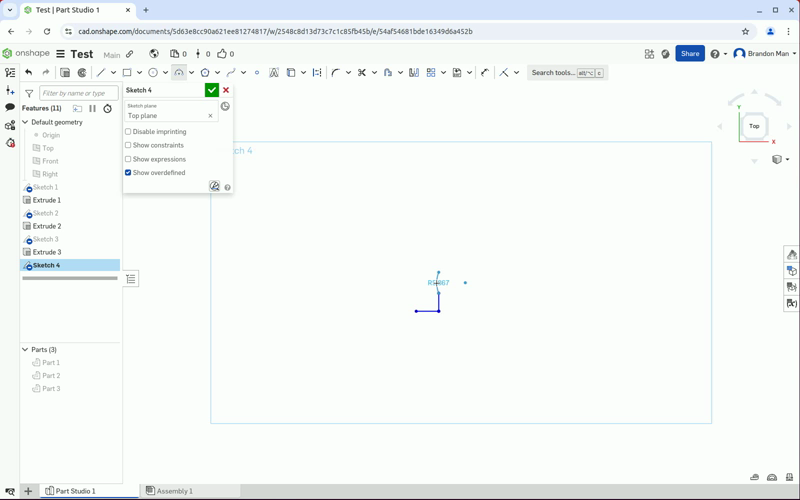
click(436, 282)
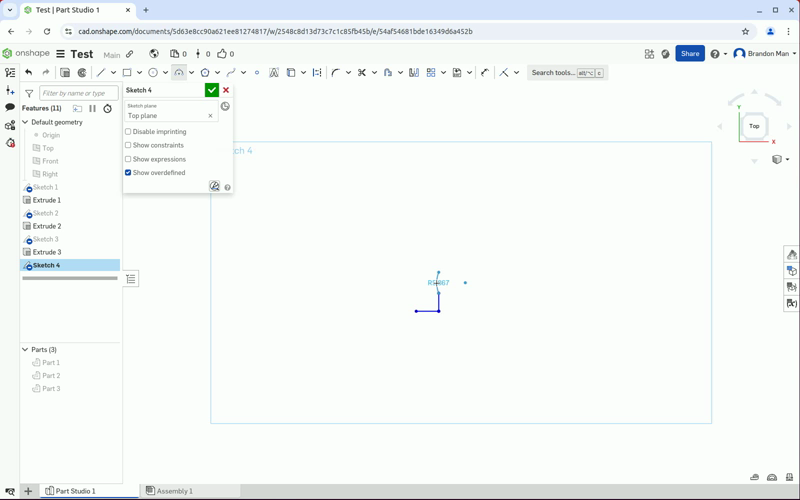
key_up(shift)
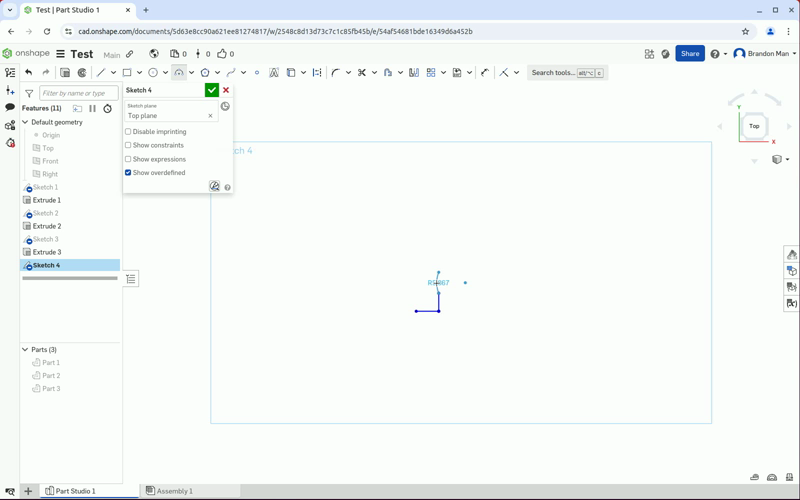
key(esc)
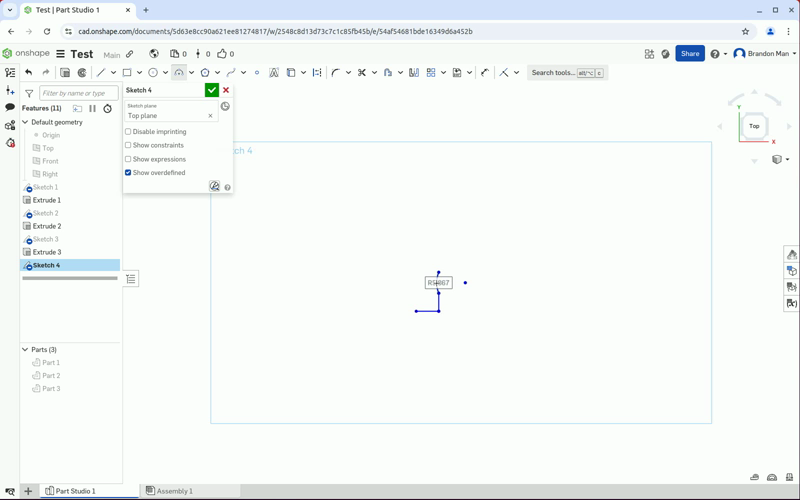
key(l)
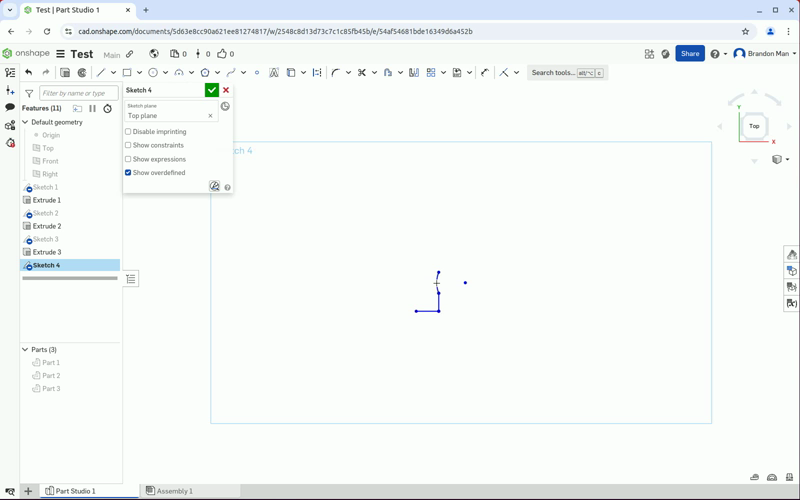
mouse_move(438, 272)
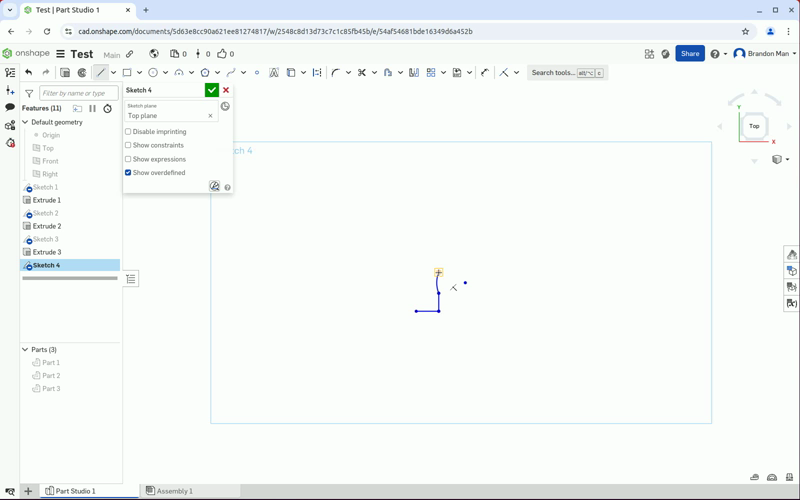
click(438, 272)
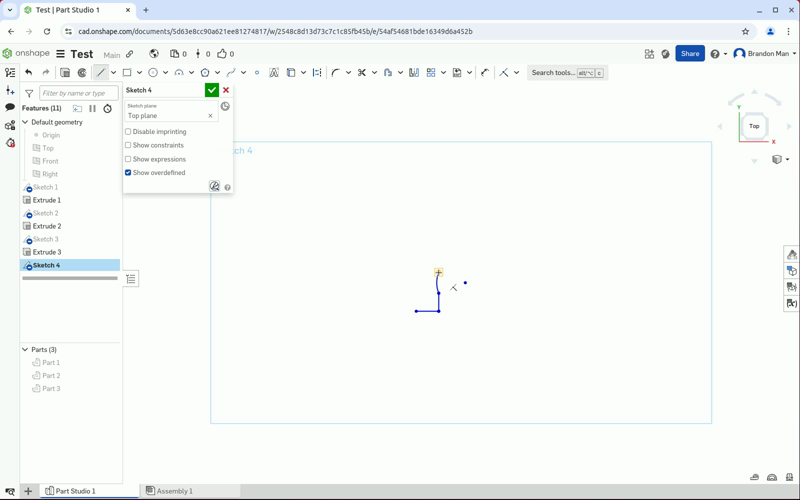
key_down(shift)
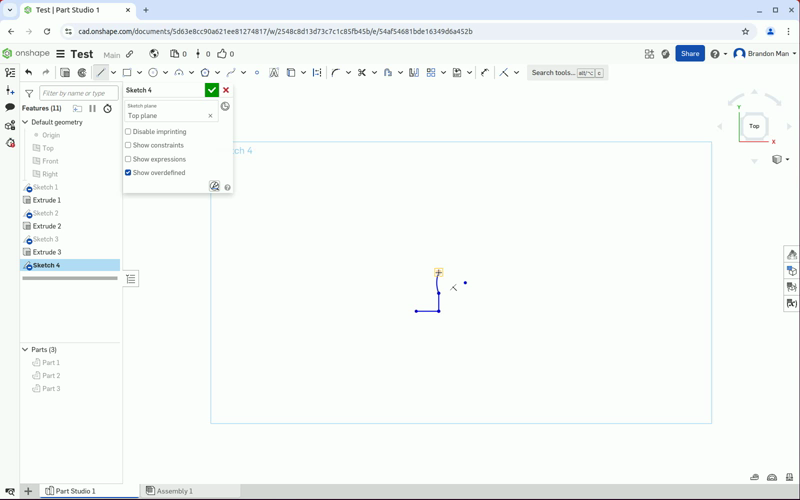
mouse_move(468, 272)
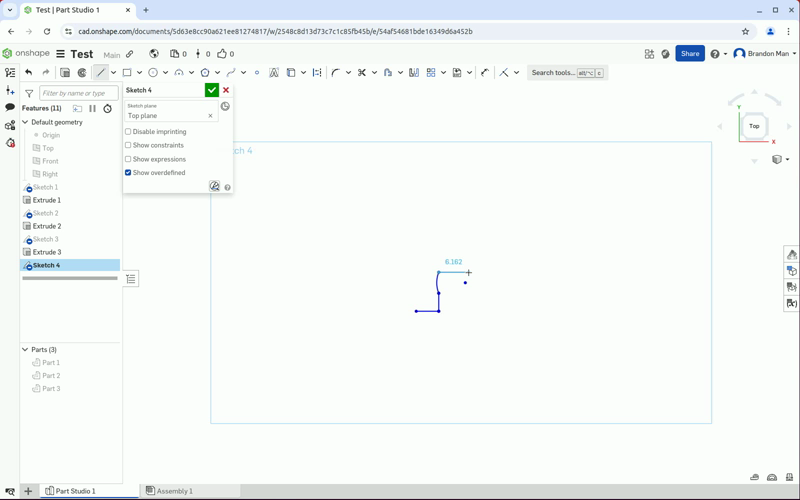
mouse_move(438, 254)
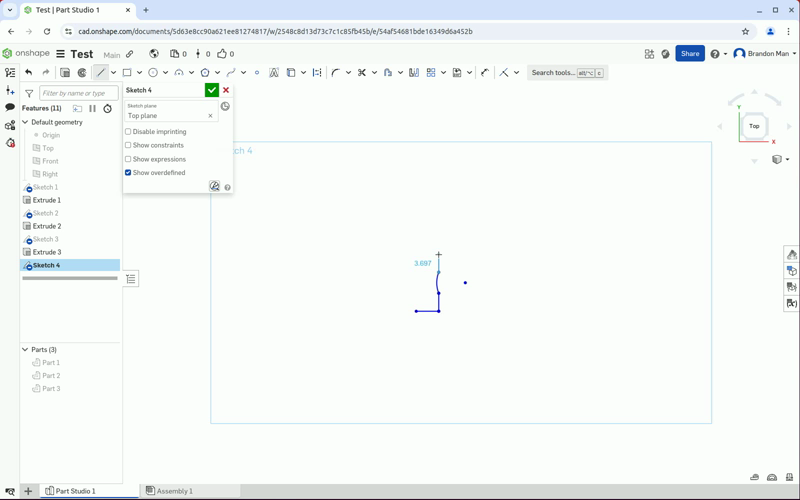
click(438, 254)
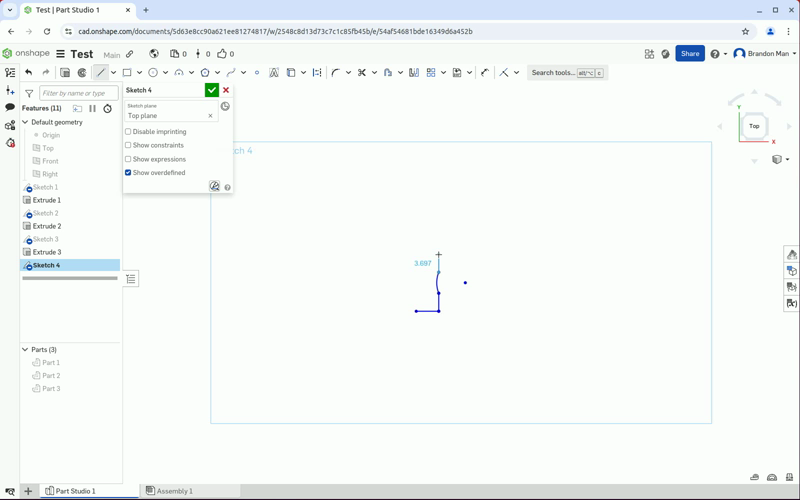
key_up(shift)
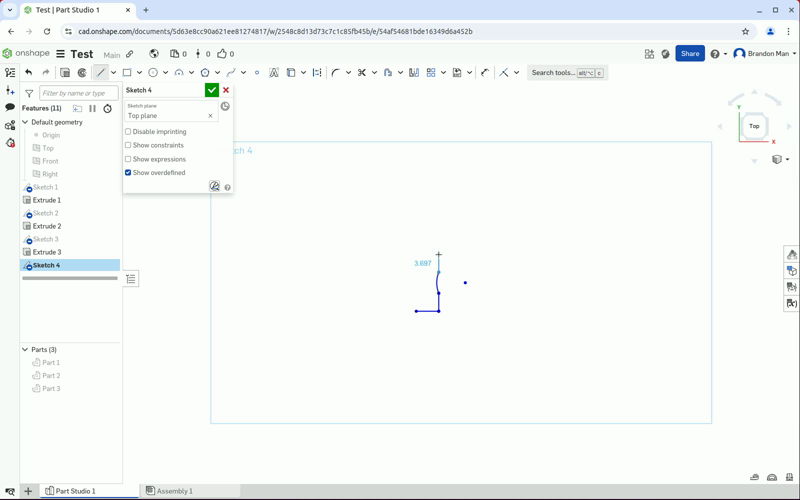
key_down(shift)
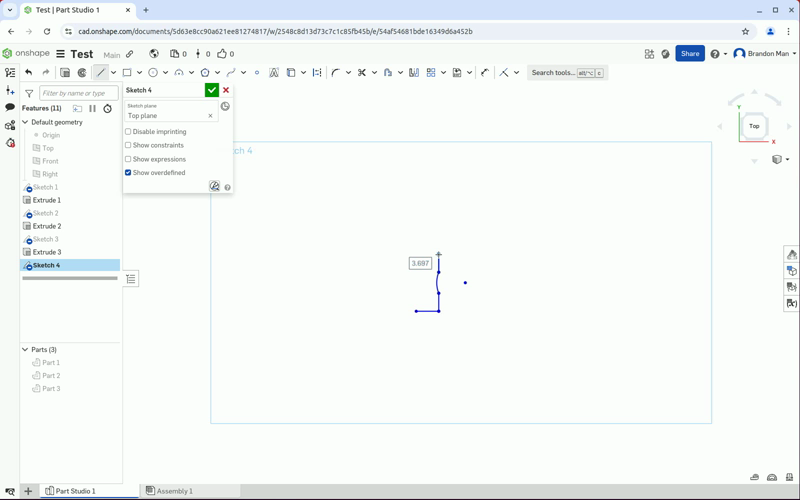
mouse_move(468, 254)
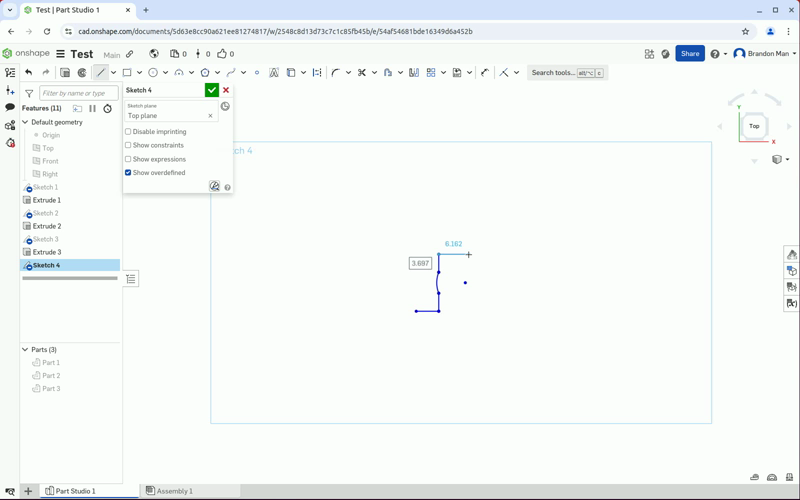
mouse_move(416, 254)
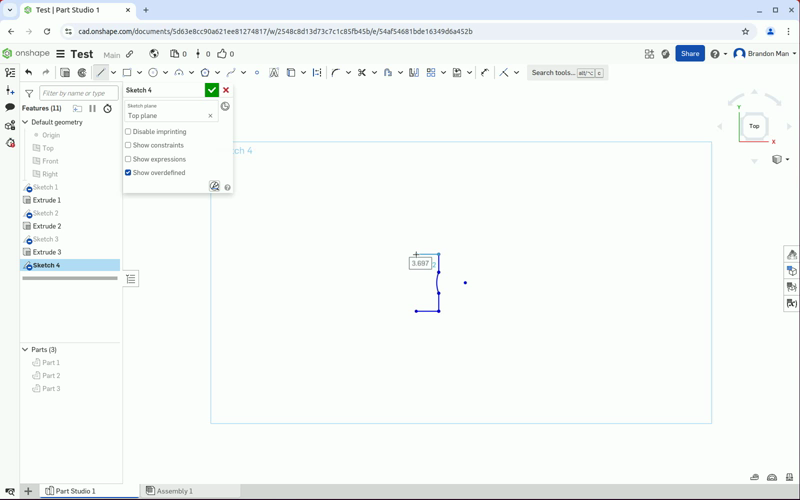
click(416, 254)
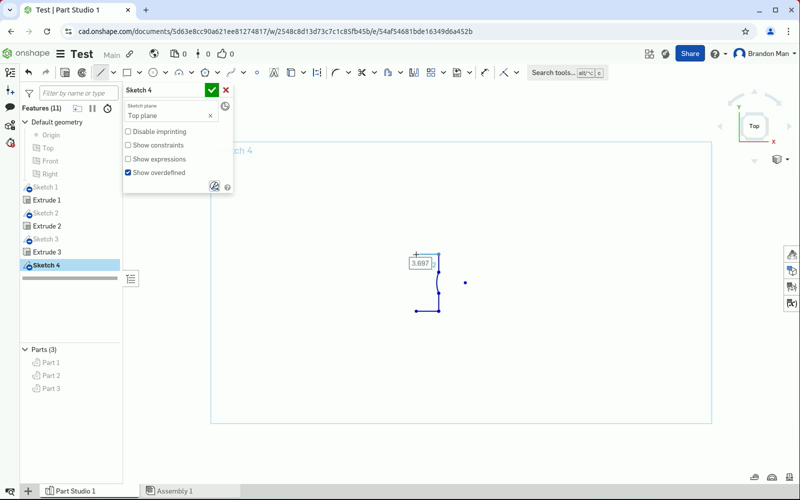
key_up(shift)
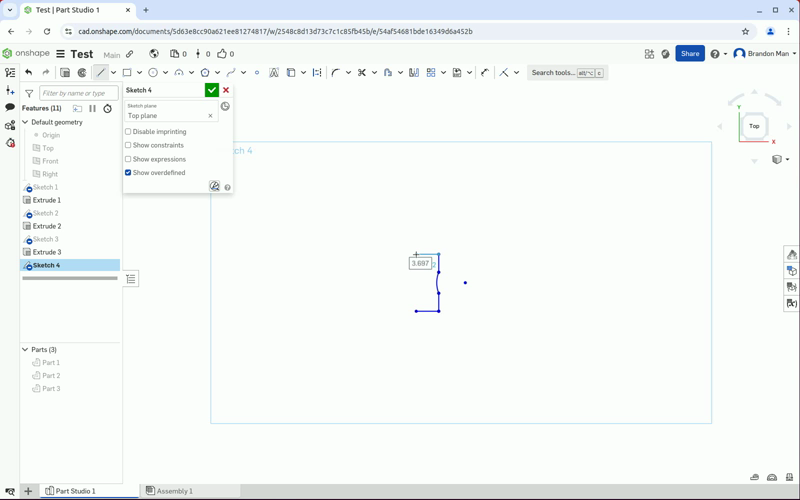
mouse_move(446, 254)
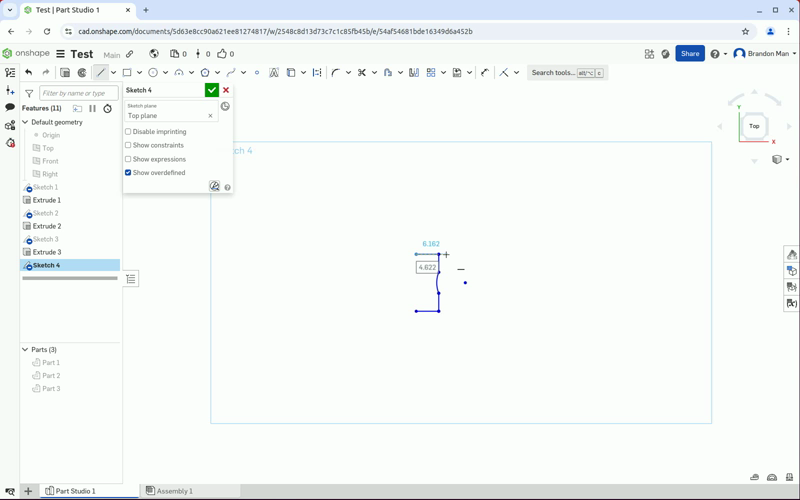
key_down(shift)
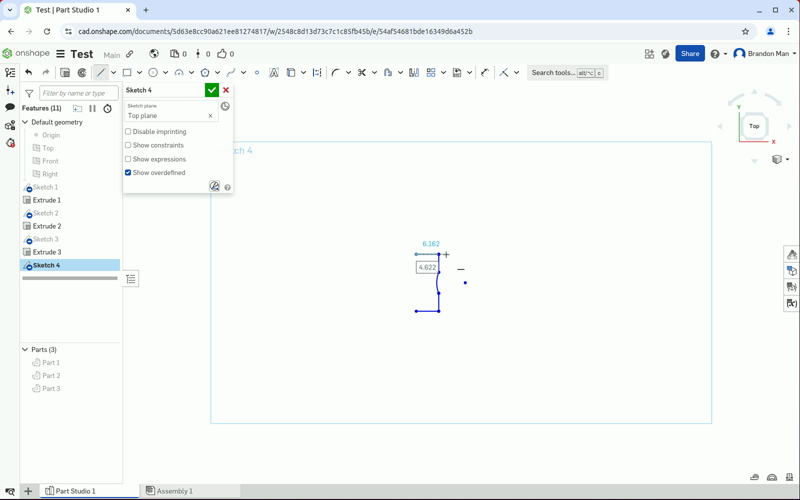
mouse_move(416, 311)
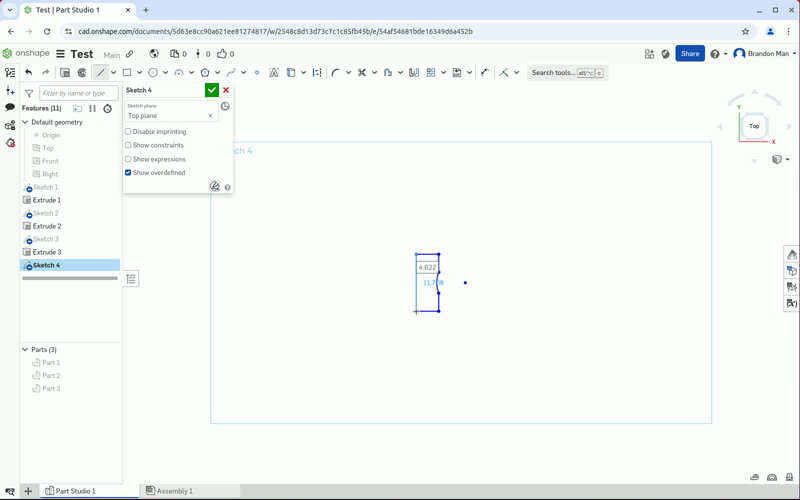
key_up(shift)
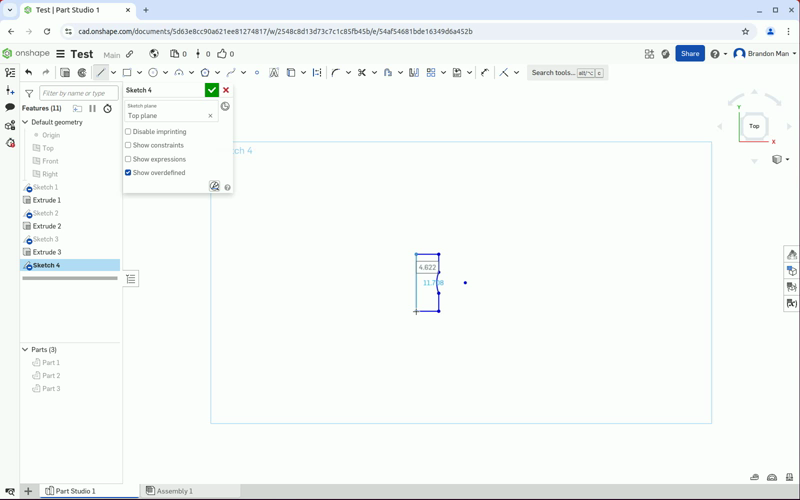
click(416, 311)
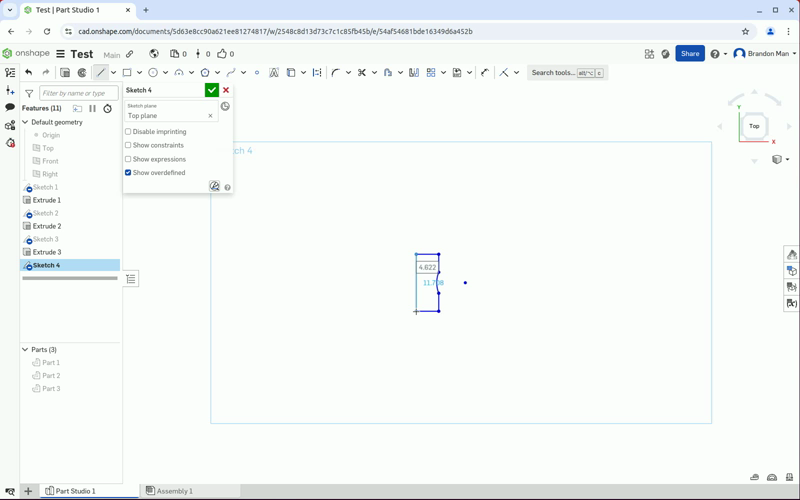
key(esc)
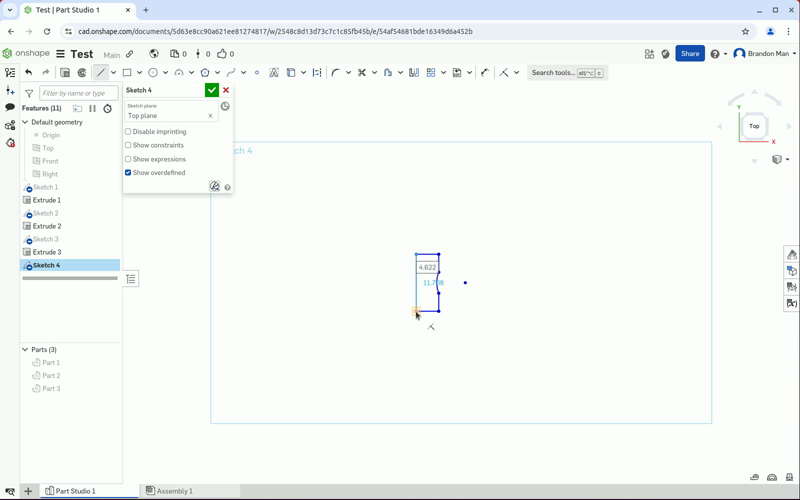
mouse_move(416, 302)
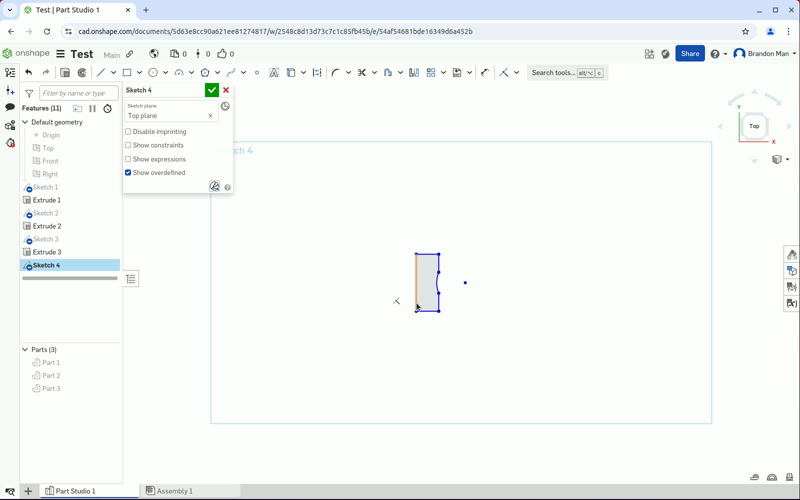
scroll(6)
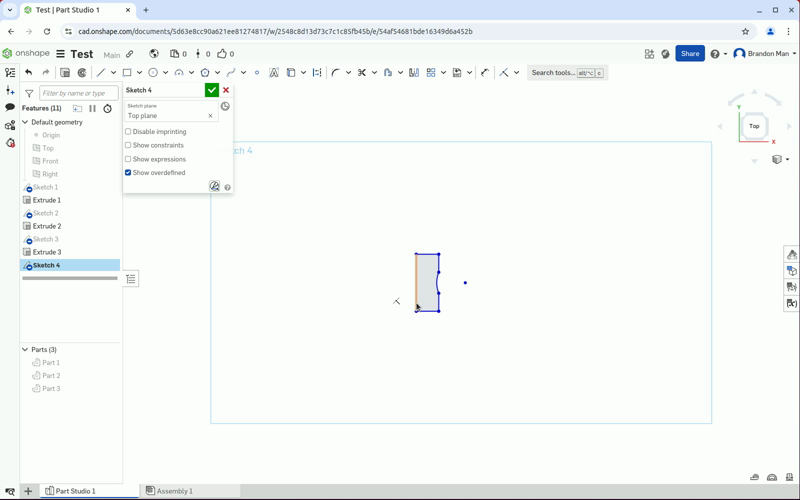
scroll(6)
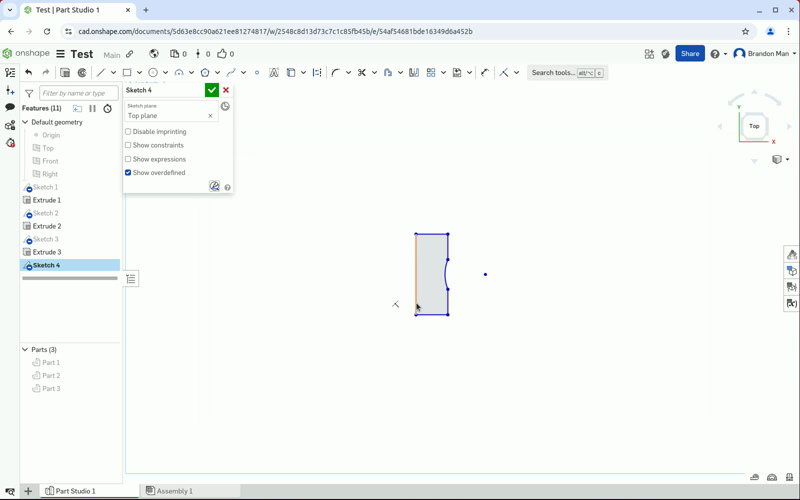
scroll(6)
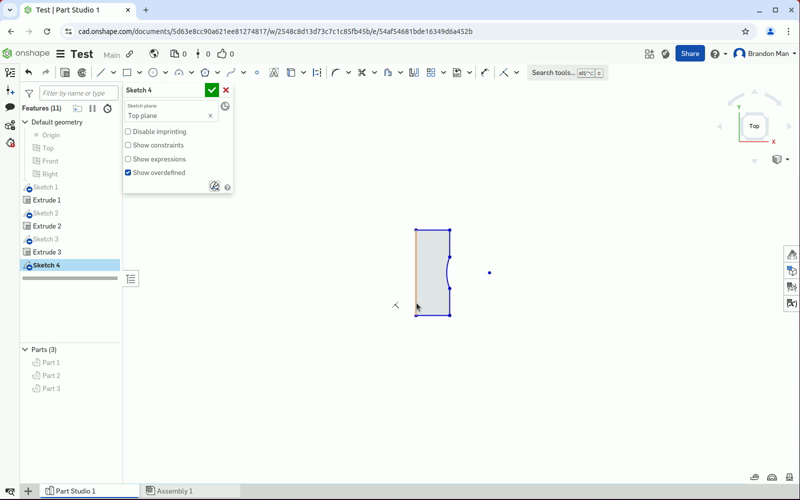
scroll(6)
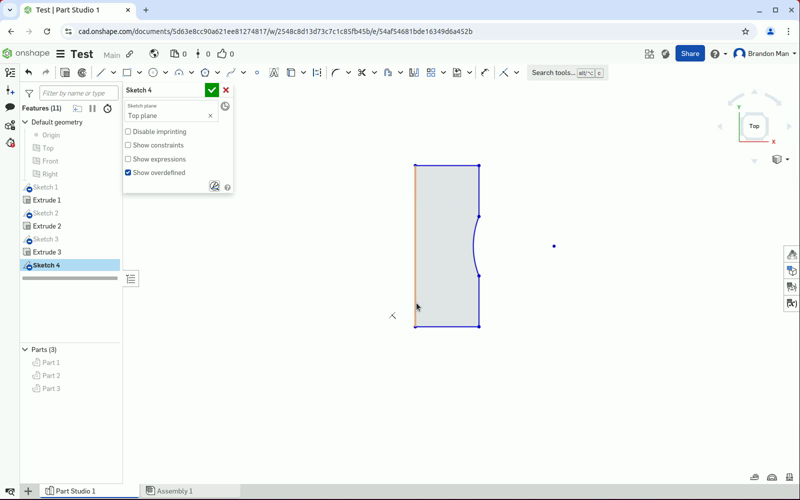
scroll(6)
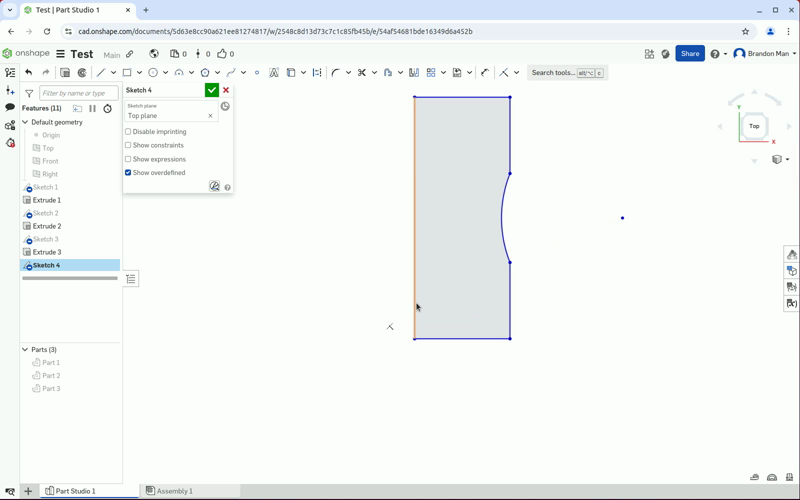
scroll(6)
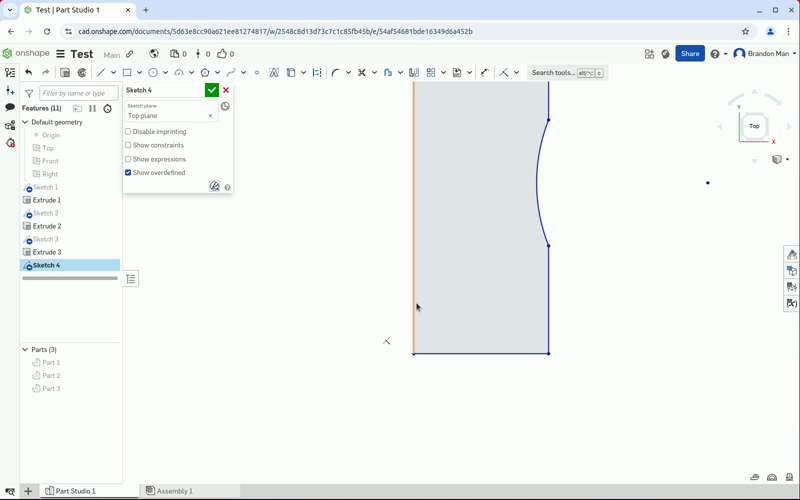
scroll(6)
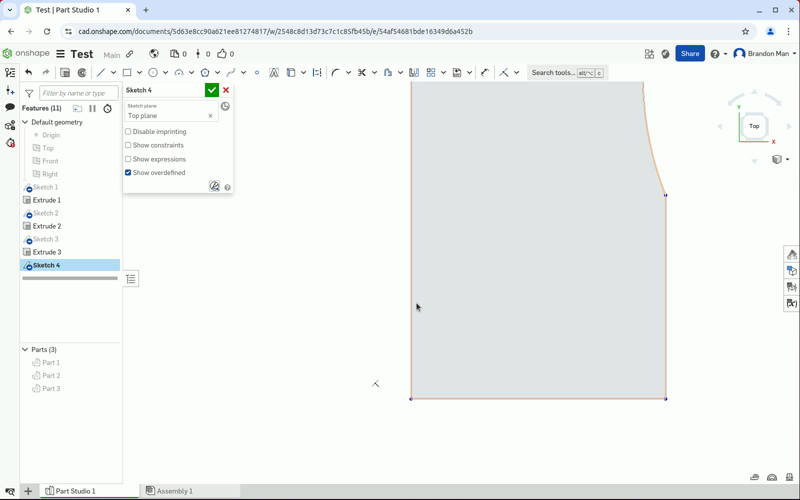
click(416, 302)
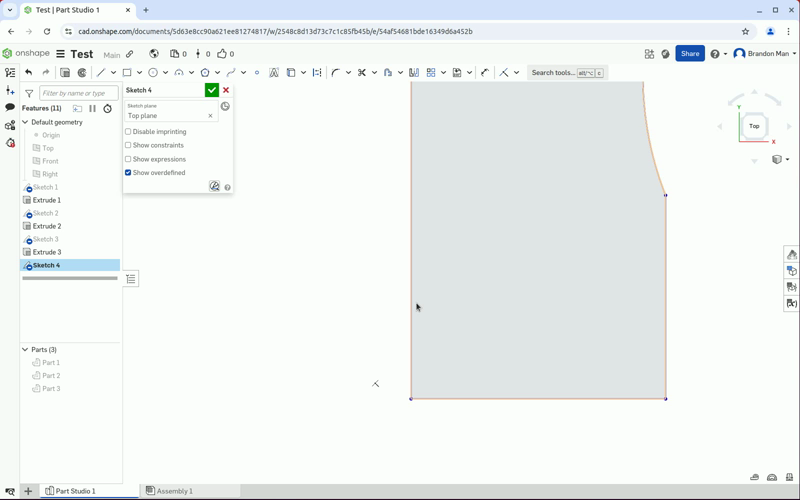
scroll(-6)
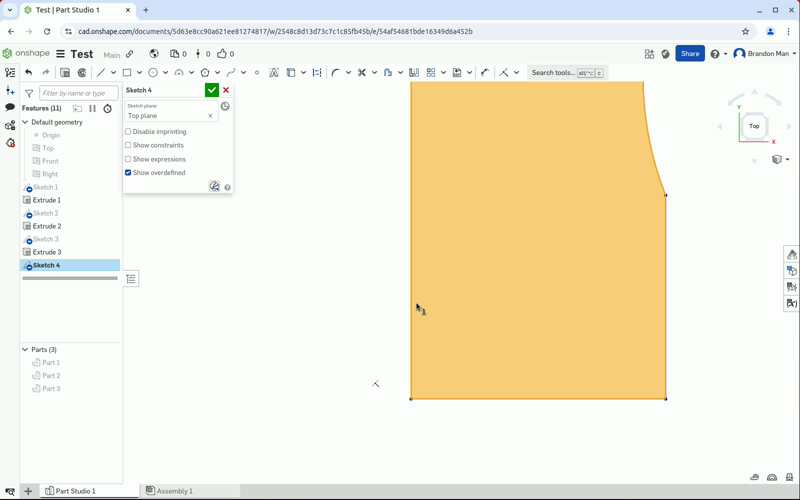
scroll(-6)
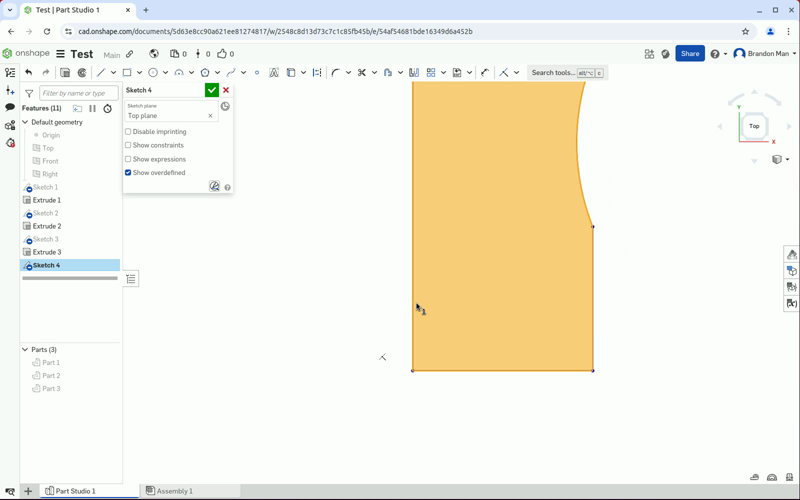
scroll(-6)
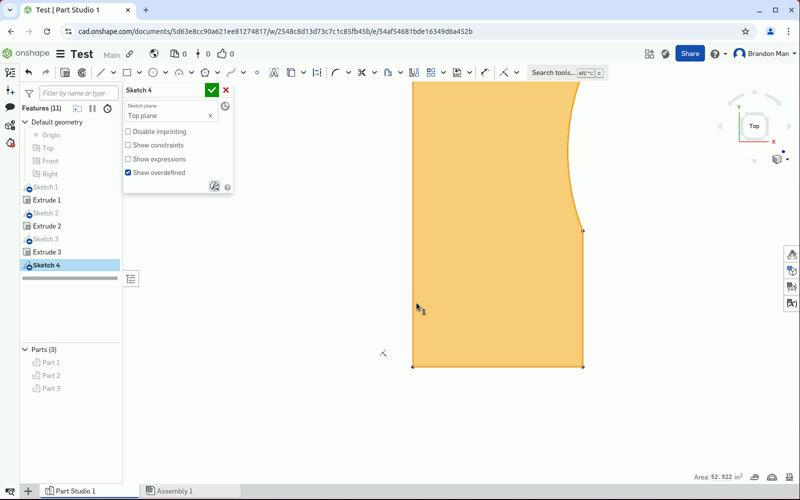
scroll(-6)
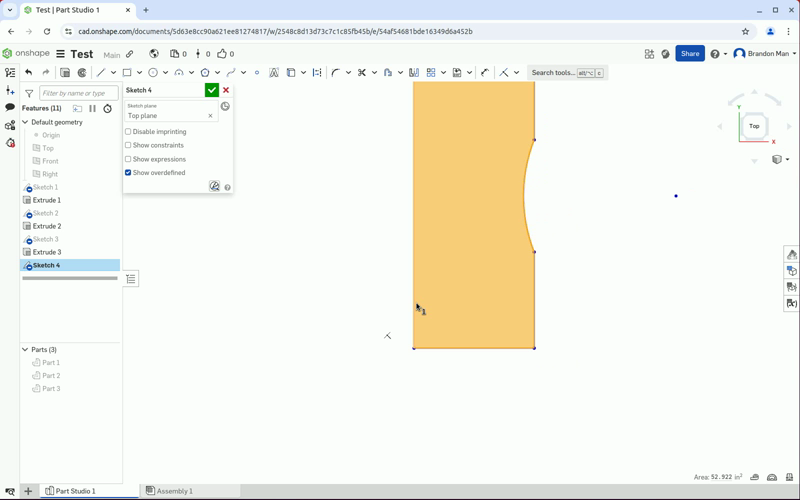
scroll(-6)
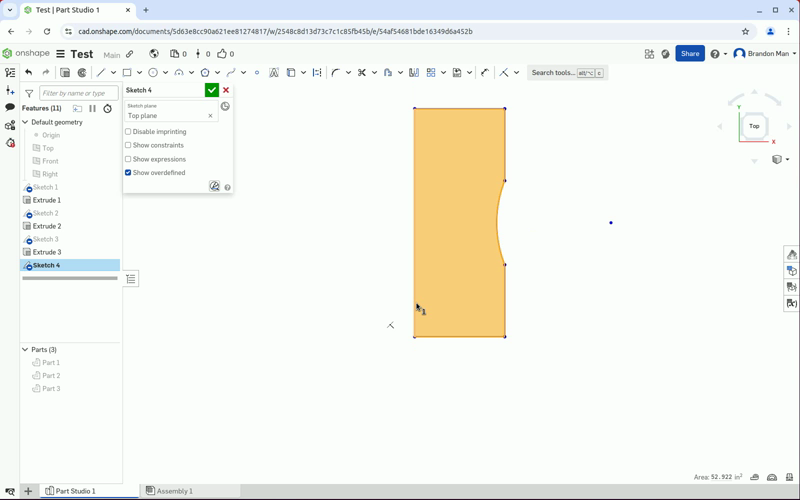
scroll(-6)
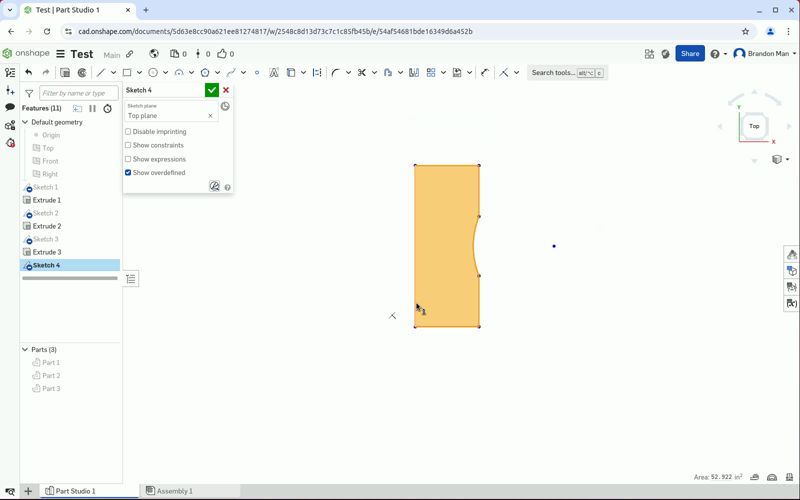
scroll(-6)
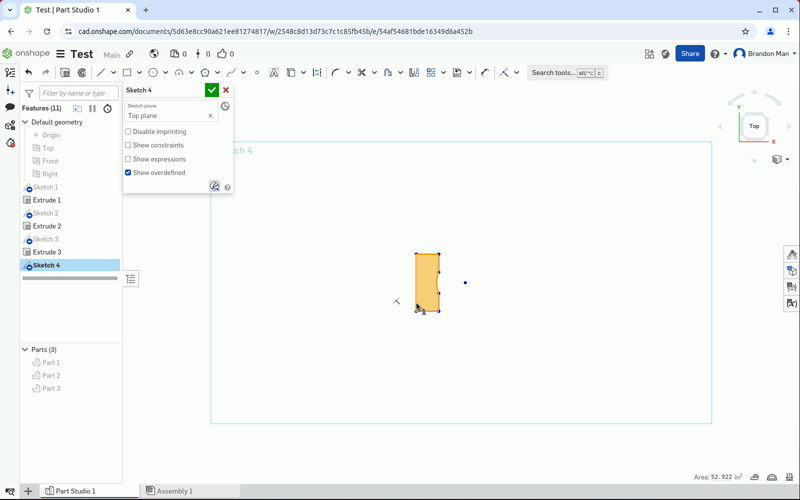
mouse_move(73, 352)
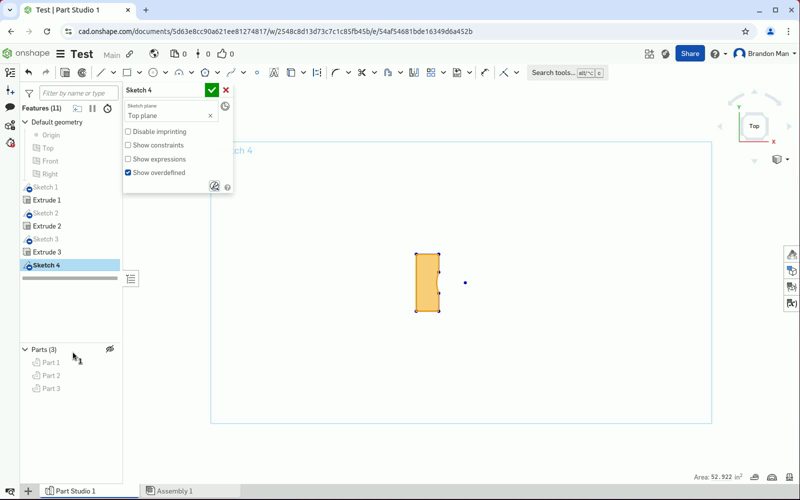
key(shift+y)
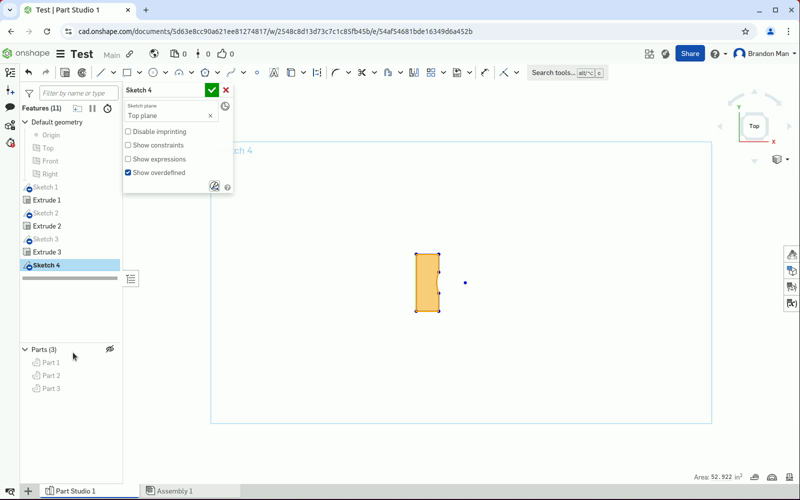
key(shift+e)
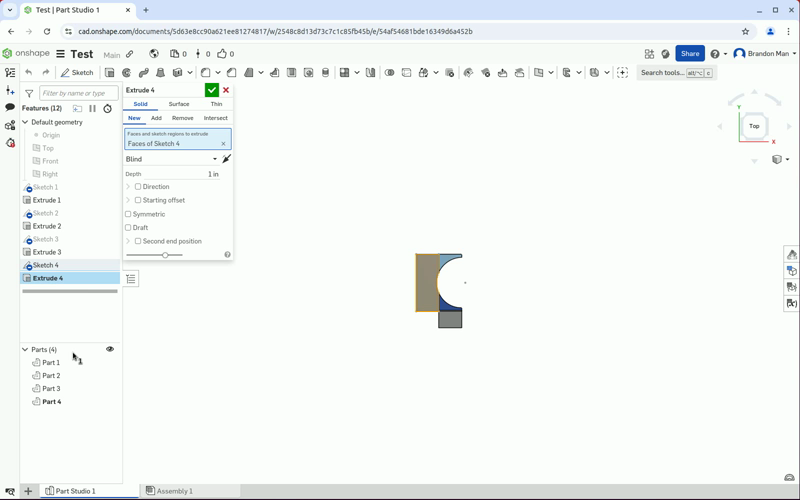
mouse_move(143, 106)
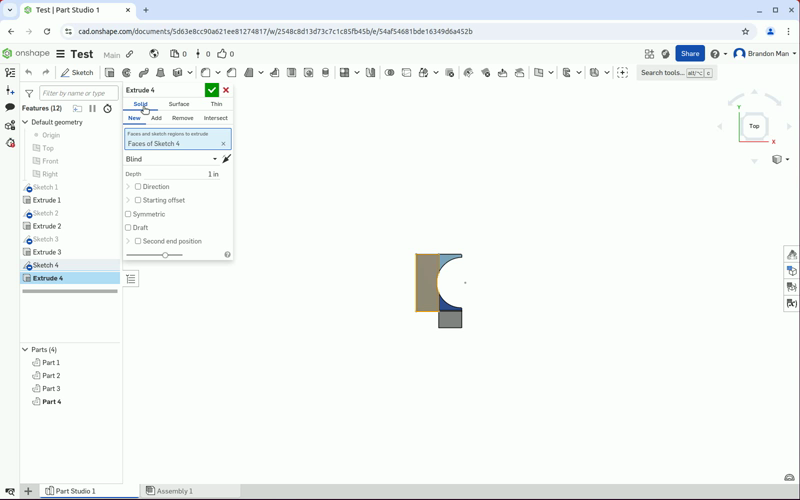
click(143, 106)
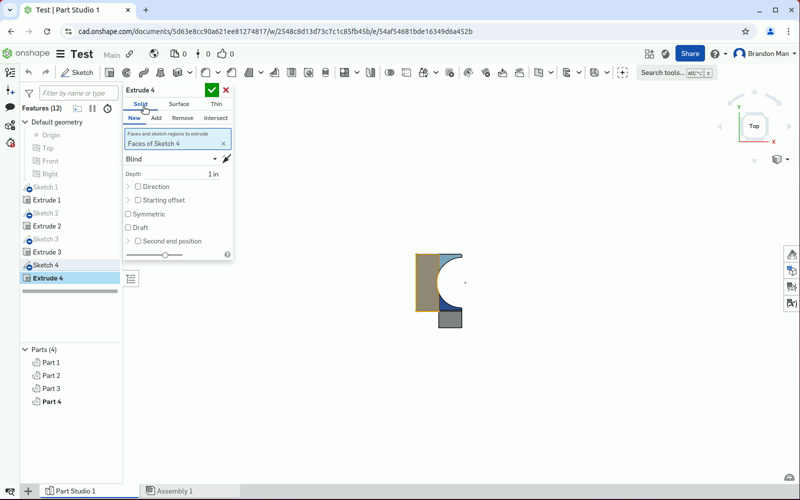
mouse_move(137, 120)
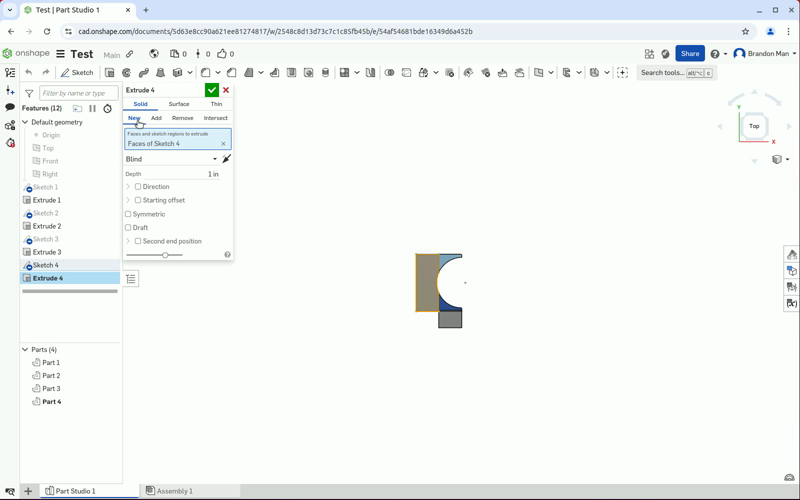
click(137, 120)
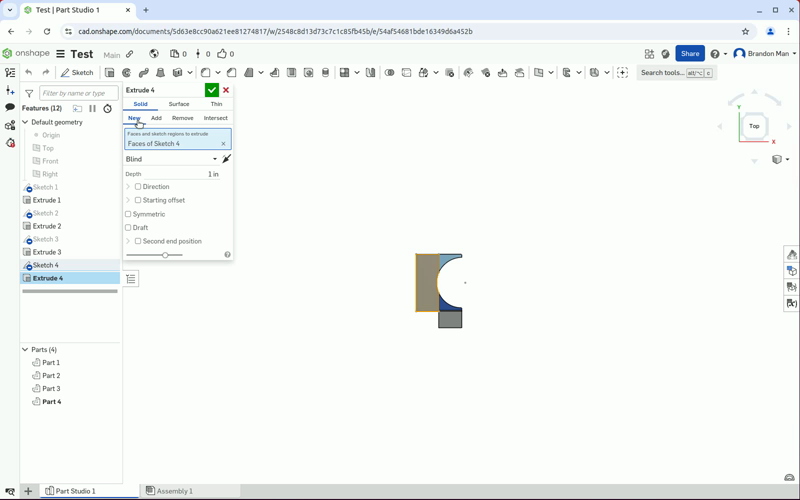
key(tab, 4)
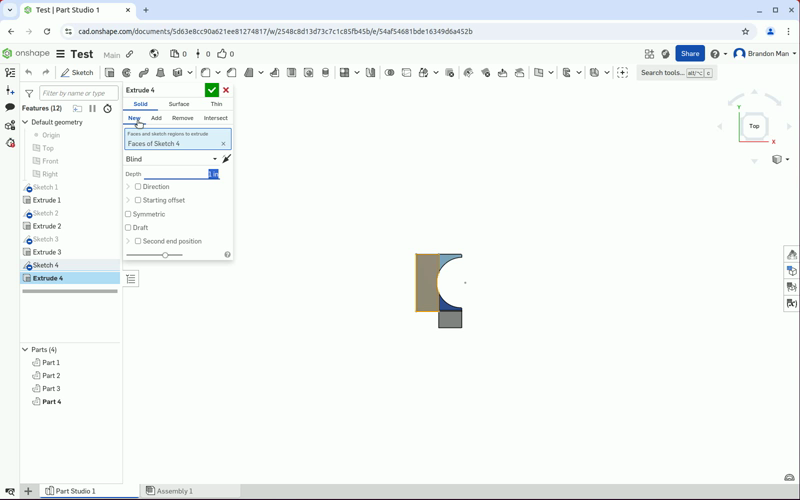
text(23.108)
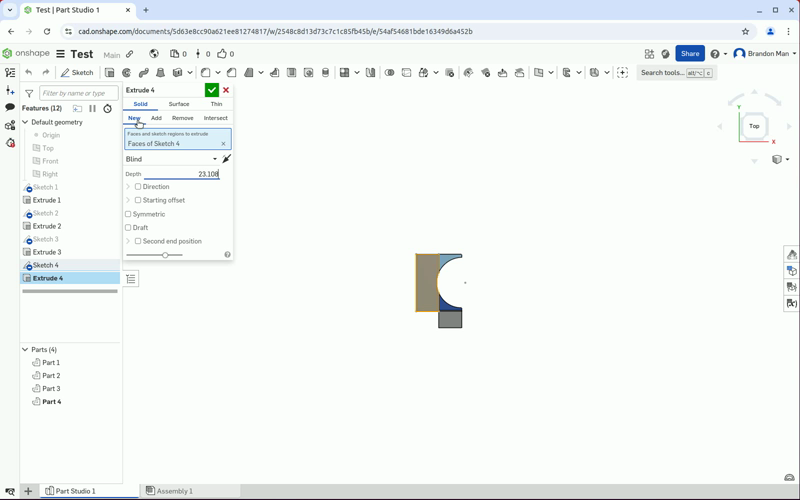
key(enter)
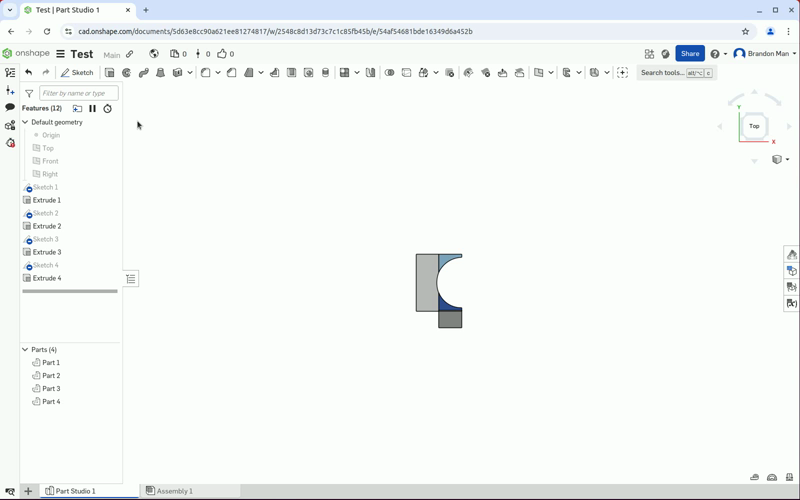
key(shift+h)
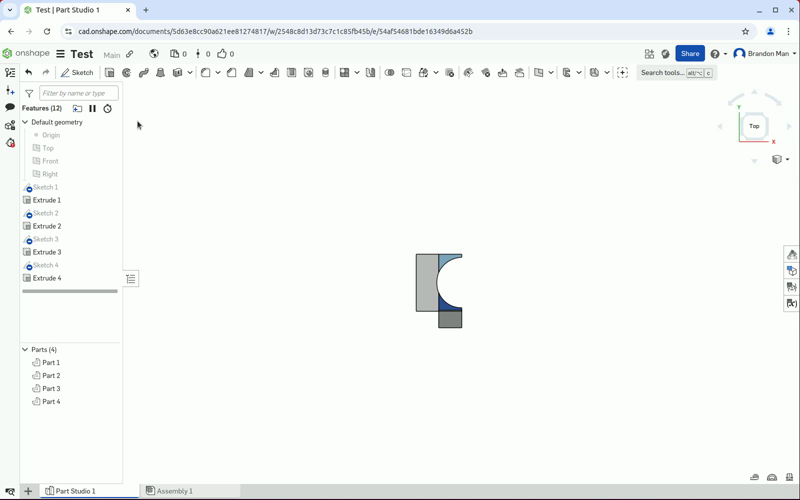
key(shift+h)
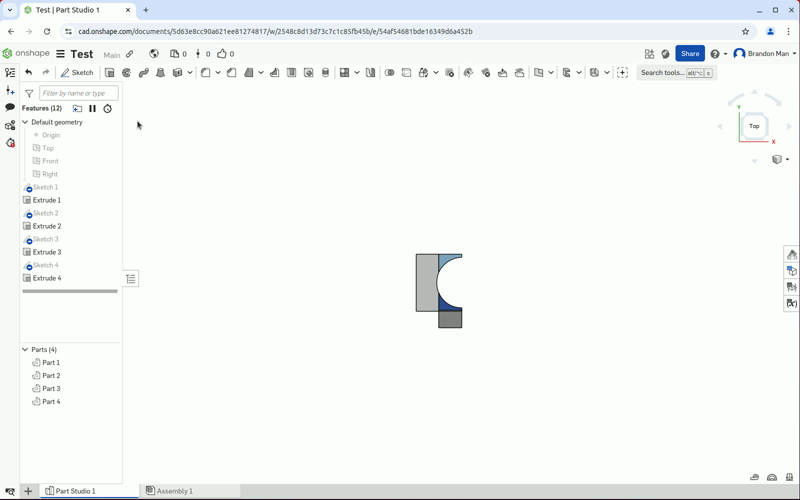
mouse_move(73, 189)
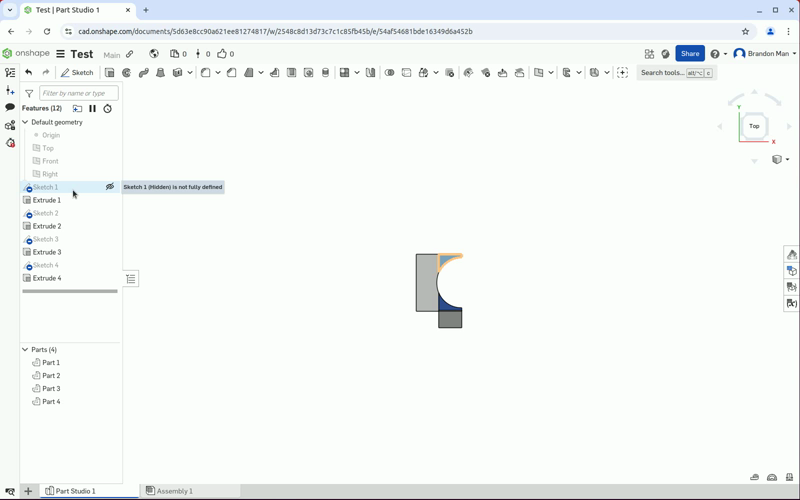
click(73, 189)
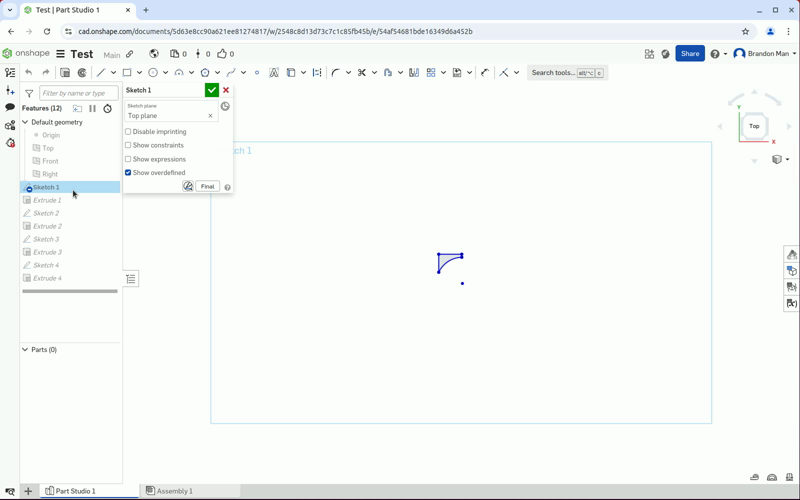
mouse_move(229, 92)
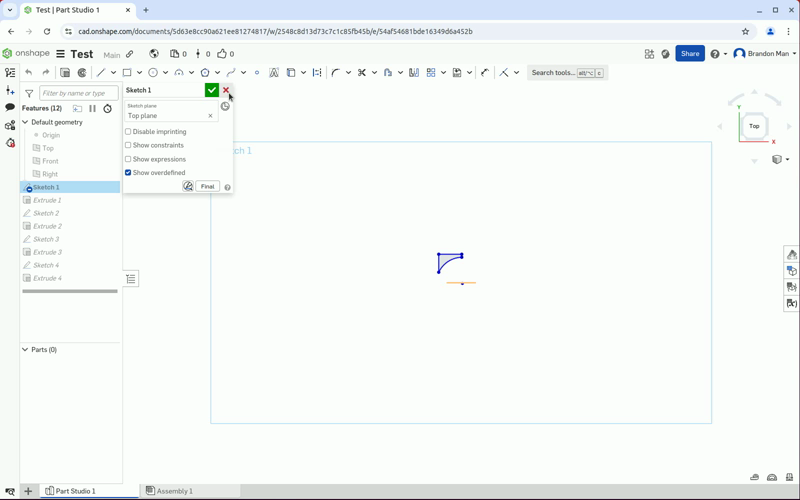
click(229, 92)
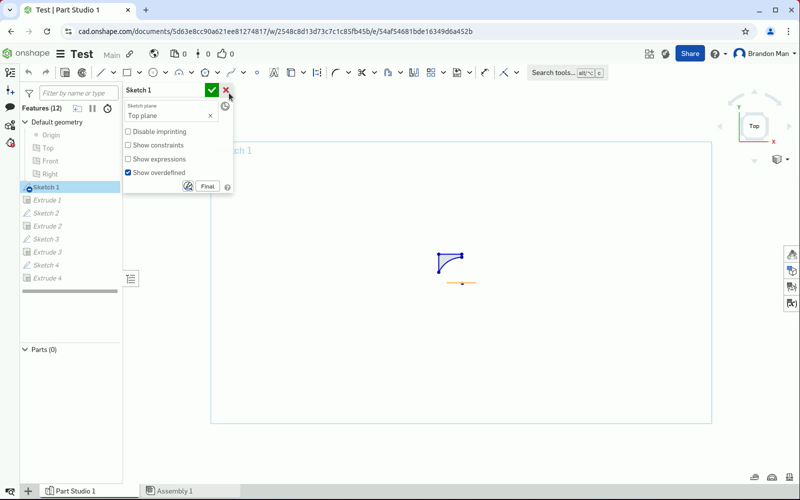
key(shift+s)
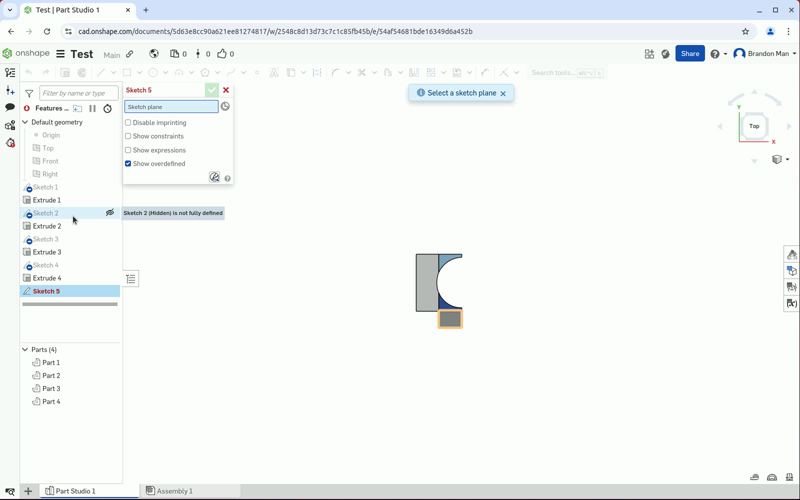
scroll(3)
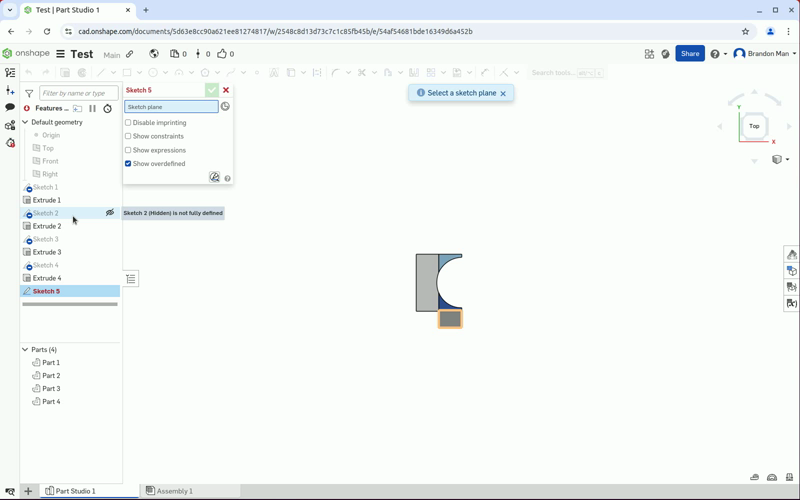
mouse_move(73, 150)
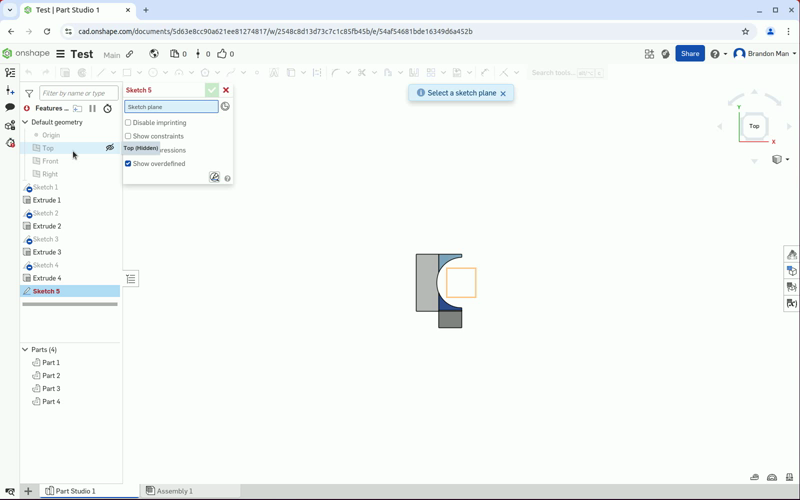
click(73, 150)
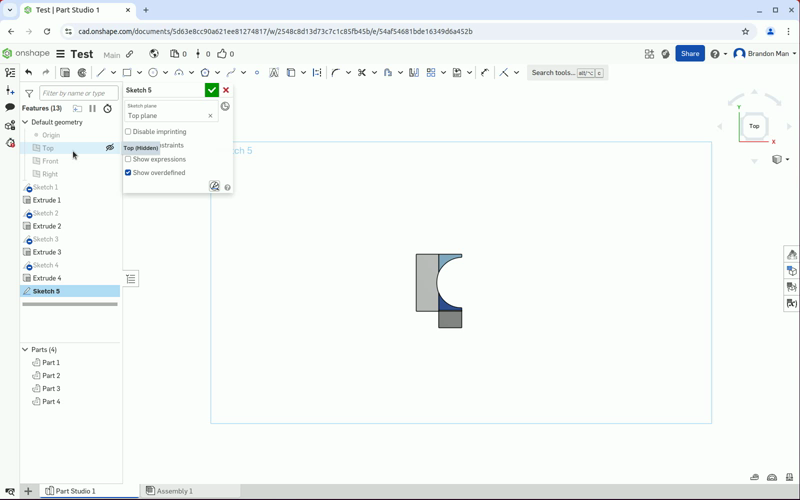
mouse_move(73, 352)
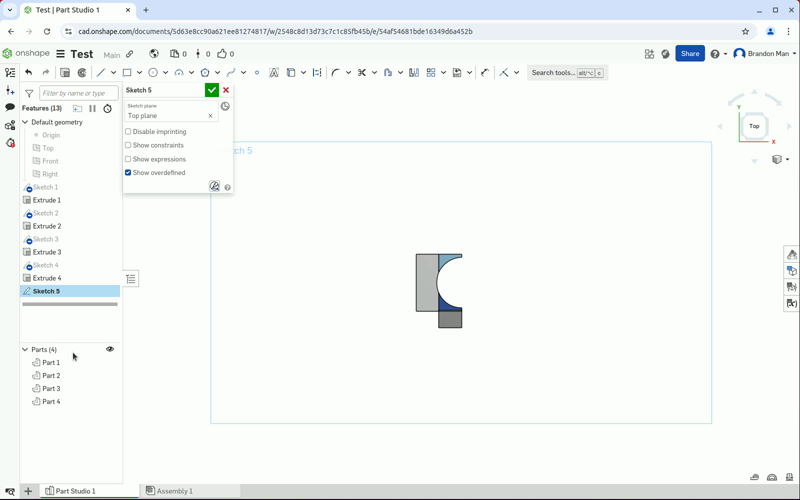
key(y)
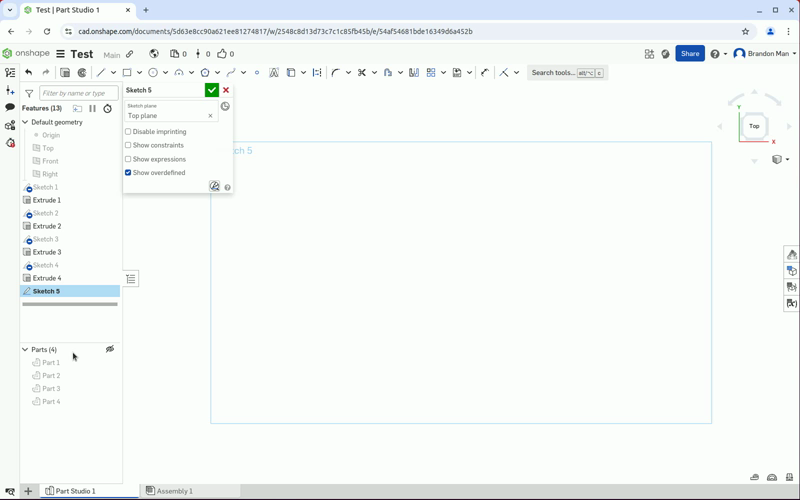
key(l)
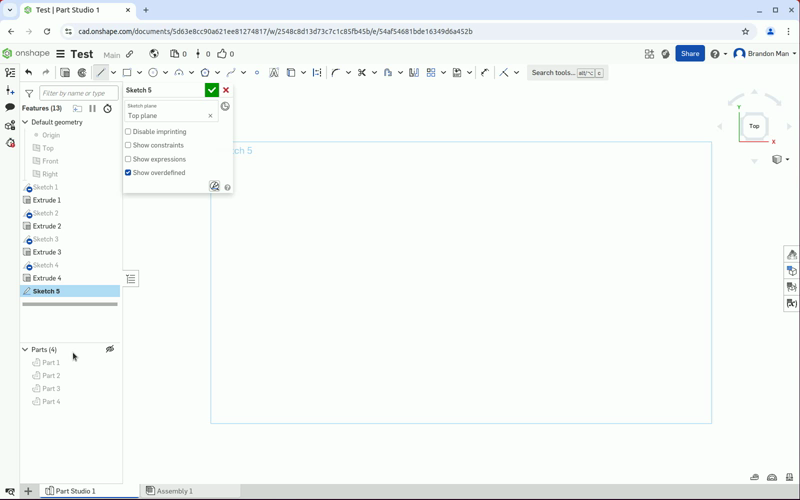
key_down(shift)
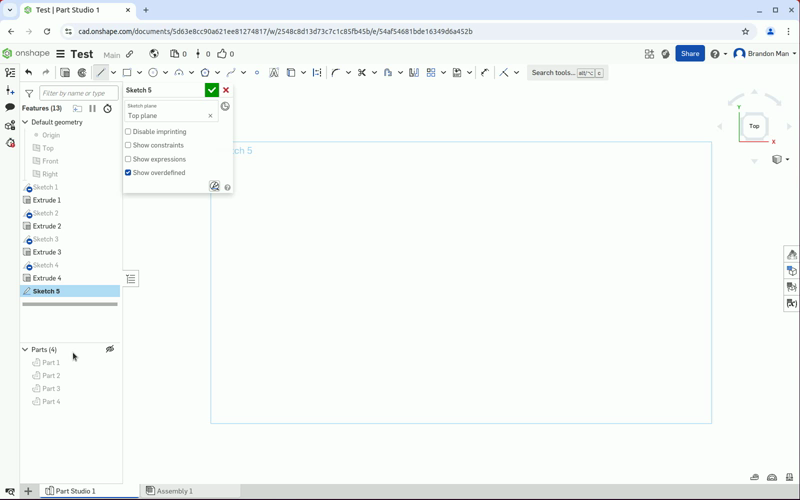
mouse_move(438, 254)
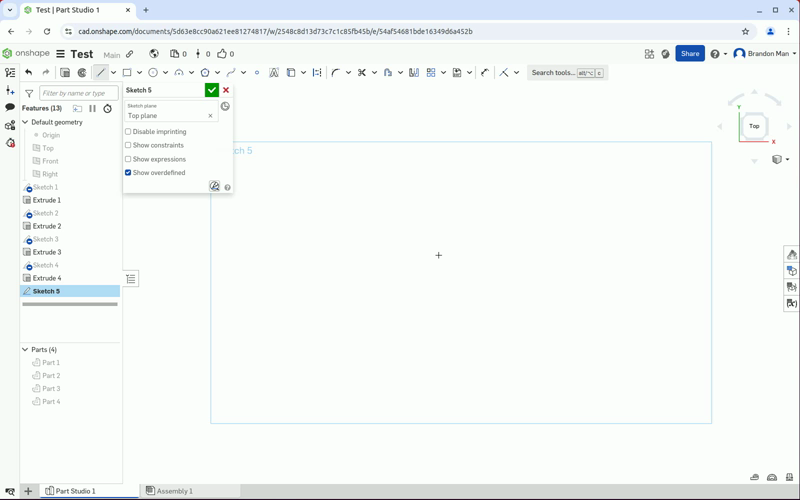
click(438, 254)
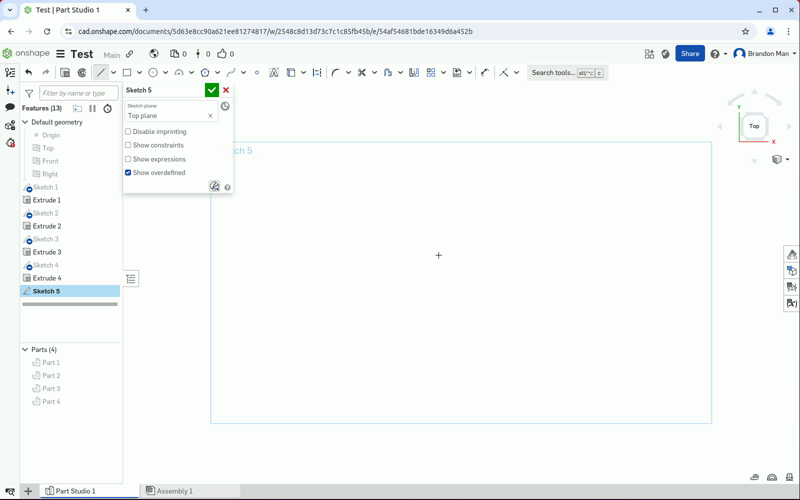
key_up(shift)
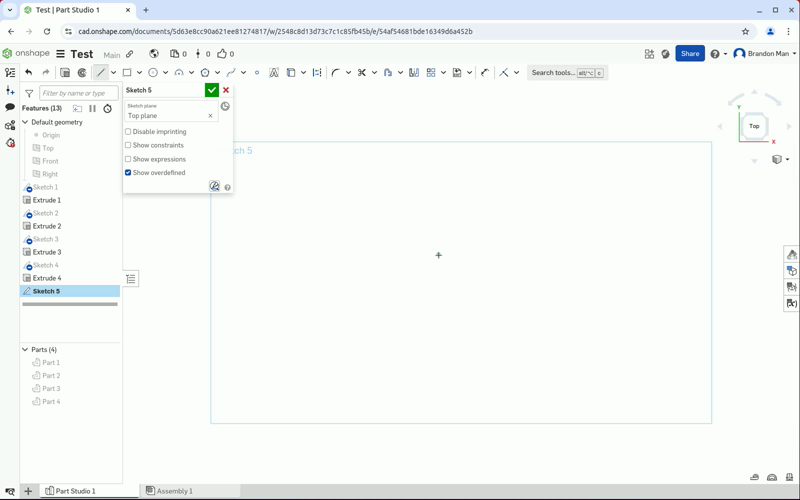
key_down(shift)
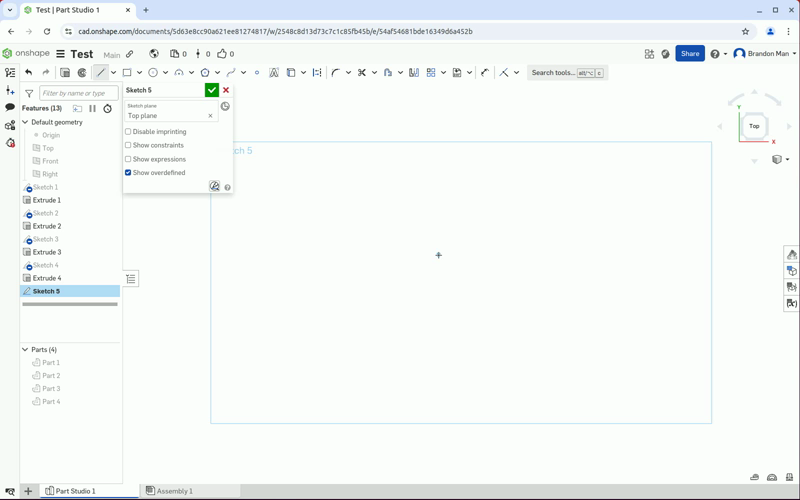
mouse_move(468, 254)
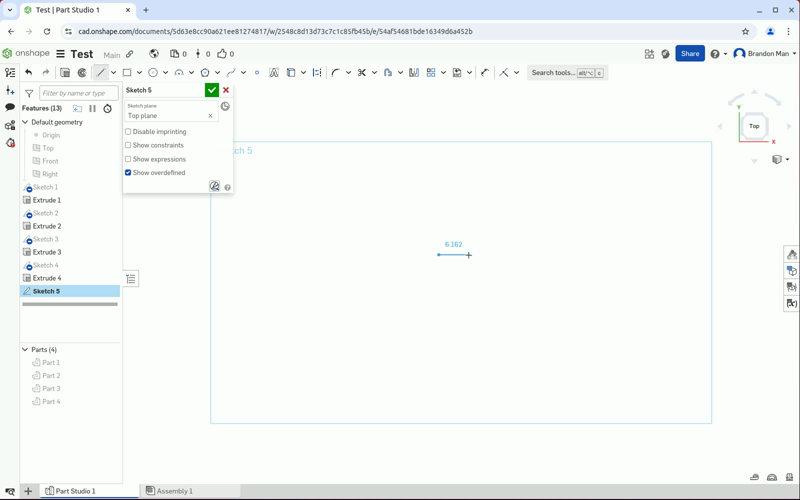
mouse_move(461, 254)
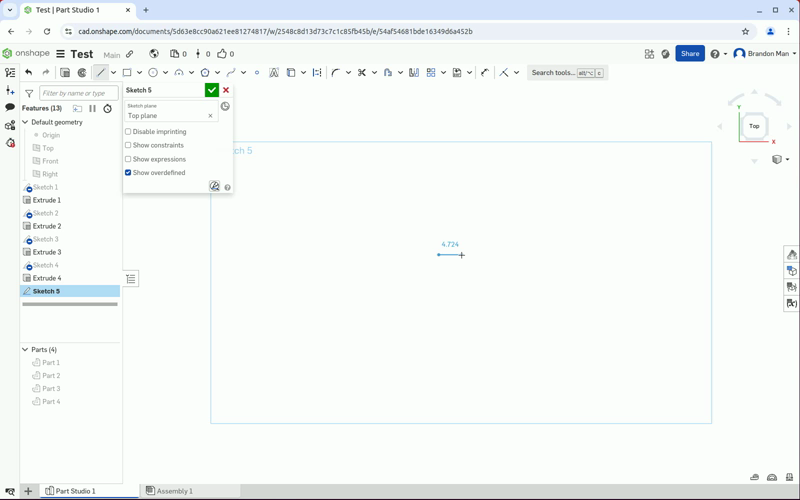
click(461, 254)
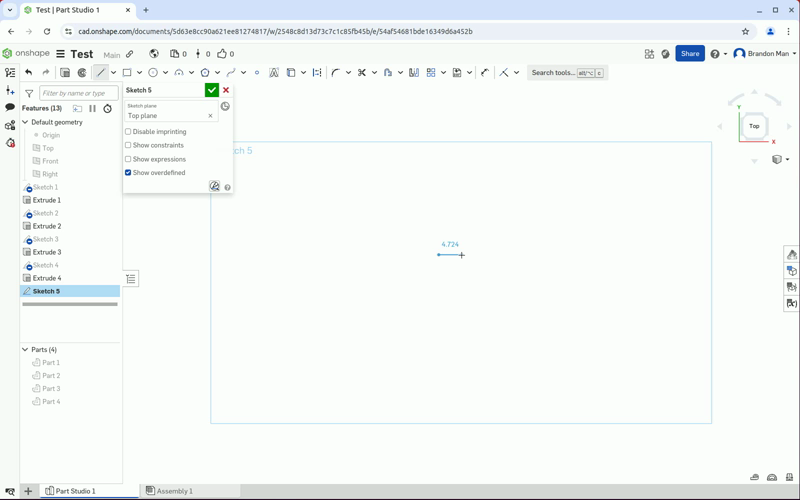
key_up(shift)
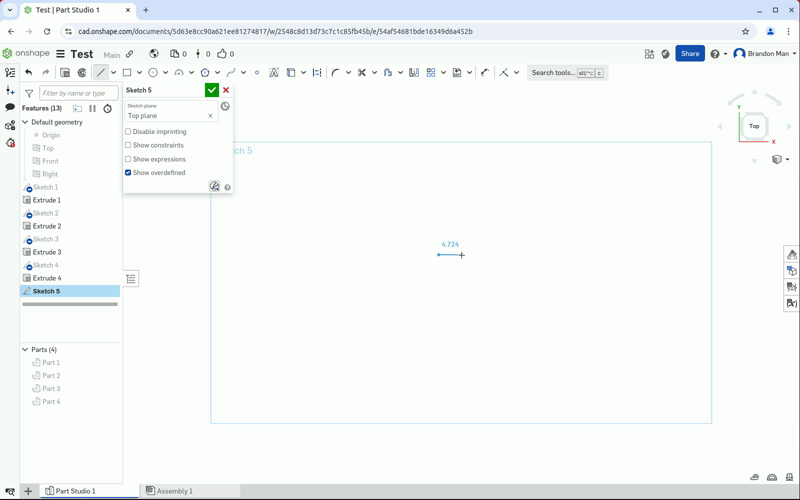
key_down(shift)
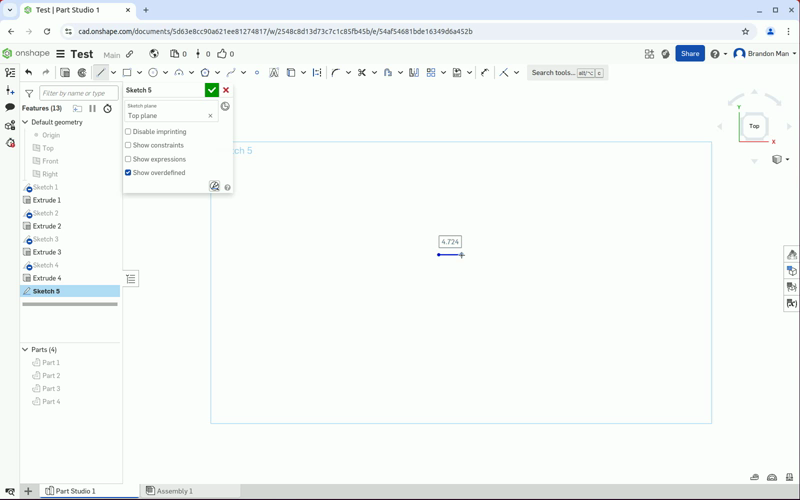
mouse_move(491, 254)
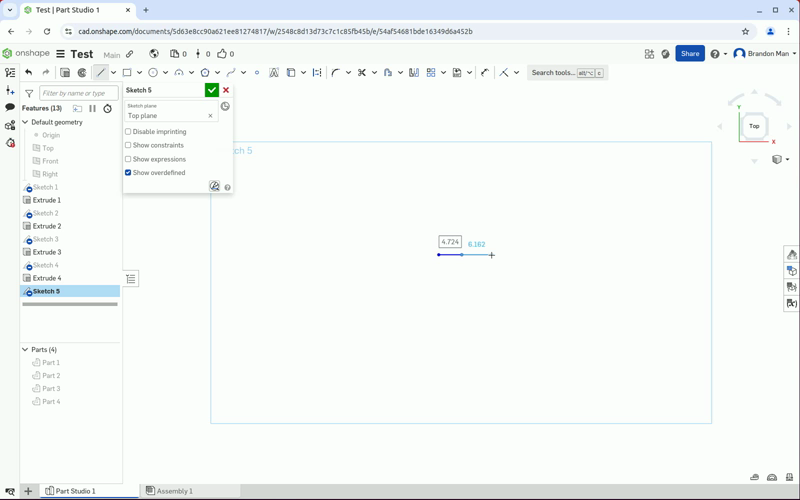
mouse_move(461, 237)
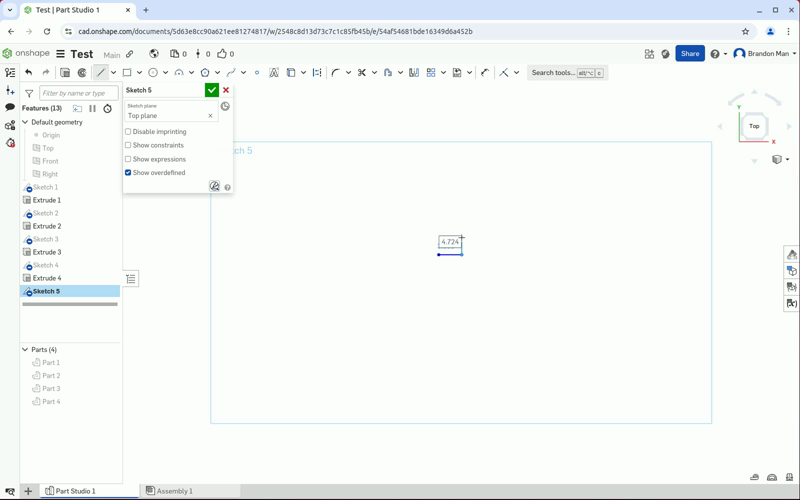
click(461, 237)
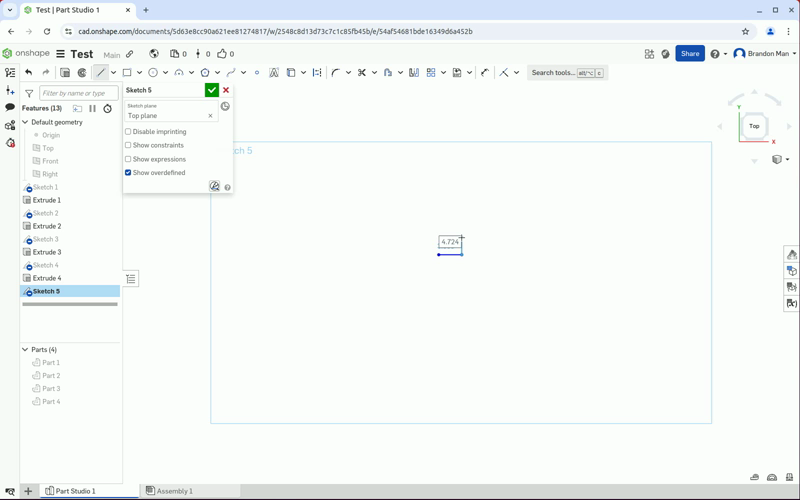
key_up(shift)
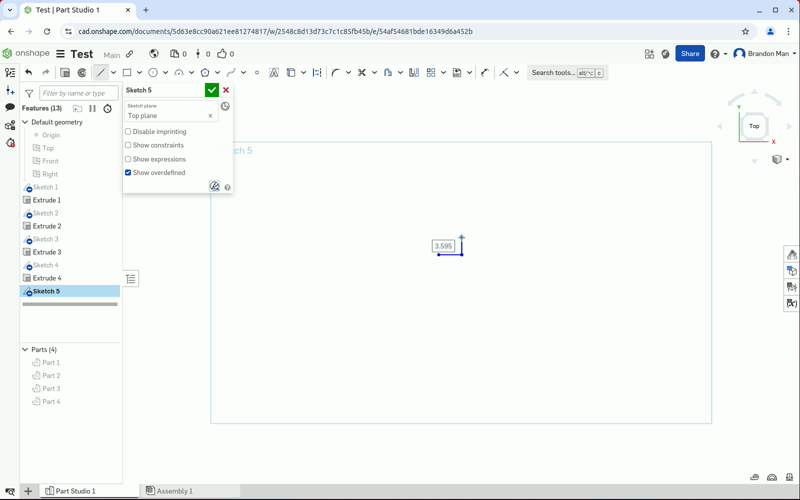
key_down(shift)
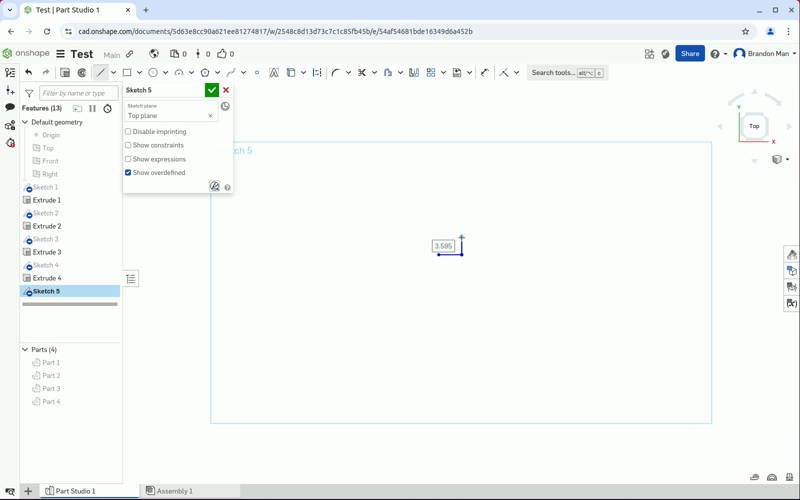
mouse_move(491, 237)
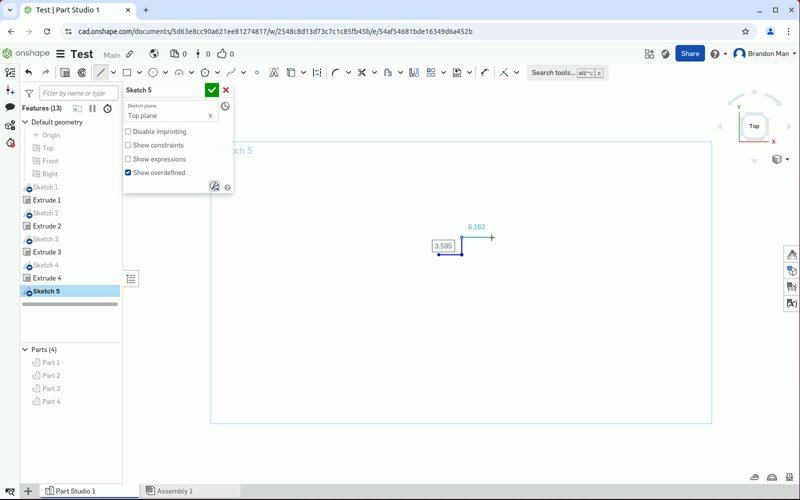
mouse_move(438, 237)
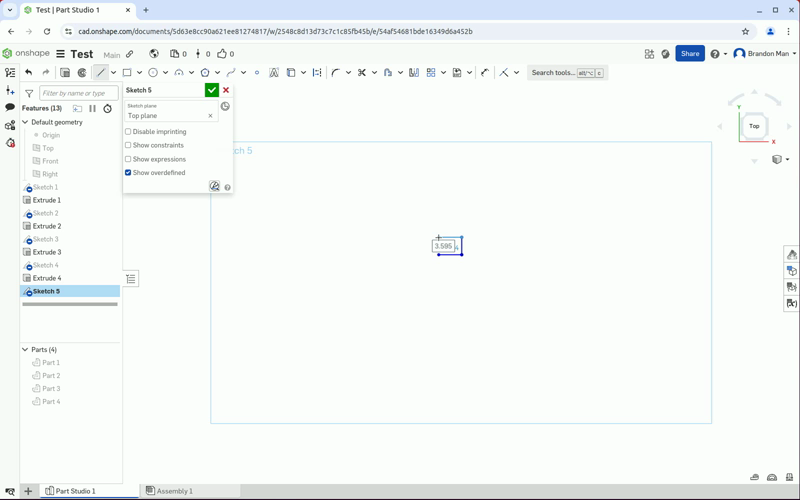
click(438, 237)
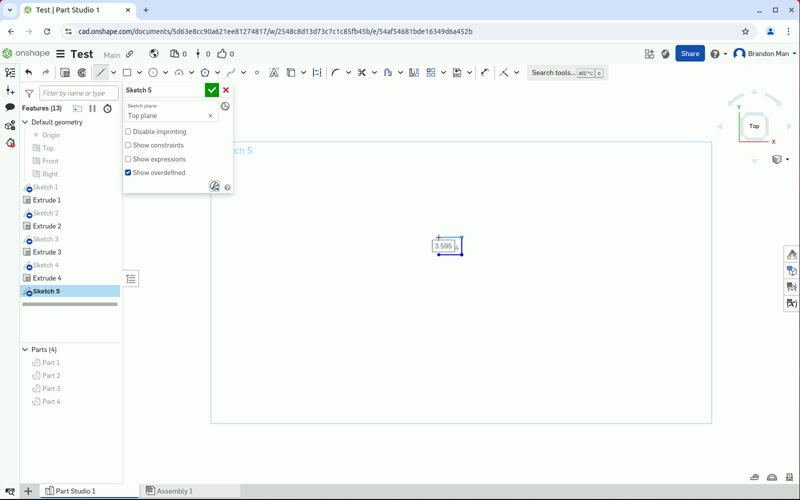
key_up(shift)
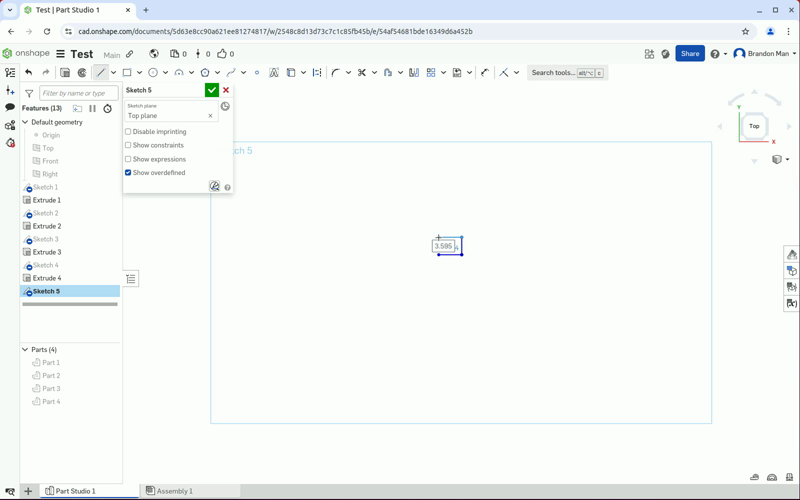
mouse_move(468, 237)
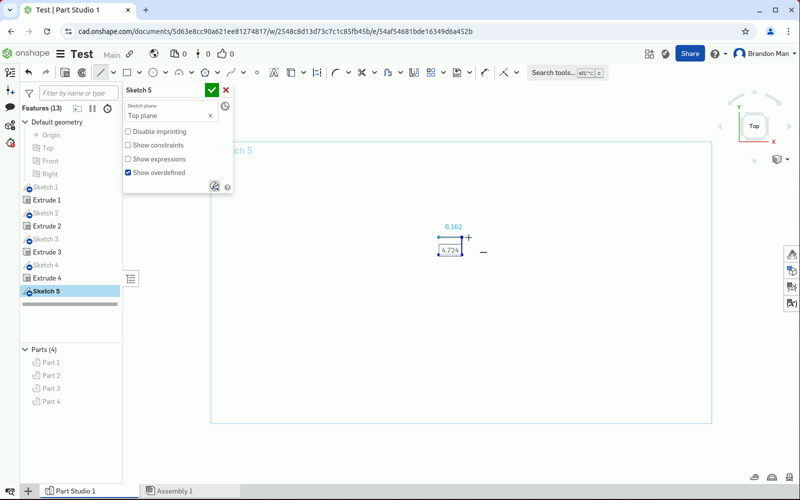
key_down(shift)
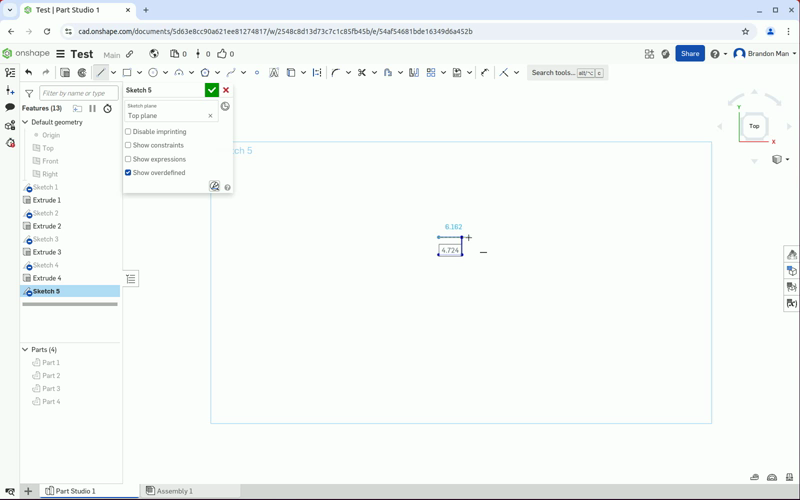
mouse_move(438, 254)
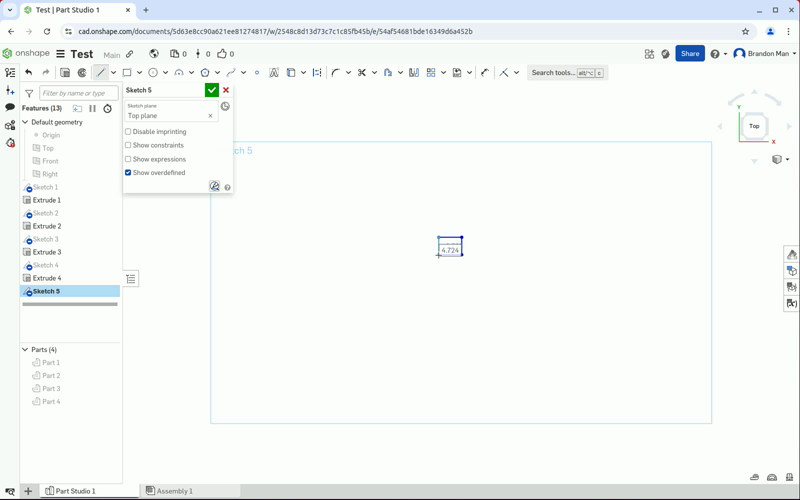
key_up(shift)
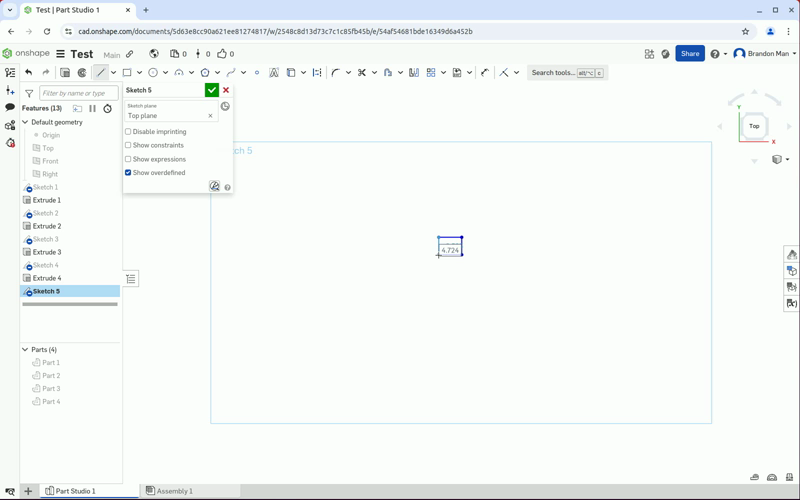
click(438, 254)
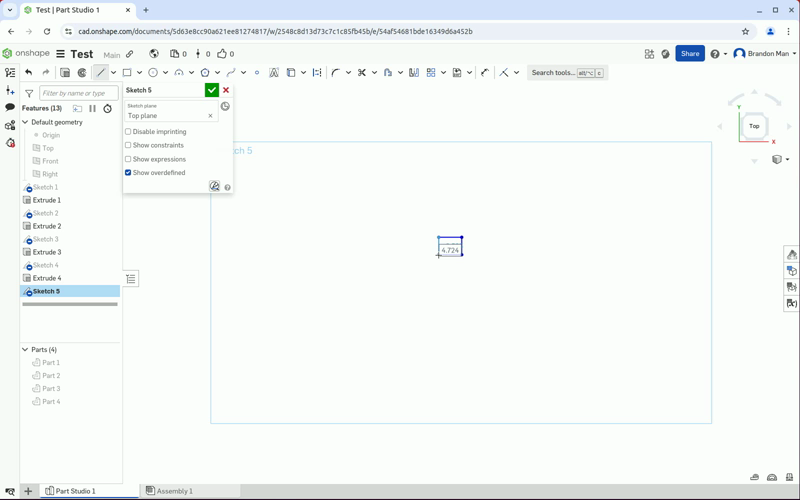
key(esc)
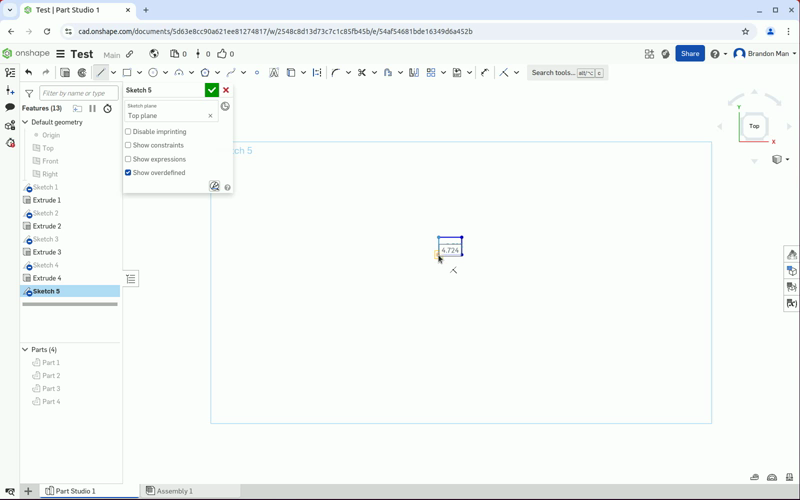
mouse_move(444, 245)
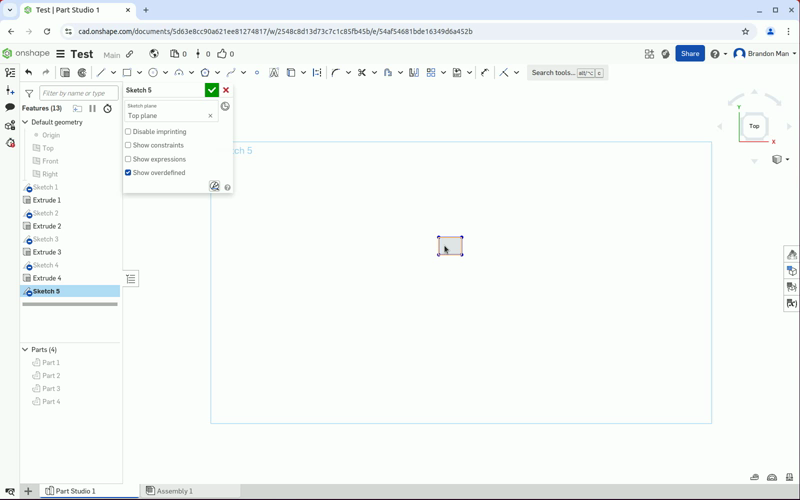
scroll(6)
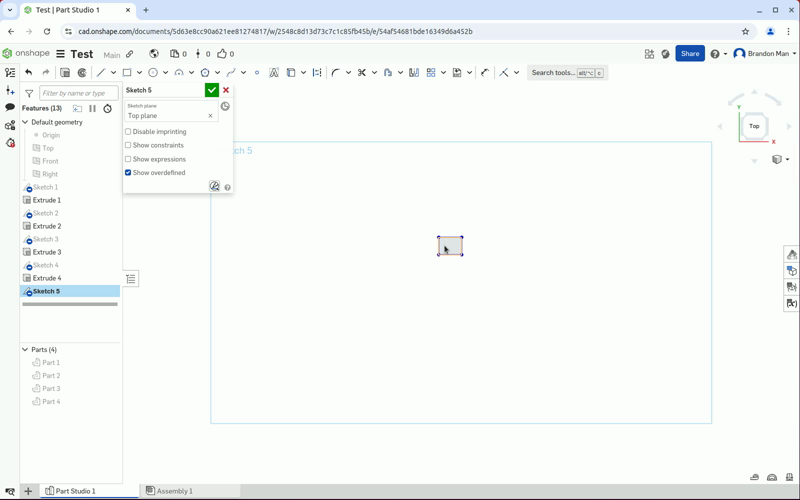
scroll(6)
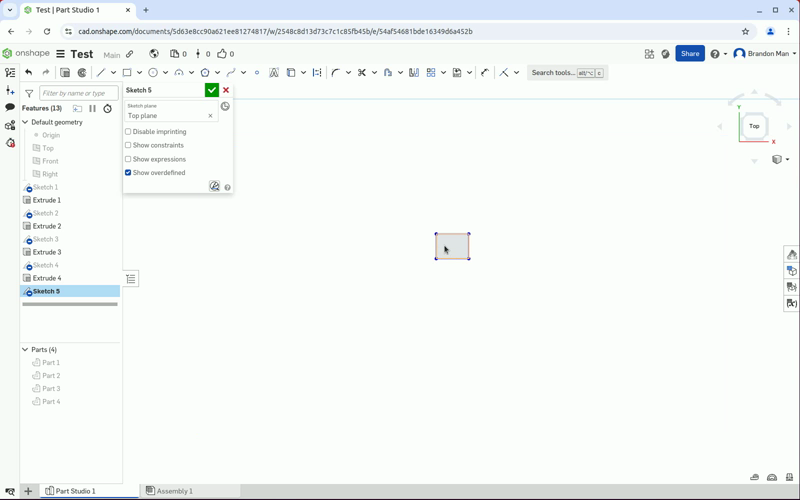
scroll(6)
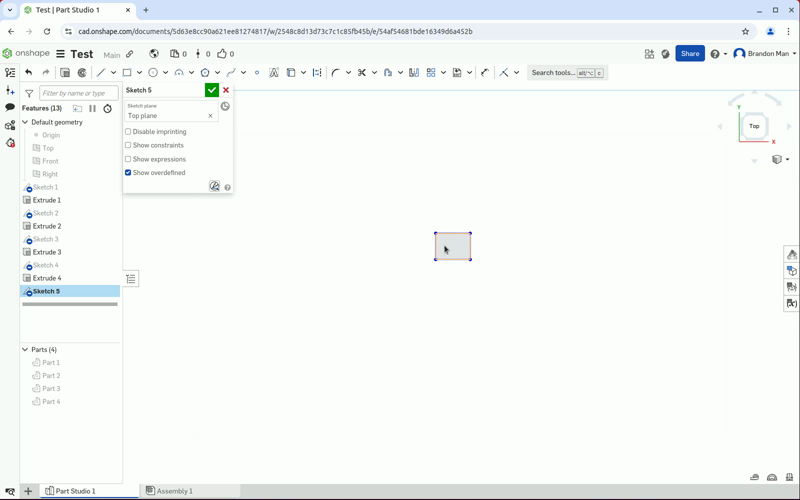
scroll(6)
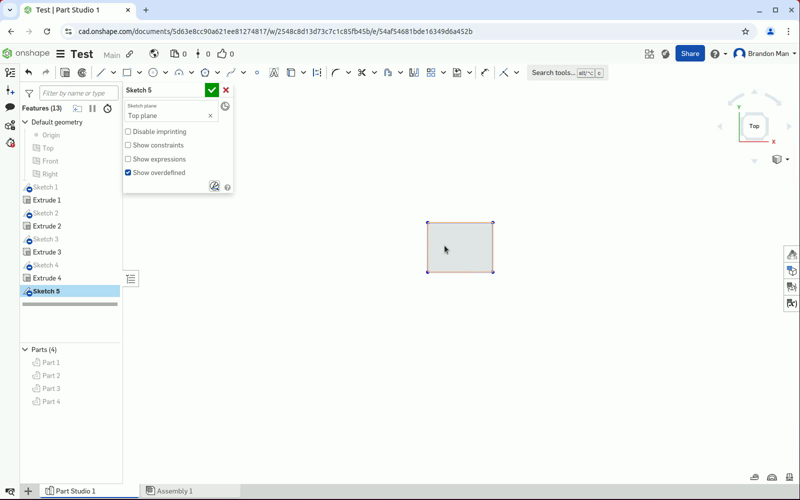
scroll(6)
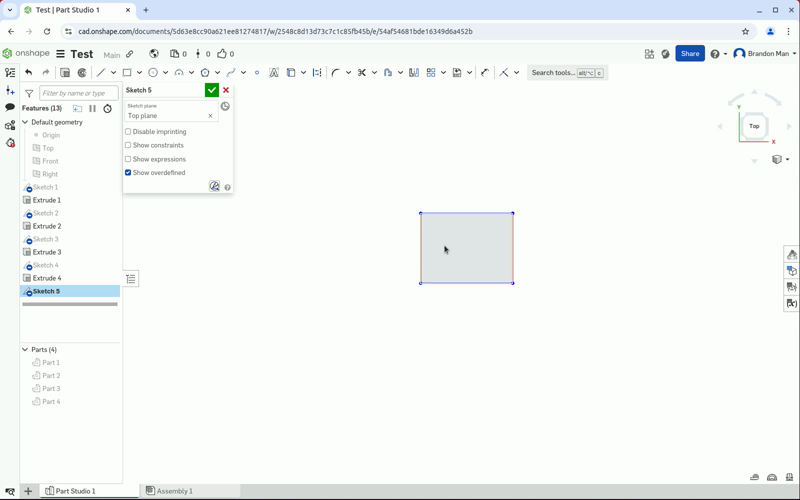
scroll(6)
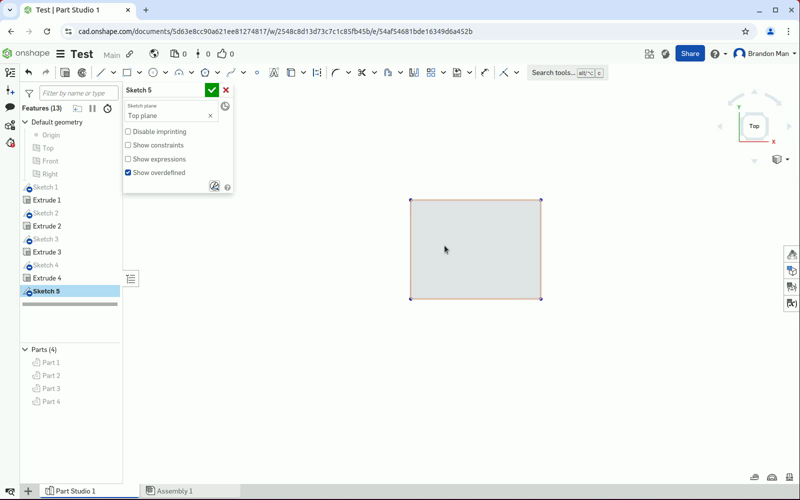
scroll(6)
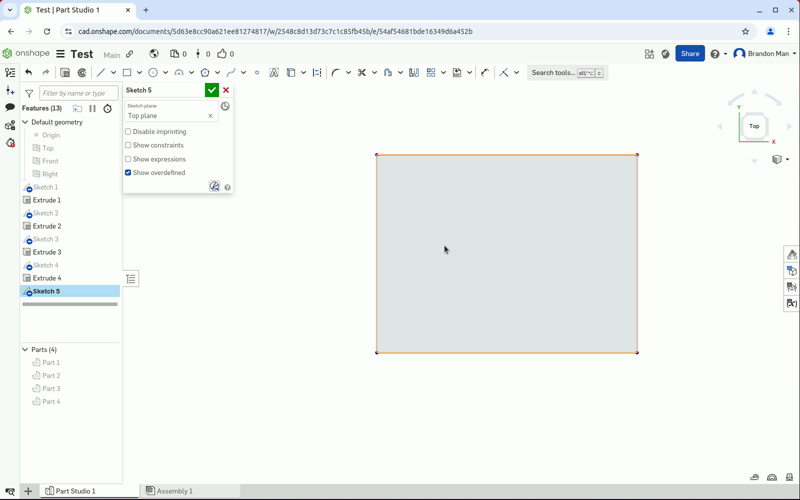
click(444, 245)
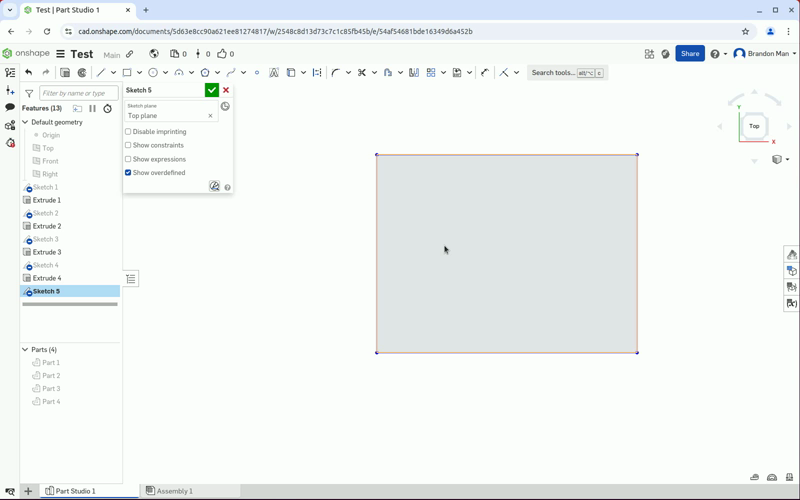
scroll(-6)
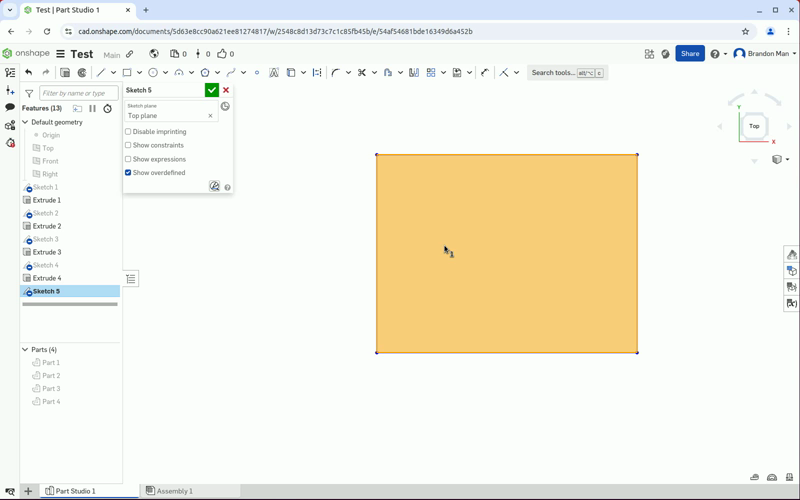
scroll(-6)
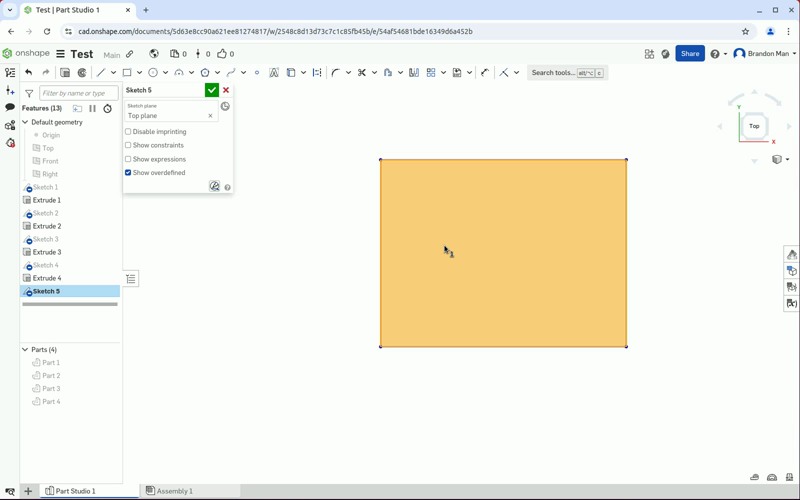
scroll(-6)
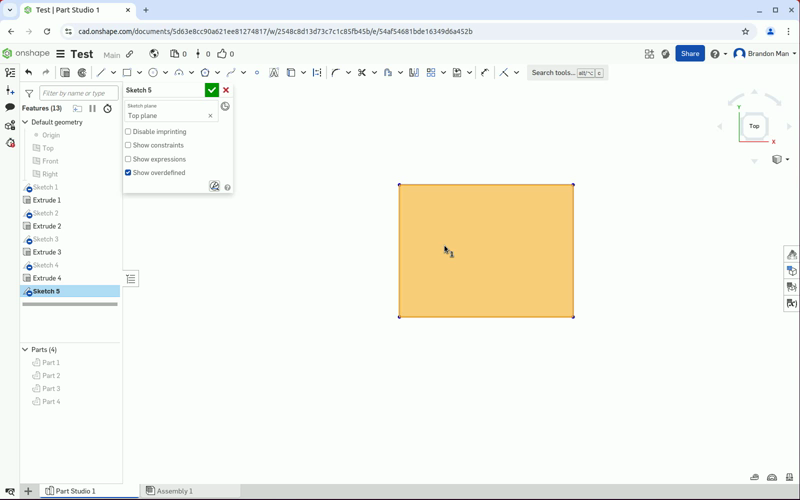
scroll(-6)
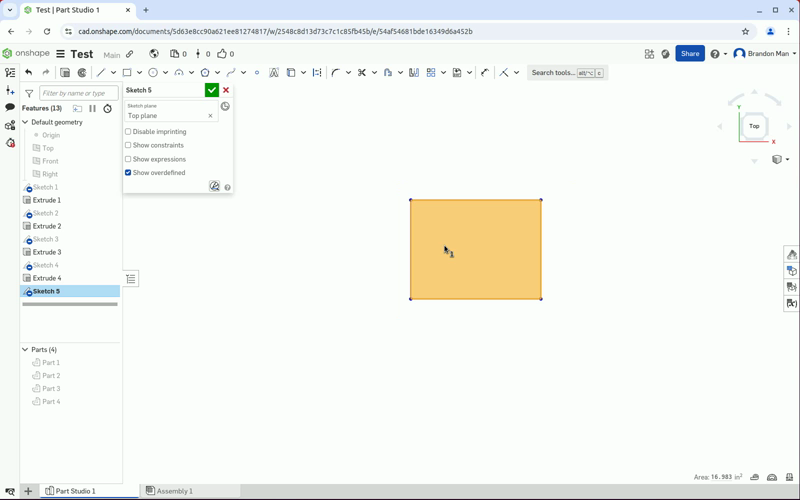
scroll(-6)
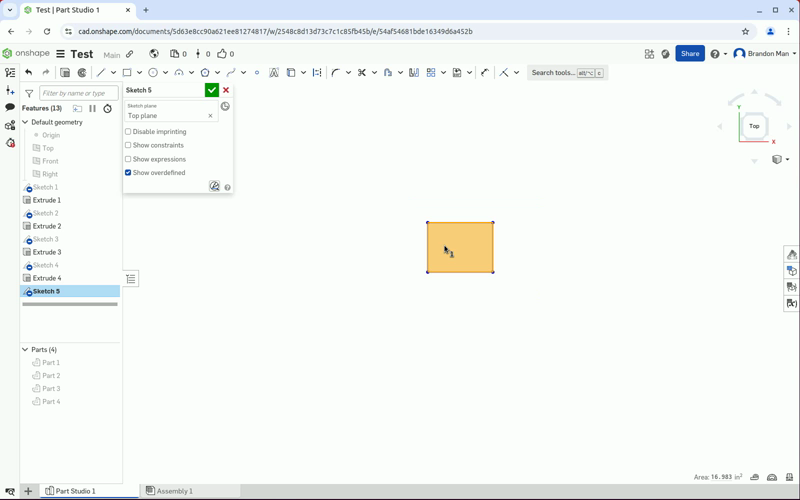
scroll(-6)
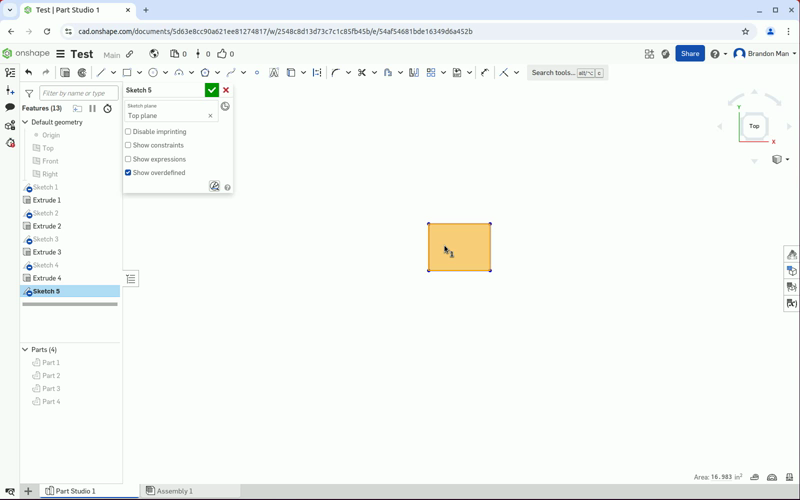
scroll(-6)
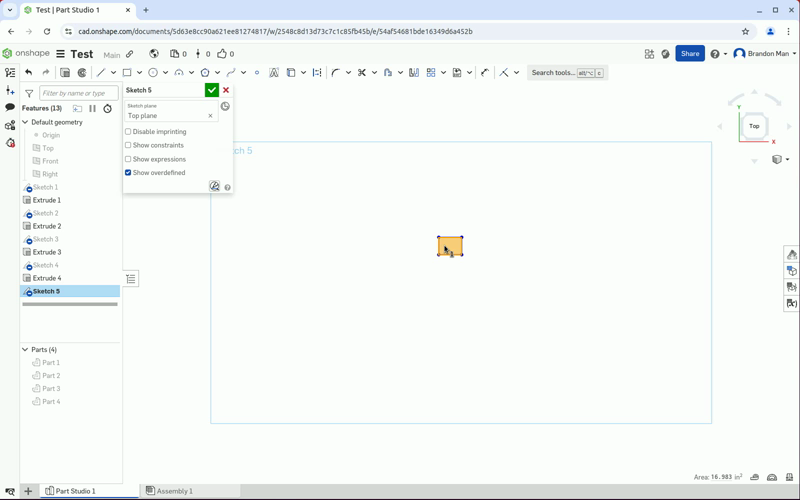
mouse_move(73, 352)
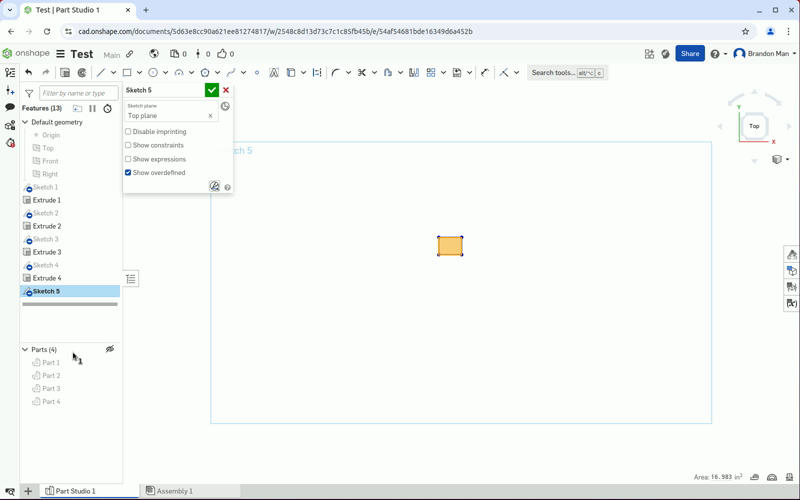
key(shift+y)
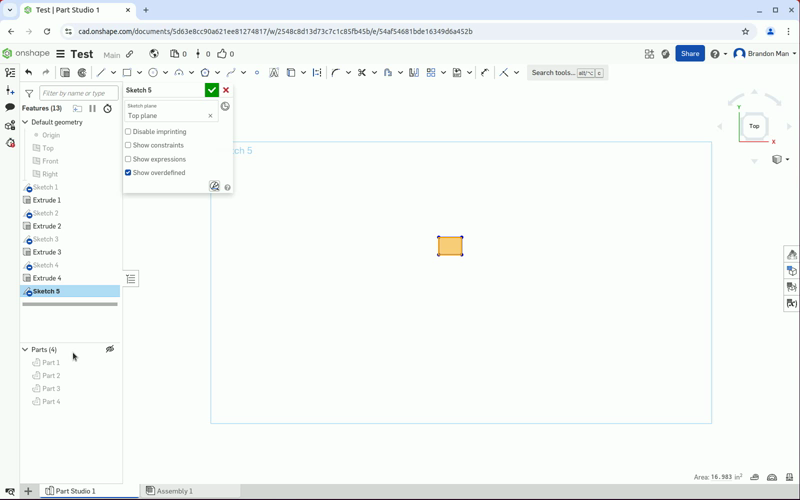
key(shift+e)
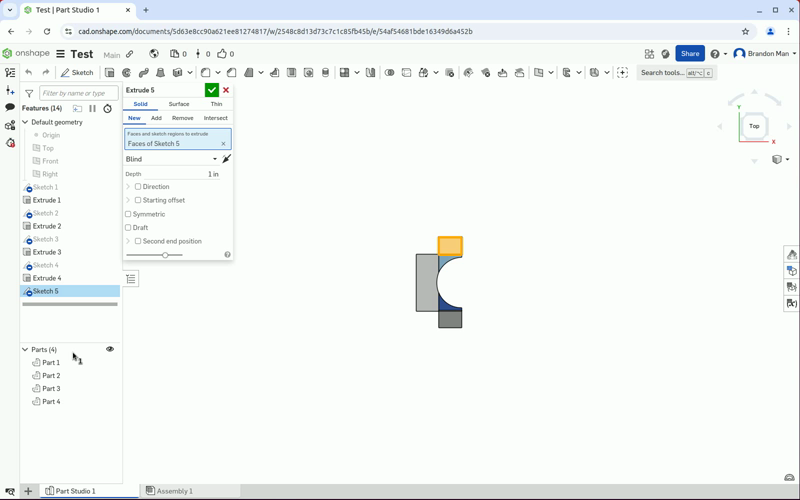
mouse_move(143, 106)
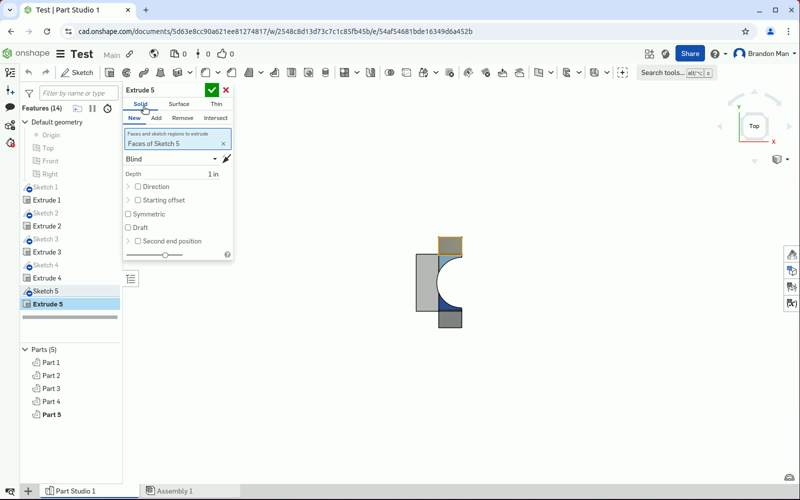
click(143, 106)
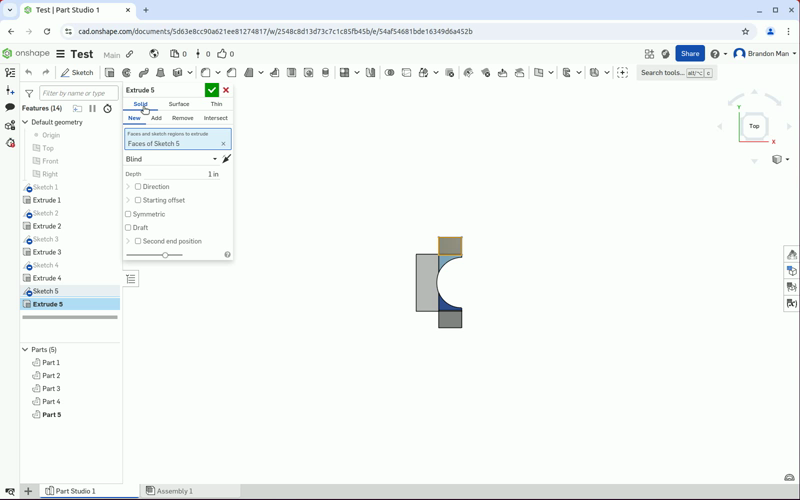
mouse_move(137, 120)
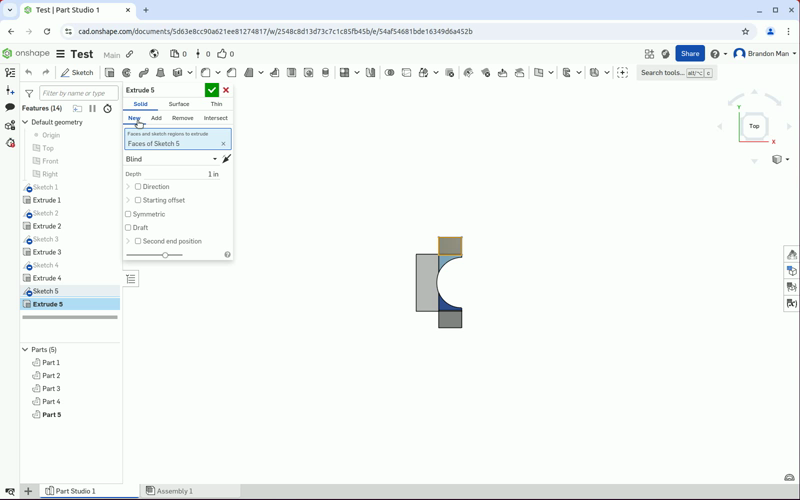
click(137, 120)
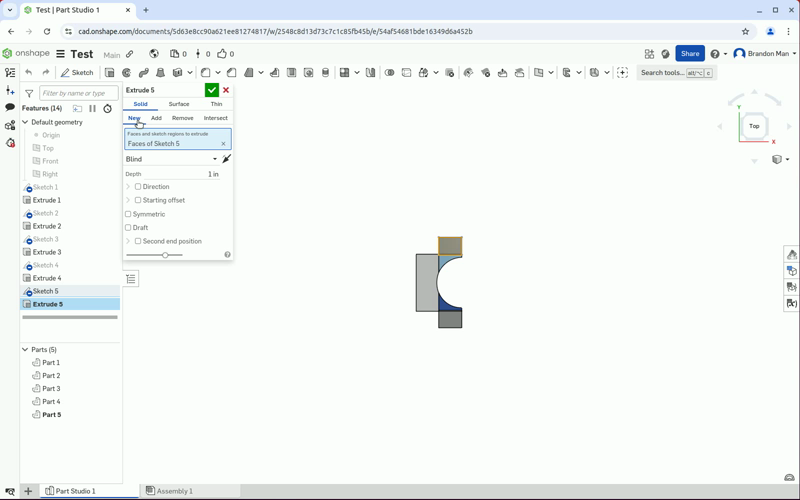
key(tab, 4)
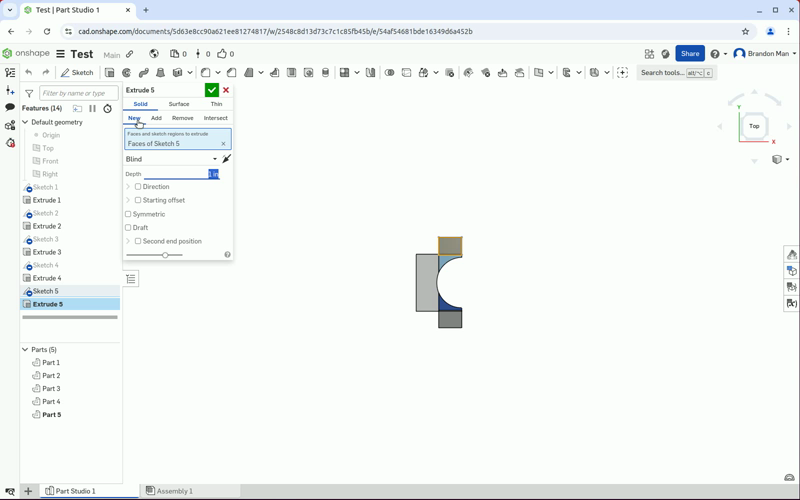
text(23.108)
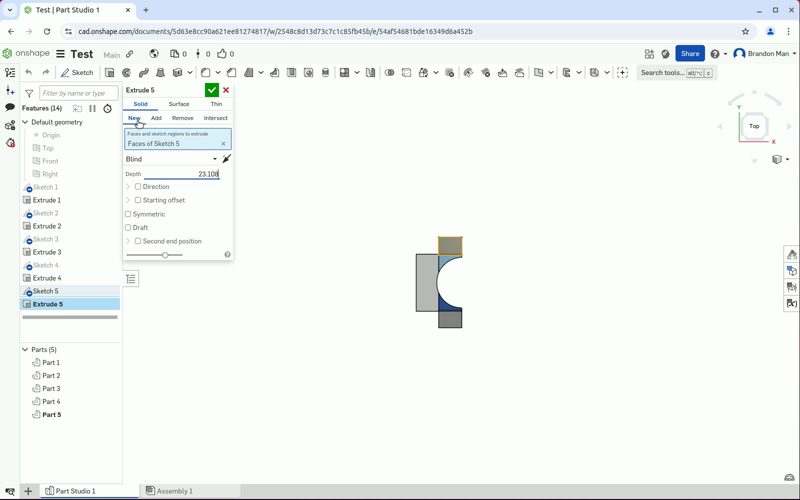
key(enter)
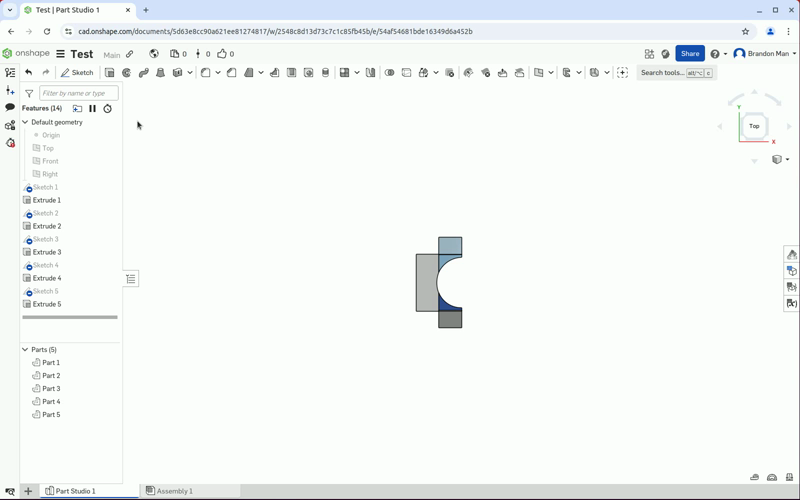
key(shift+h)
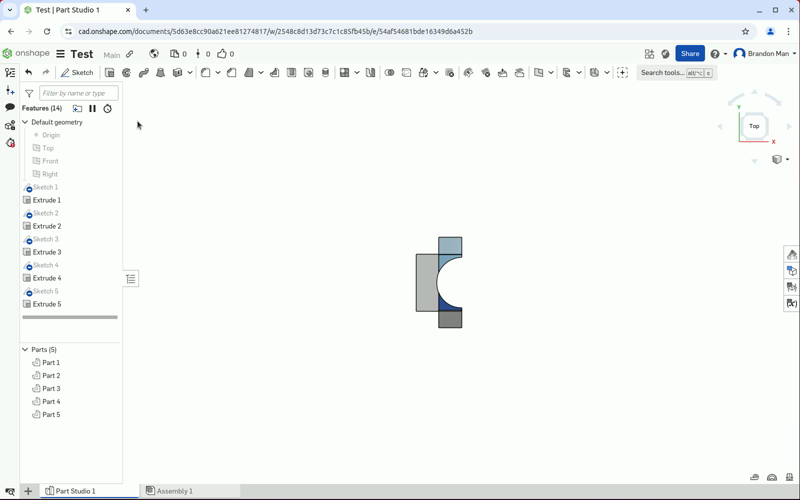
key(shift+h)
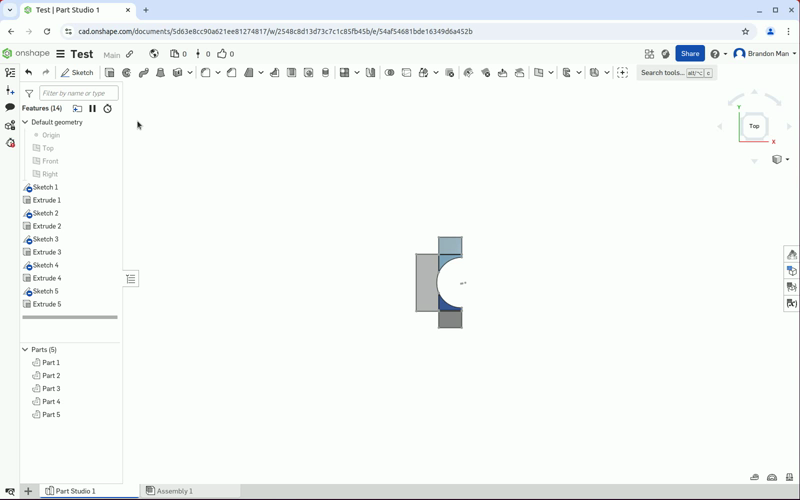
key(shift+7)
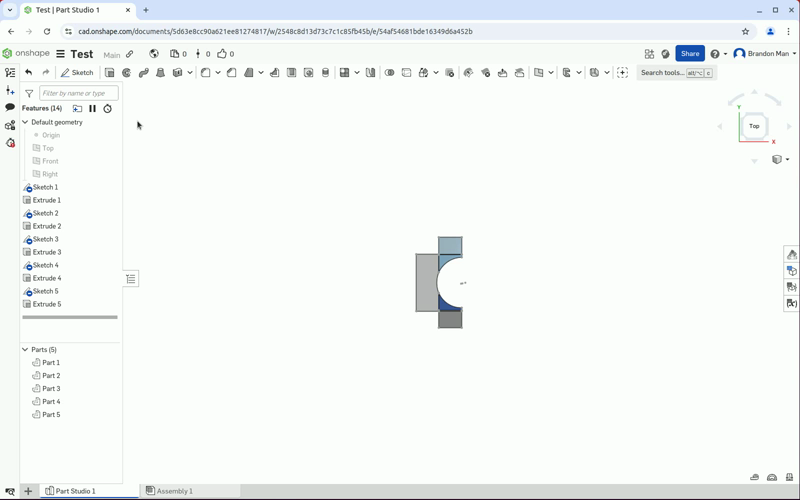
key(up, 3)
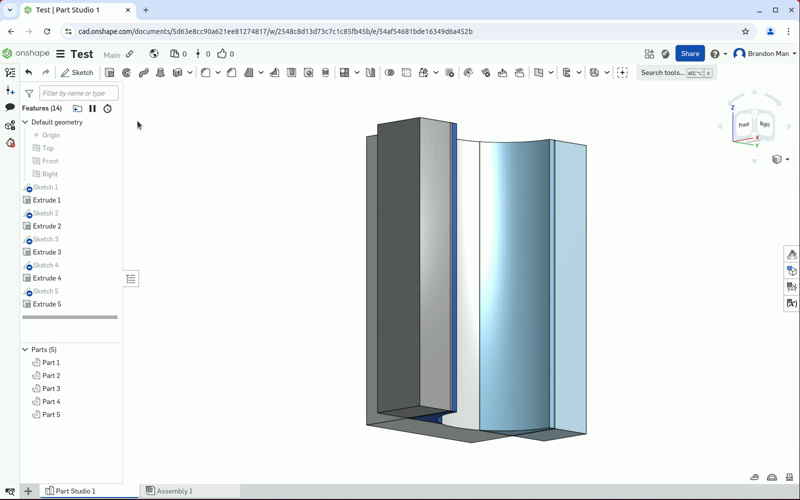
key(left, 3)
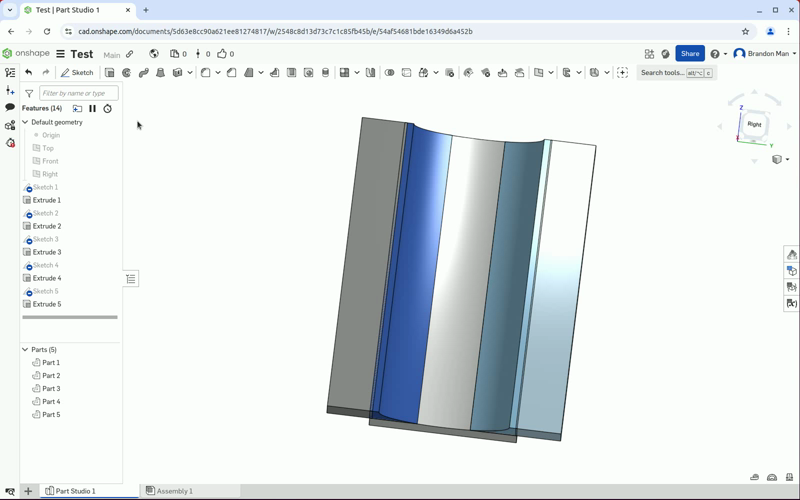
key(right, 3)
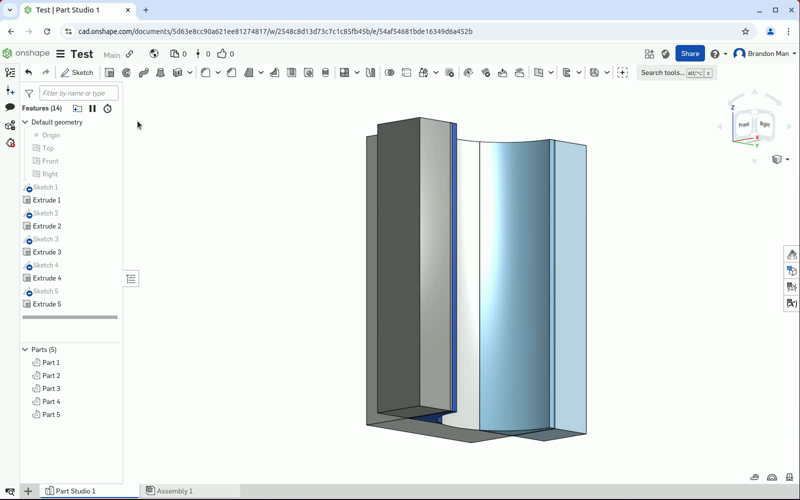
key(down, 3)
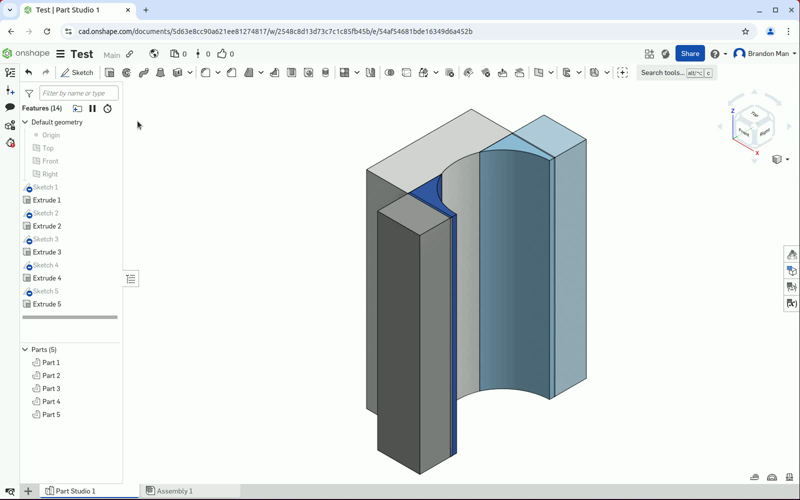
mouse_move(73, 189)
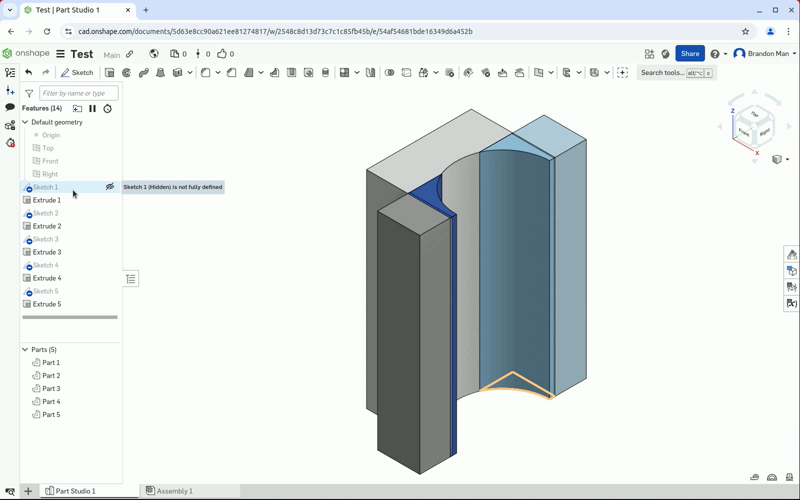
click(73, 189)